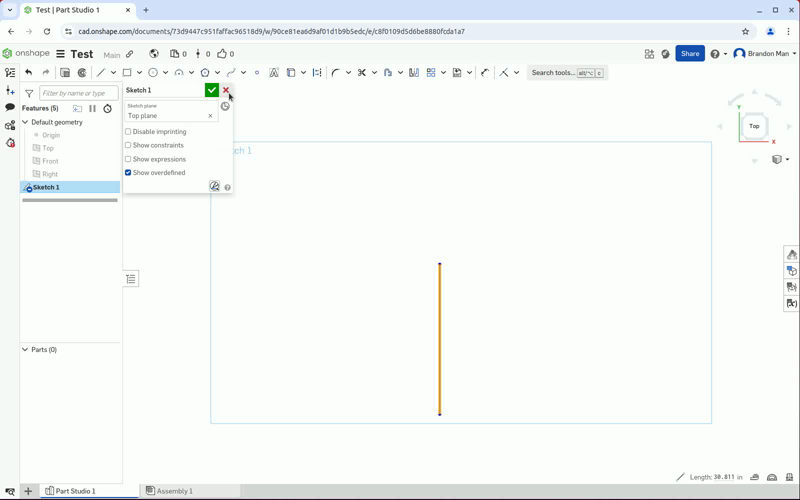
key(shift+h)
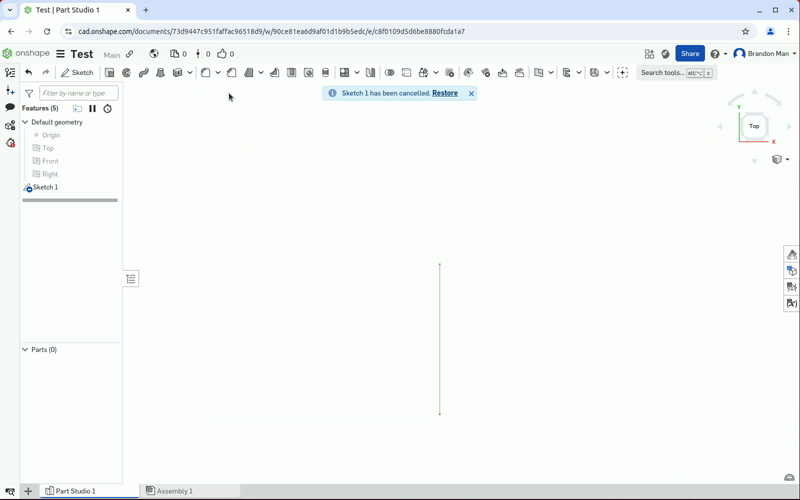
key(shift+s)
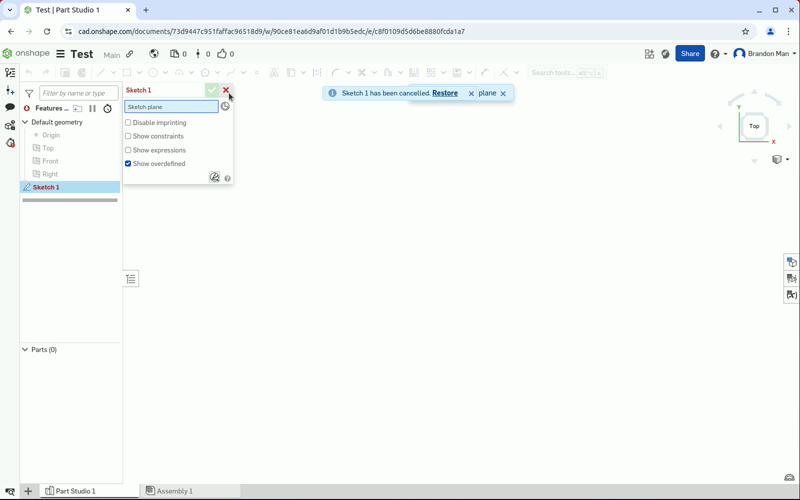
mouse_move(73, 150)
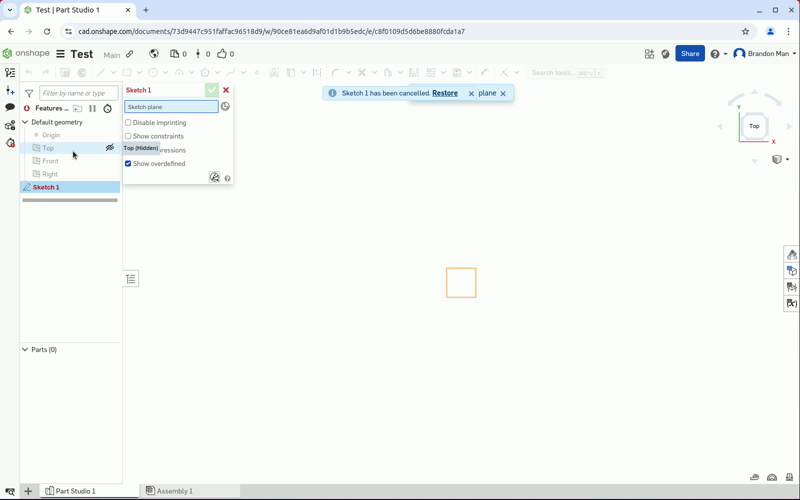
click(73, 150)
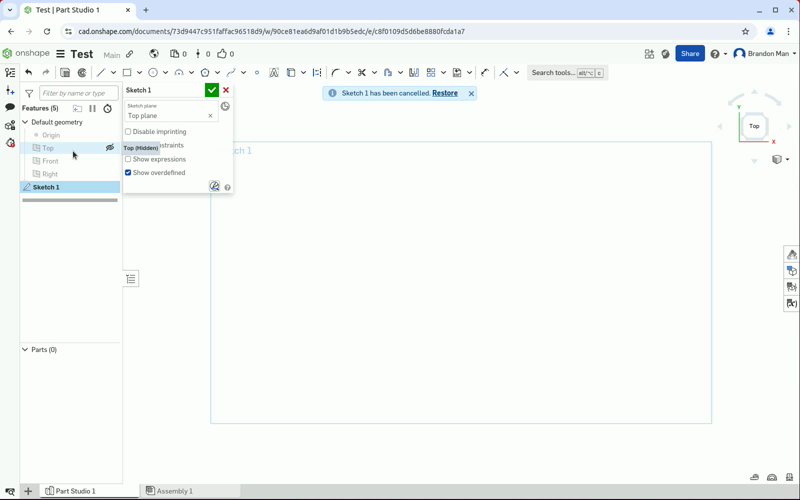
mouse_move(73, 352)
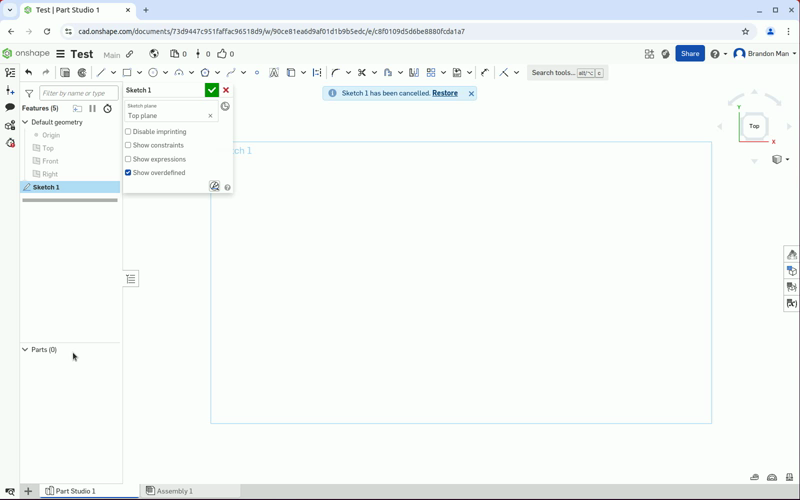
key(y)
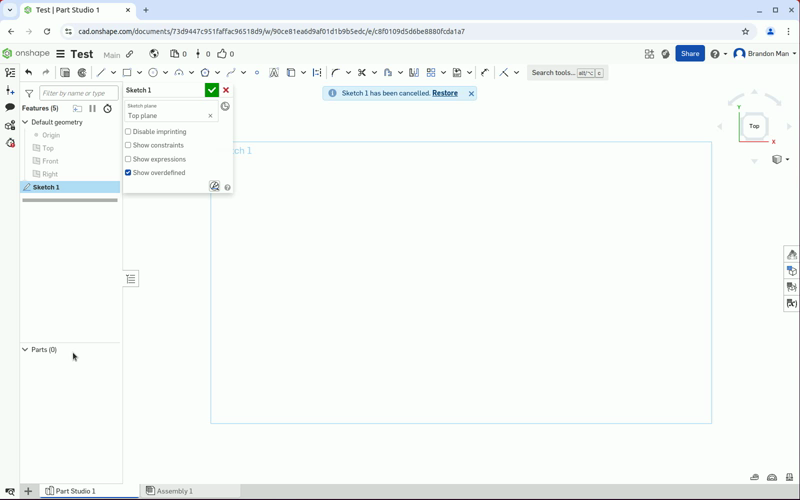
key(l)
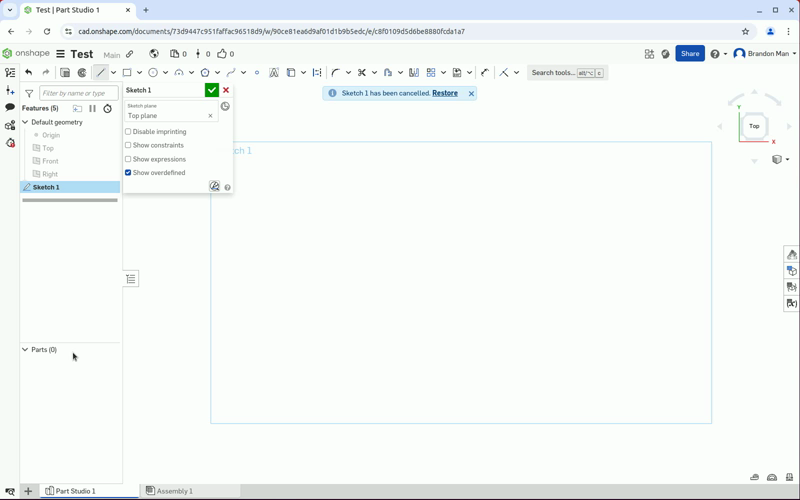
key_down(shift)
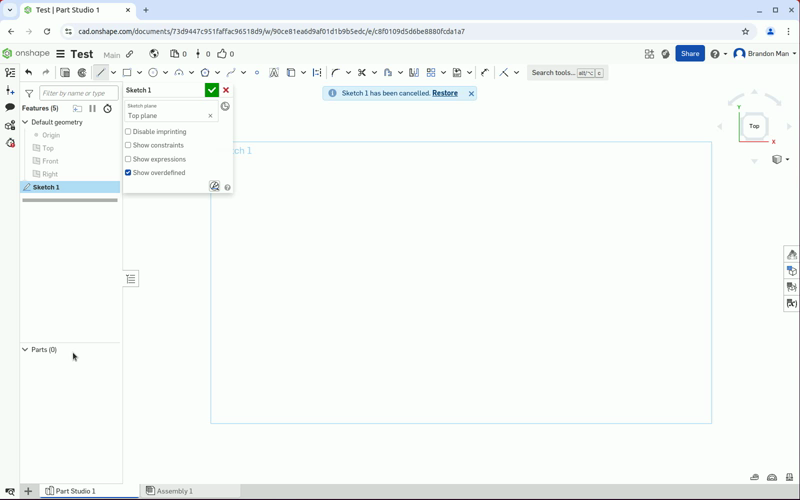
mouse_move(404, 361)
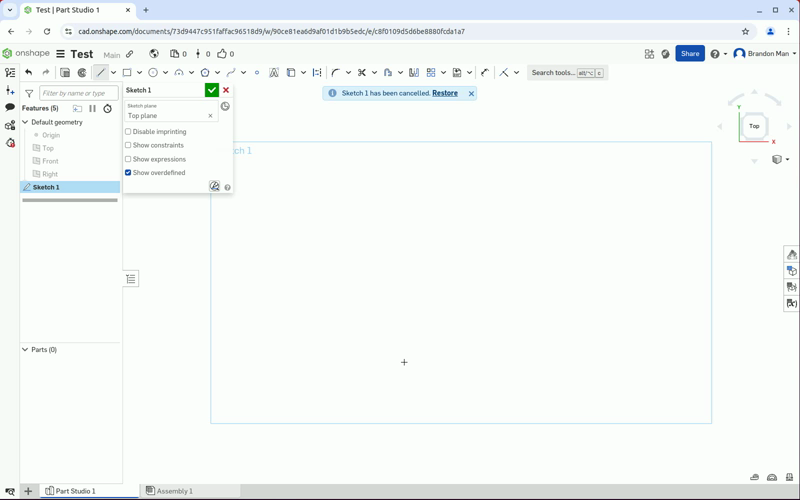
click(404, 361)
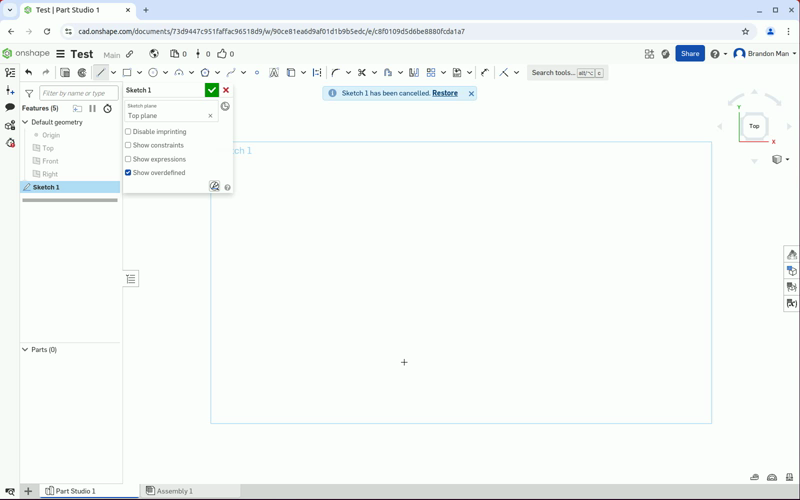
key_up(shift)
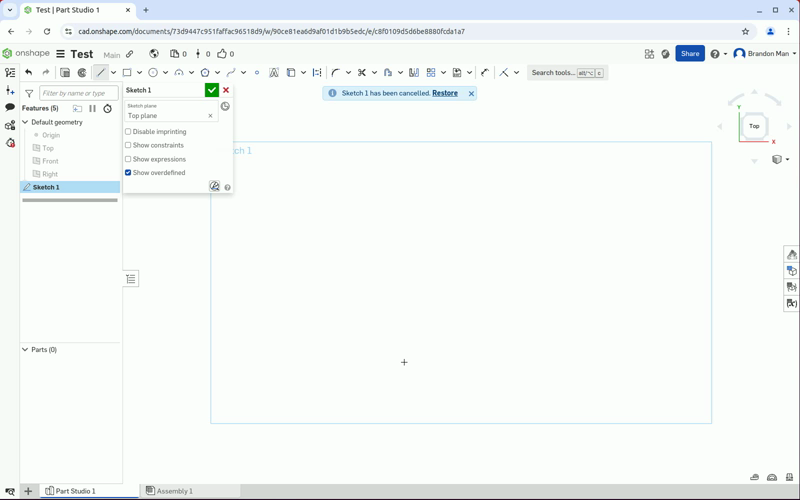
key_down(shift)
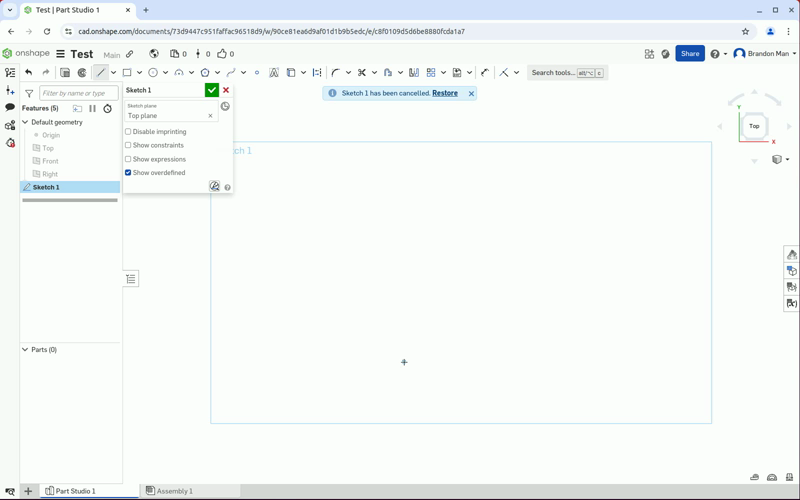
mouse_move(516, 361)
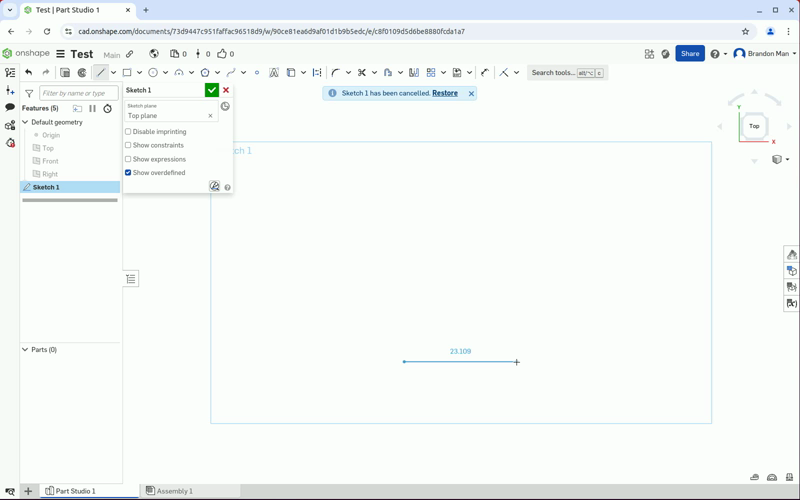
click(516, 361)
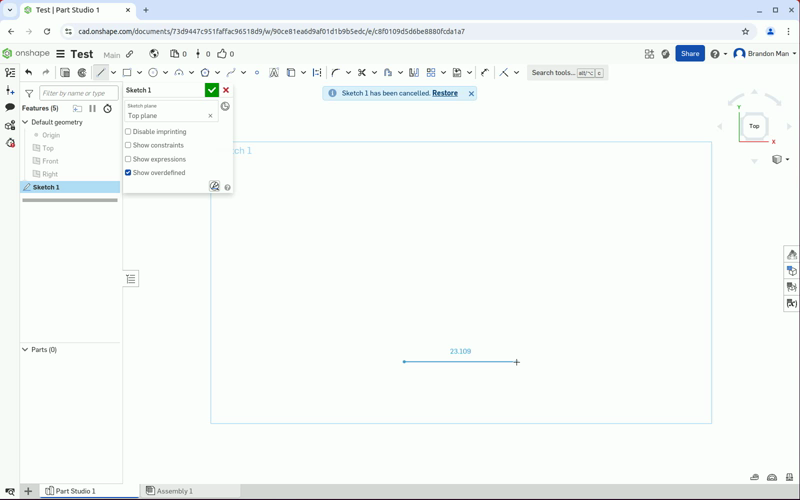
key_up(shift)
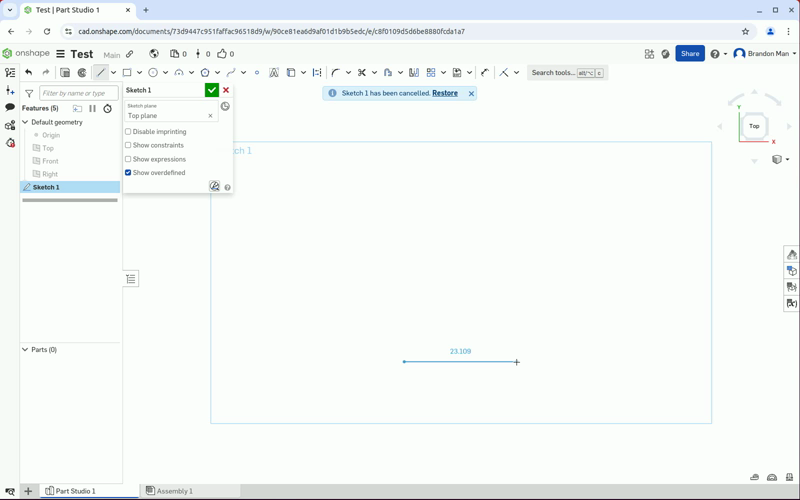
key_down(shift)
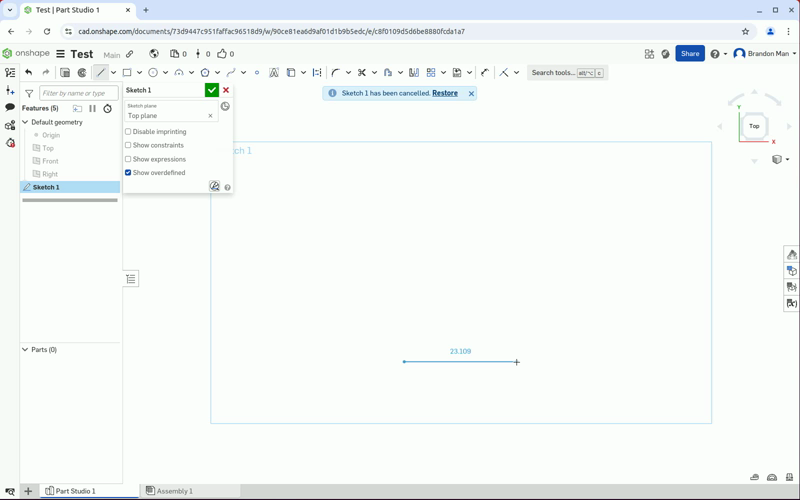
mouse_move(516, 204)
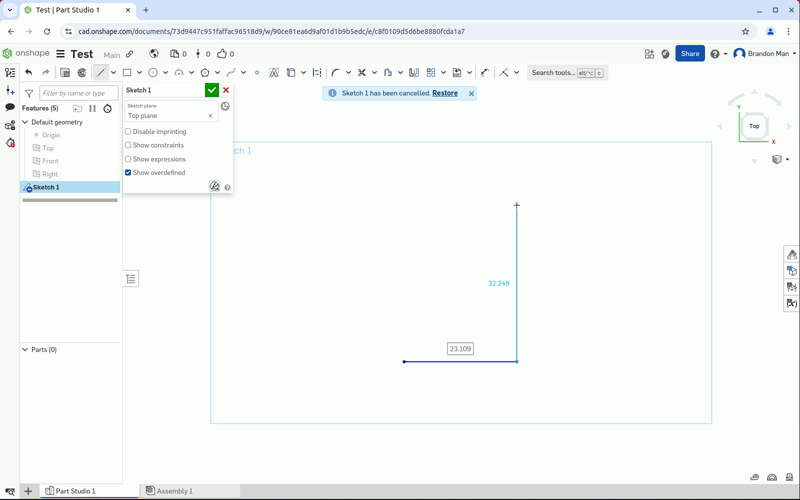
click(516, 204)
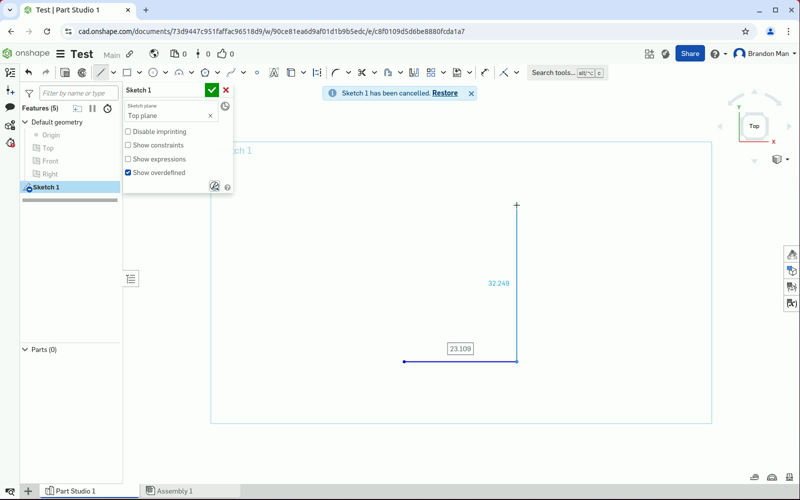
key_up(shift)
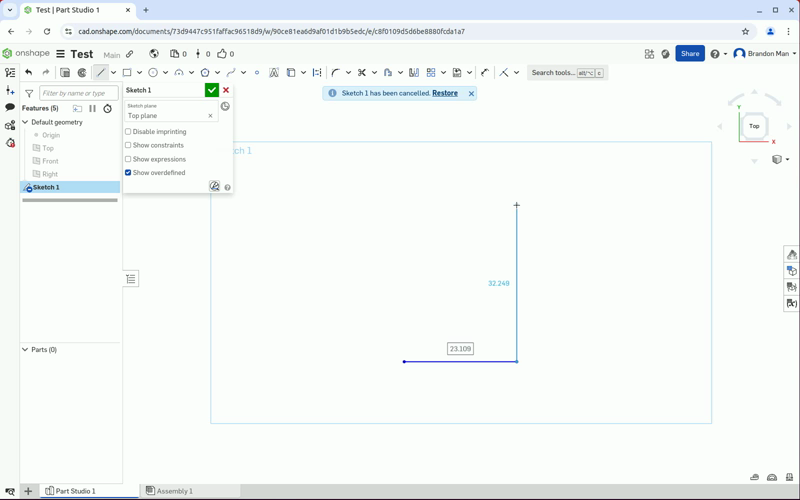
key_down(shift)
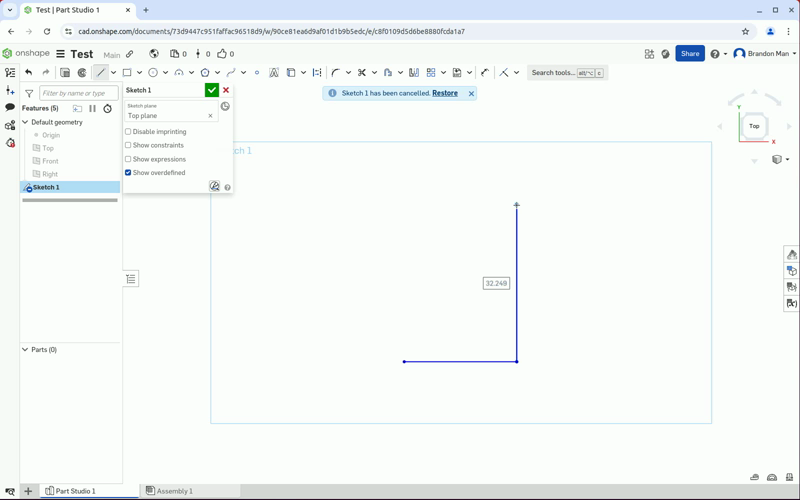
mouse_move(404, 204)
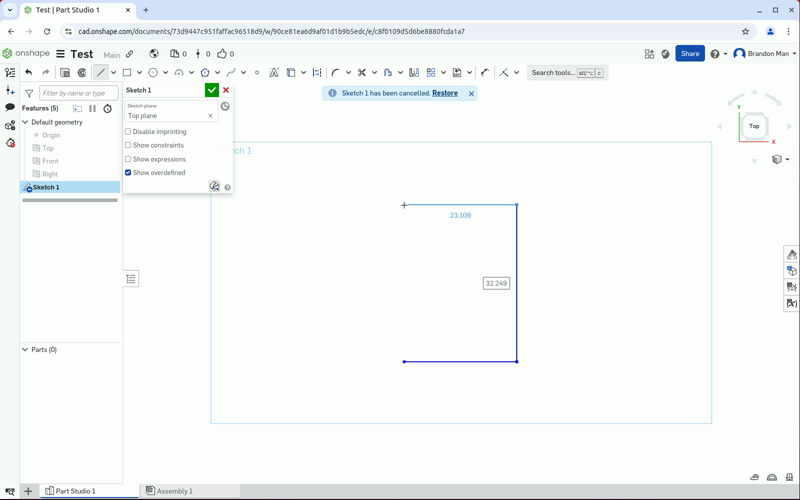
click(404, 204)
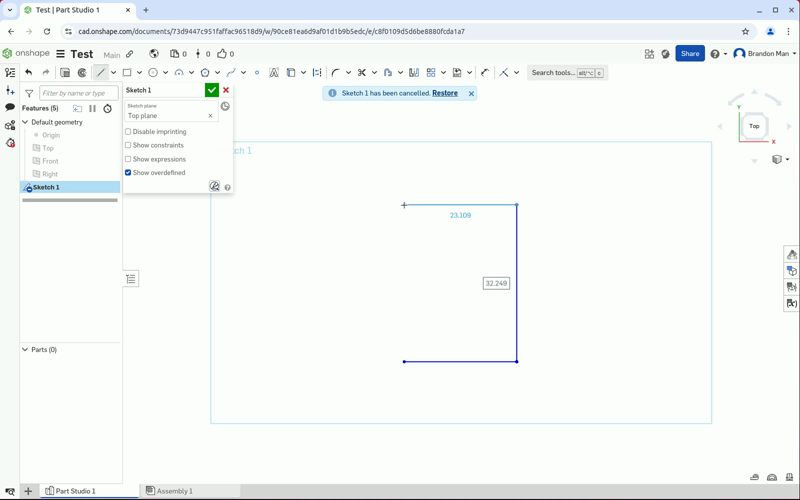
key_up(shift)
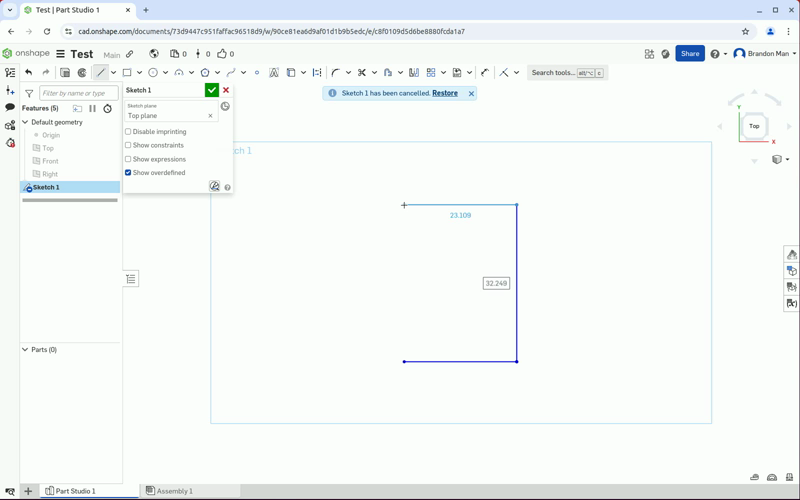
key_down(shift)
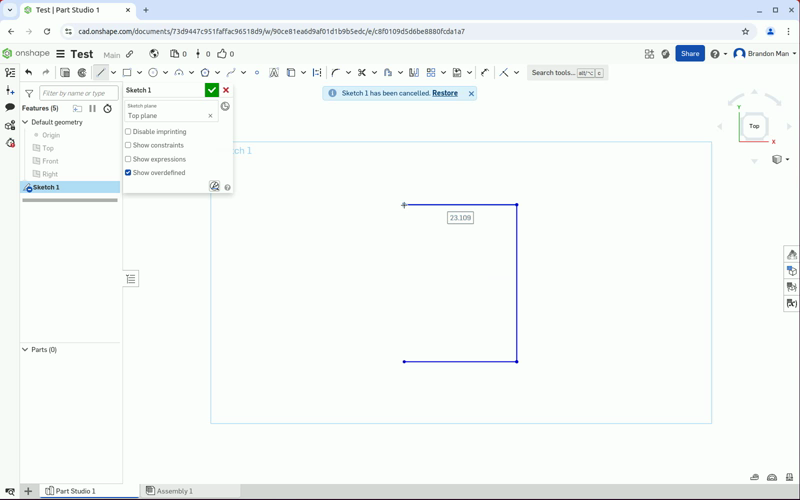
mouse_move(404, 361)
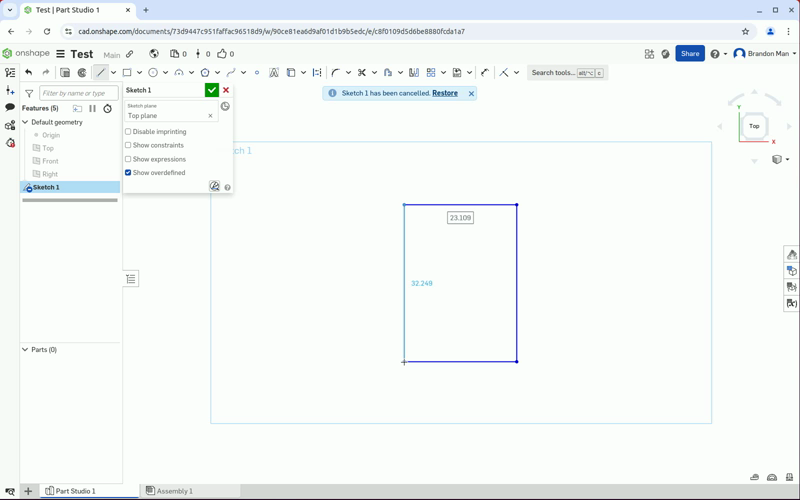
key_up(shift)
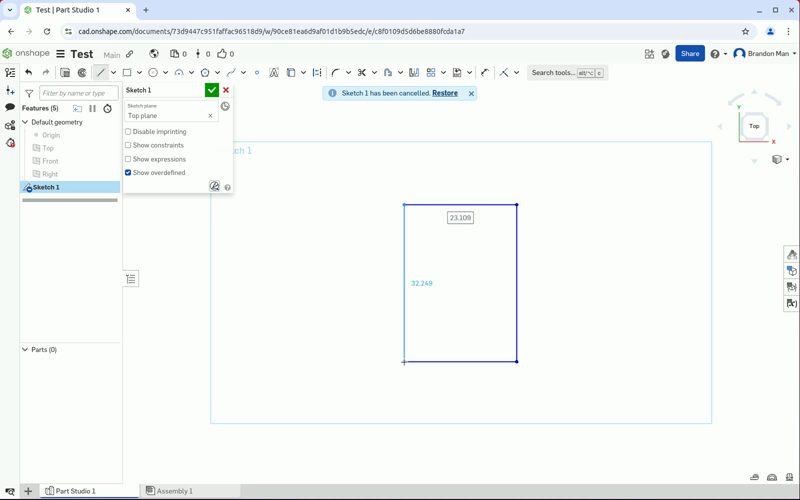
click(404, 361)
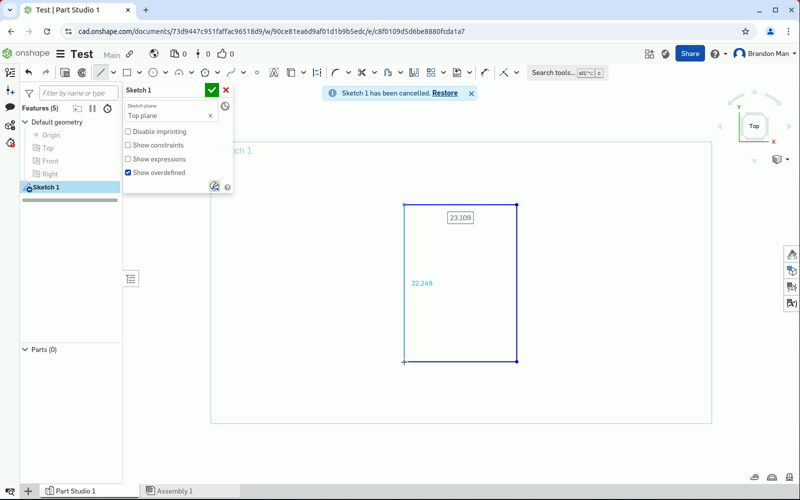
key(esc)
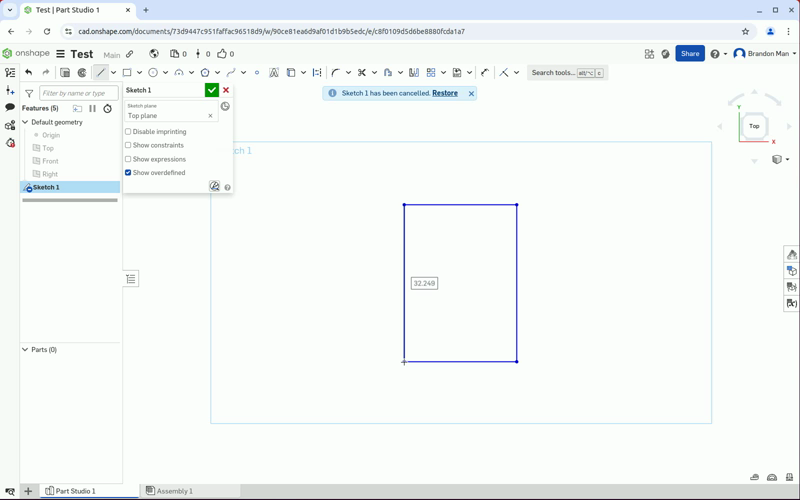
mouse_move(451, 334)
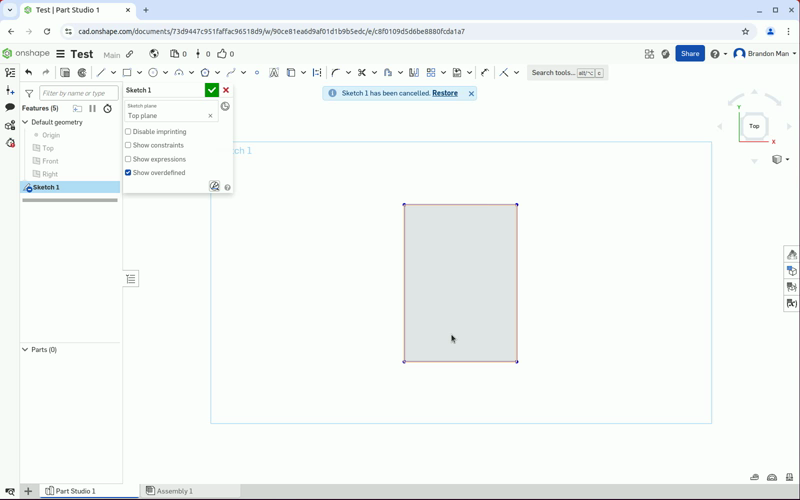
click(451, 334)
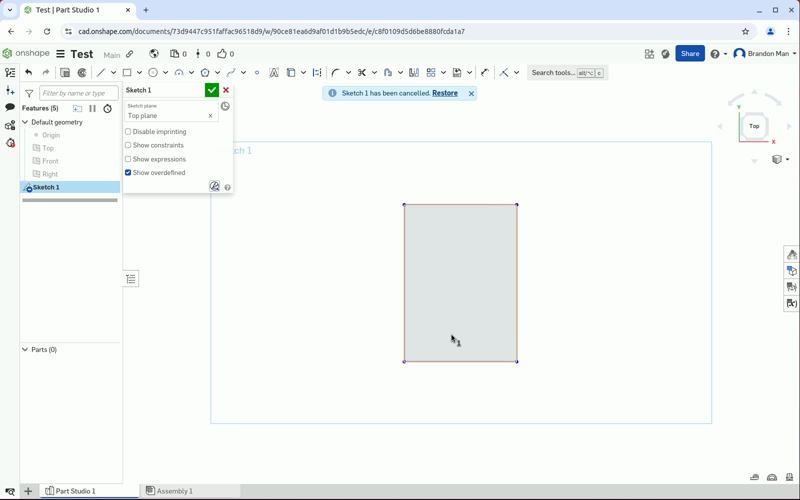
mouse_move(73, 352)
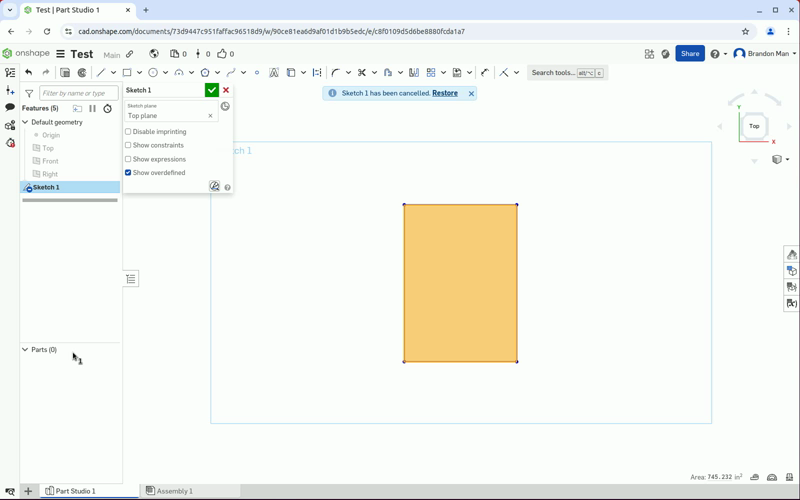
key(shift+y)
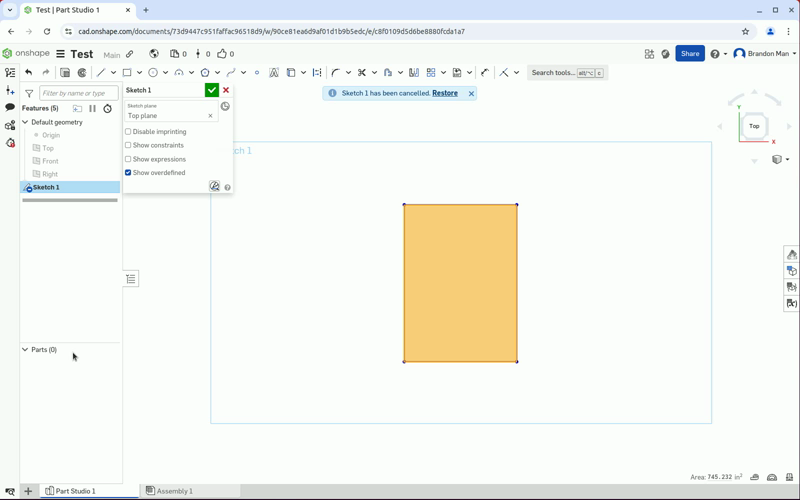
key(shift+e)
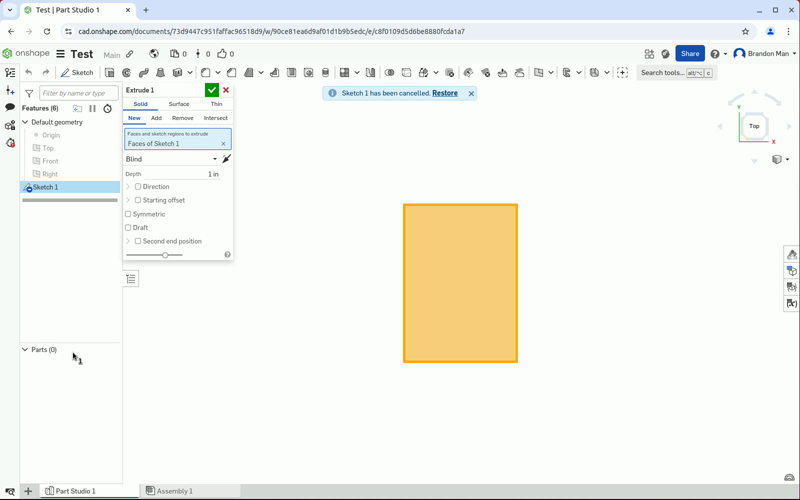
mouse_move(143, 106)
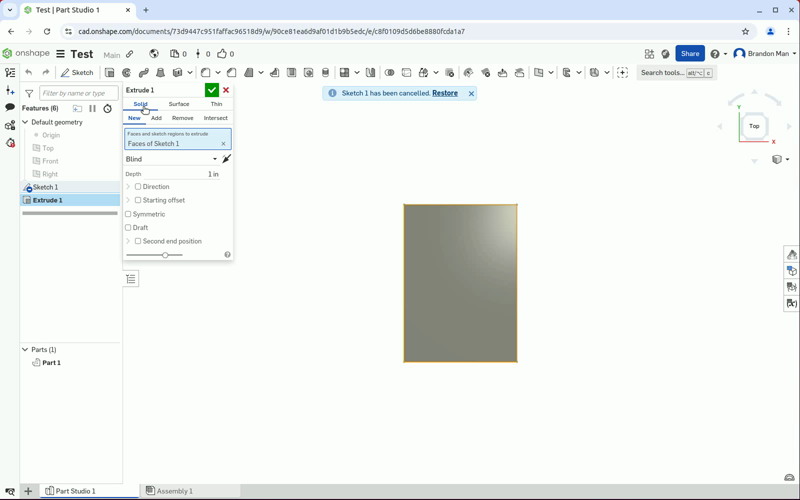
click(143, 106)
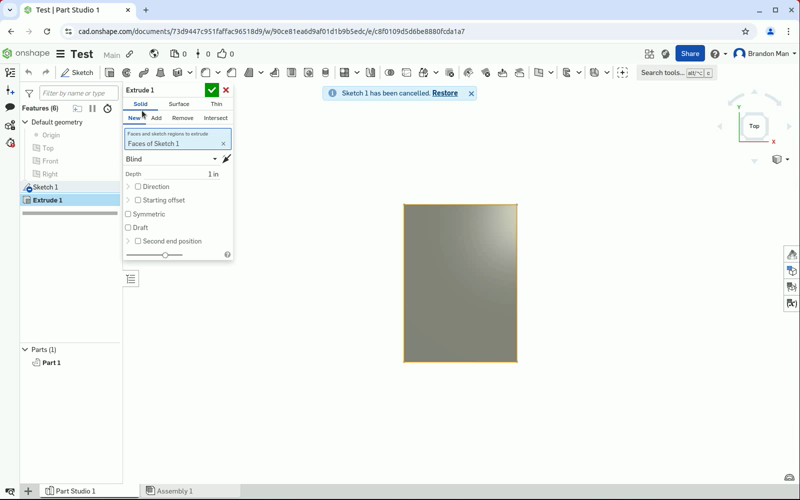
mouse_move(137, 120)
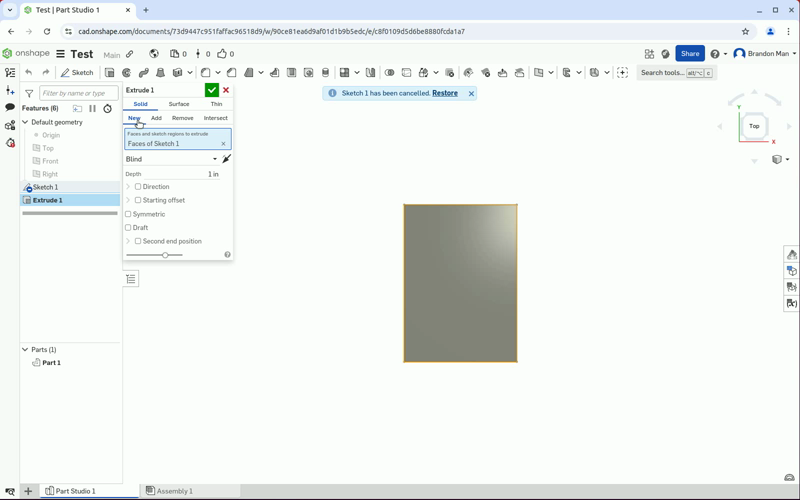
click(137, 120)
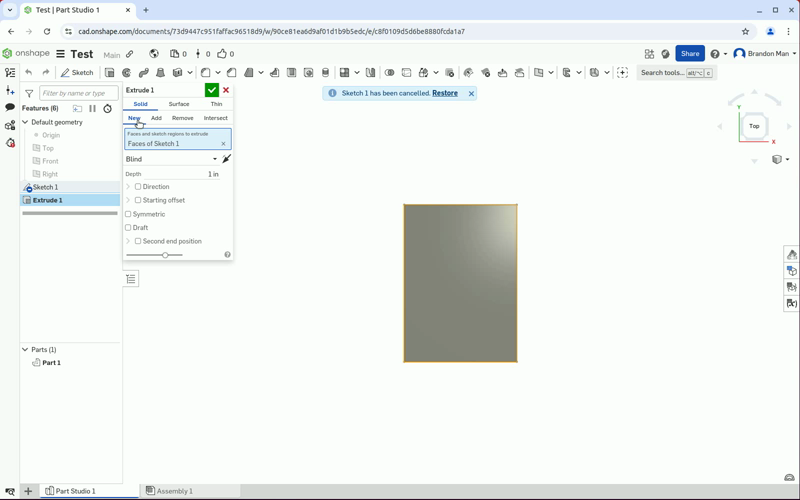
key(tab, 4)
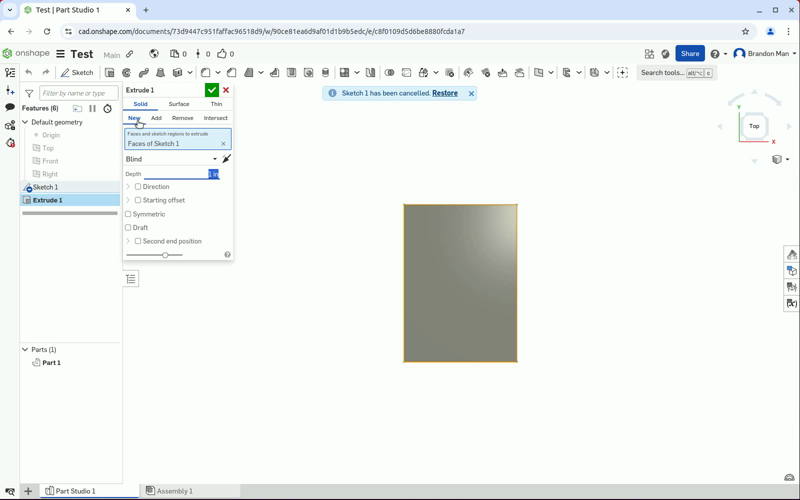
text(0.481)
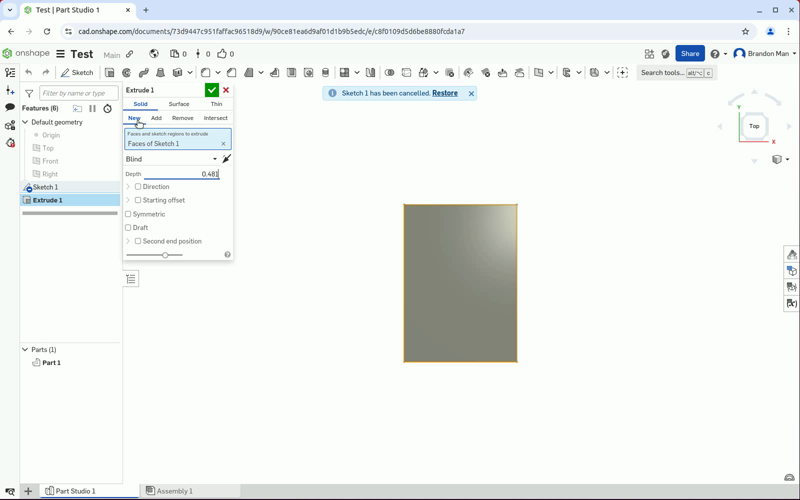
key(enter)
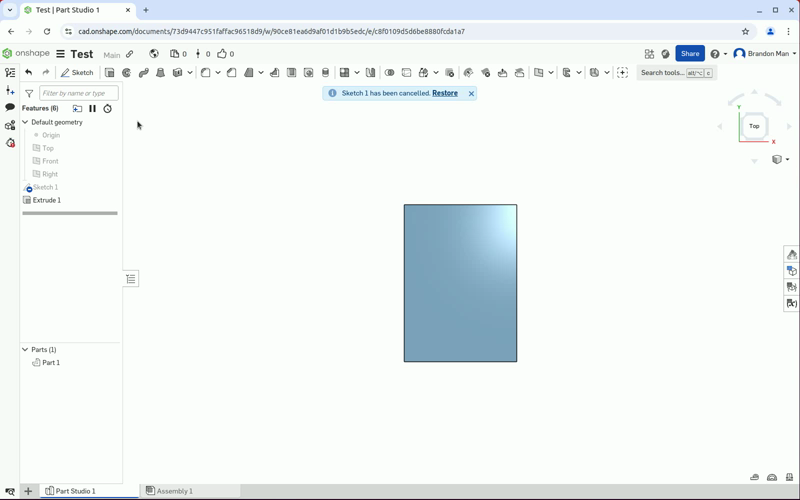
key(shift+h)
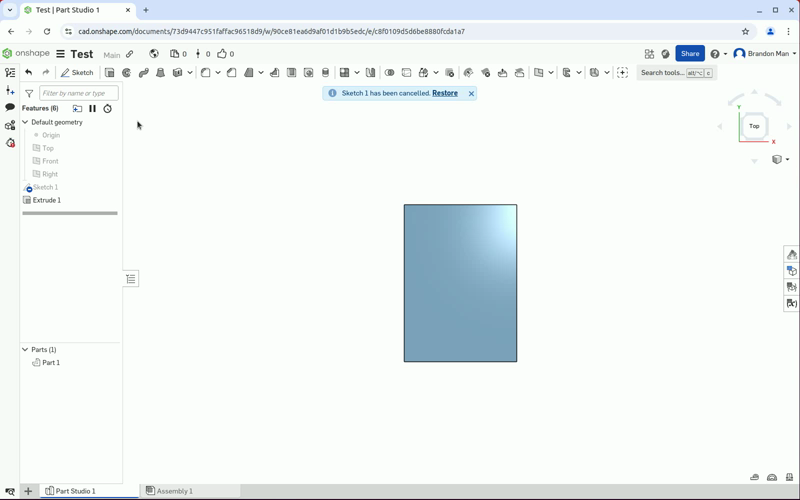
key(shift+h)
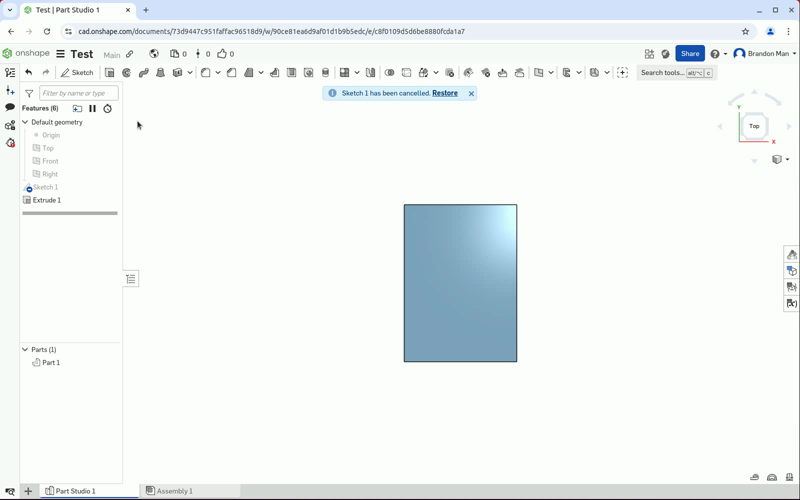
mouse_move(73, 189)
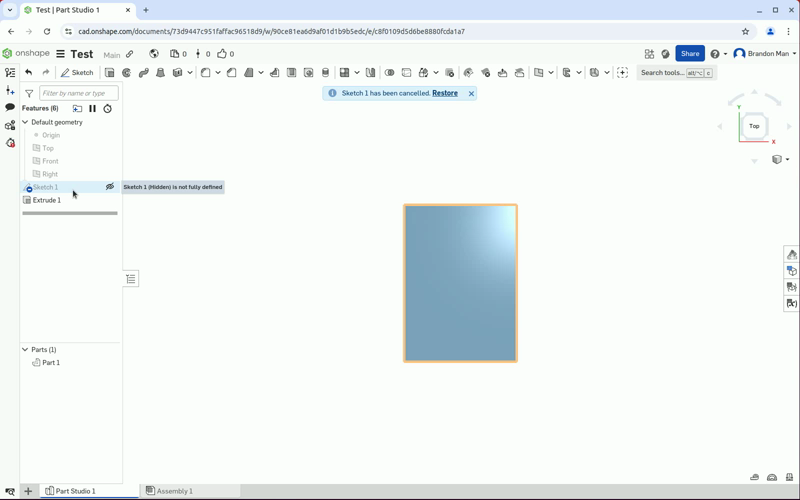
click(73, 189)
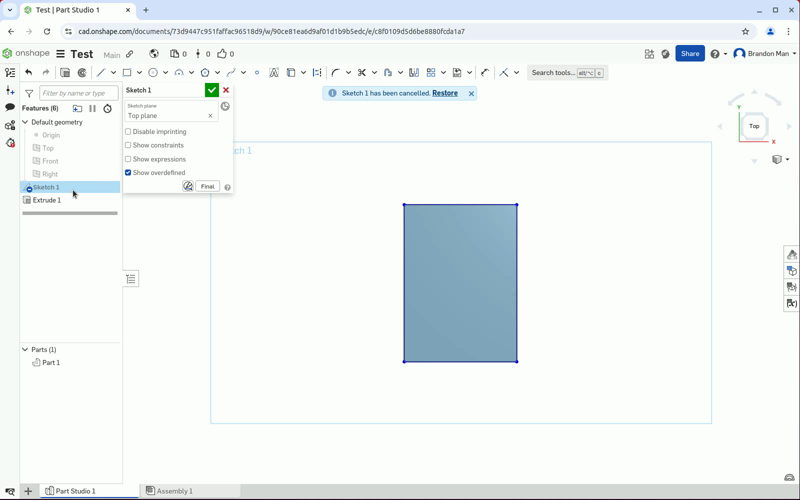
mouse_move(229, 92)
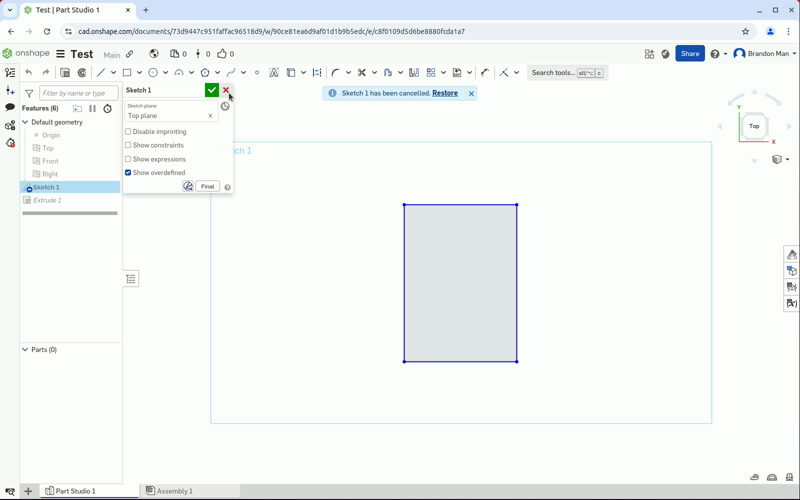
click(229, 92)
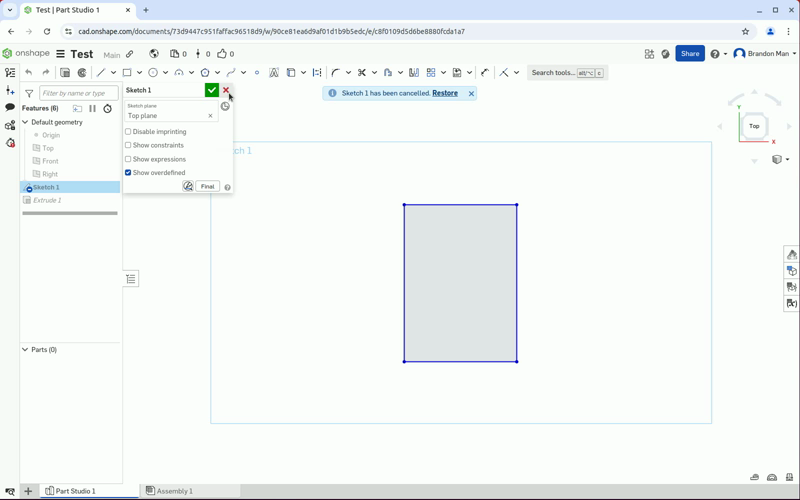
key(shift+s)
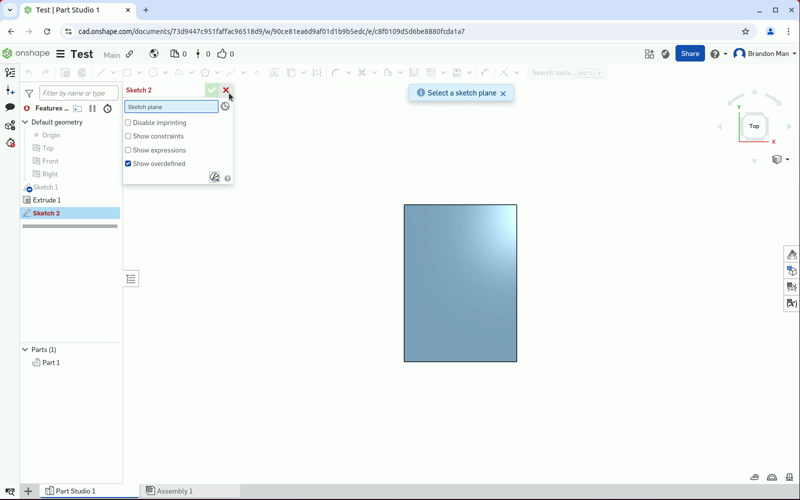
mouse_move(73, 150)
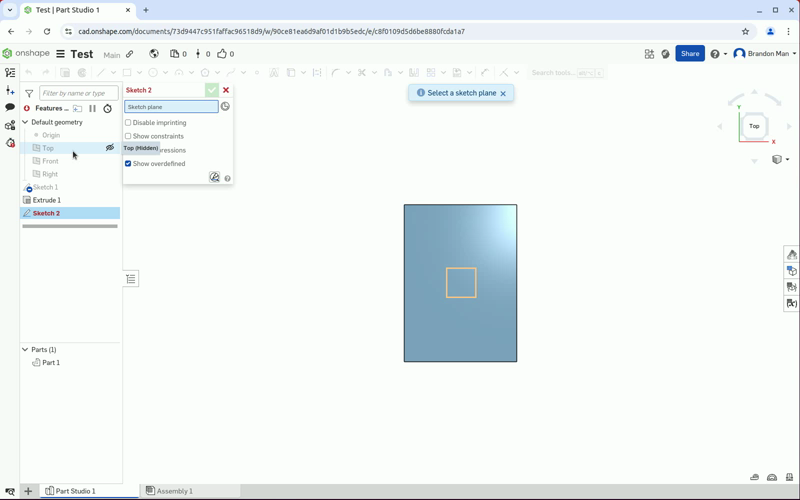
click(73, 150)
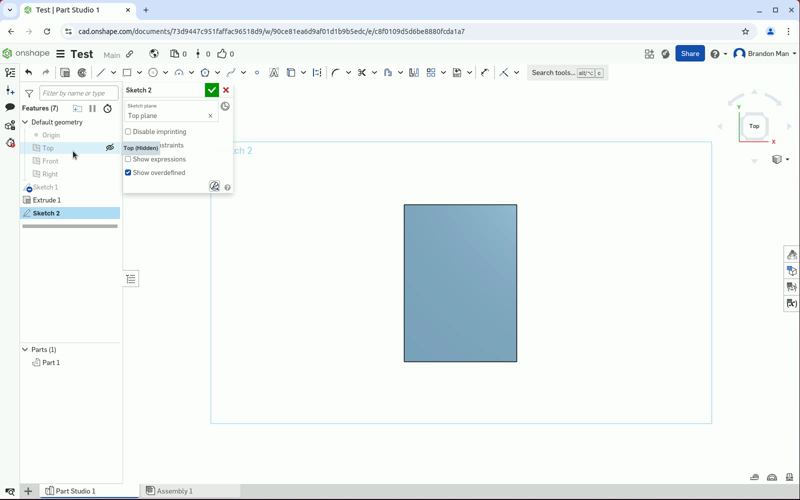
mouse_move(73, 352)
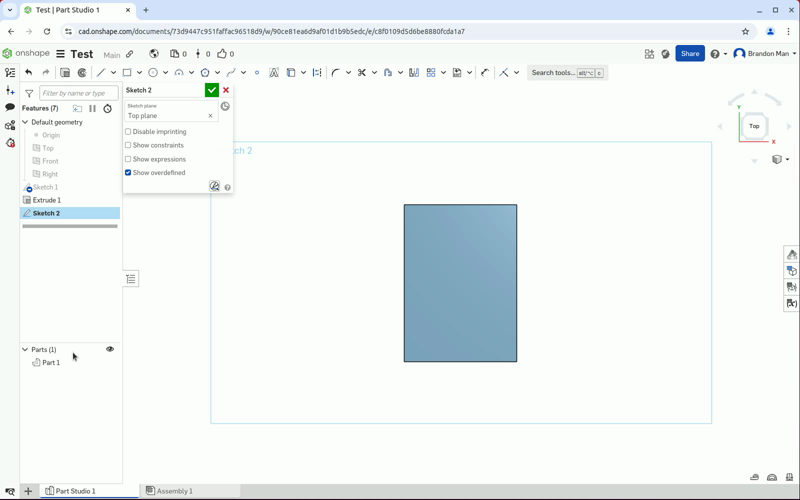
key(y)
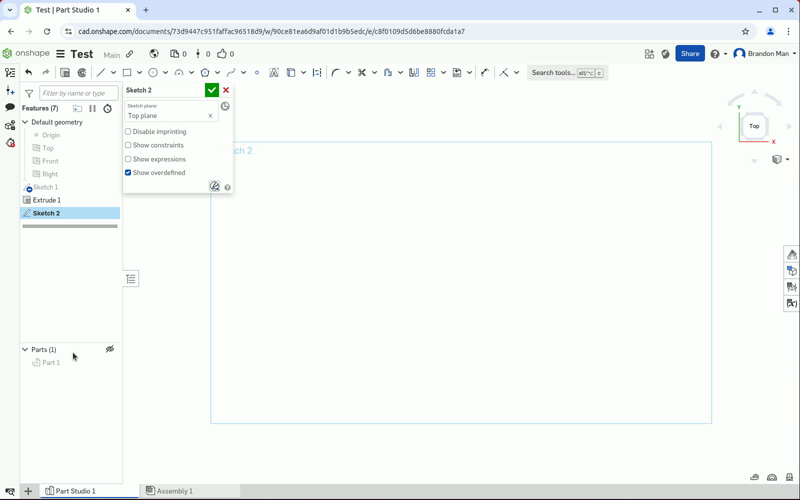
key(l)
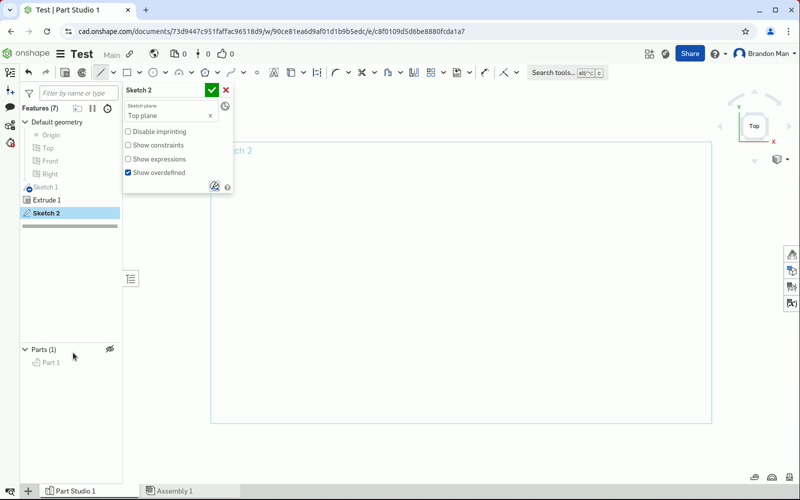
key_down(shift)
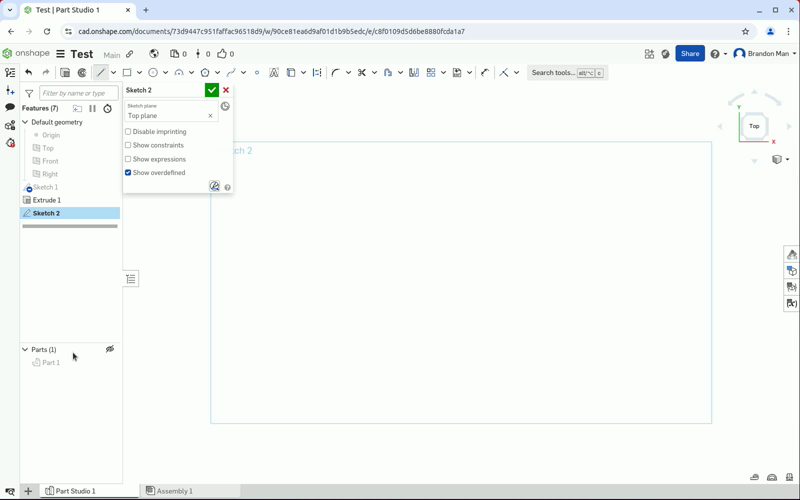
mouse_move(401, 363)
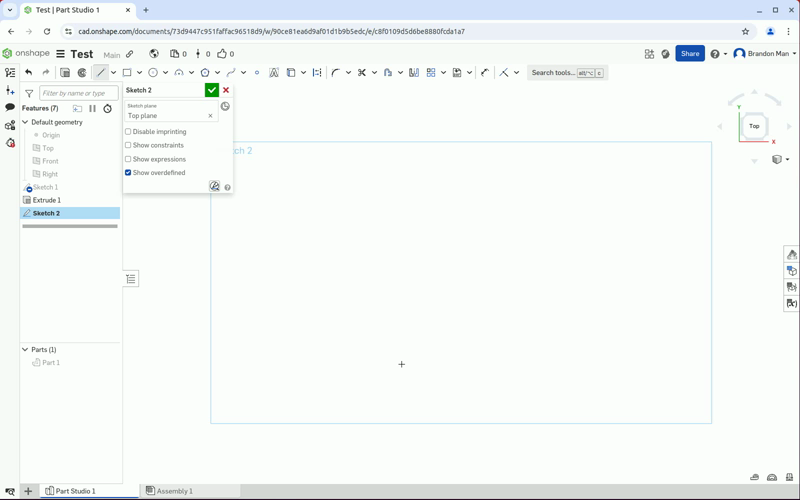
click(401, 363)
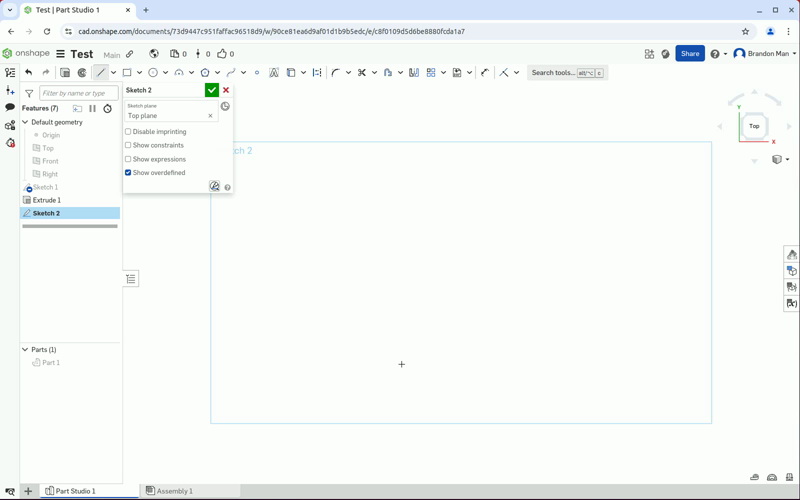
key_up(shift)
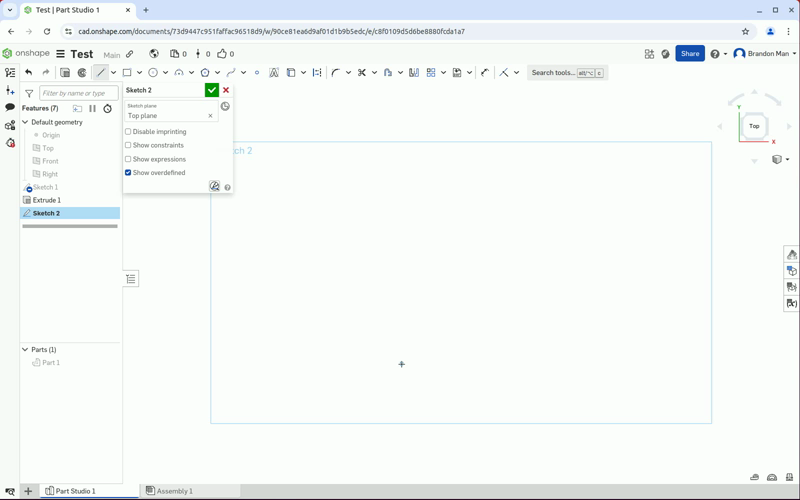
key_down(shift)
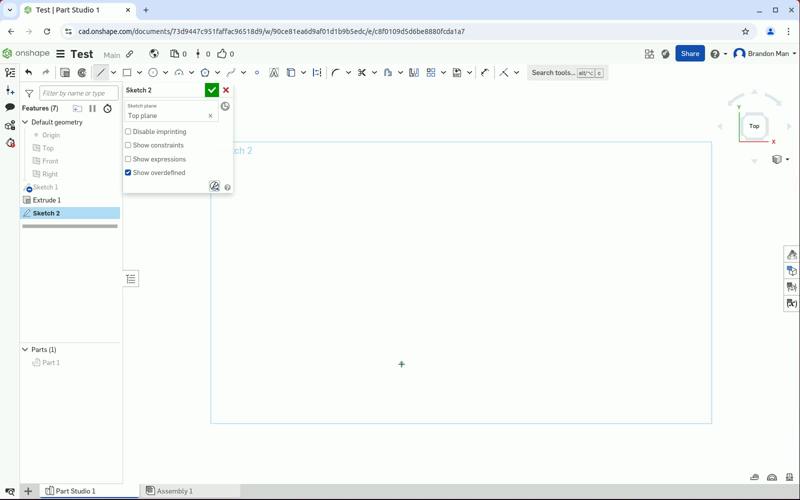
mouse_move(518, 363)
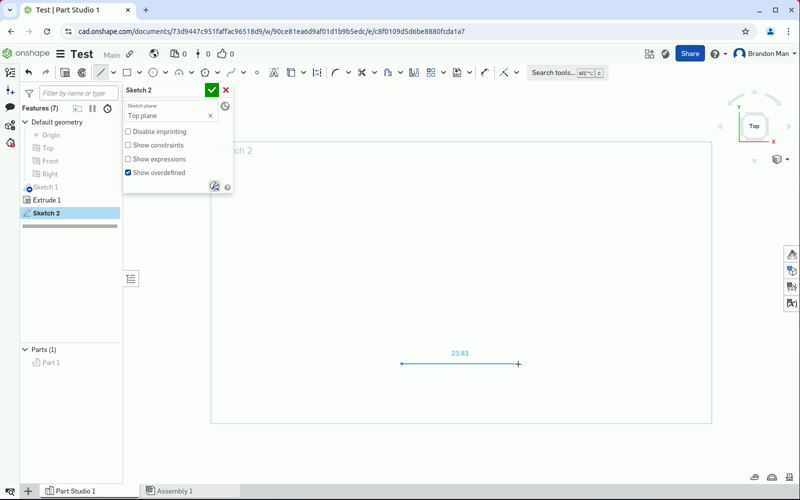
click(518, 363)
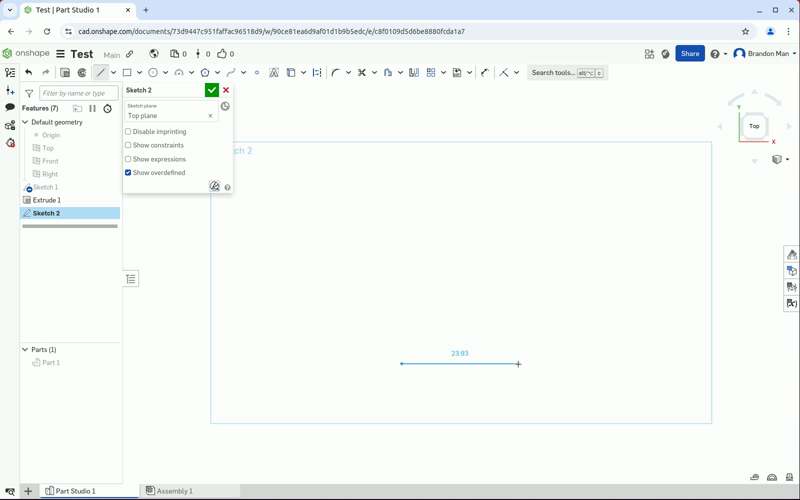
key_up(shift)
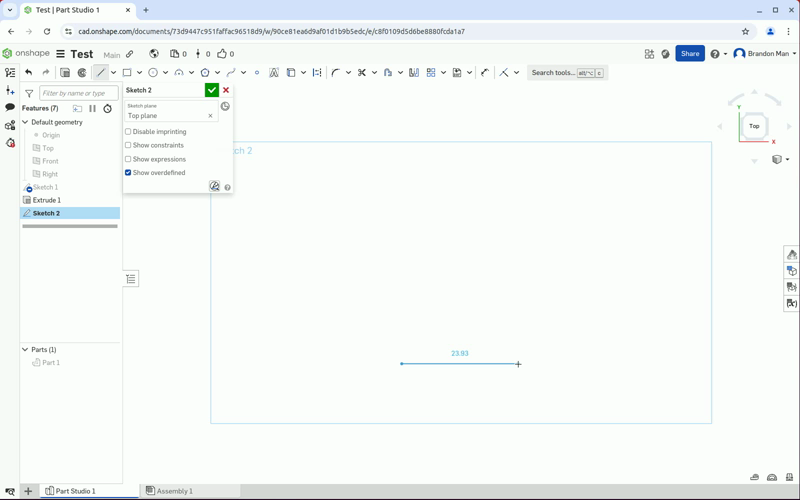
key_down(shift)
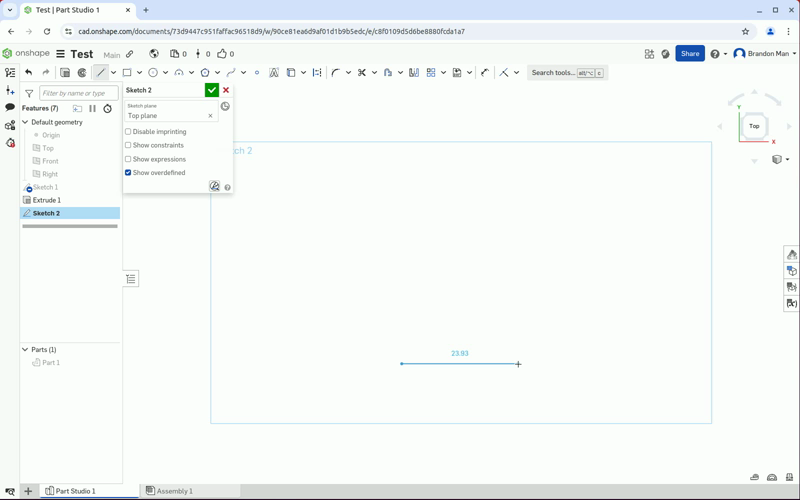
mouse_move(518, 203)
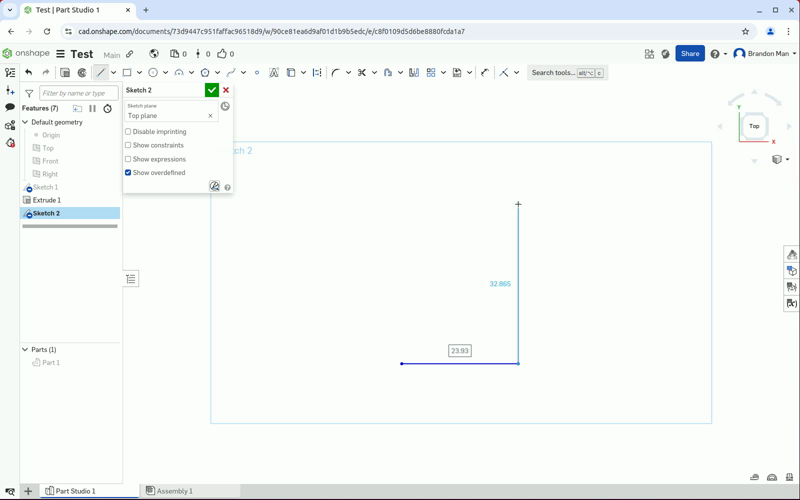
click(518, 203)
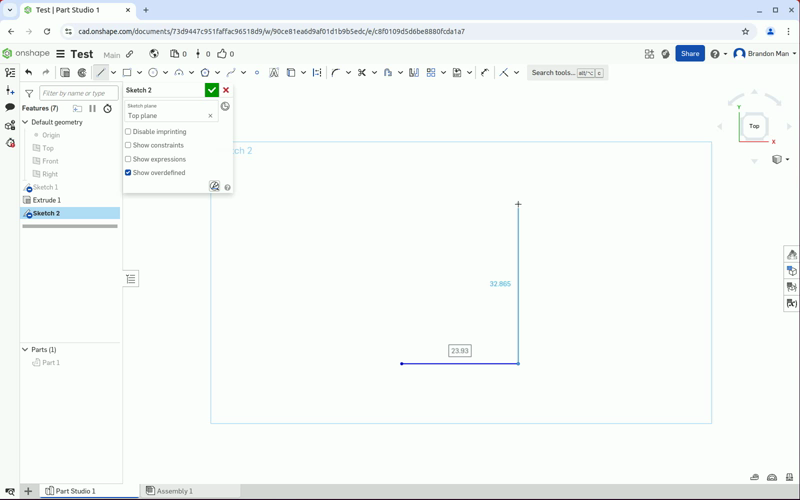
key_up(shift)
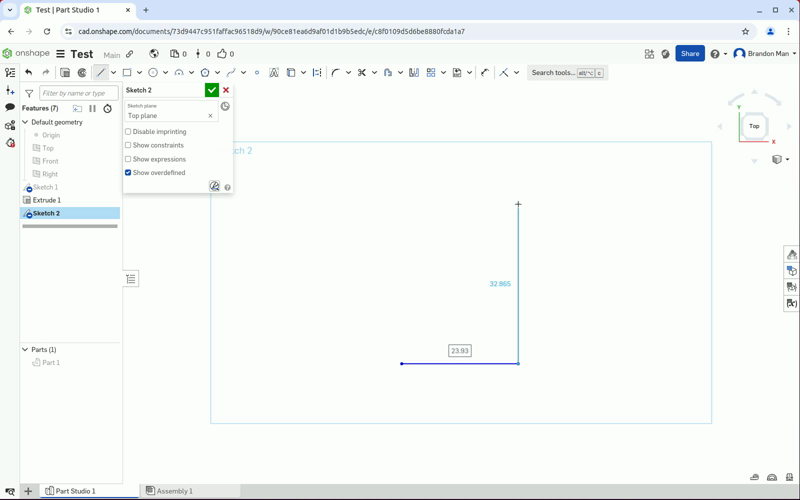
key_down(shift)
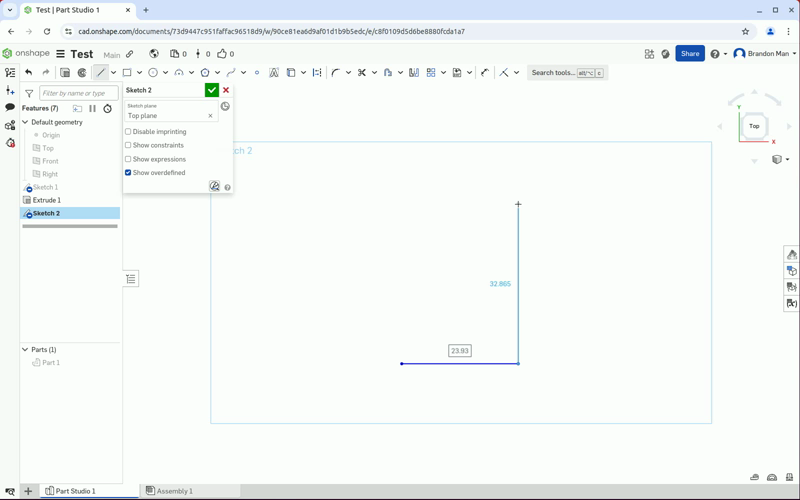
mouse_move(401, 203)
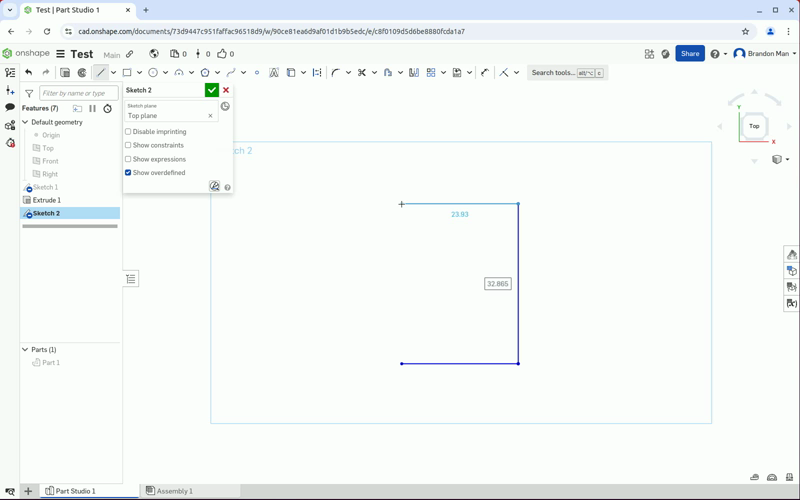
click(401, 203)
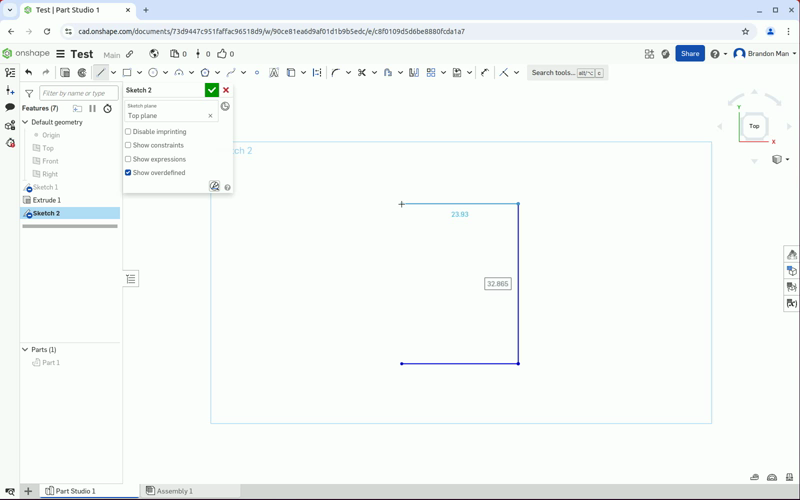
key_up(shift)
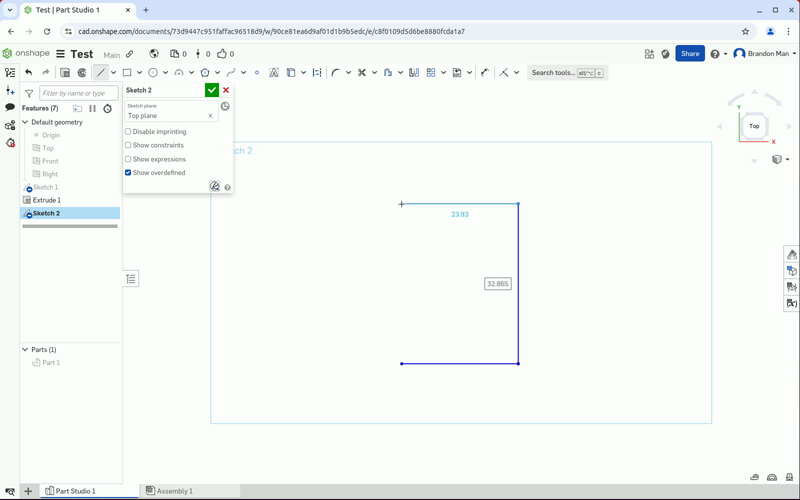
key_down(shift)
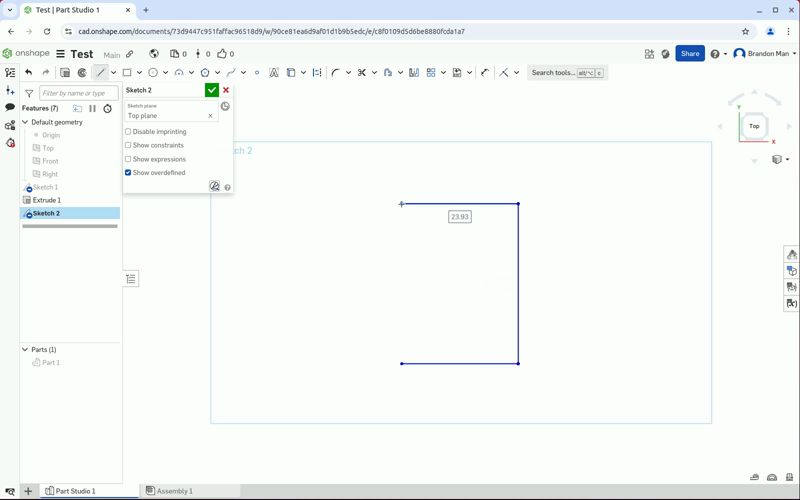
mouse_move(401, 363)
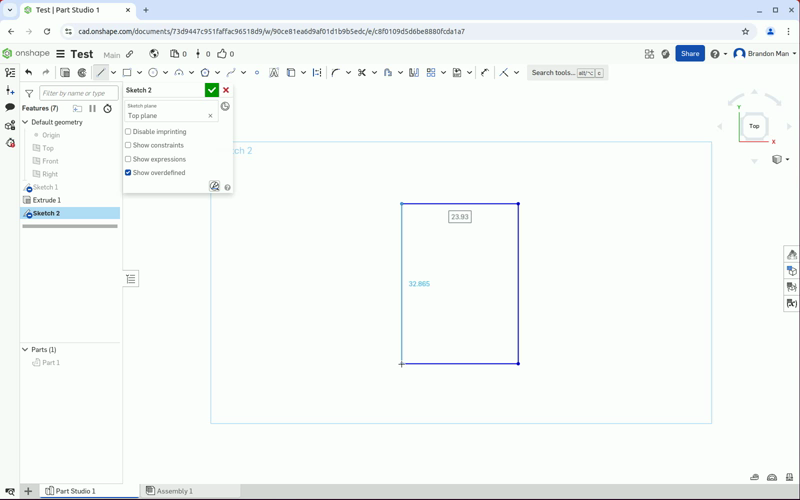
key_up(shift)
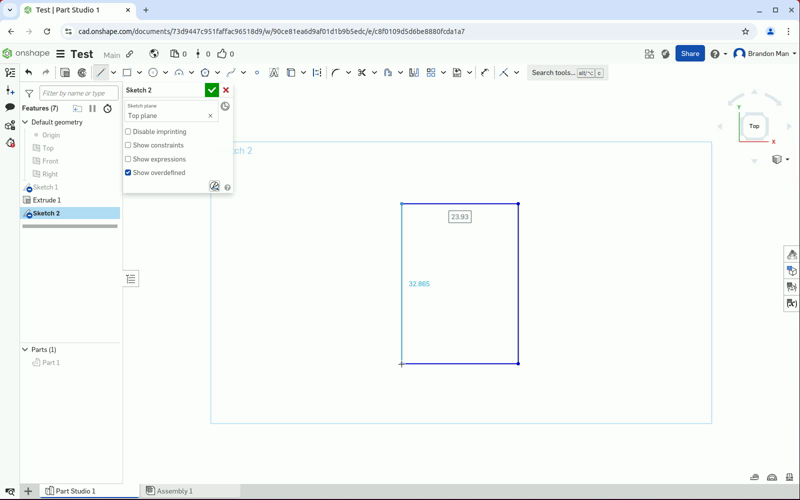
click(401, 363)
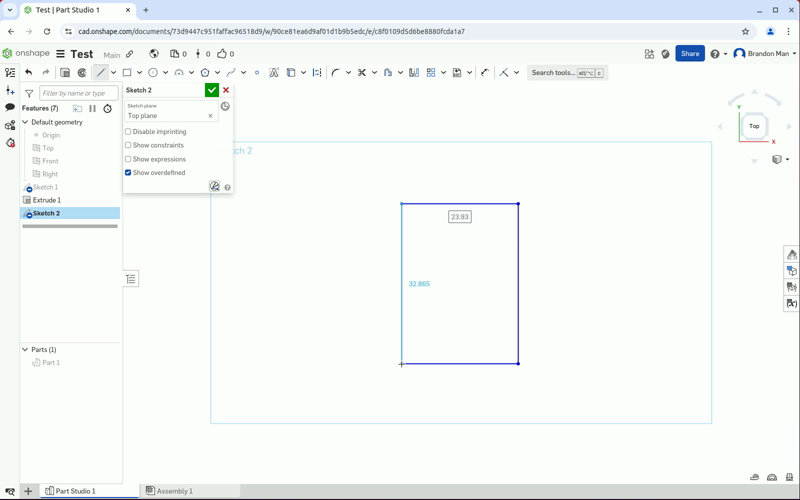
key(esc)
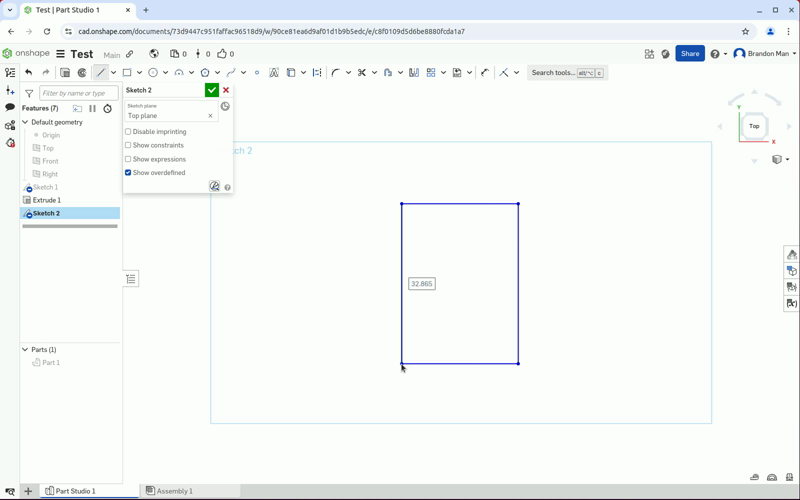
key(l)
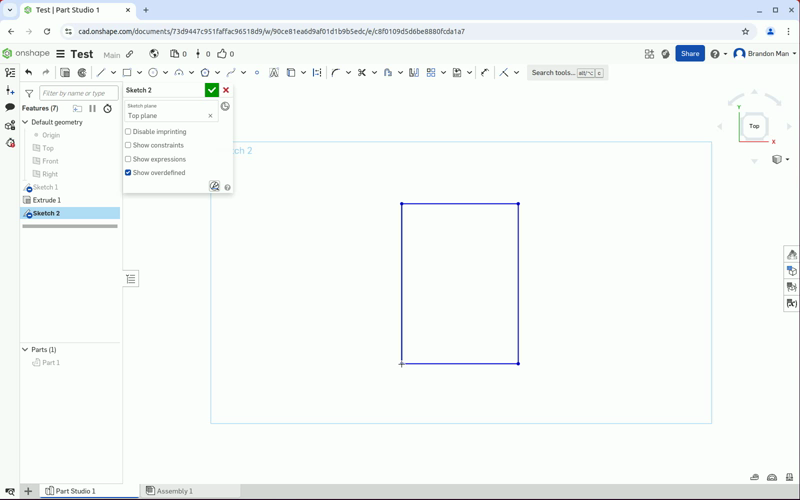
key_down(shift)
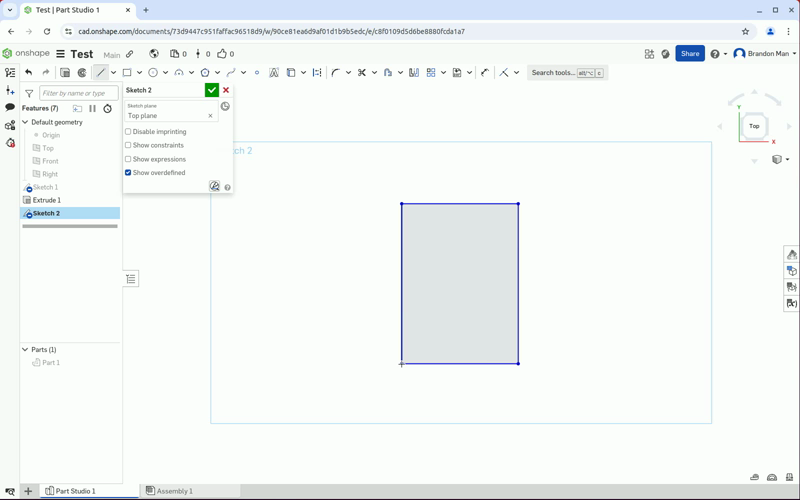
mouse_move(403, 362)
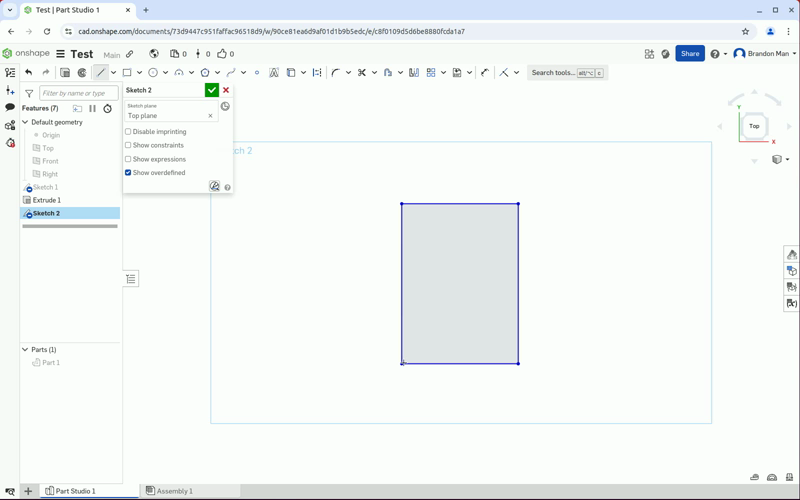
scroll(6)
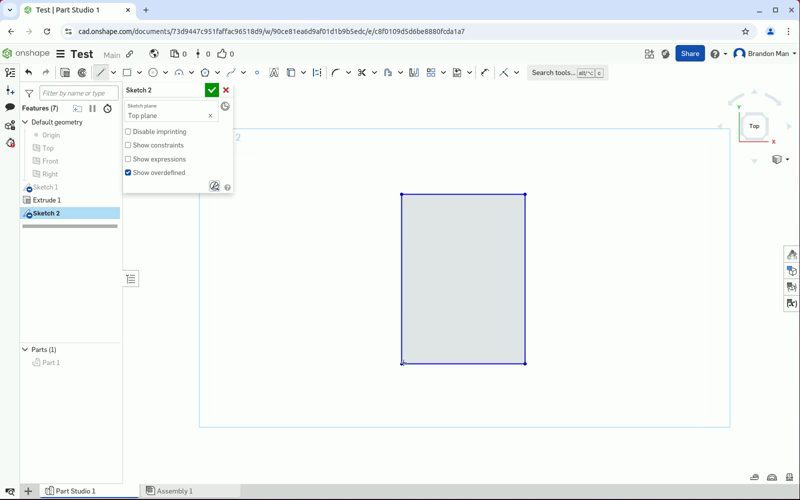
scroll(6)
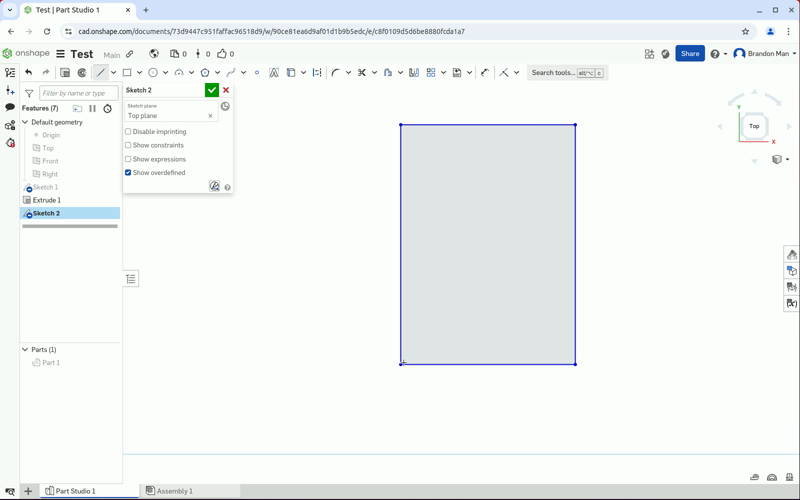
scroll(6)
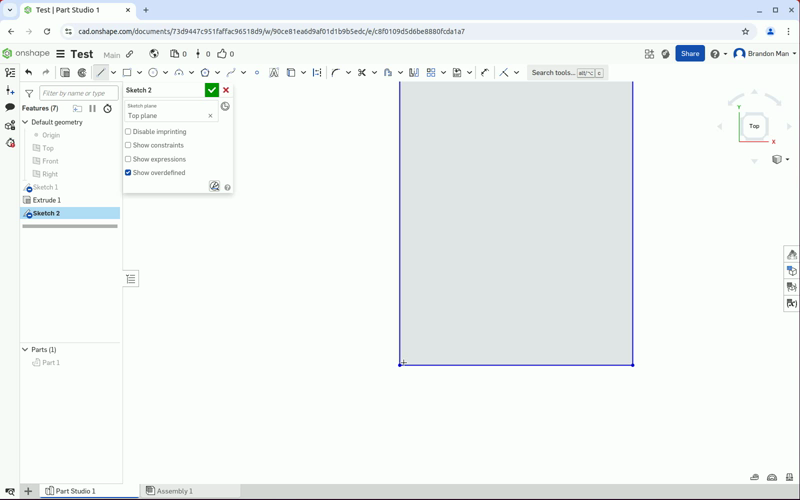
scroll(6)
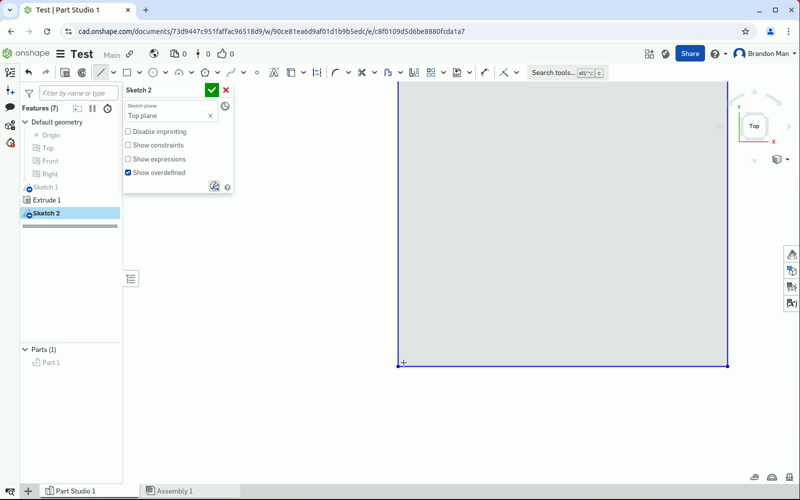
scroll(6)
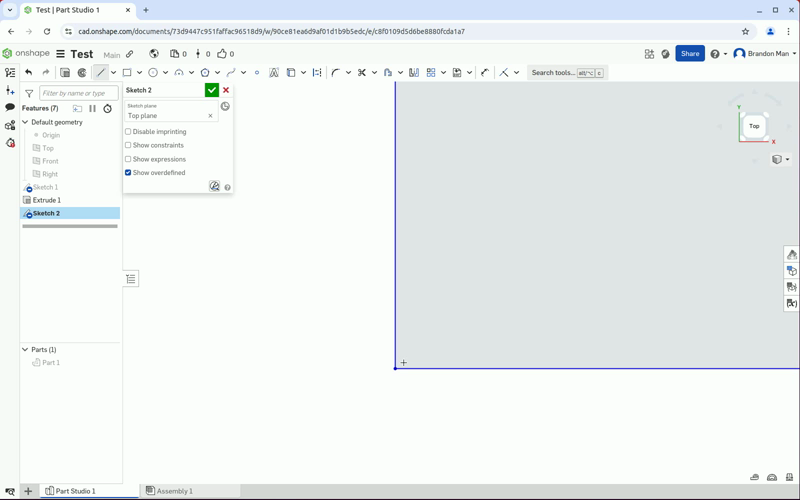
scroll(6)
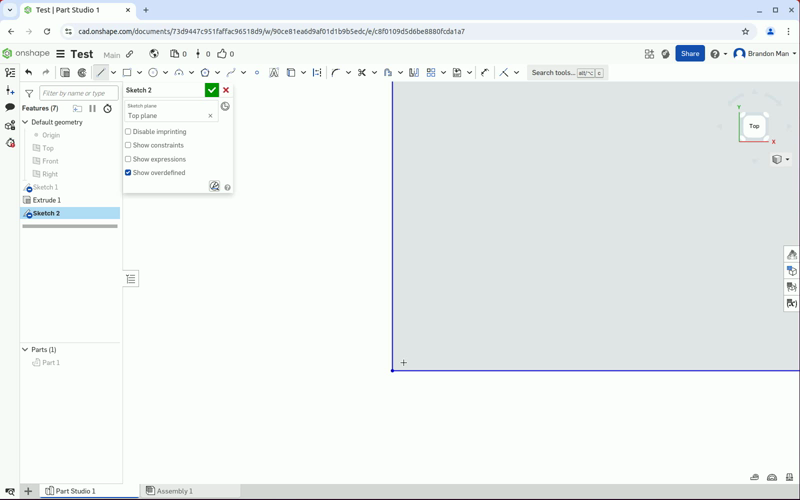
scroll(6)
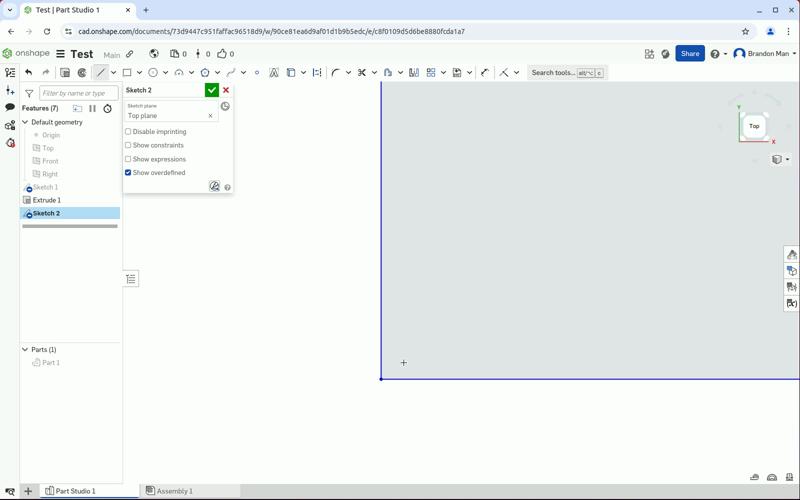
click(403, 362)
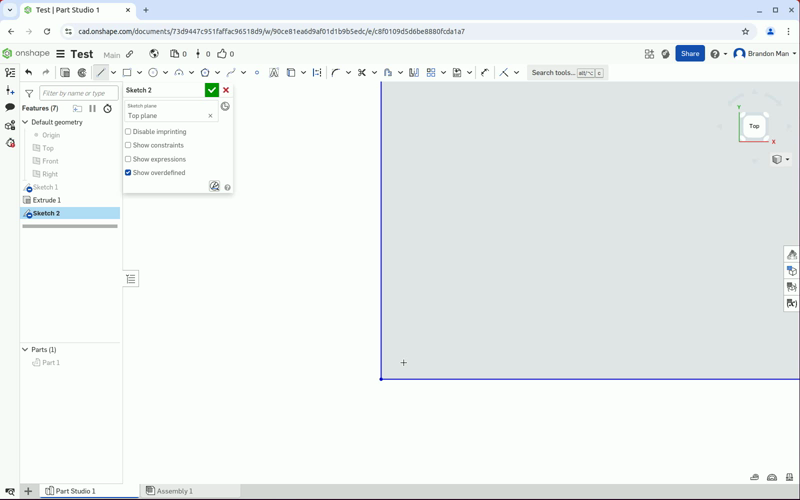
scroll(-6)
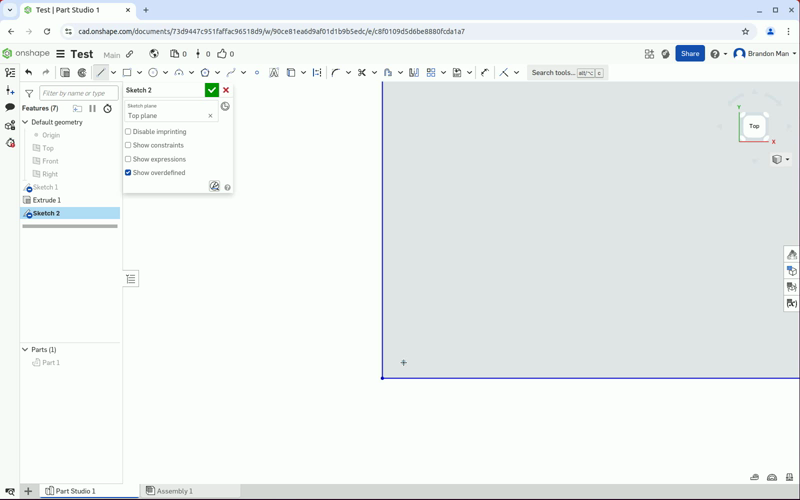
scroll(-6)
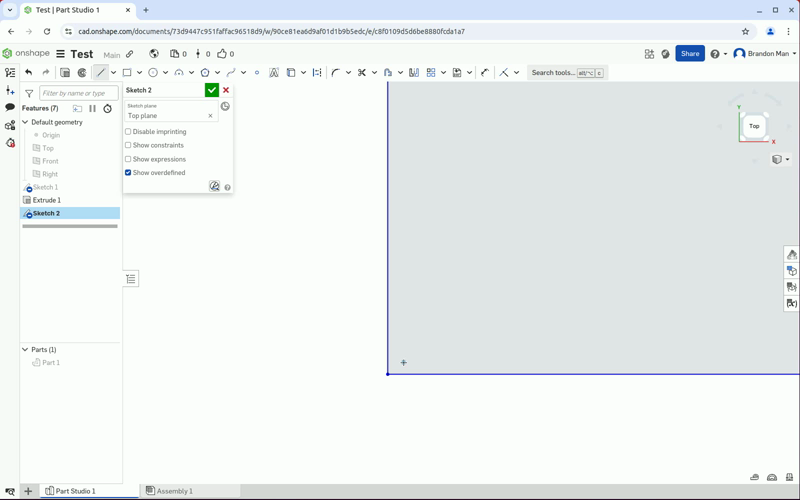
scroll(-6)
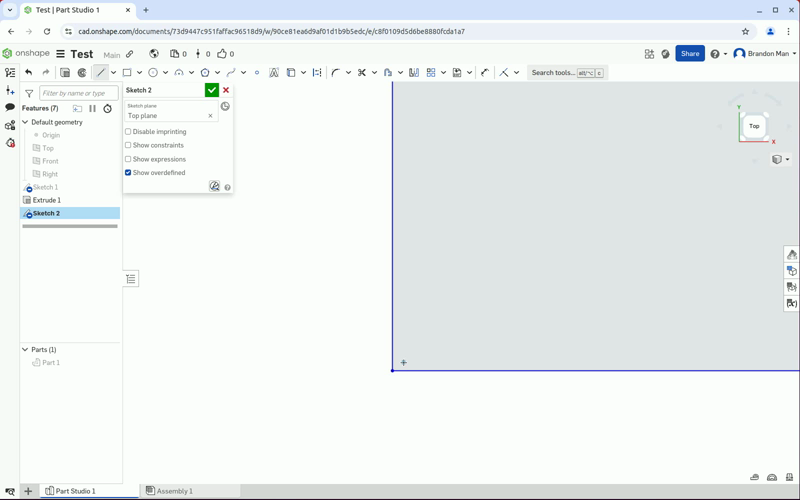
scroll(-6)
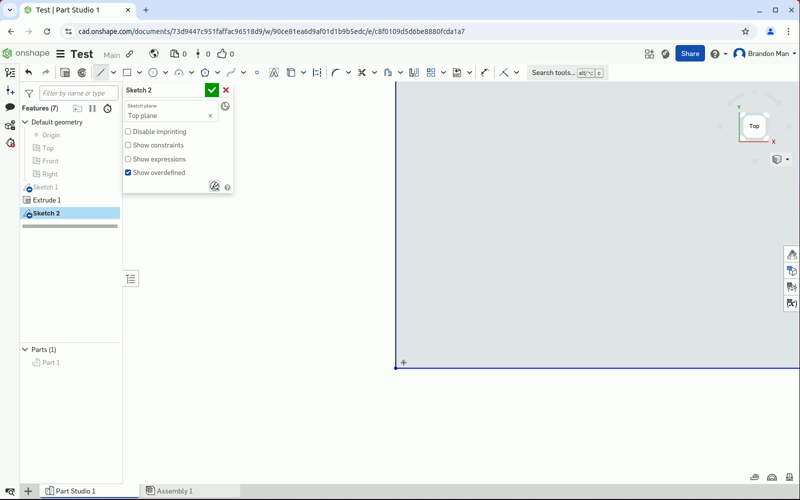
scroll(-6)
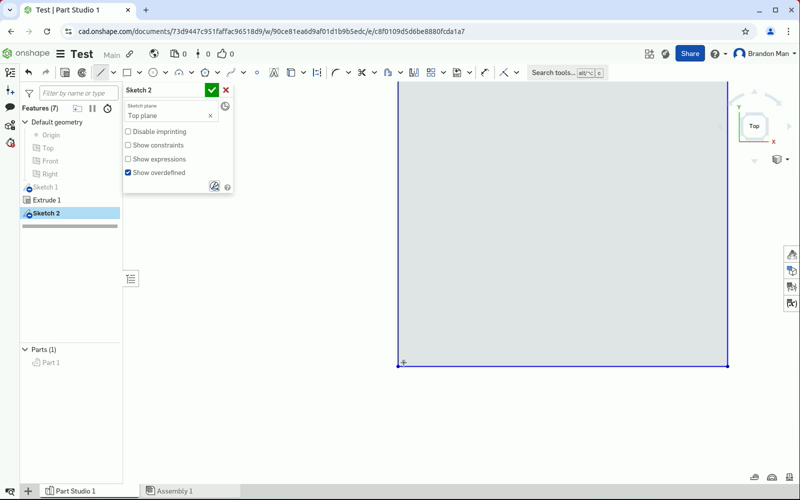
scroll(-6)
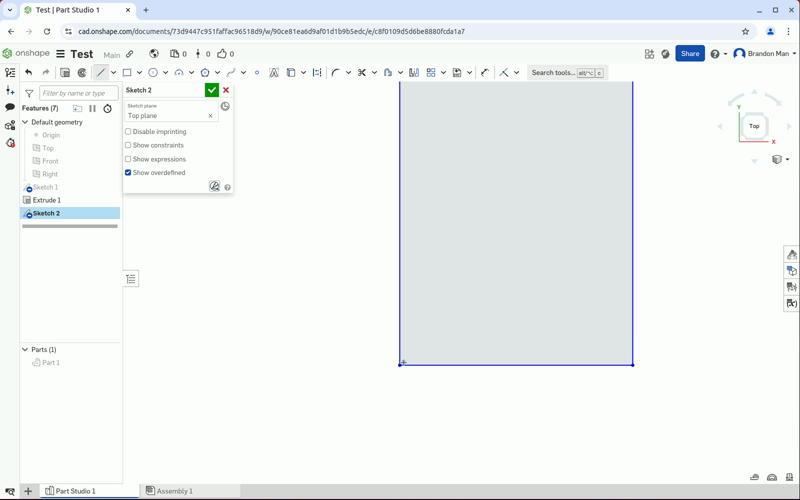
scroll(-6)
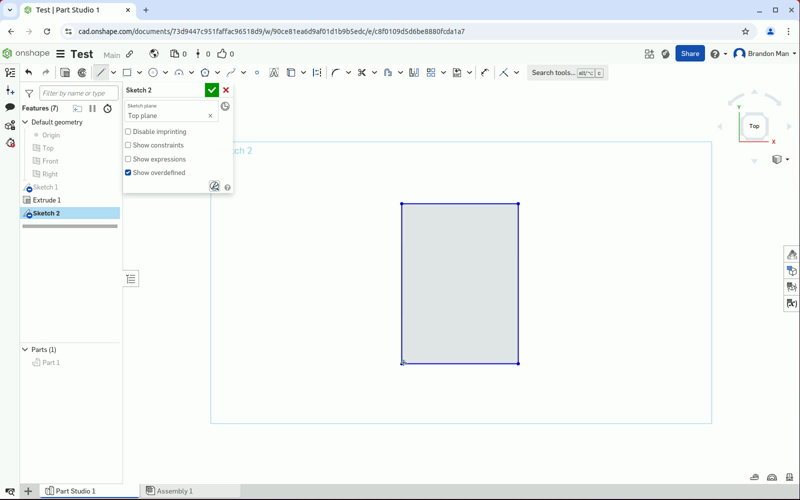
key_up(shift)
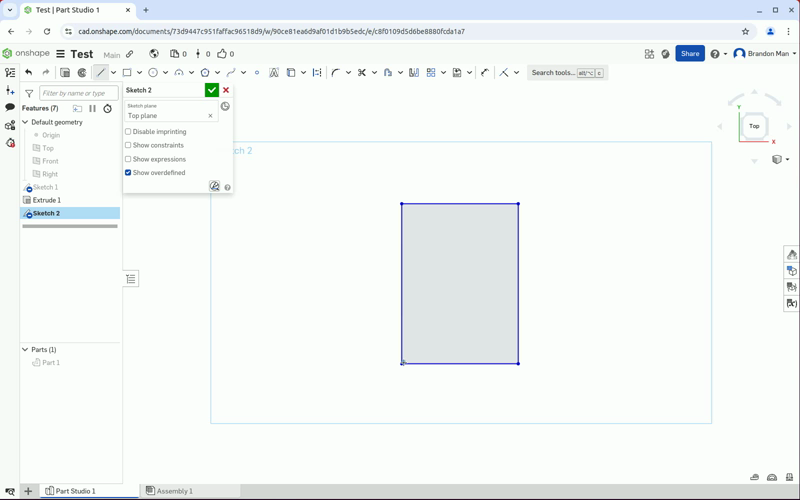
key_down(shift)
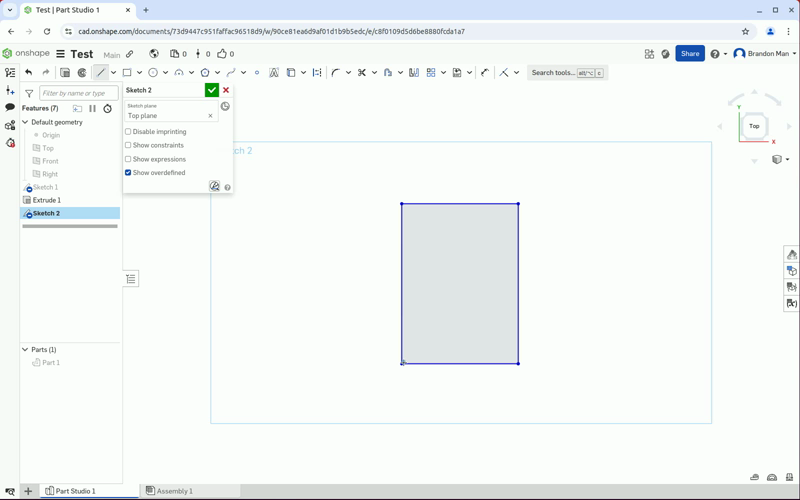
mouse_move(515, 362)
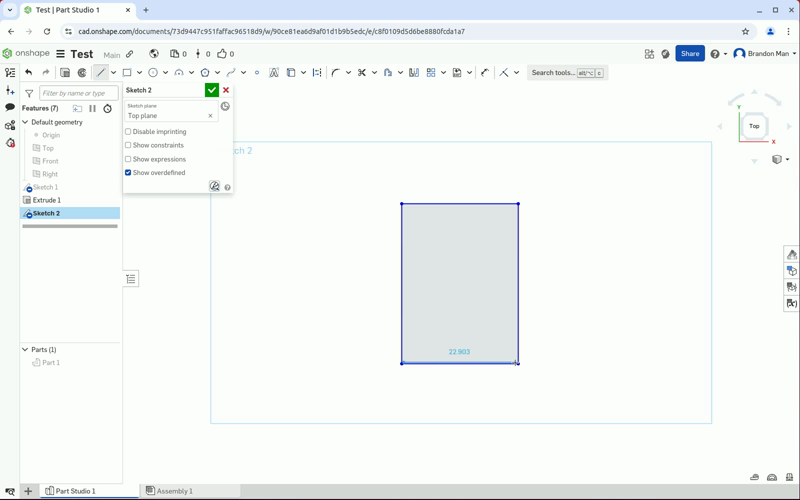
scroll(6)
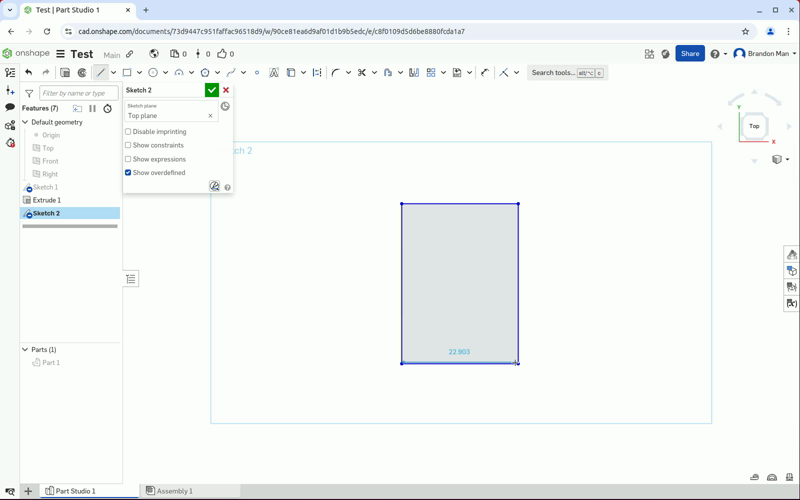
scroll(6)
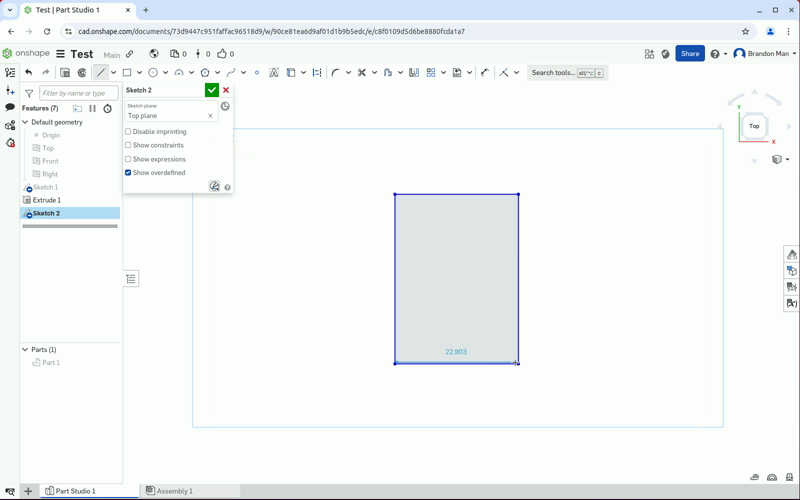
scroll(6)
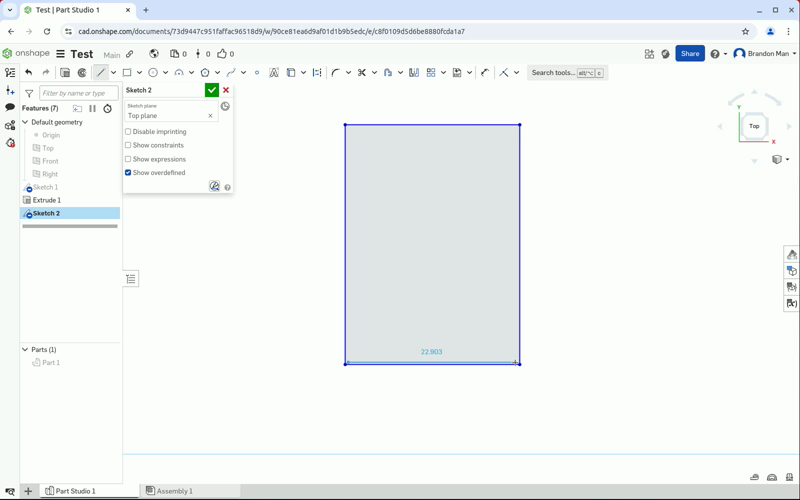
scroll(6)
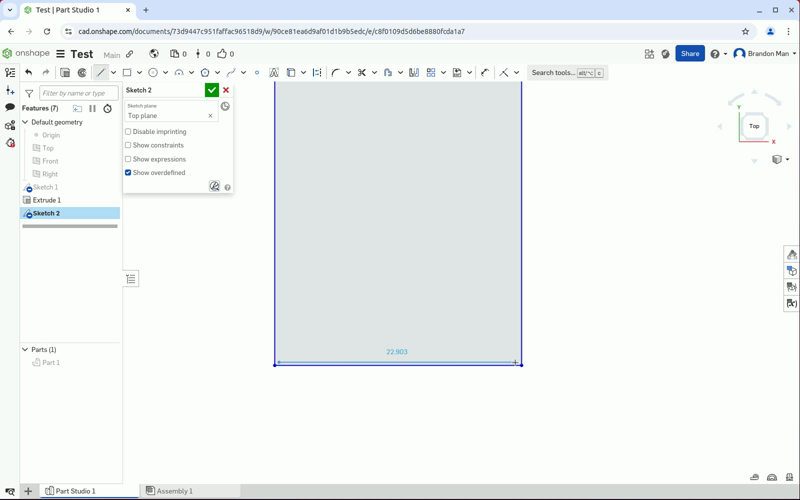
scroll(6)
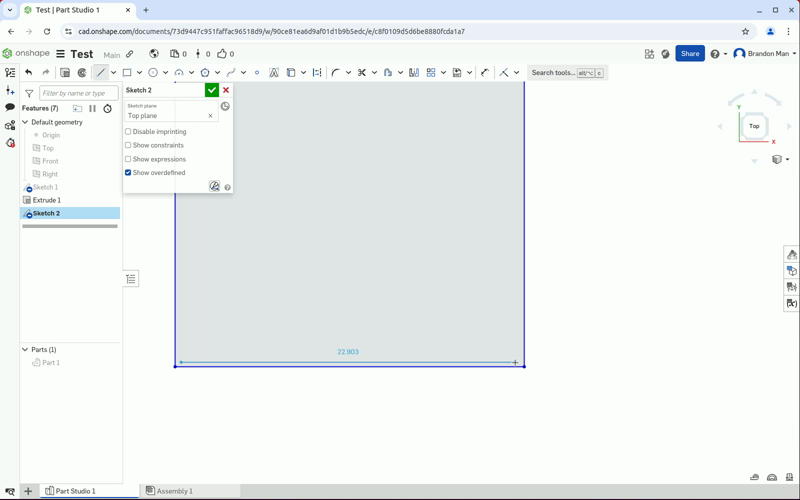
scroll(6)
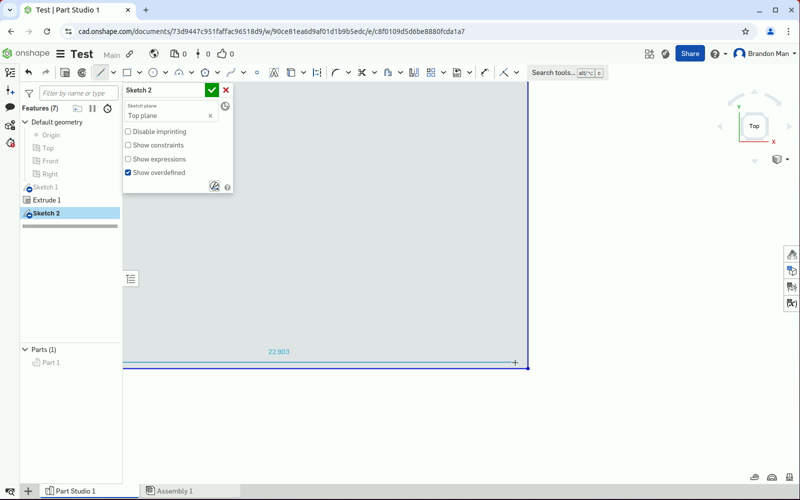
scroll(6)
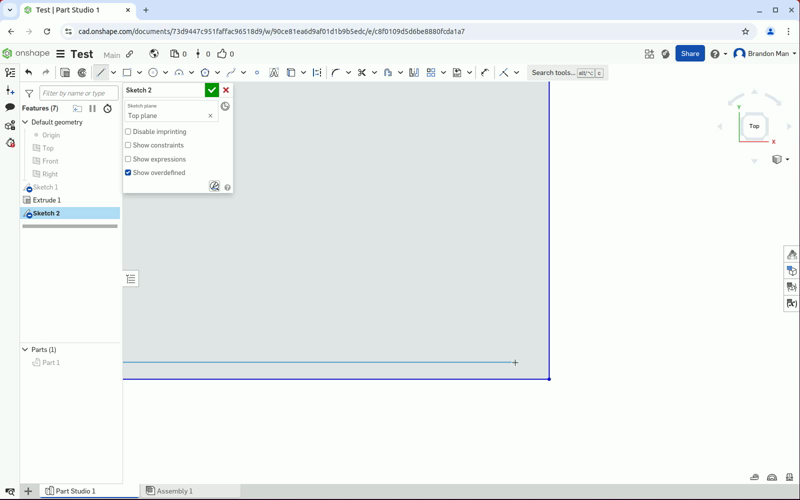
click(515, 362)
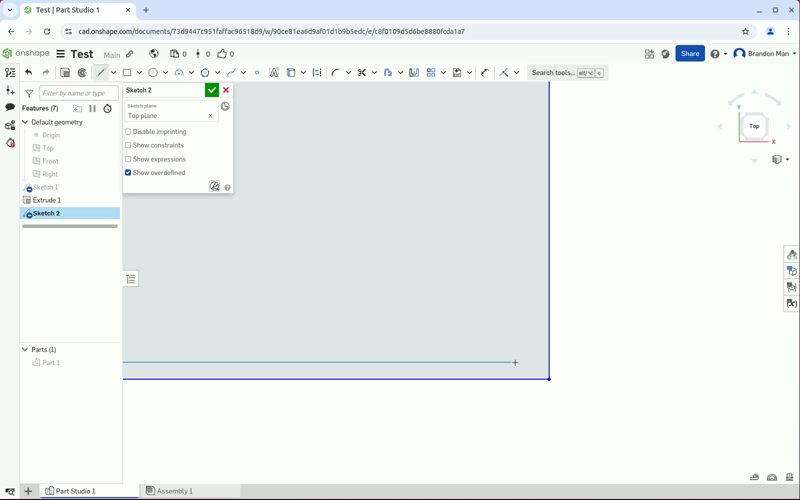
scroll(-6)
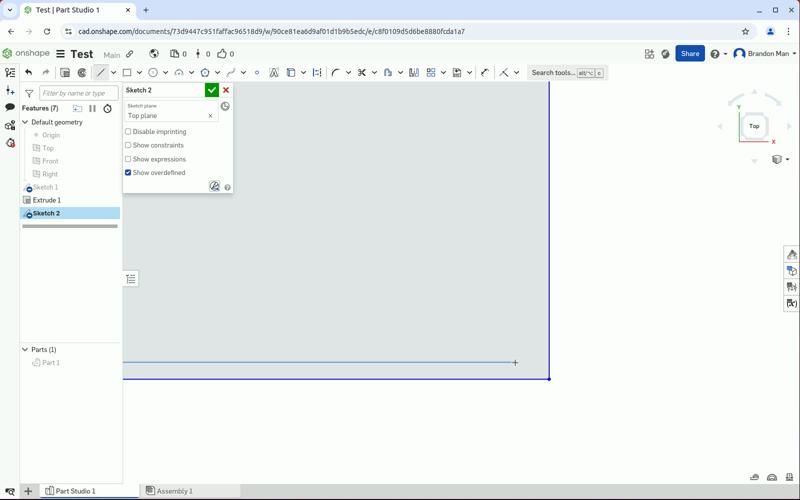
scroll(-6)
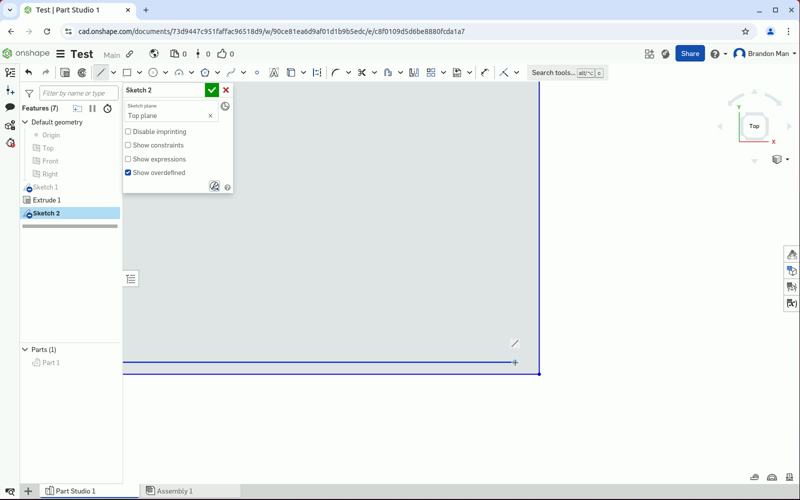
scroll(-6)
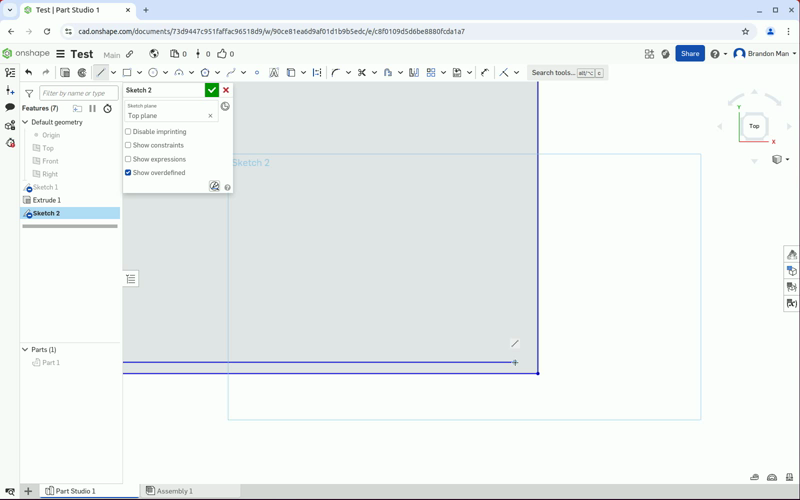
scroll(-6)
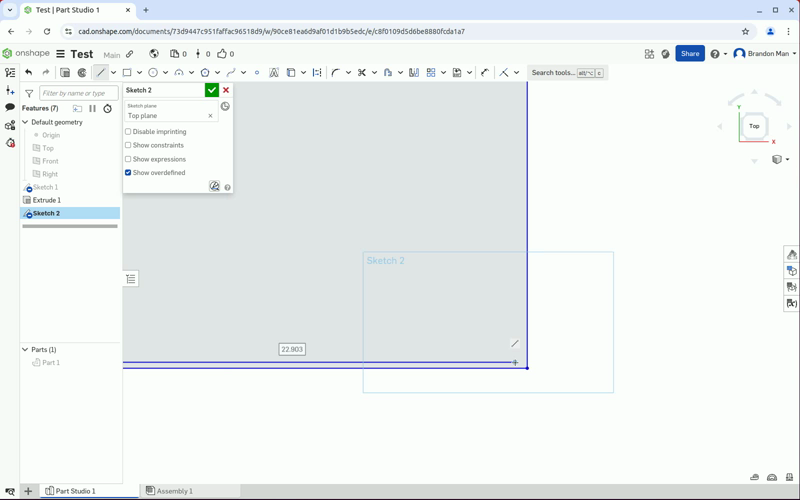
scroll(-6)
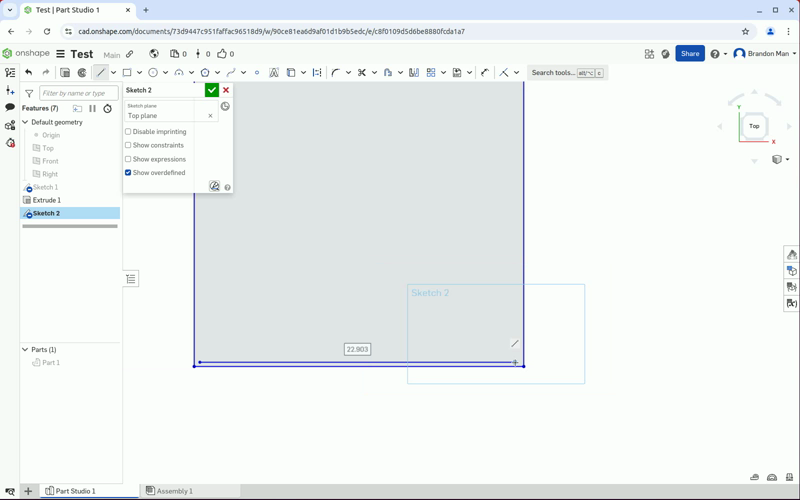
scroll(-6)
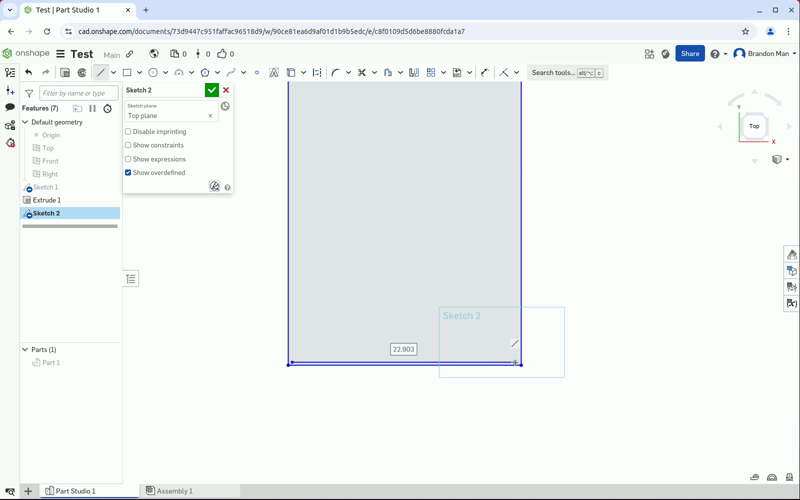
scroll(-6)
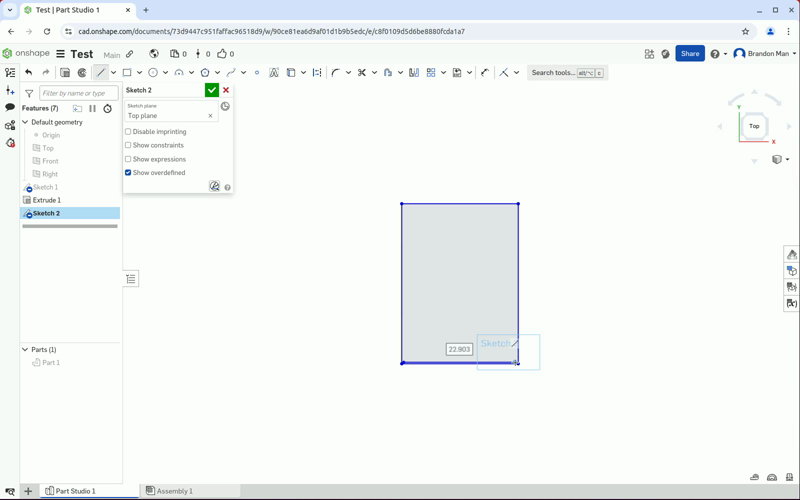
key_up(shift)
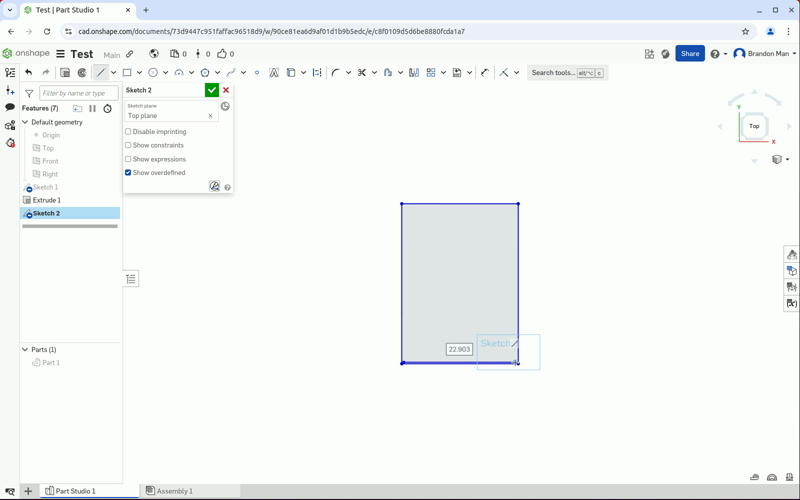
key_down(shift)
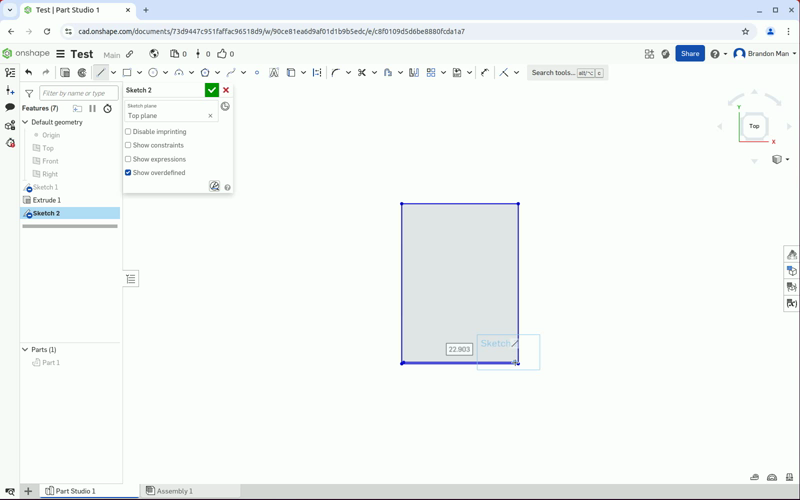
mouse_move(515, 205)
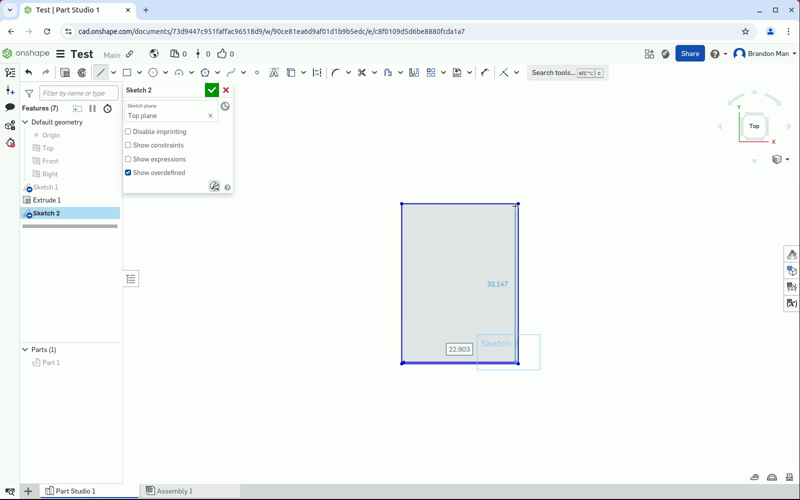
scroll(6)
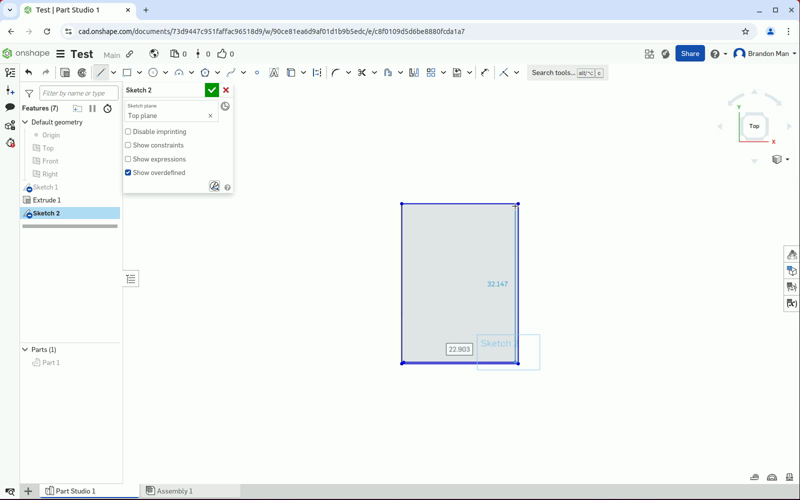
scroll(6)
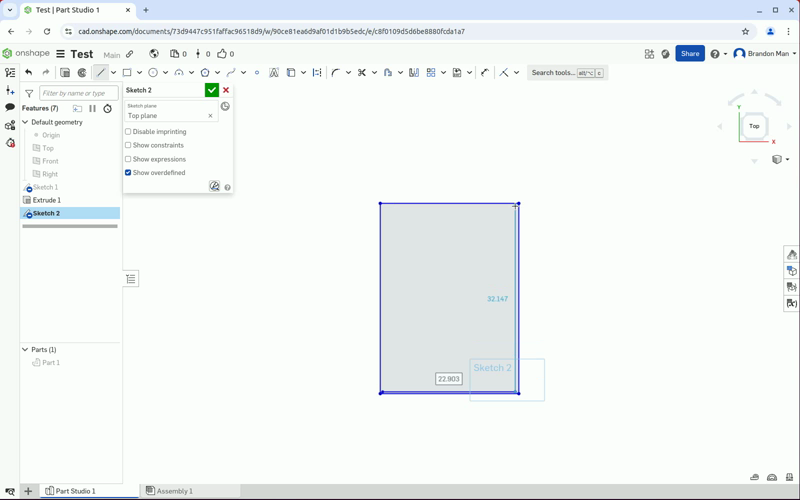
scroll(6)
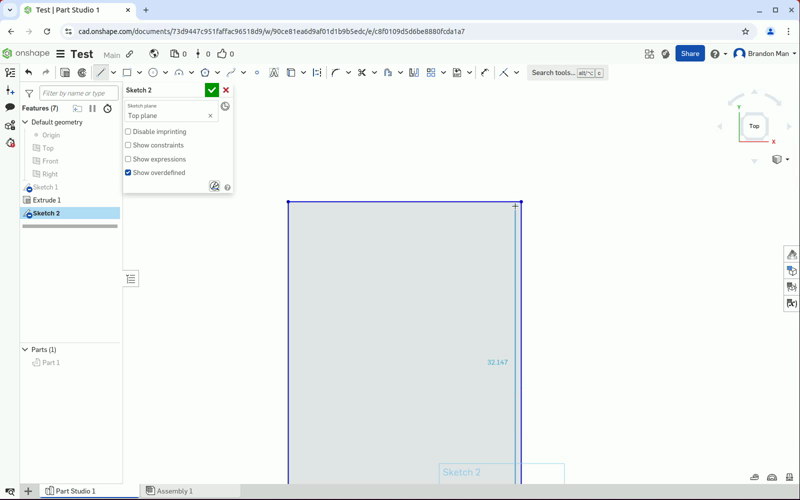
scroll(6)
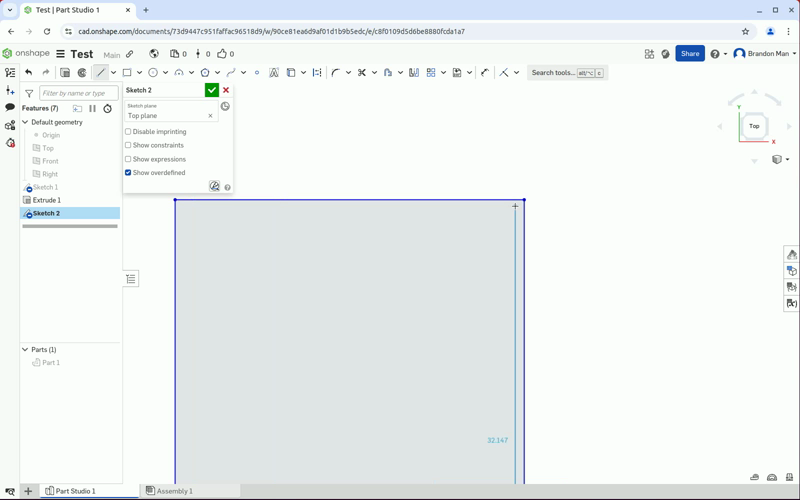
scroll(6)
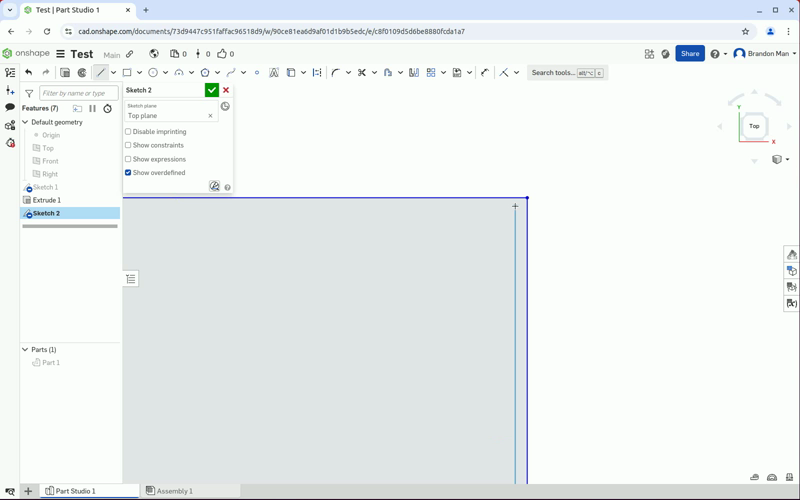
scroll(6)
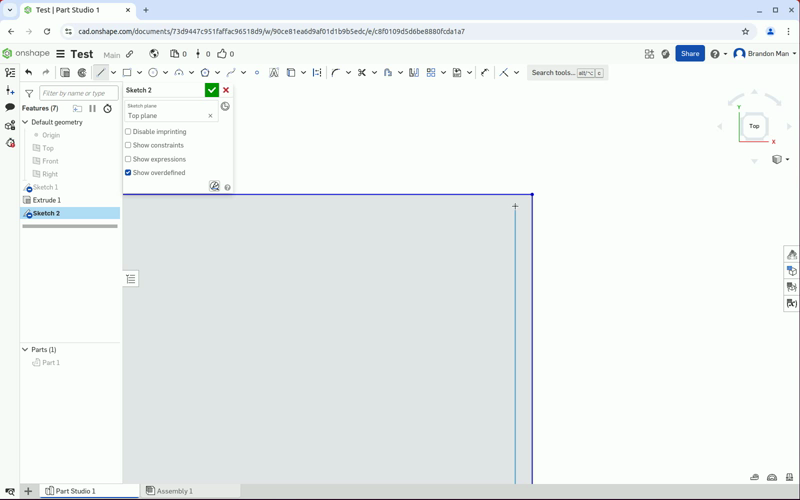
scroll(6)
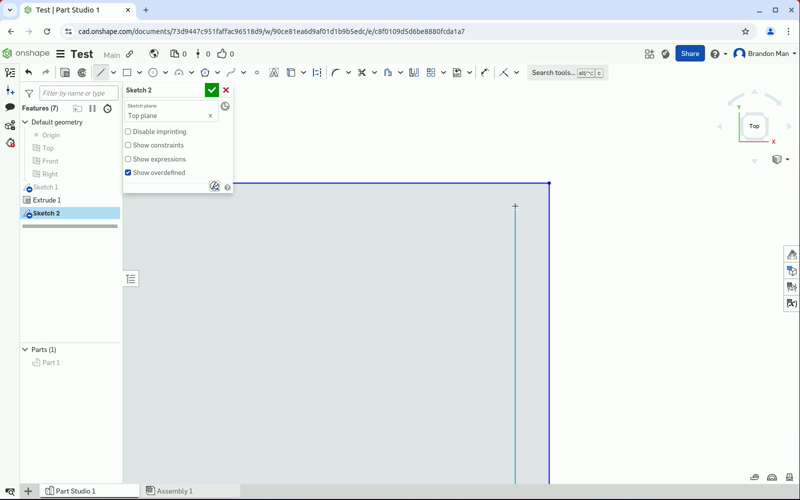
click(515, 205)
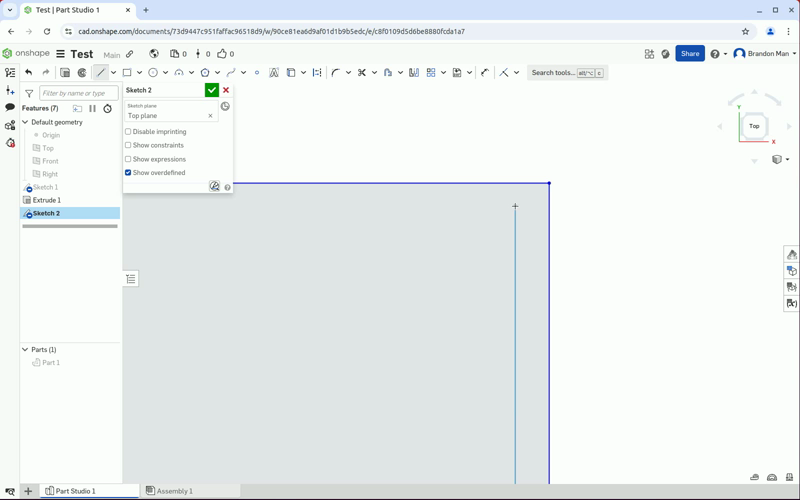
scroll(-6)
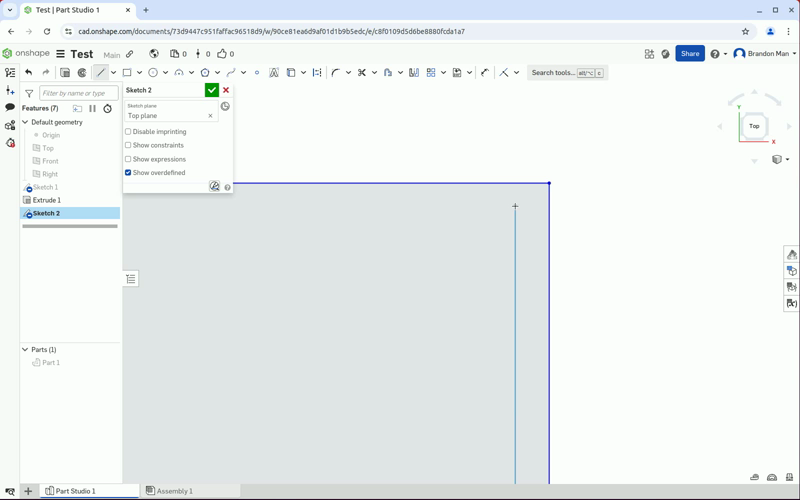
scroll(-6)
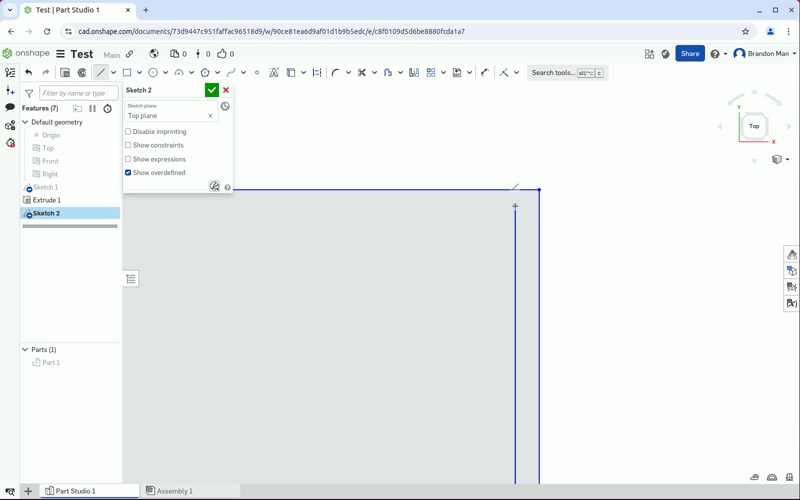
scroll(-6)
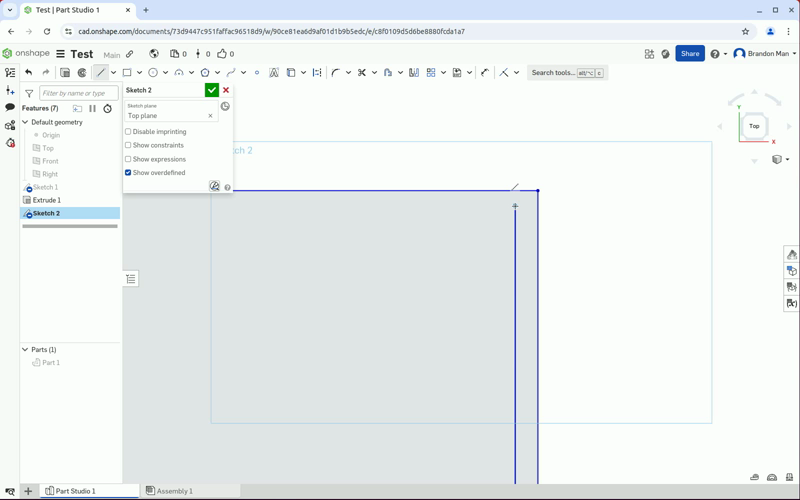
scroll(-6)
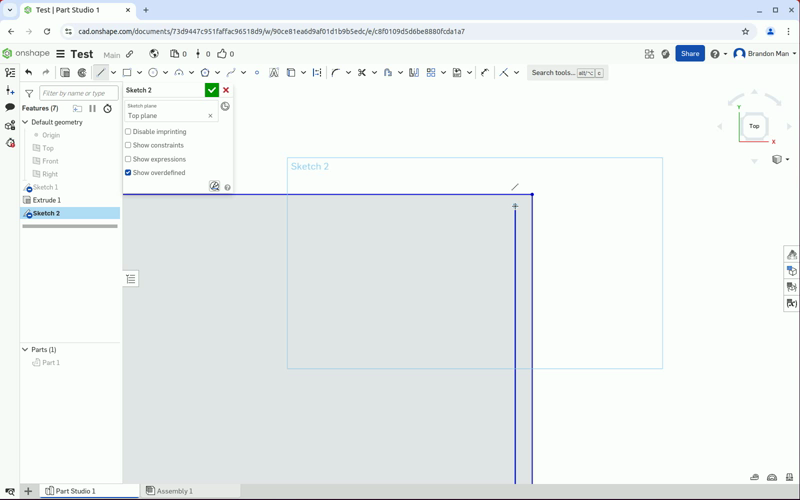
scroll(-6)
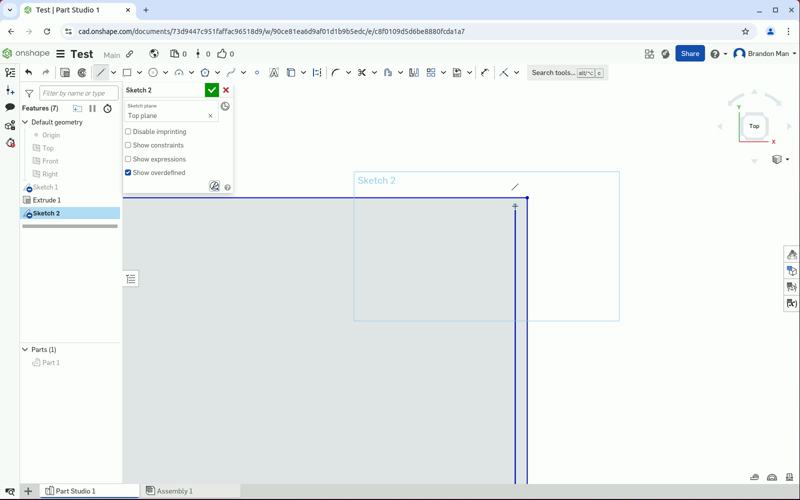
scroll(-6)
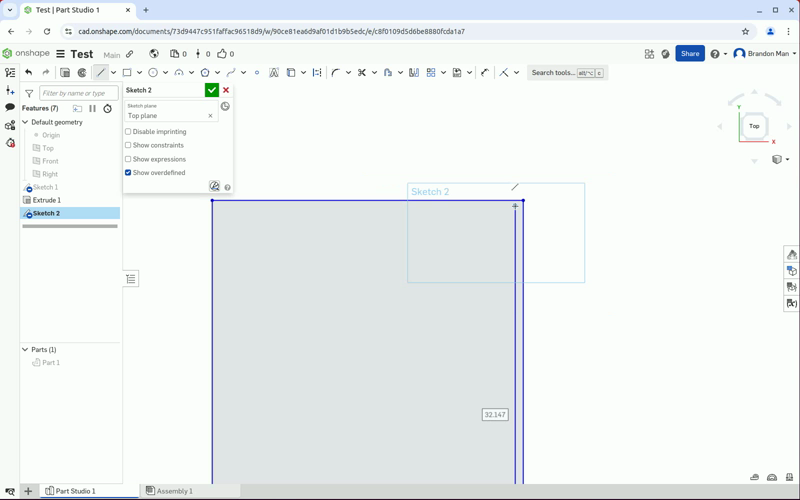
scroll(-6)
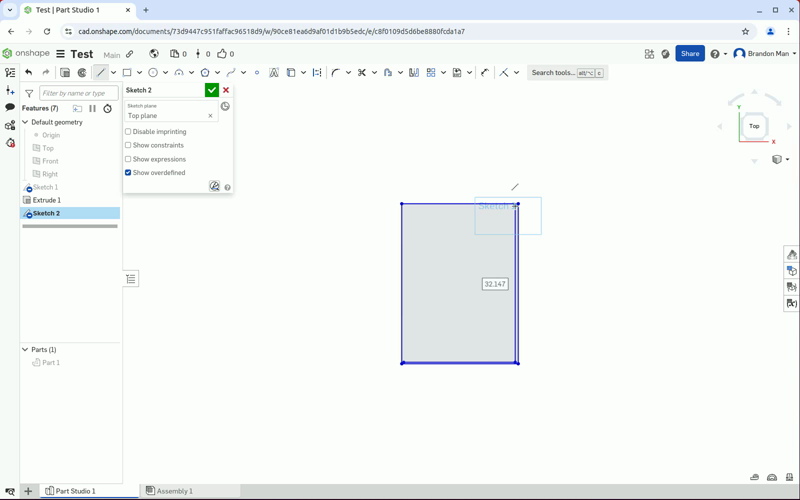
key_up(shift)
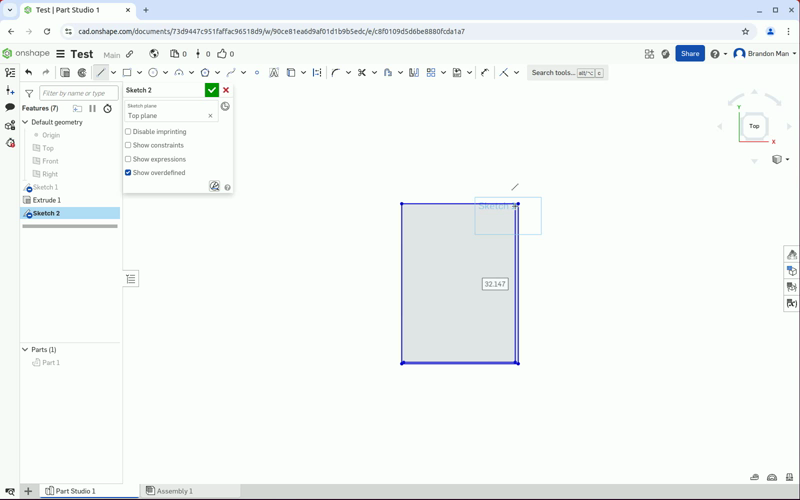
key_down(shift)
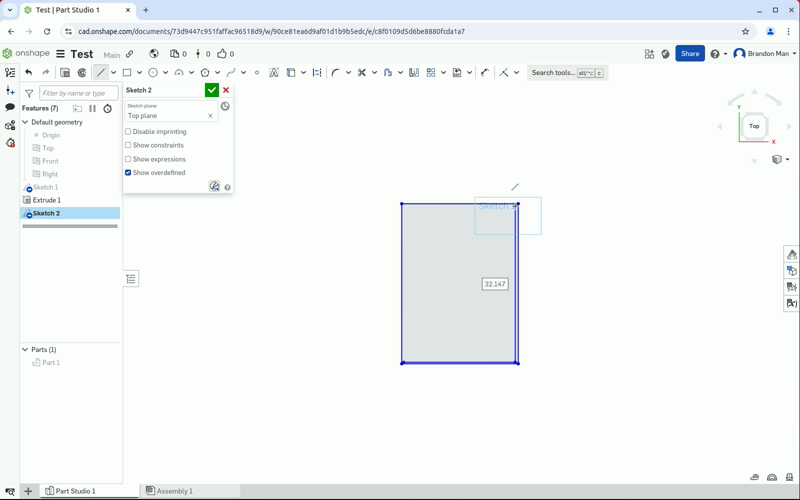
mouse_move(403, 205)
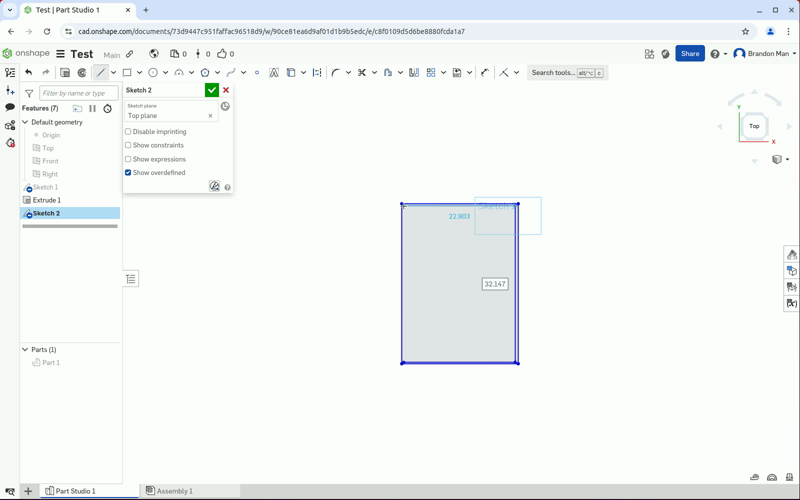
scroll(6)
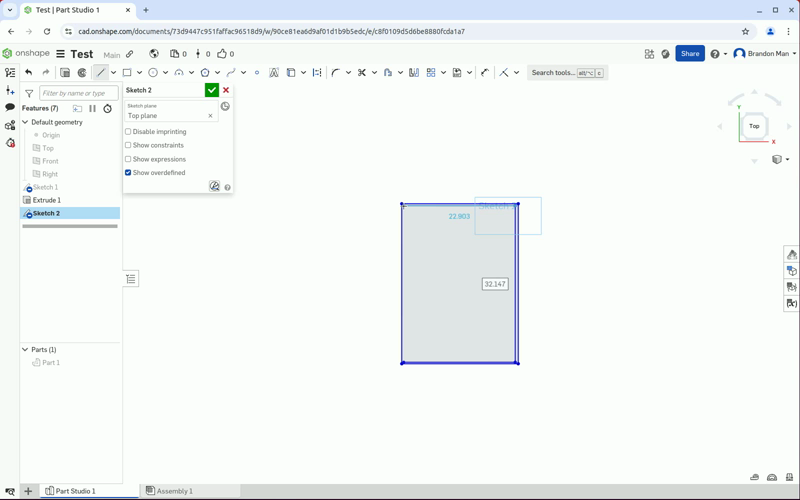
scroll(6)
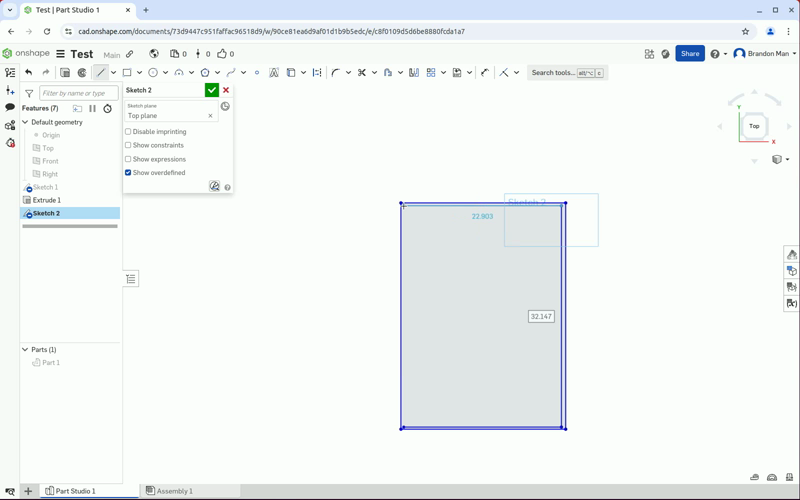
scroll(6)
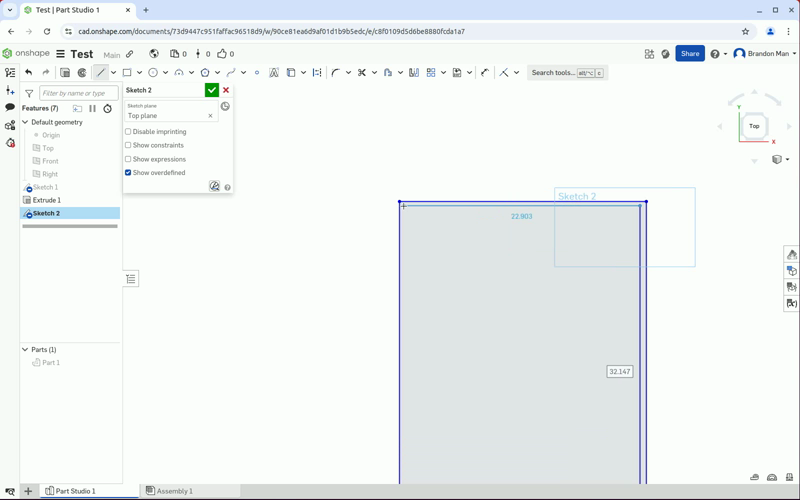
scroll(6)
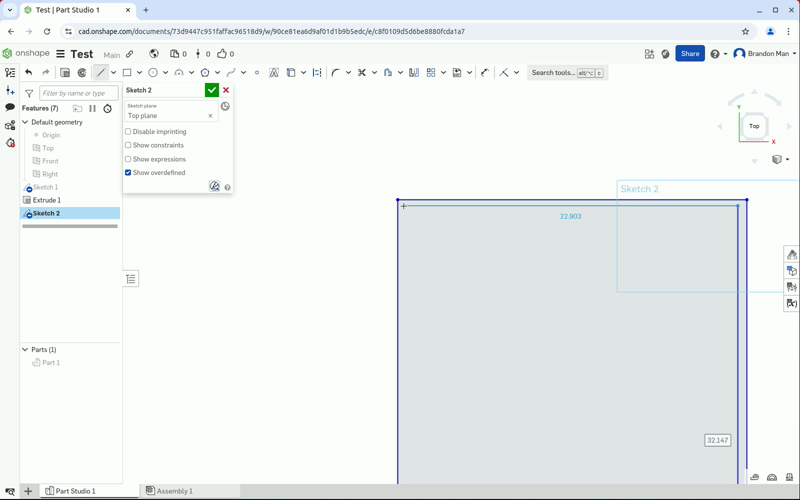
scroll(6)
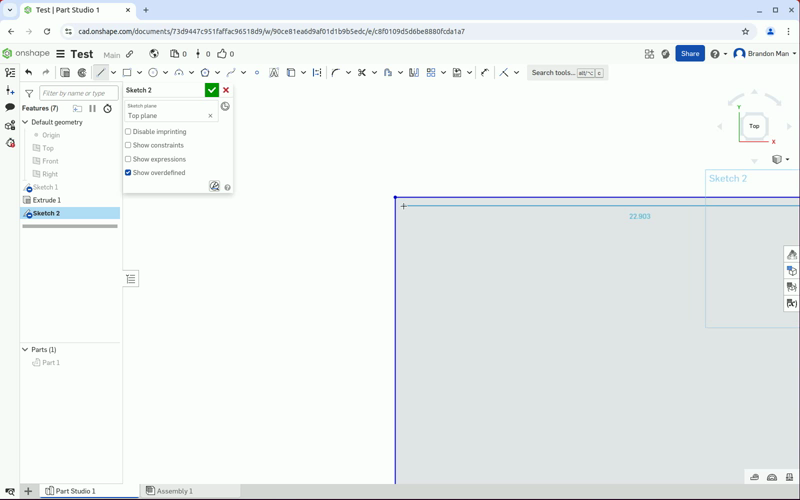
scroll(6)
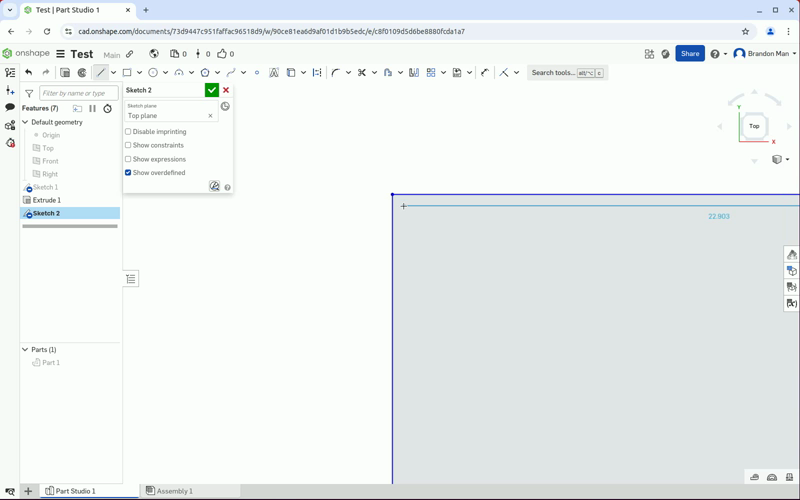
scroll(6)
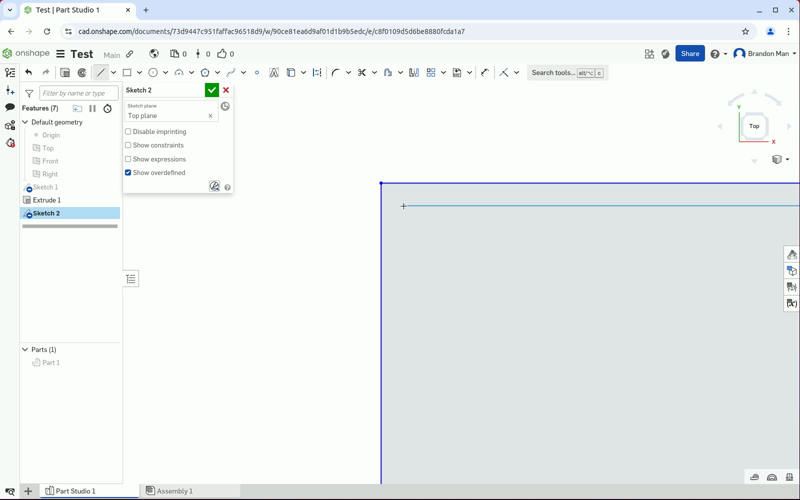
click(403, 205)
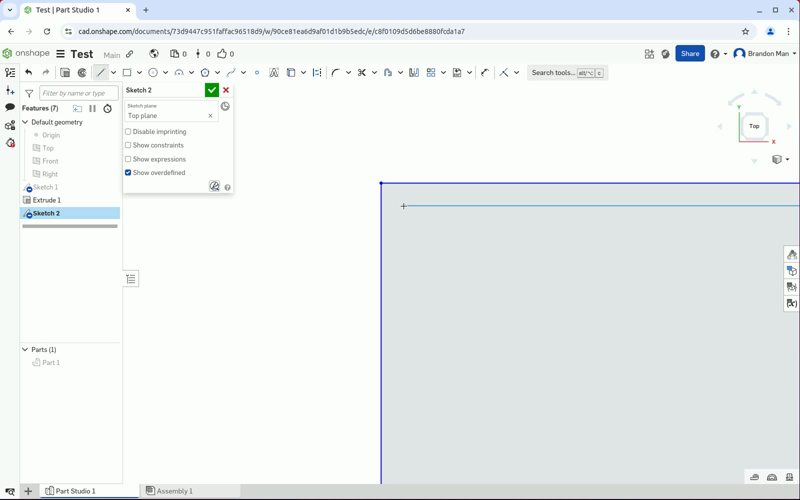
scroll(-6)
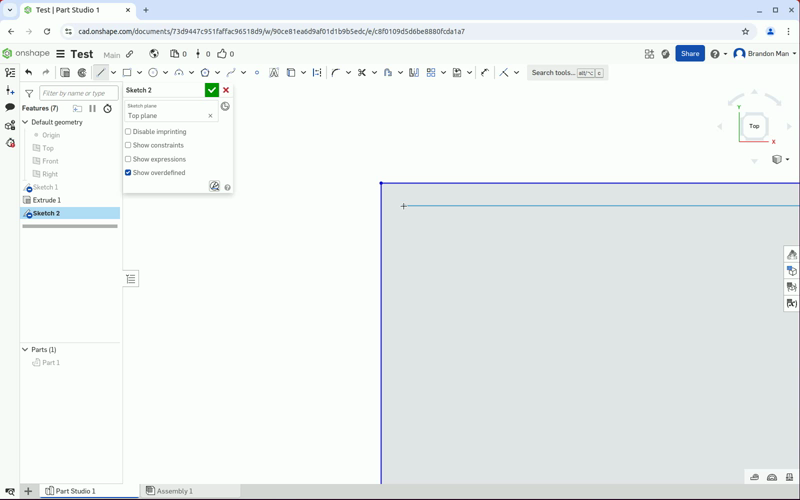
scroll(-6)
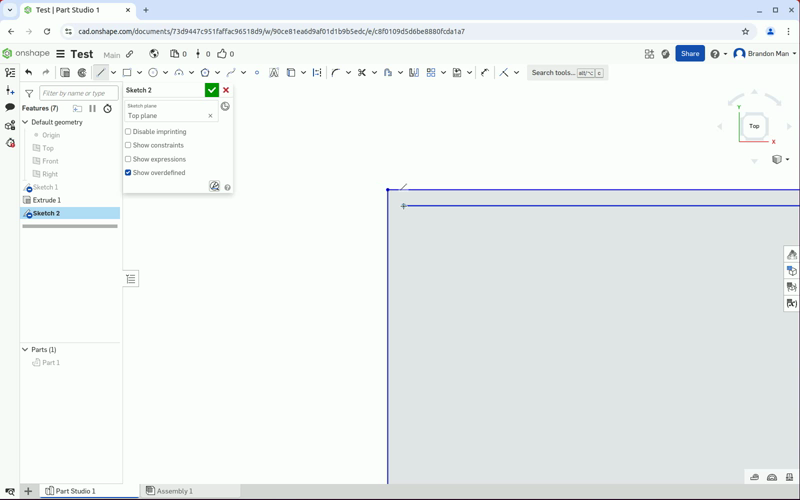
scroll(-6)
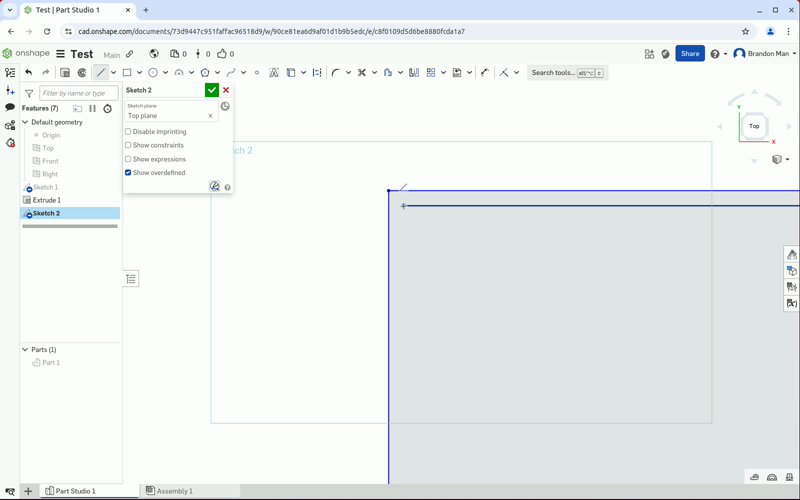
scroll(-6)
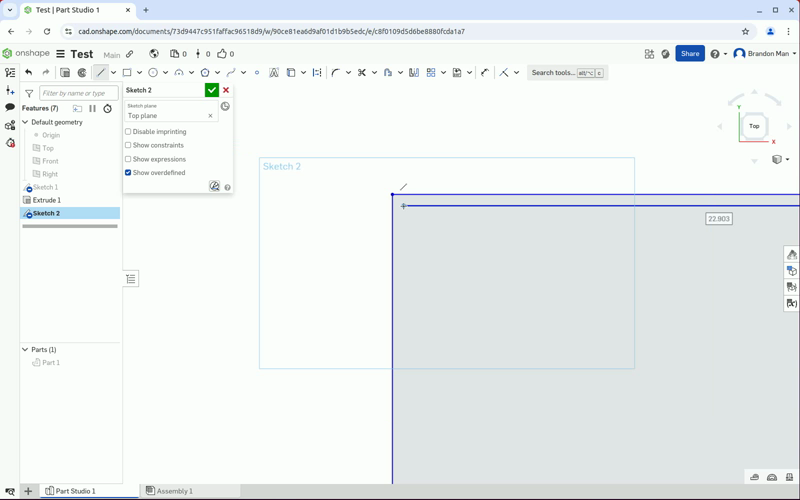
scroll(-6)
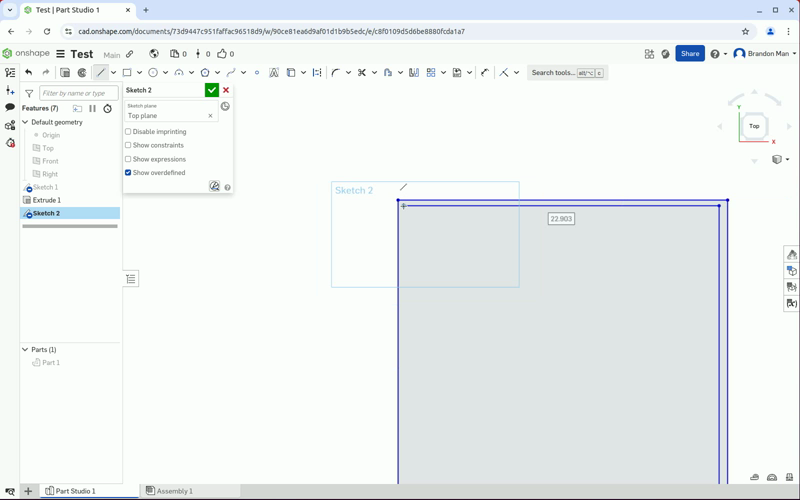
scroll(-6)
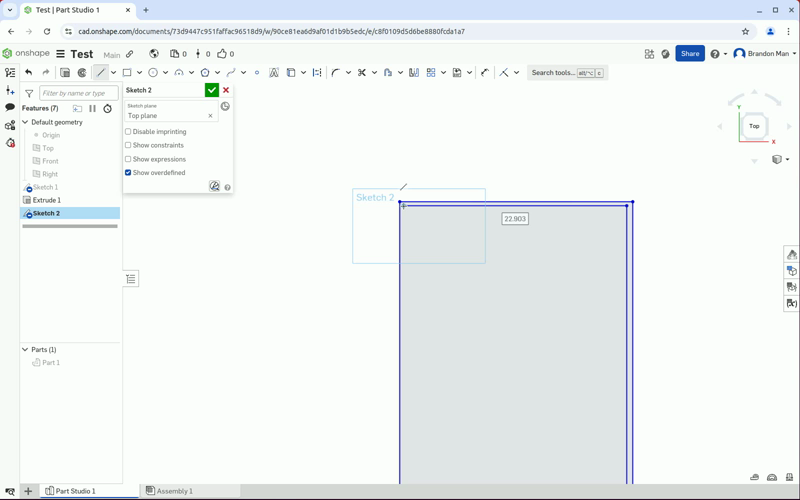
scroll(-6)
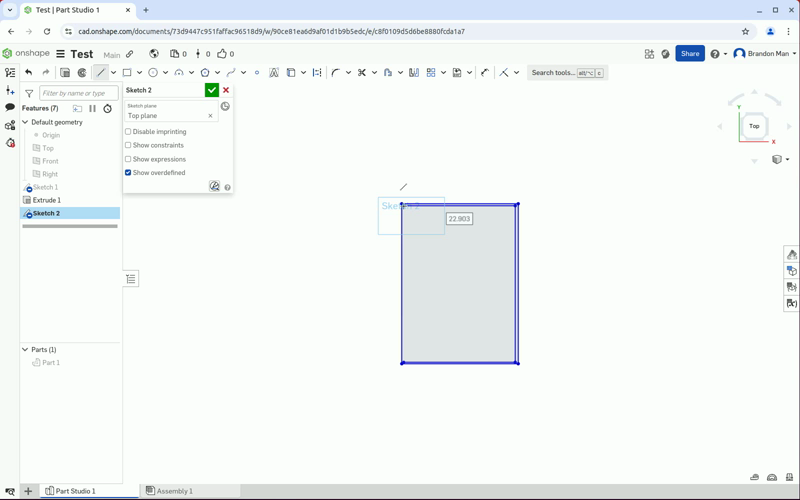
key_up(shift)
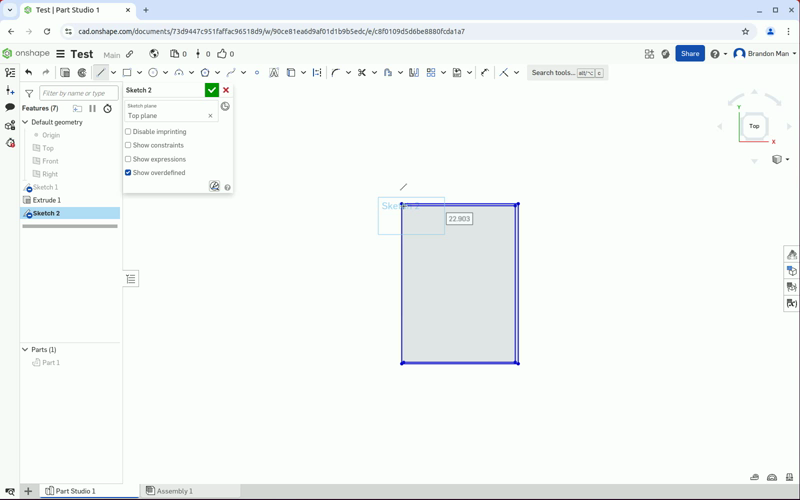
key_down(shift)
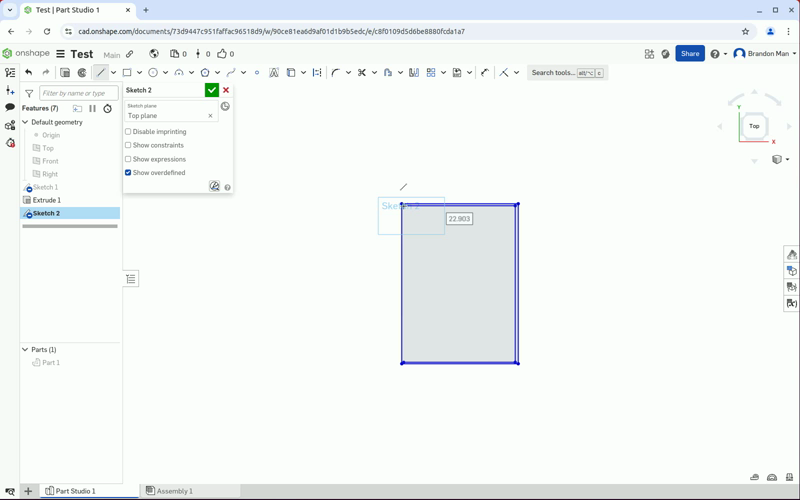
mouse_move(403, 362)
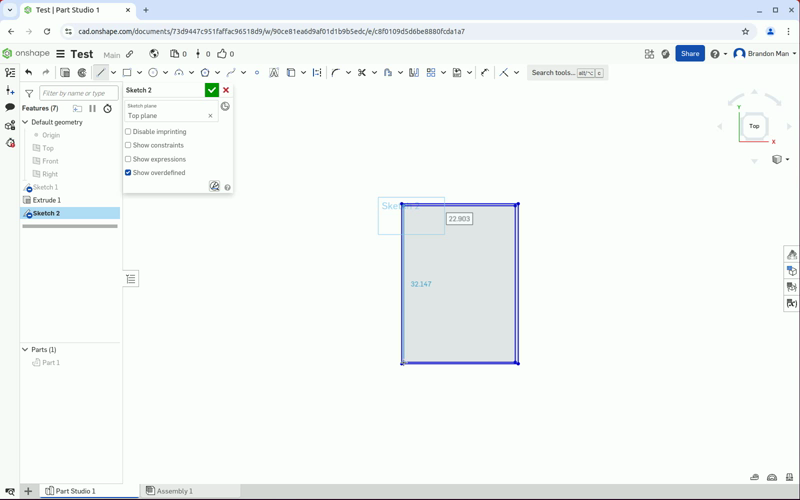
scroll(6)
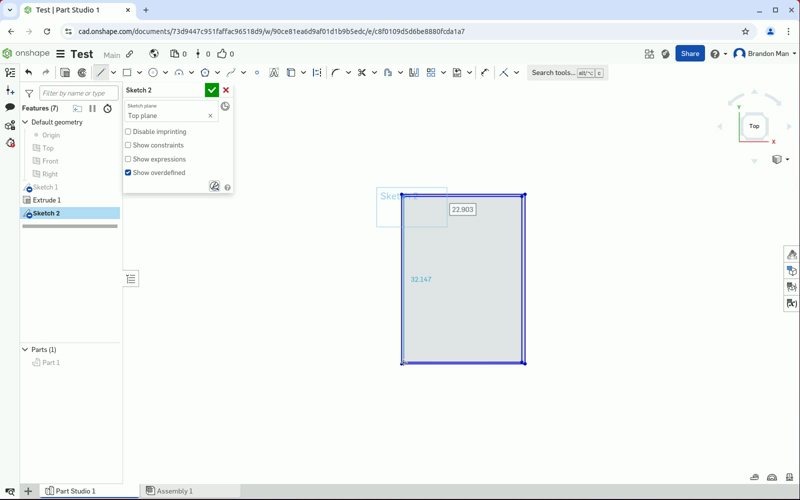
scroll(6)
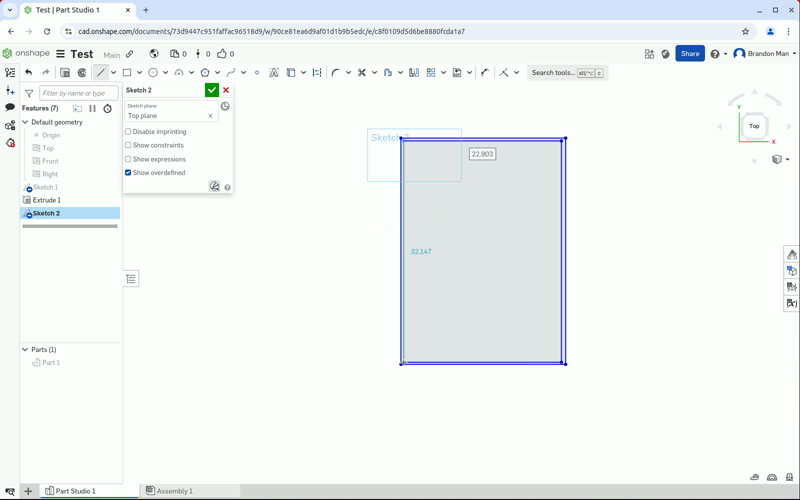
scroll(6)
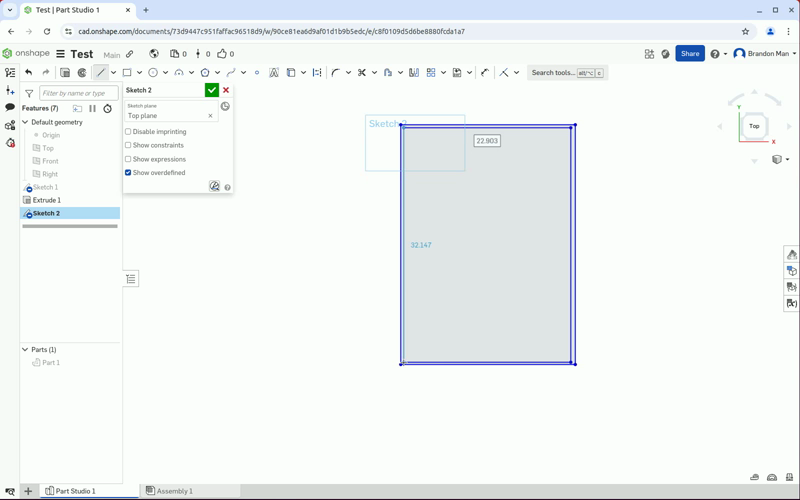
scroll(6)
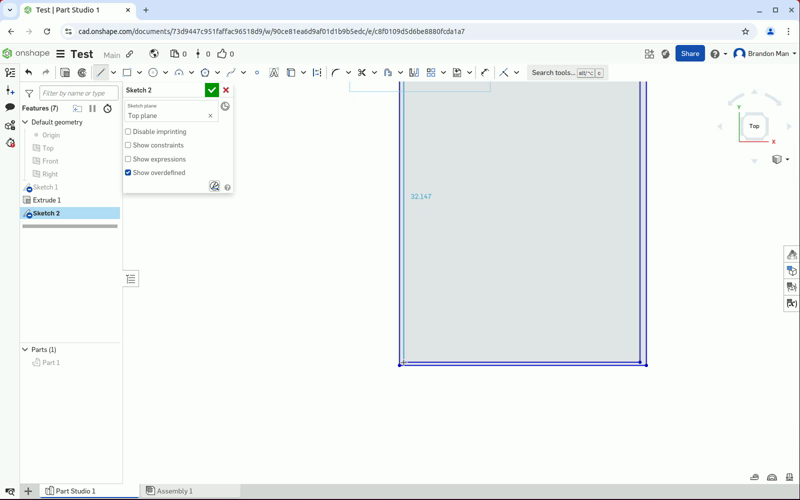
scroll(6)
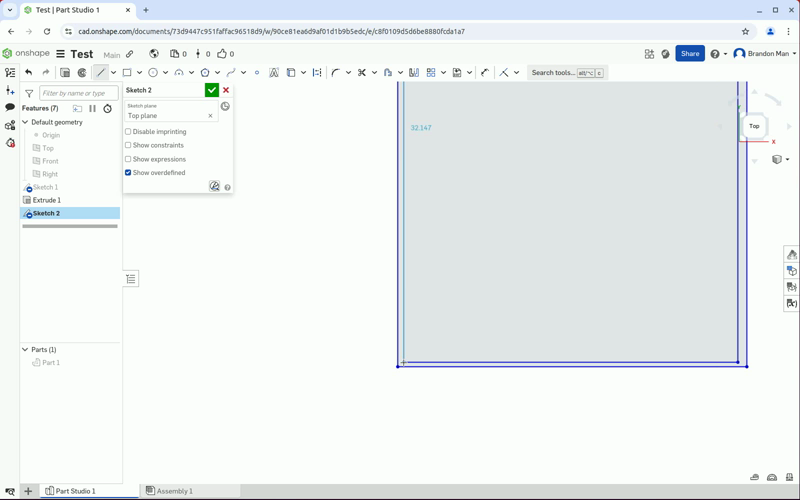
scroll(6)
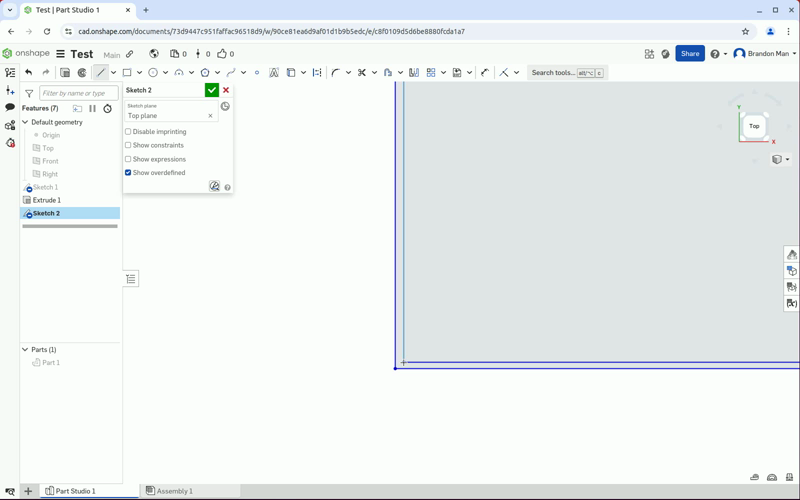
scroll(6)
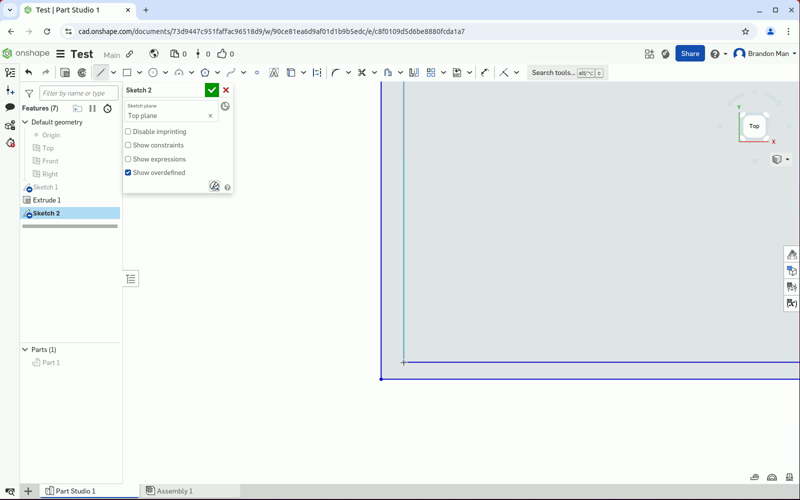
key_up(shift)
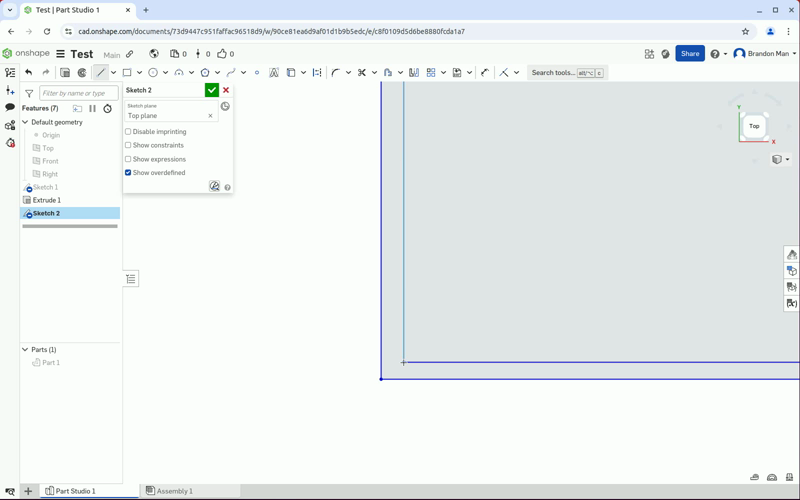
click(403, 362)
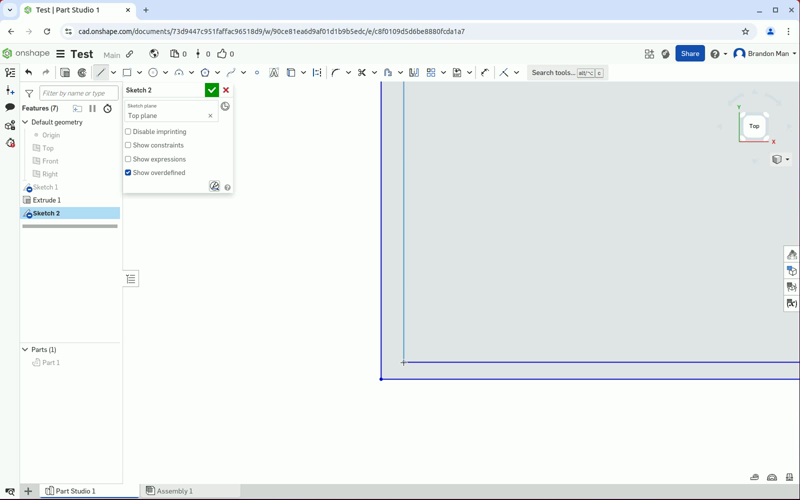
scroll(-6)
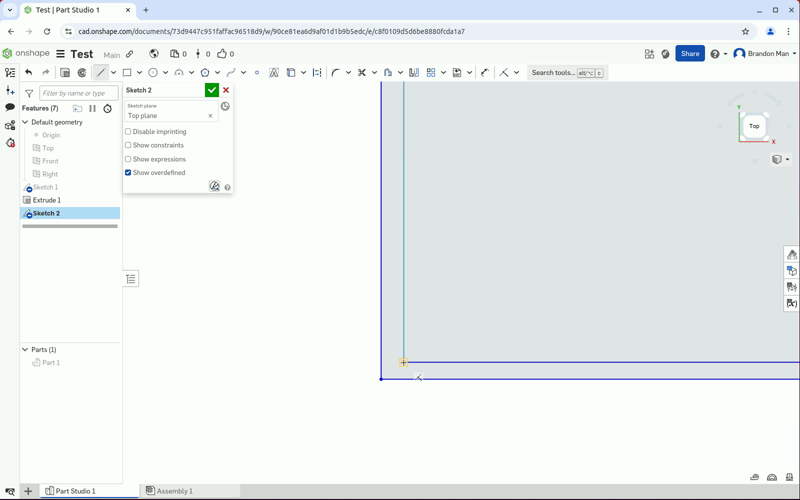
scroll(-6)
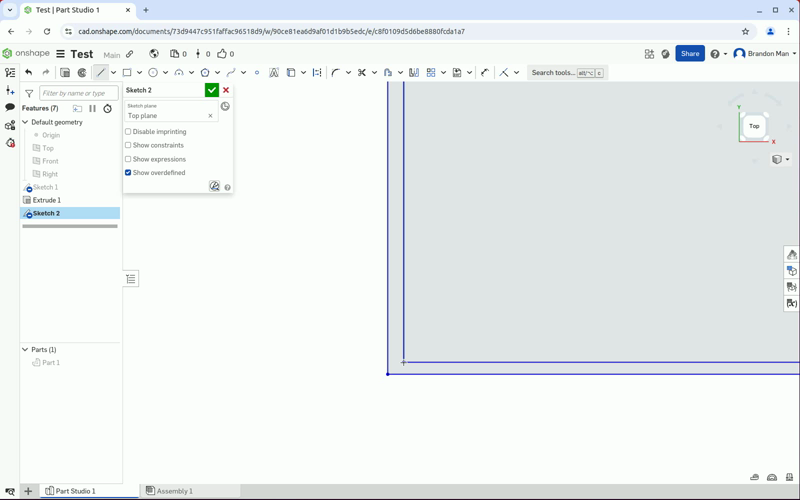
scroll(-6)
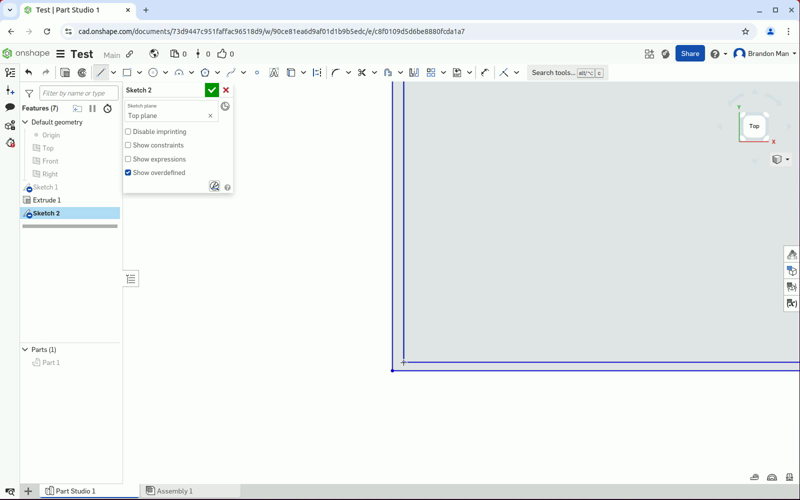
scroll(-6)
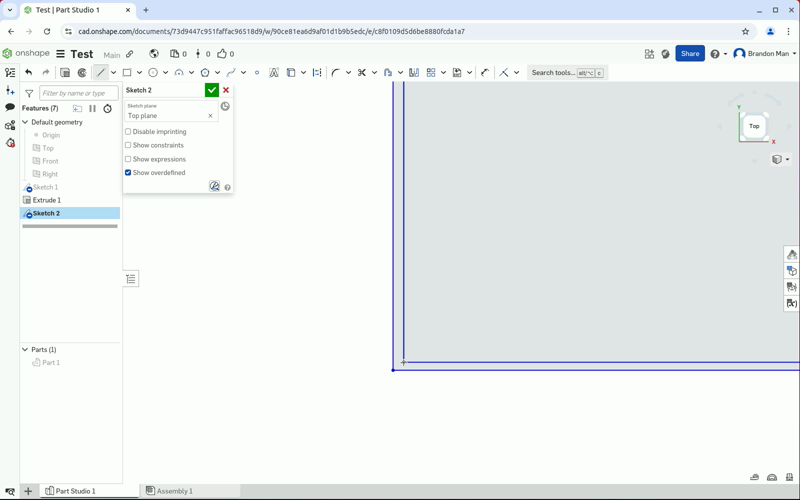
scroll(-6)
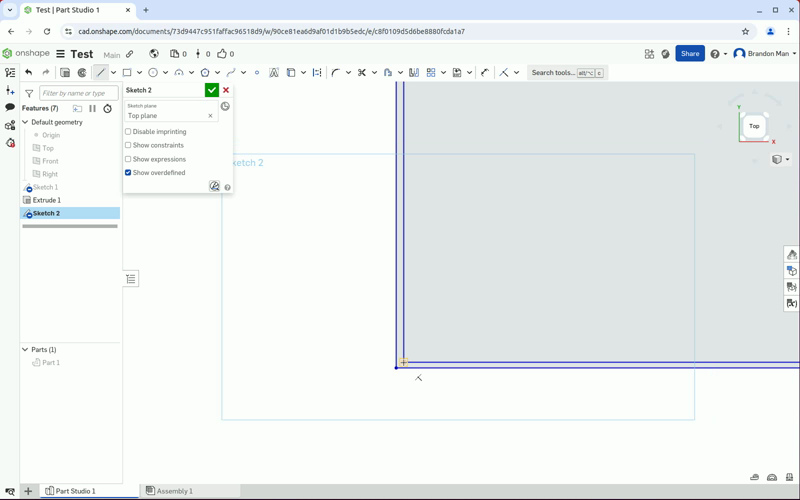
scroll(-6)
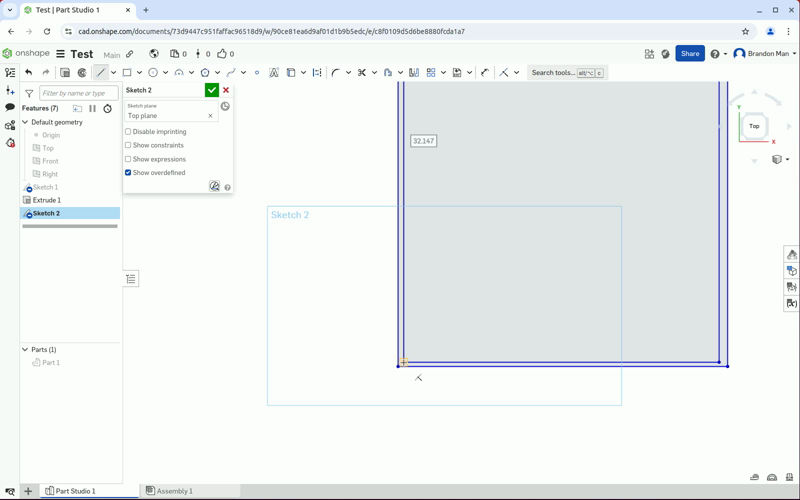
scroll(-6)
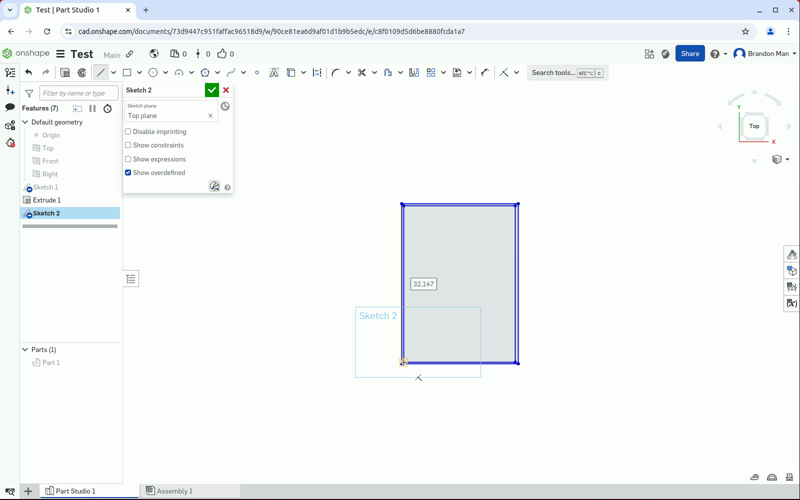
key(esc)
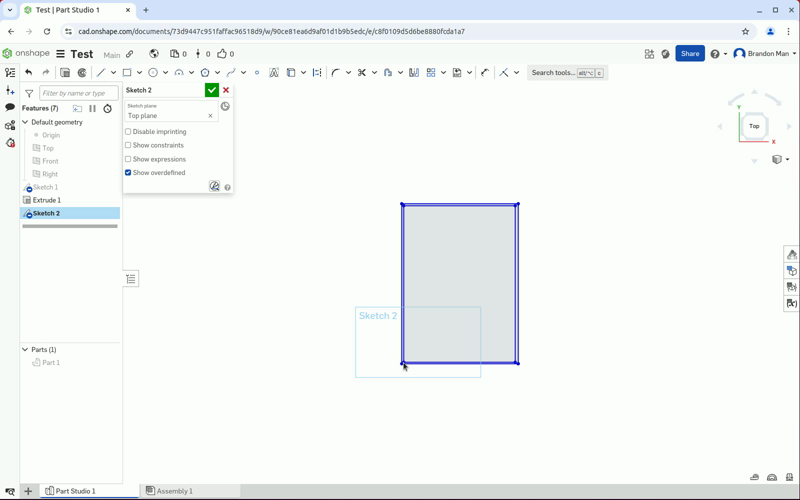
mouse_move(517, 241)
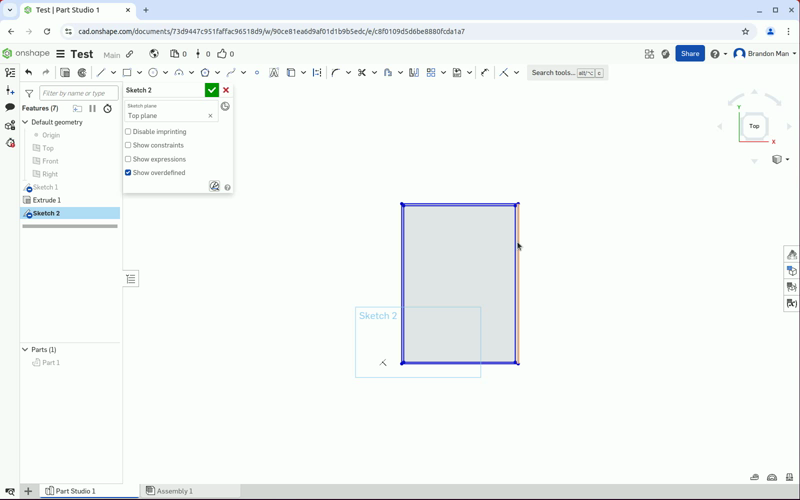
scroll(6)
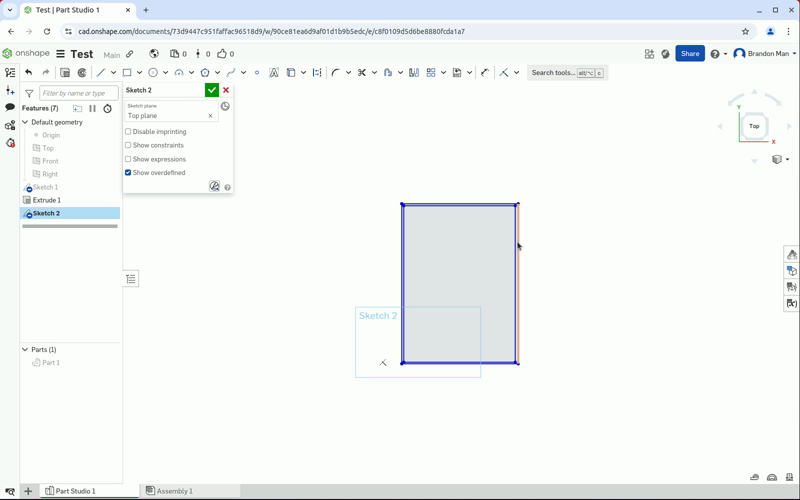
scroll(6)
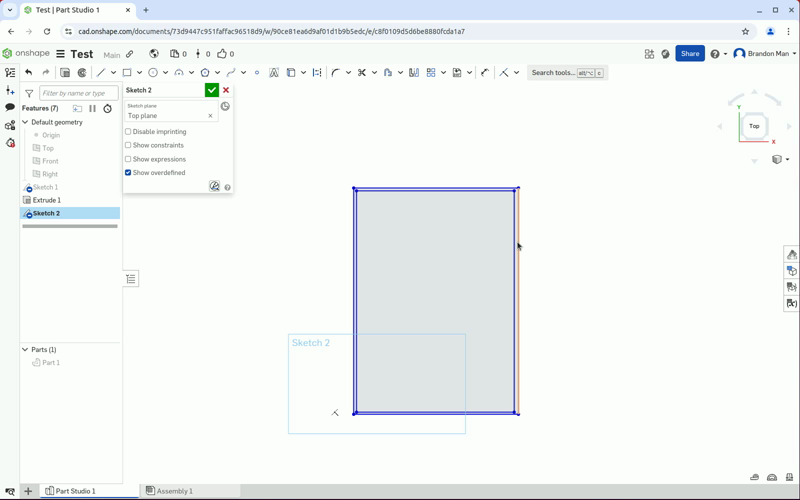
scroll(6)
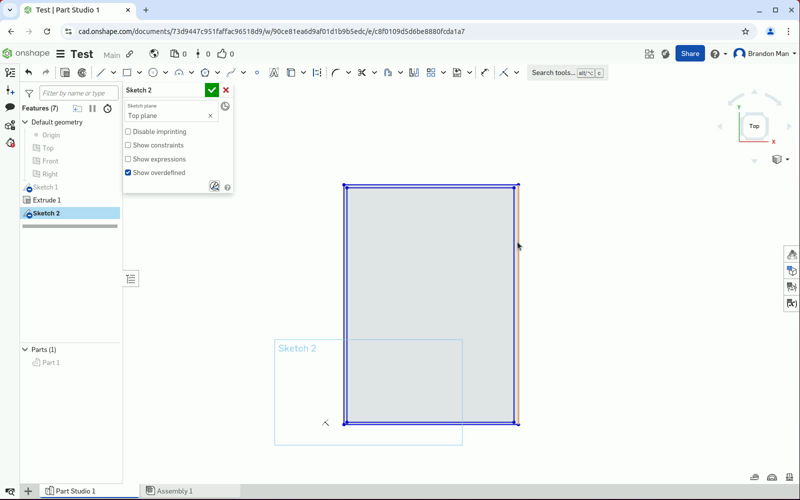
scroll(6)
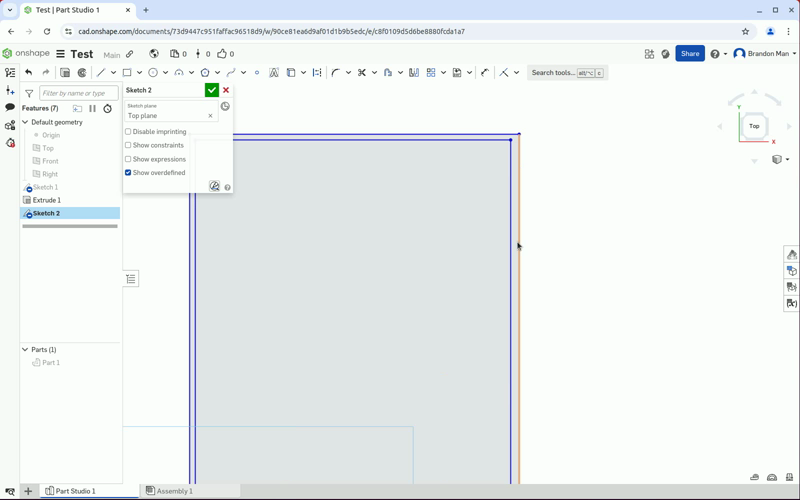
scroll(6)
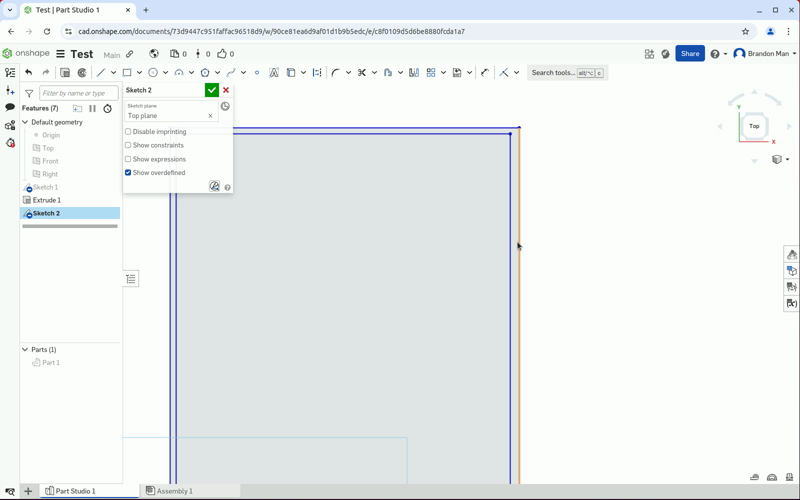
scroll(6)
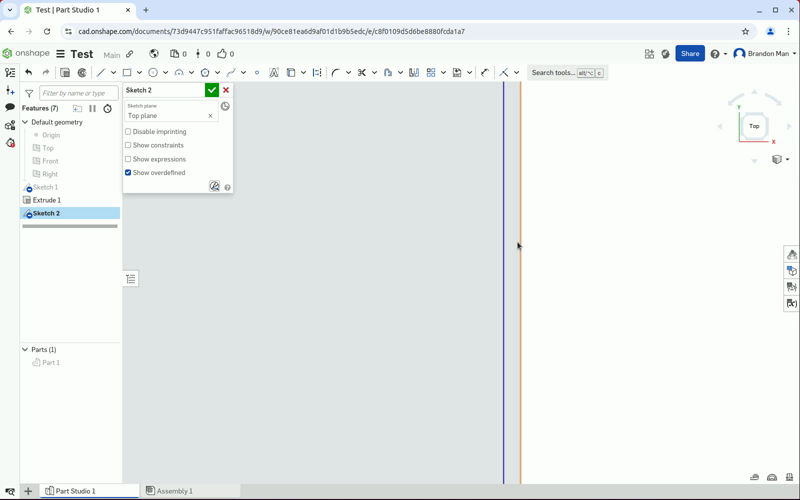
scroll(6)
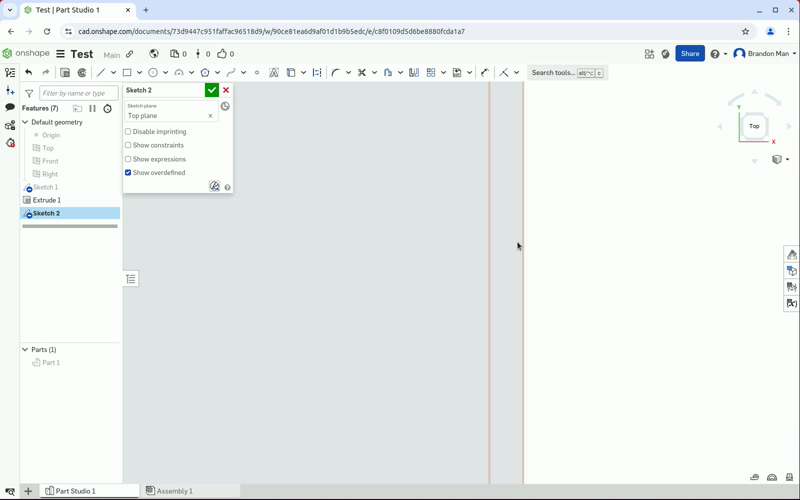
click(517, 241)
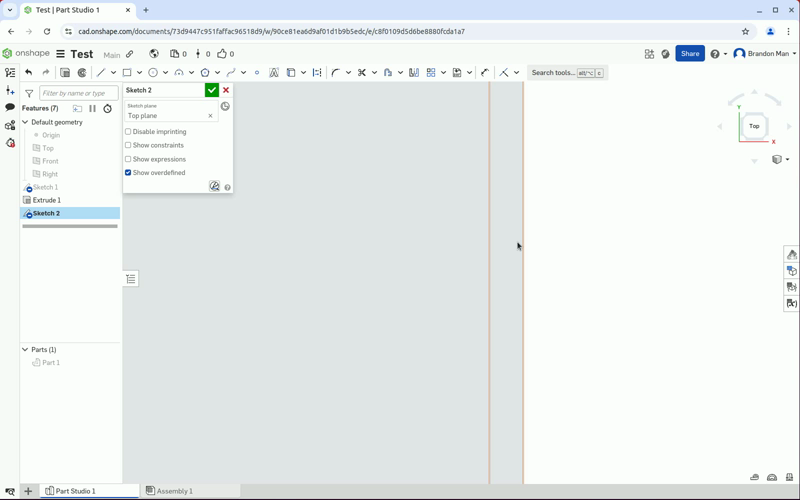
scroll(-6)
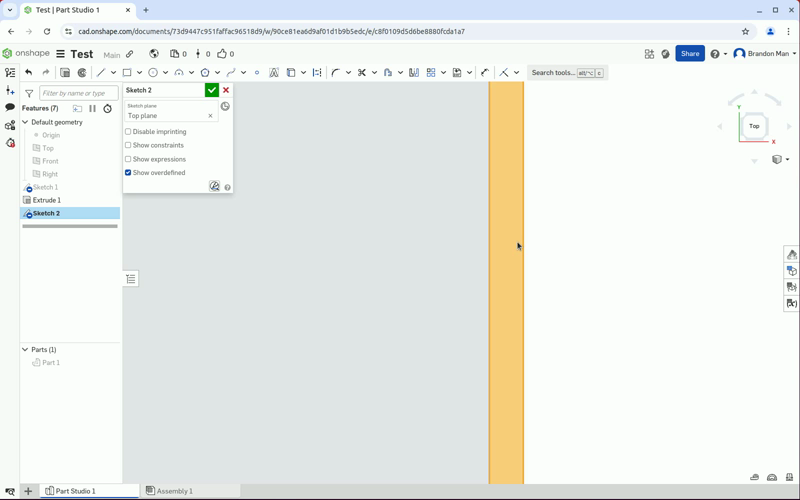
scroll(-6)
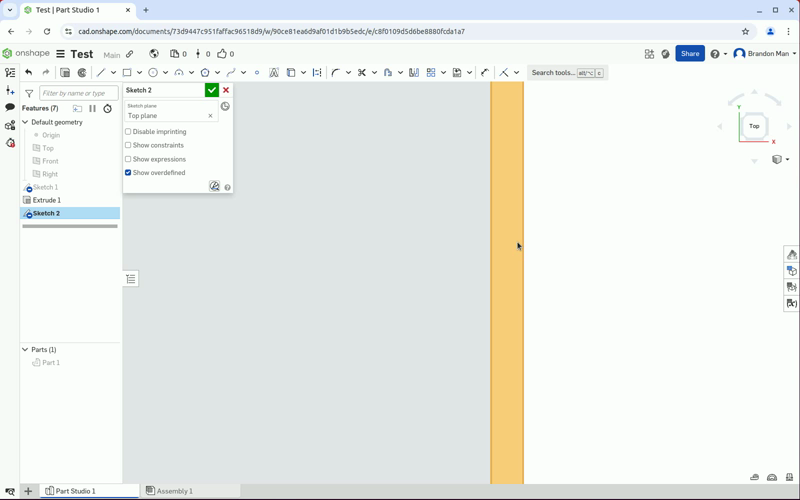
scroll(-6)
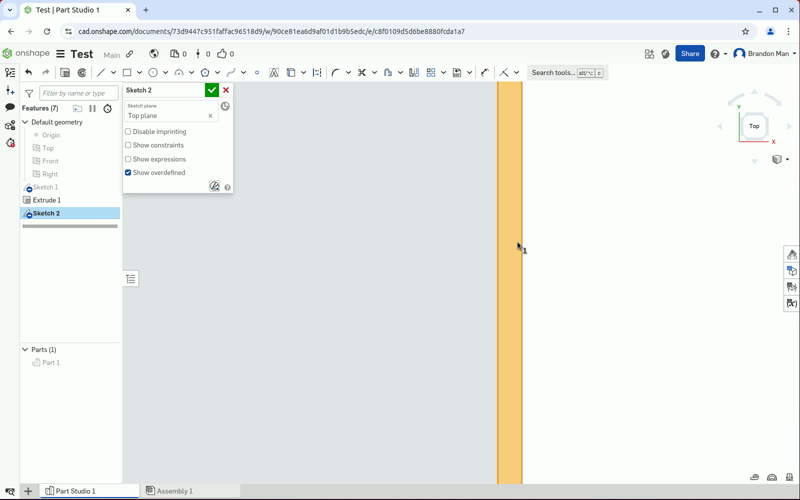
scroll(-6)
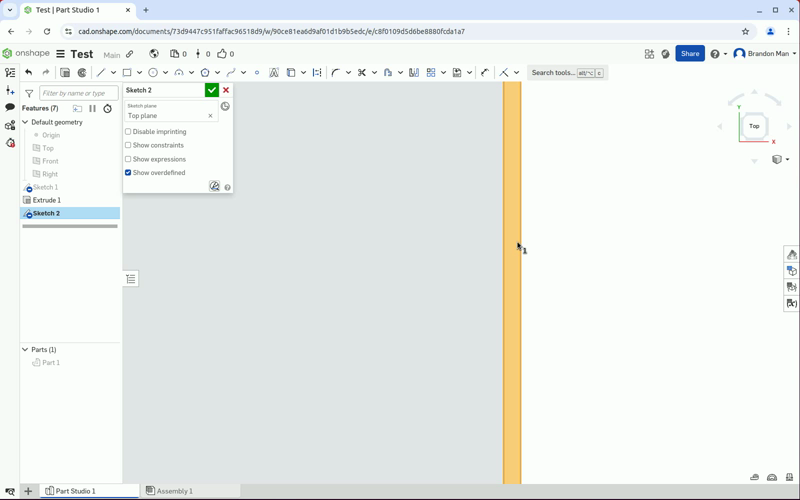
scroll(-6)
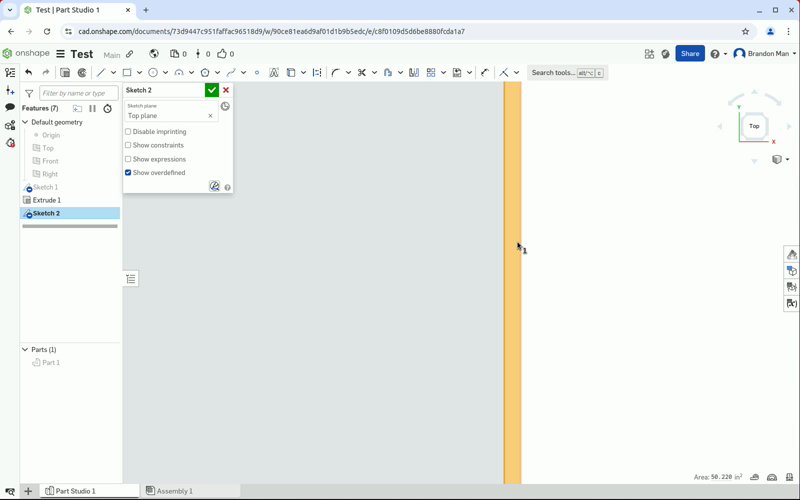
scroll(-6)
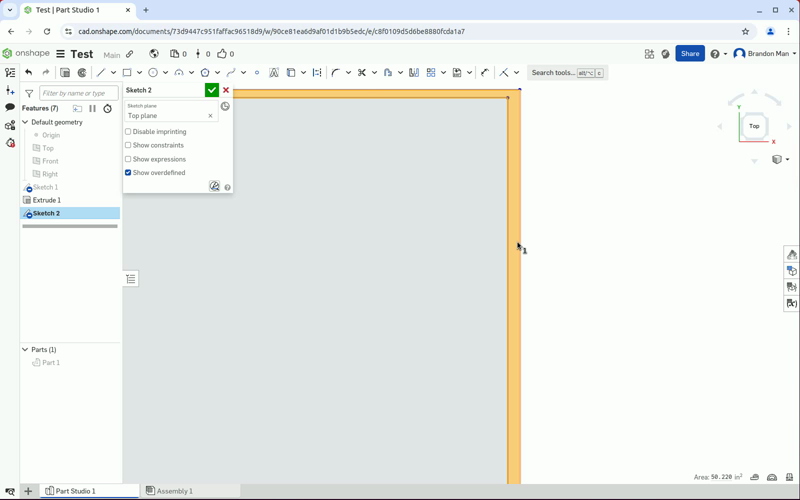
scroll(-6)
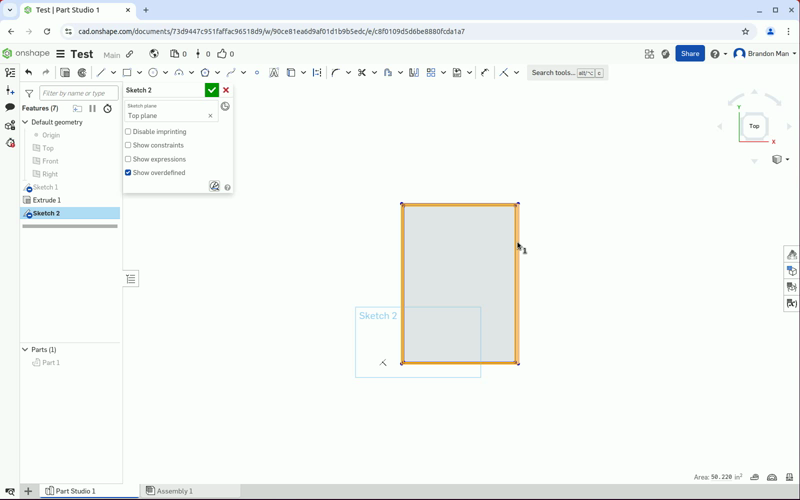
mouse_move(73, 352)
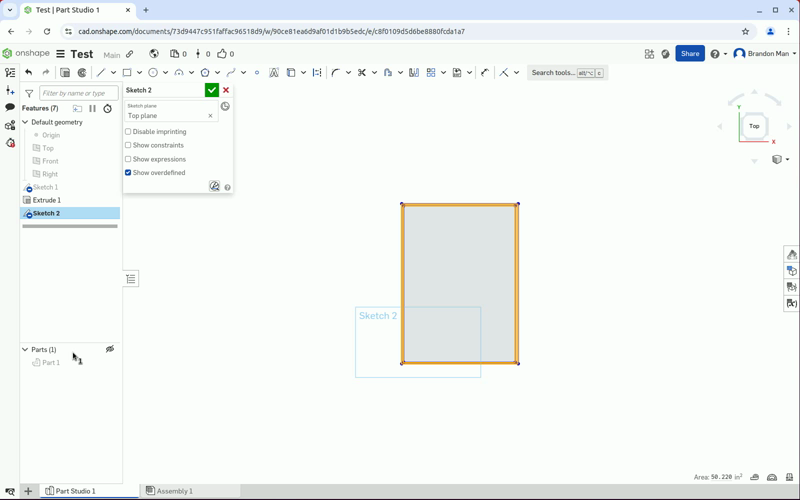
key(shift+y)
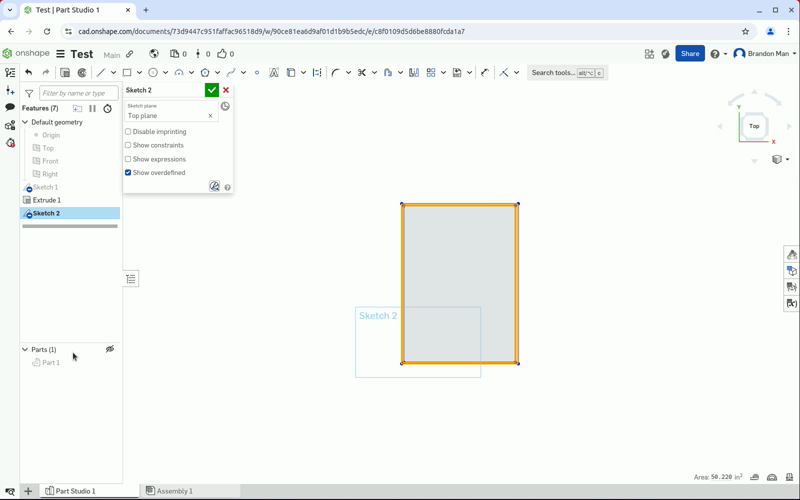
key(shift+e)
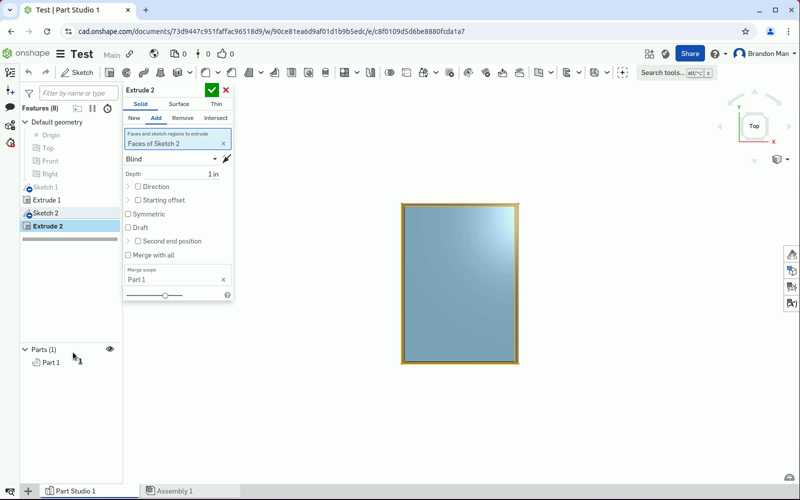
mouse_move(143, 106)
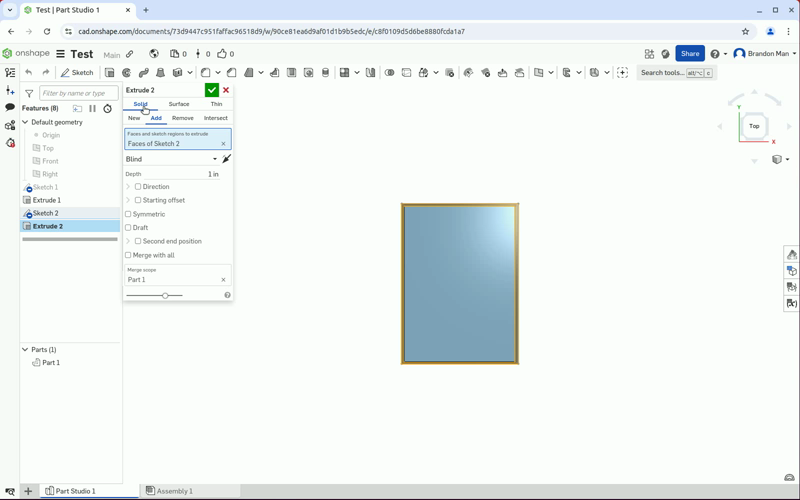
click(143, 106)
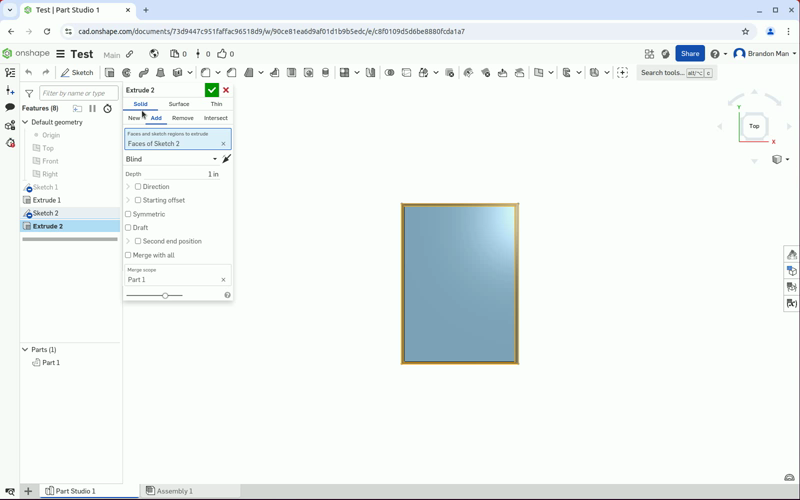
mouse_move(137, 120)
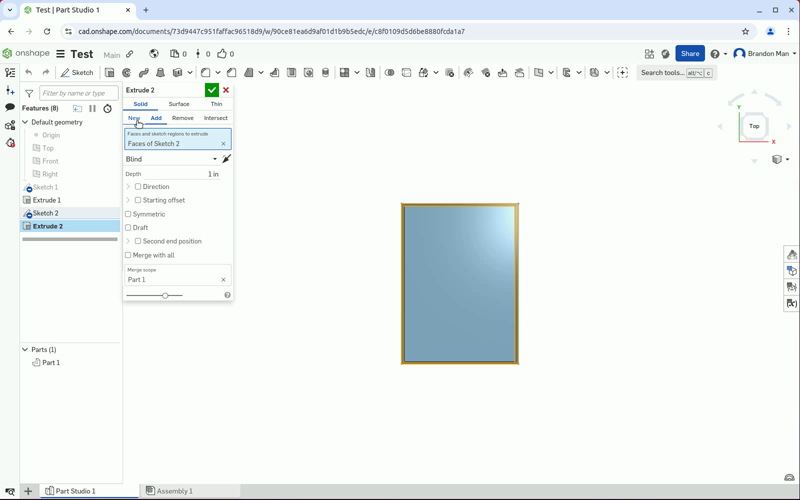
click(137, 120)
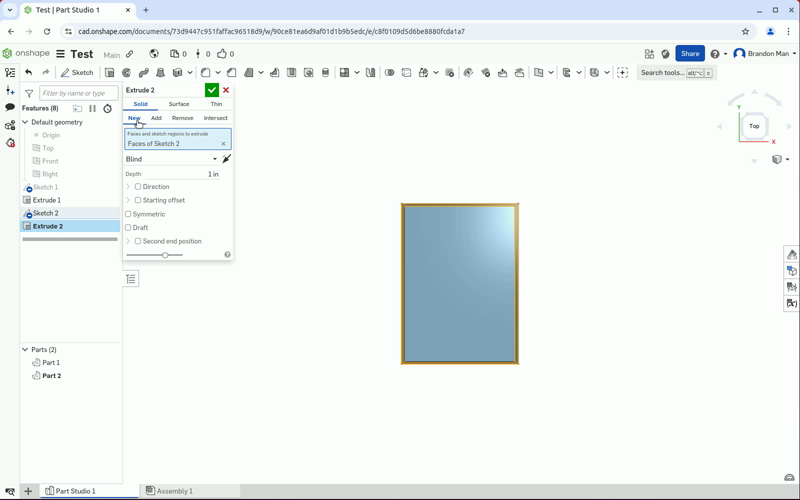
key(tab, 4)
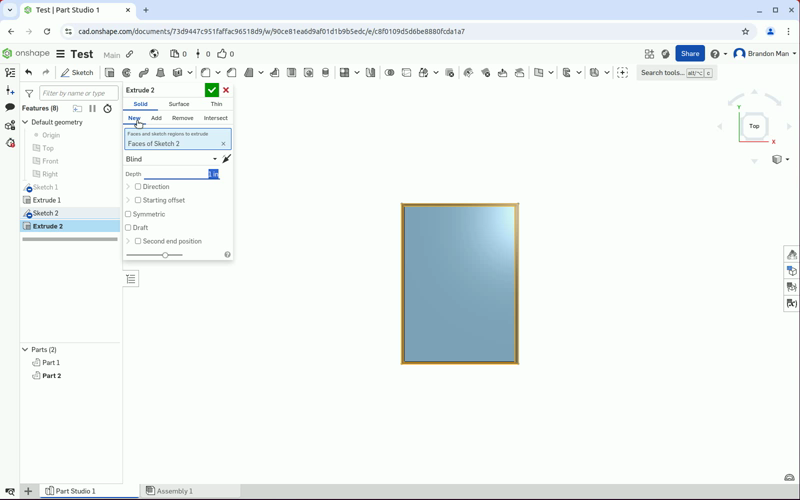
text(9.147)
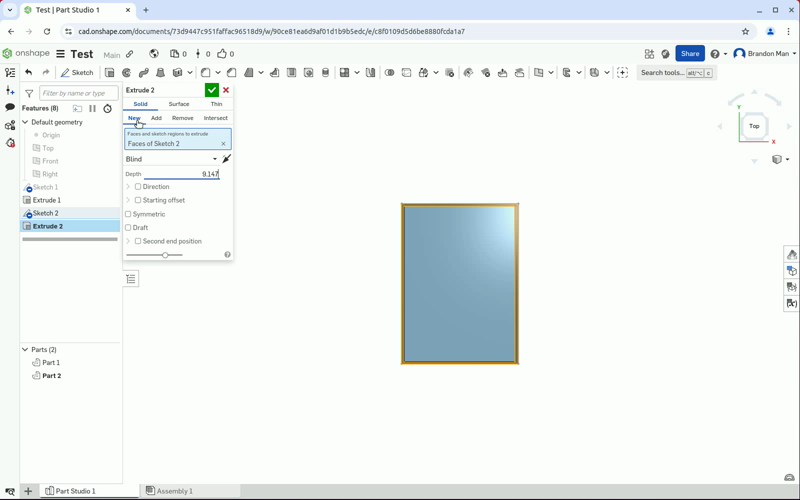
key(enter)
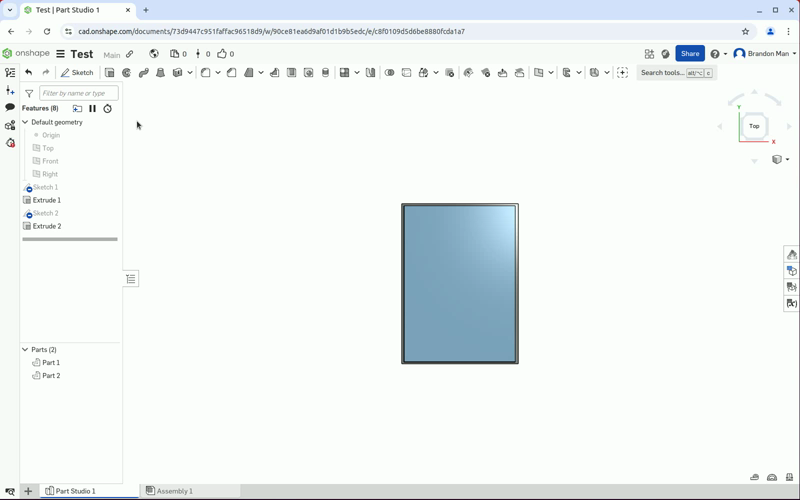
key(shift+h)
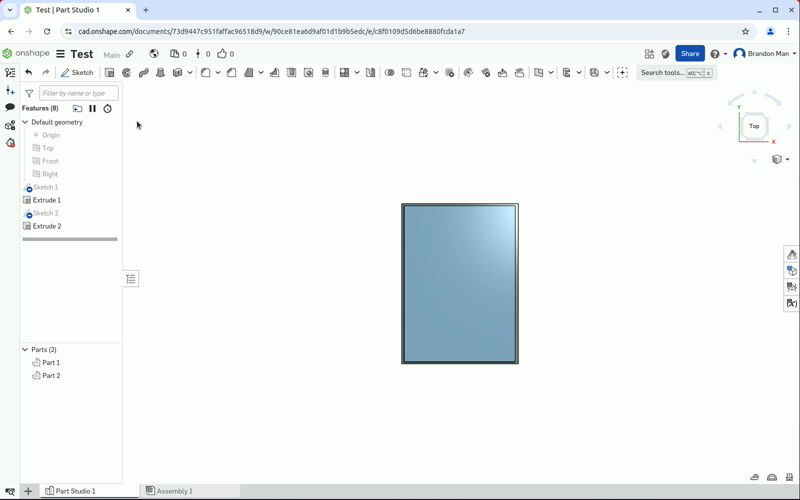
key(shift+h)
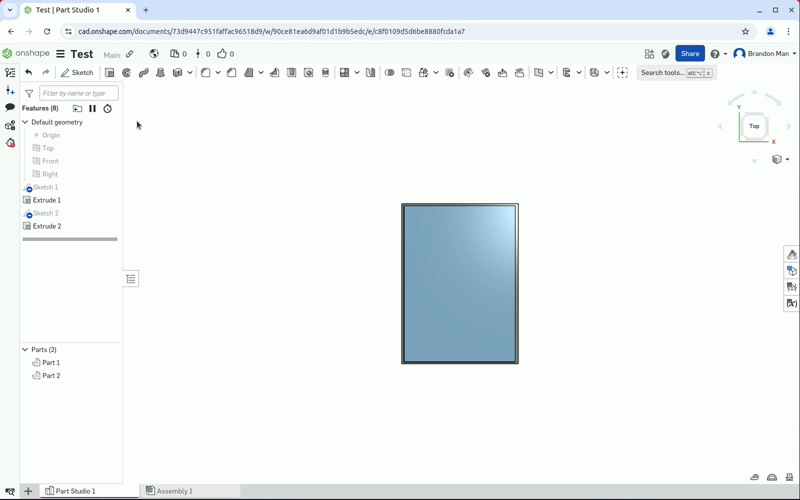
mouse_move(73, 189)
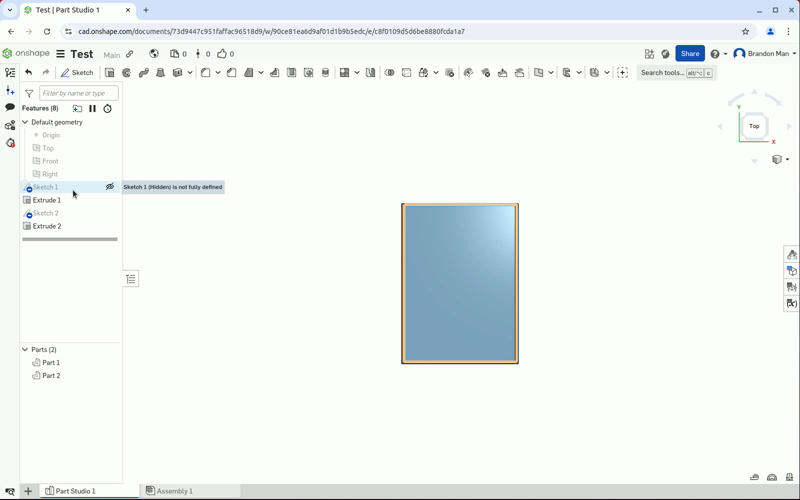
click(73, 189)
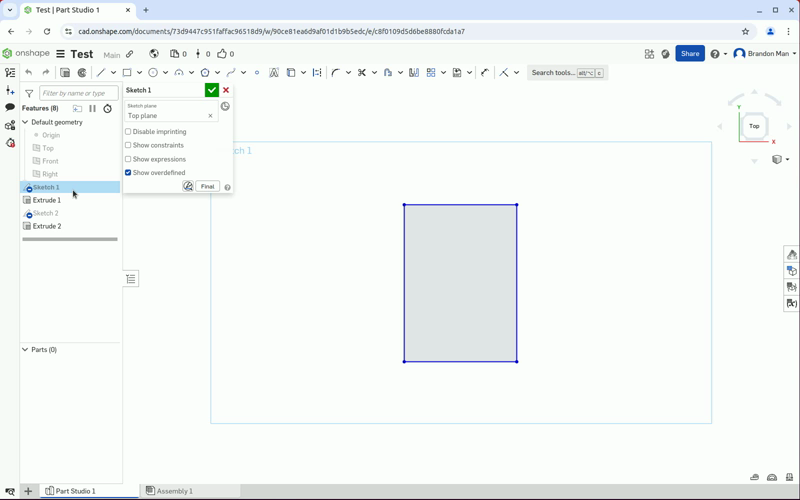
mouse_move(229, 92)
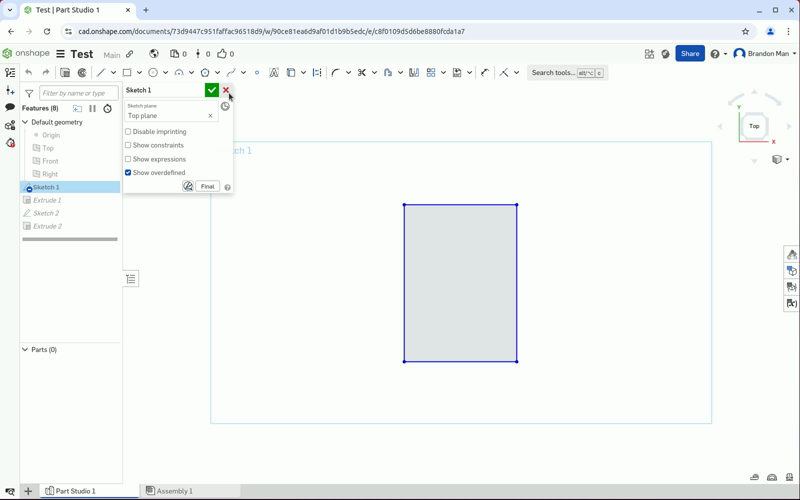
click(229, 92)
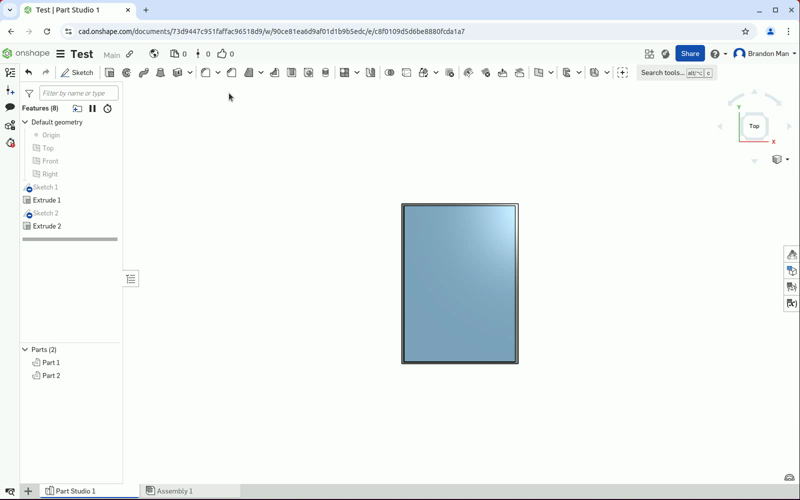
mouse_move(73, 352)
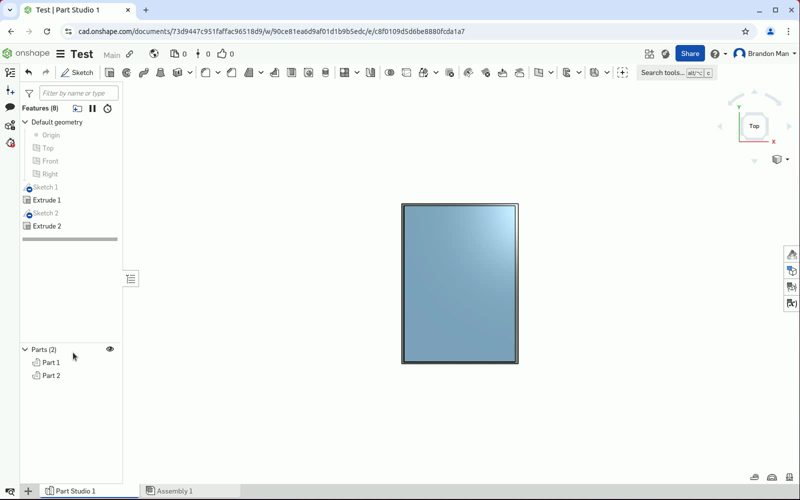
key(y)
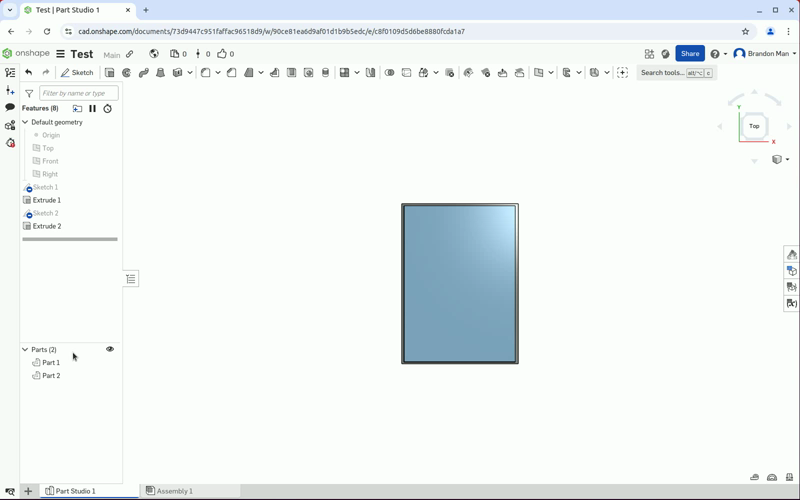
key(shift+p)
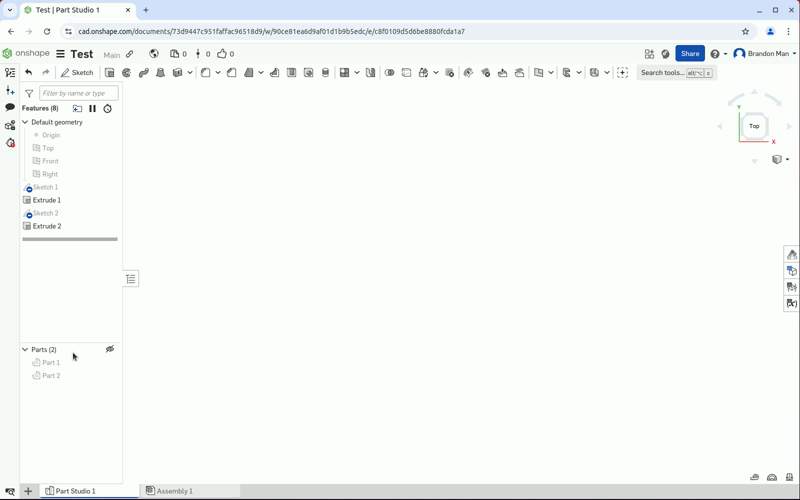
key(space)
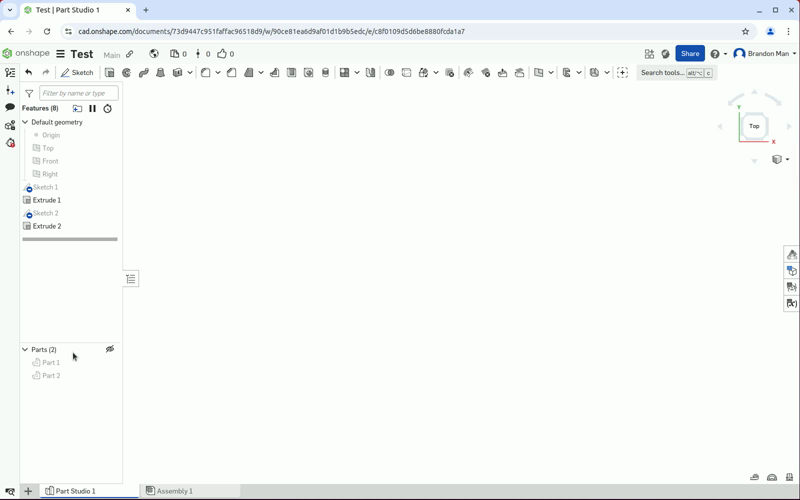
key_down(shift)
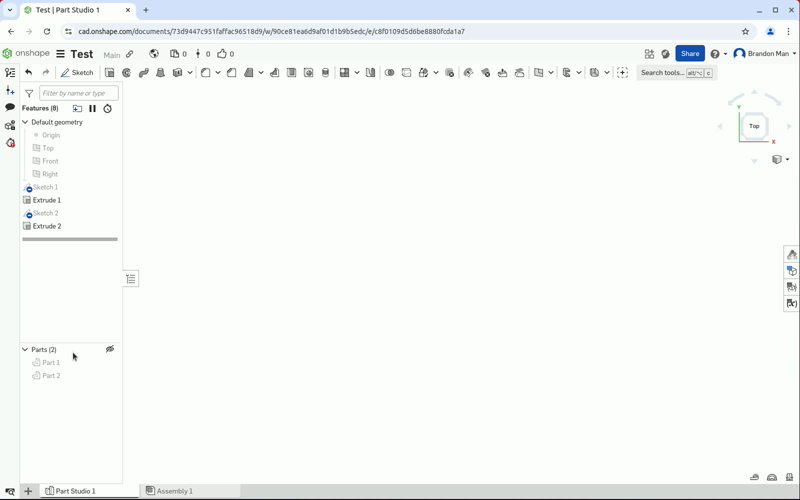
key(up)
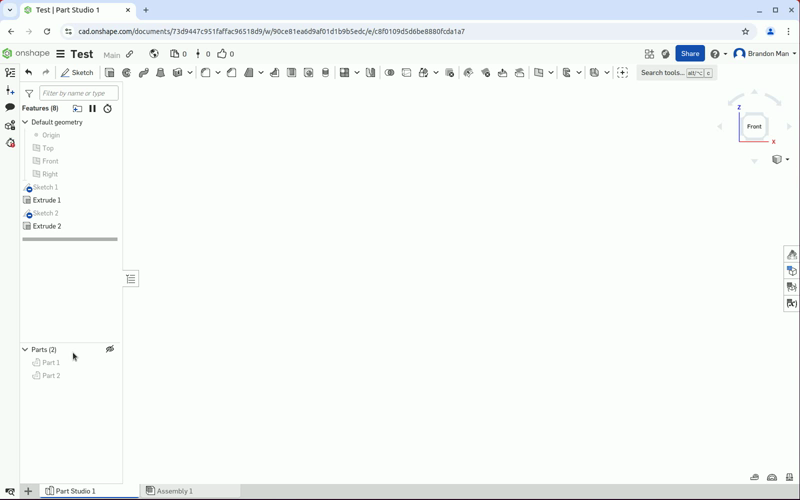
key_up(shift)
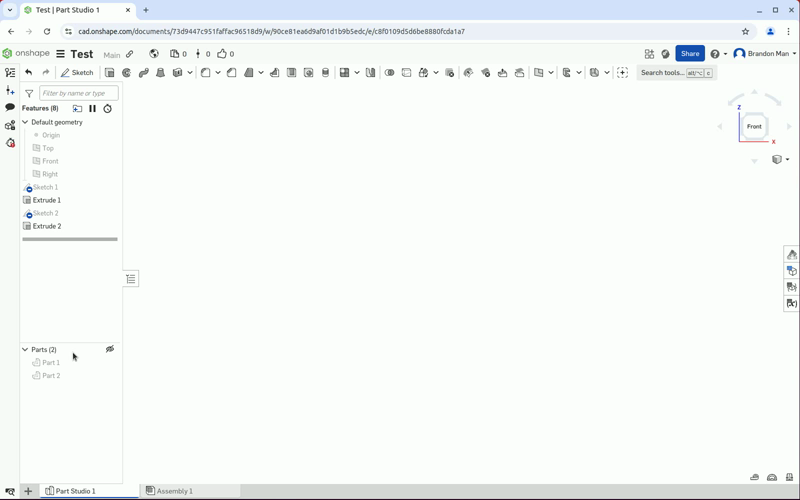
key(space)
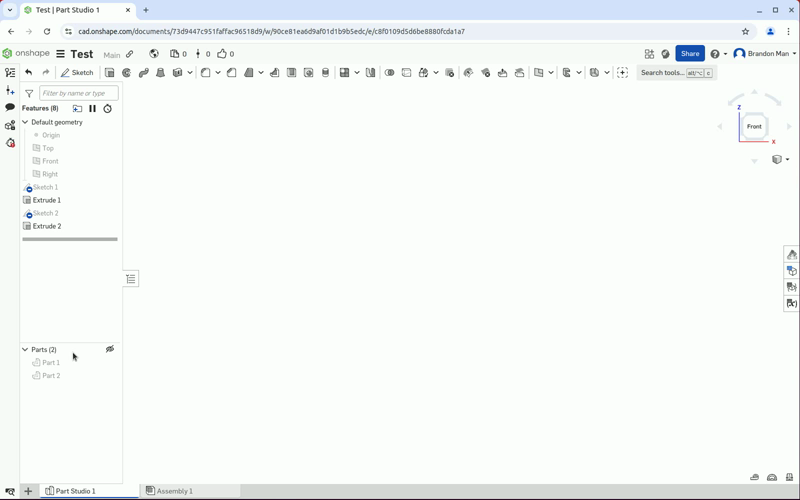
key_down(shift)
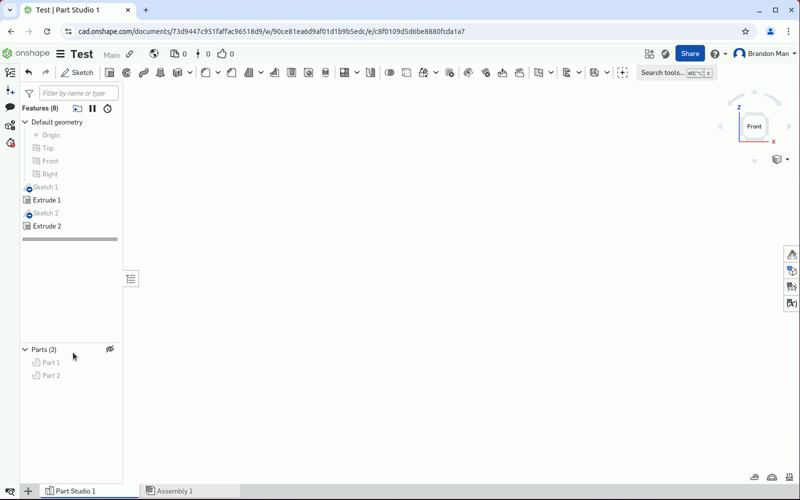
key(left)
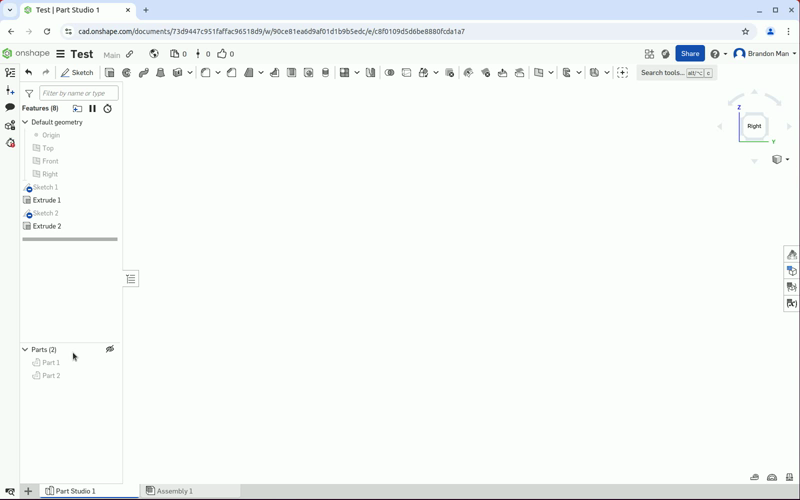
key_up(shift)
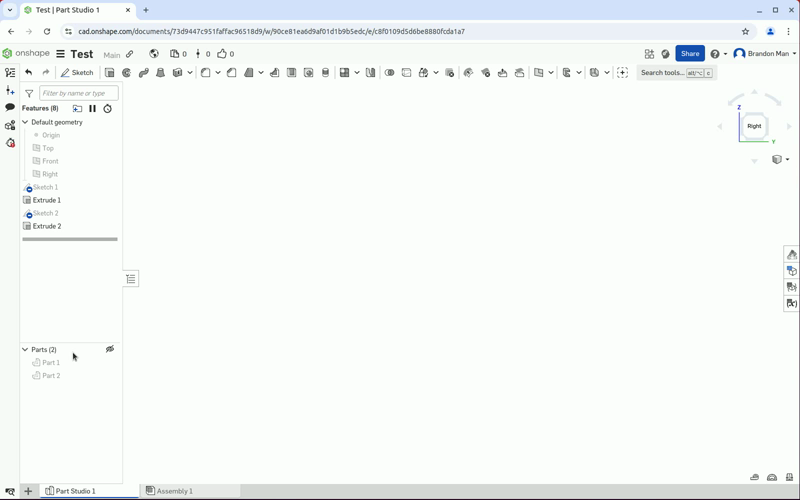
mouse_move(73, 352)
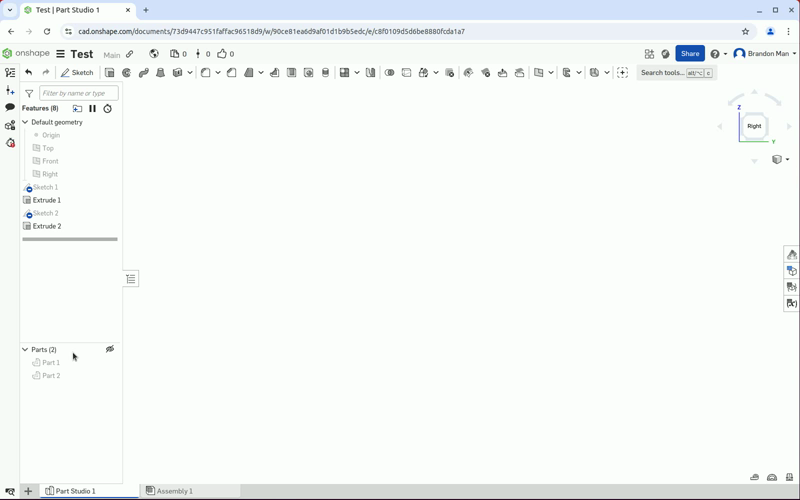
key(shift+y)
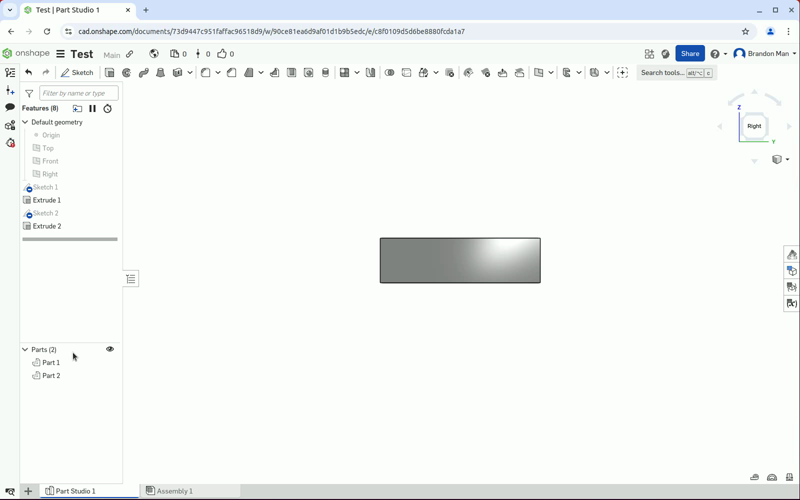
mouse_move(541, 75)
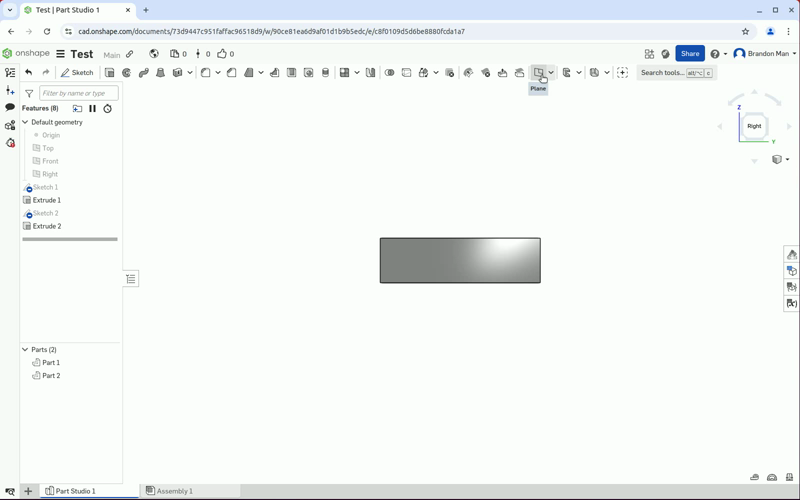
click(541, 75)
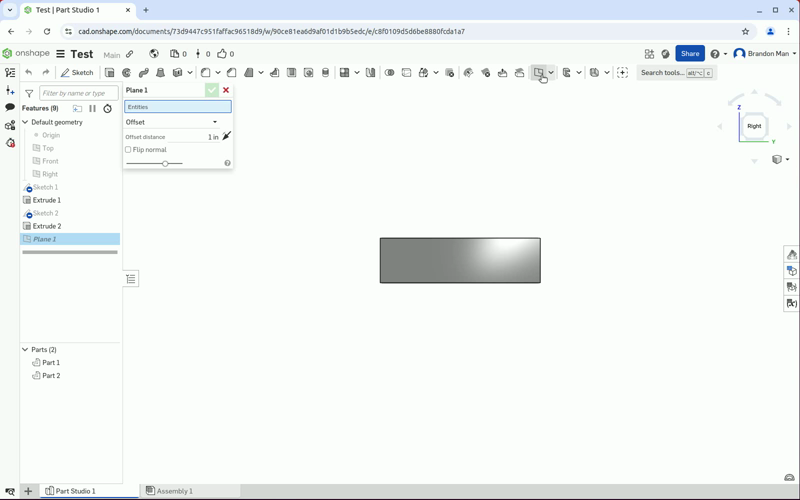
mouse_move(73, 176)
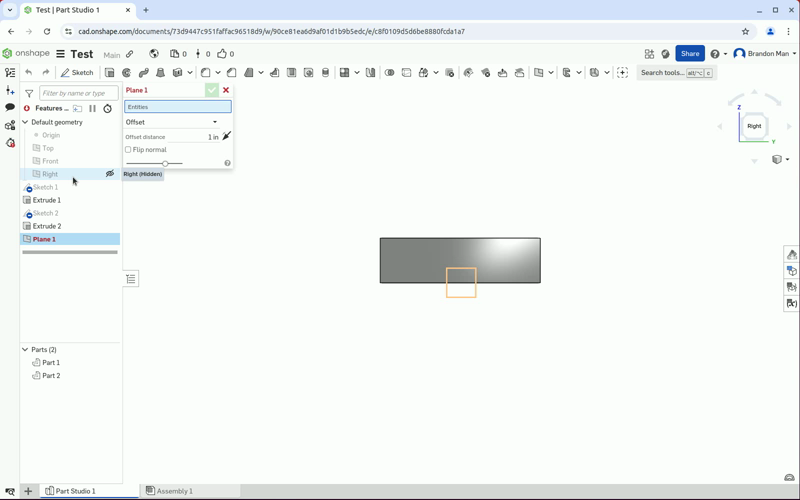
click(73, 176)
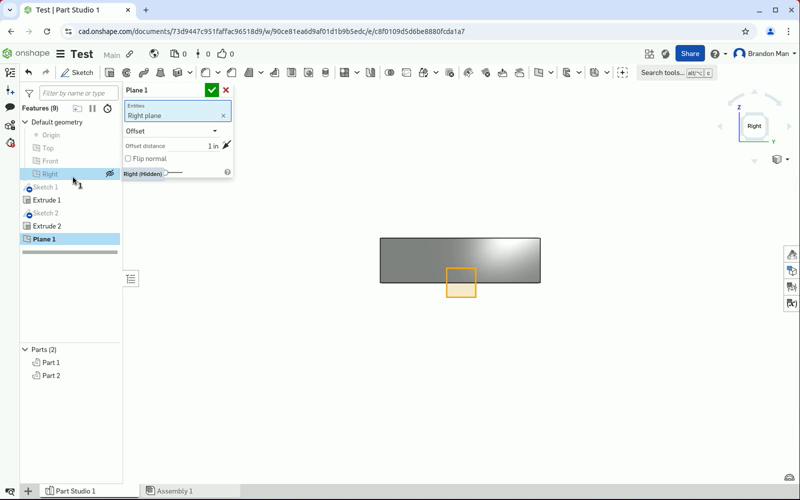
key(tab, 2)
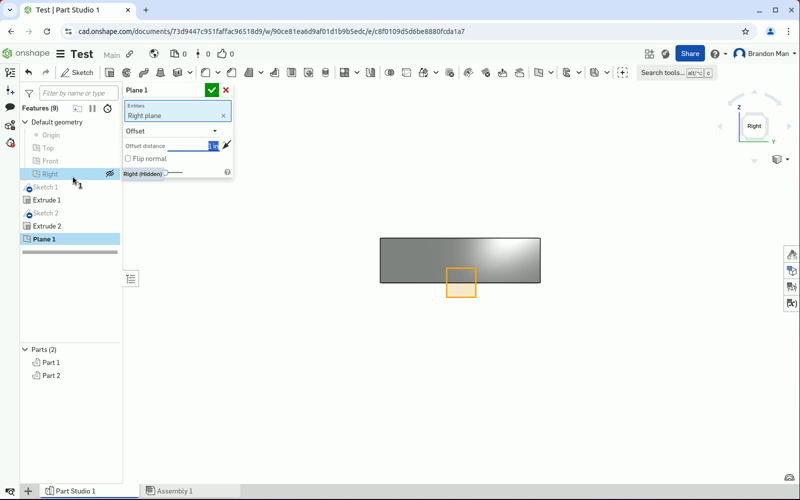
text(12.047)
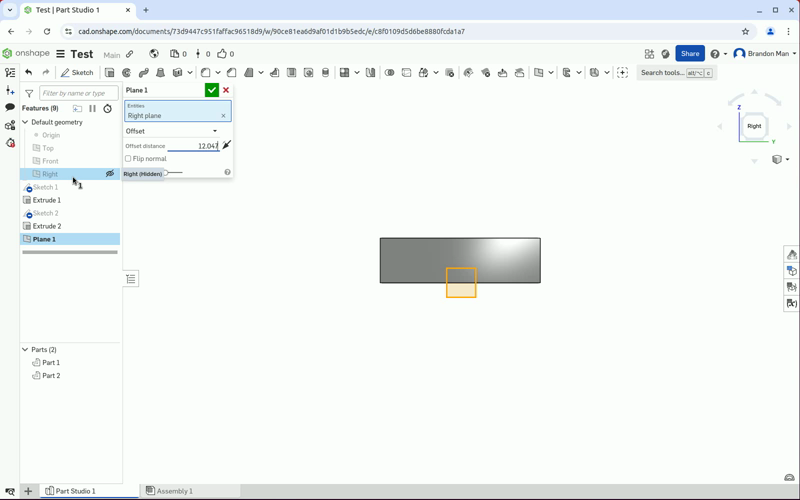
key(enter, 2)
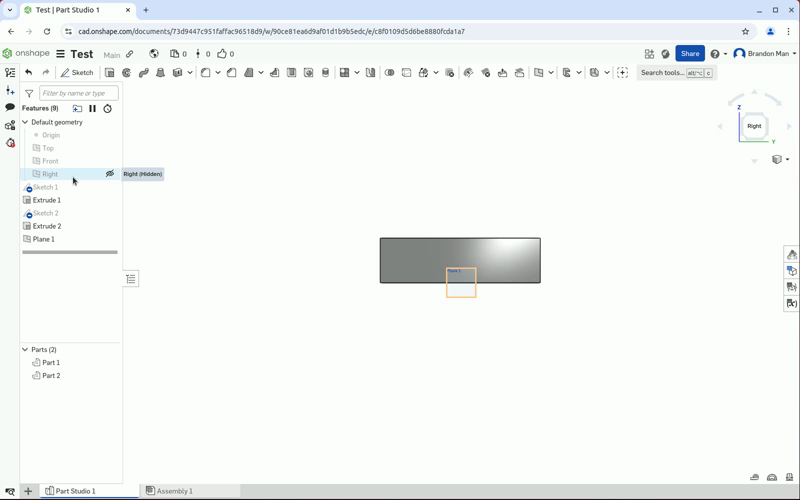
key(shift+s)
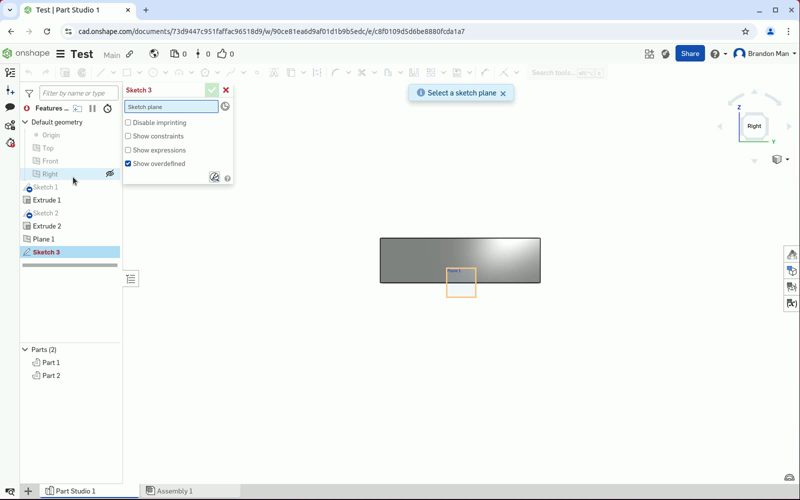
mouse_move(73, 241)
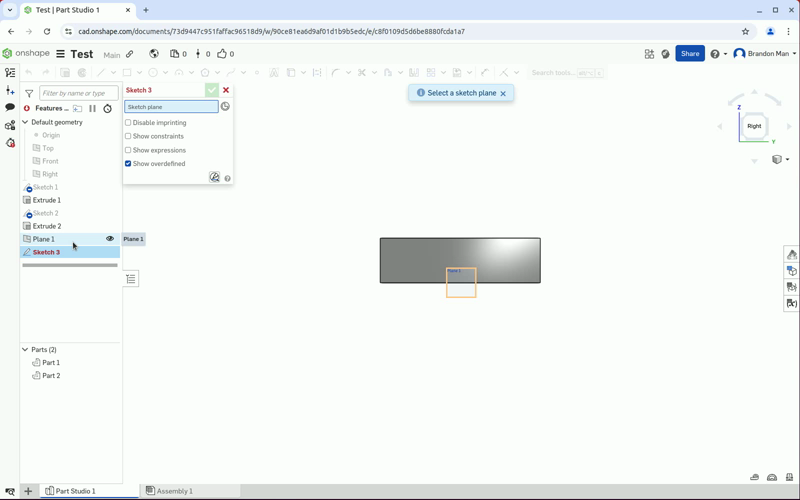
click(73, 241)
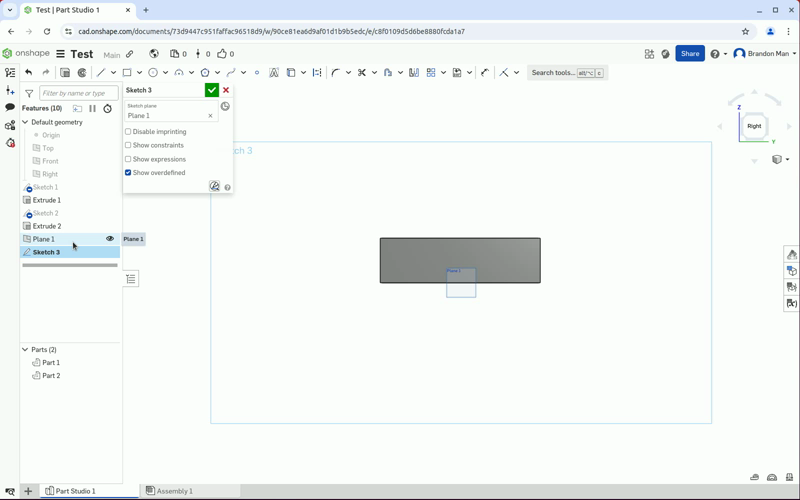
mouse_move(73, 352)
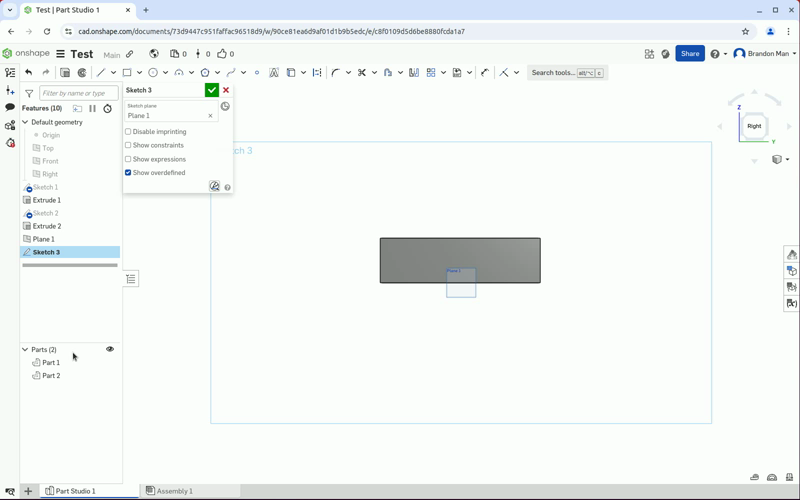
key(y)
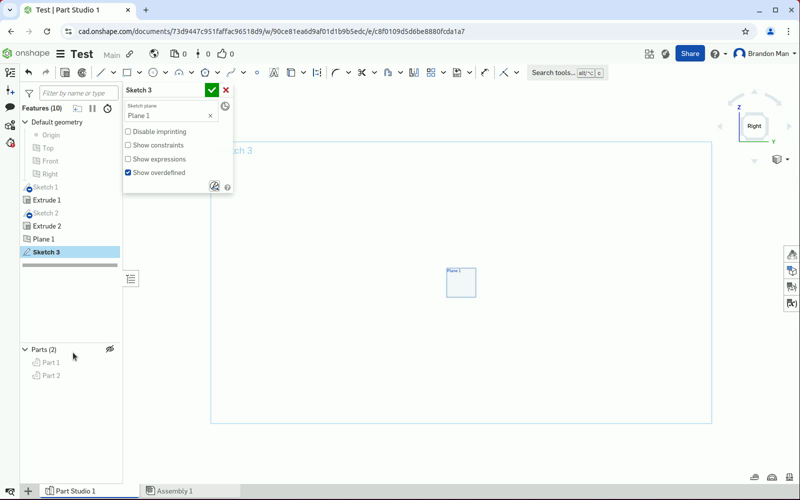
key(c)
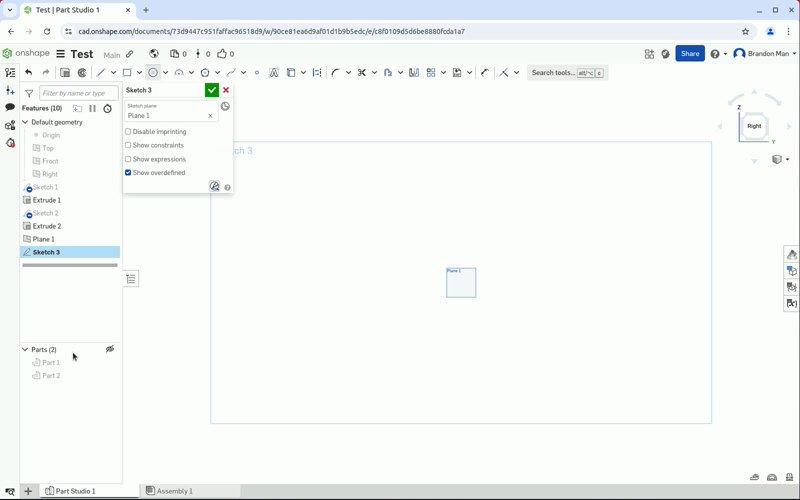
key_down(shift)
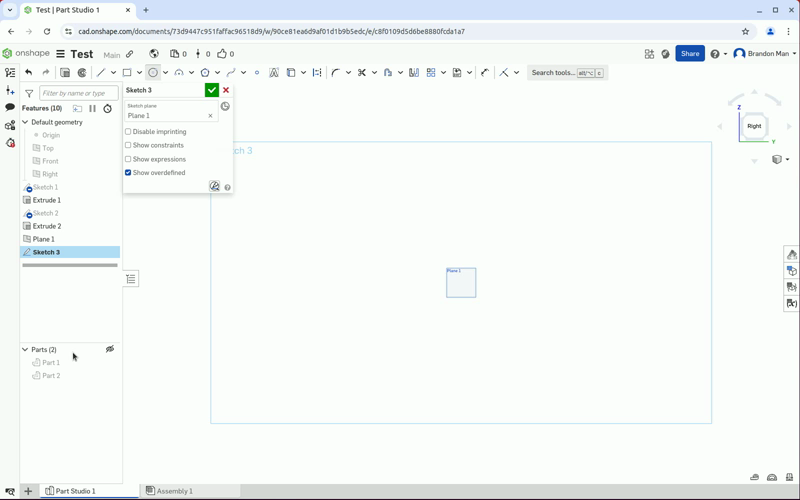
mouse_move(461, 260)
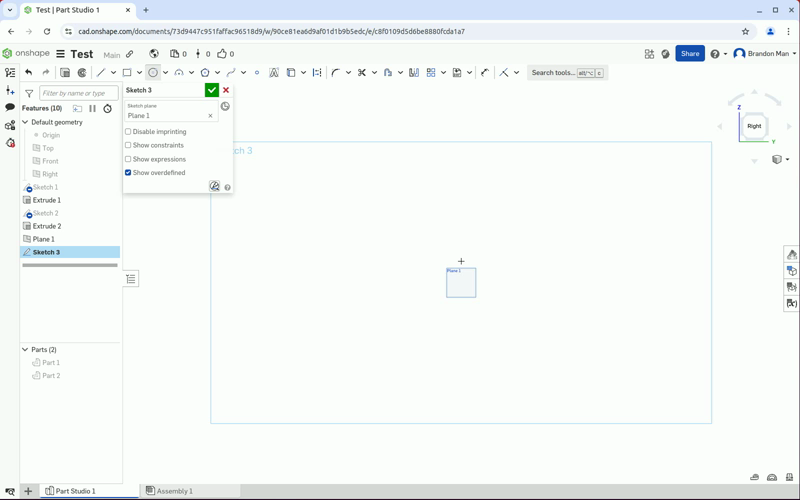
click(461, 260)
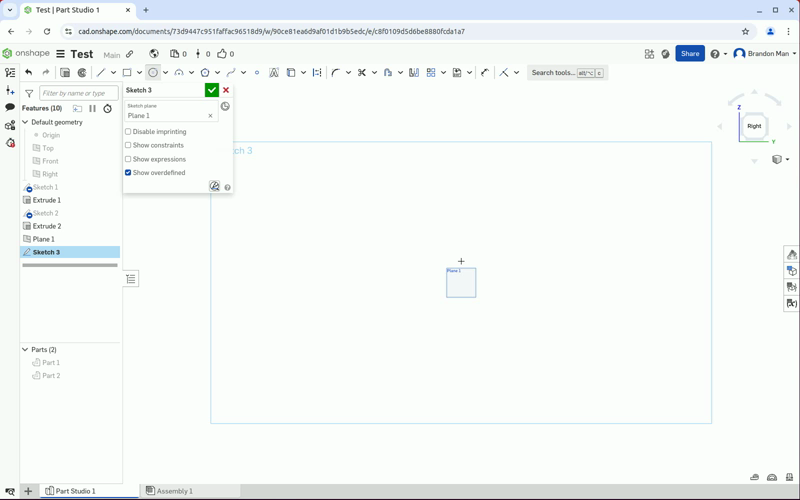
key_up(shift)
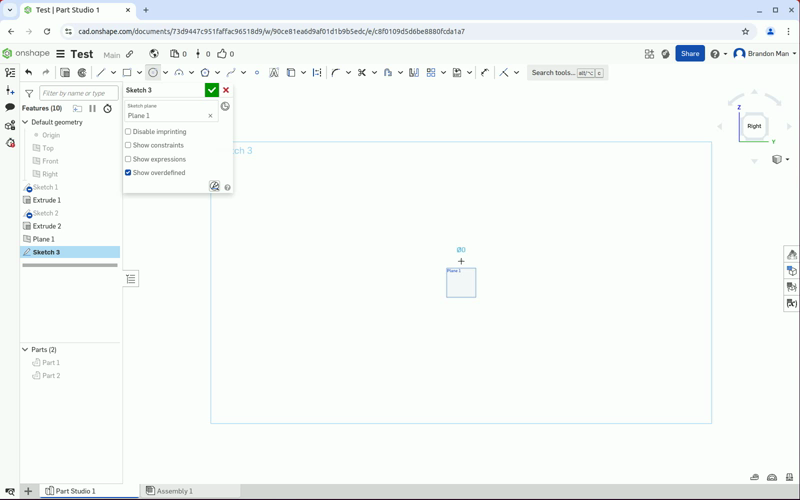
mouse_move(463, 260)
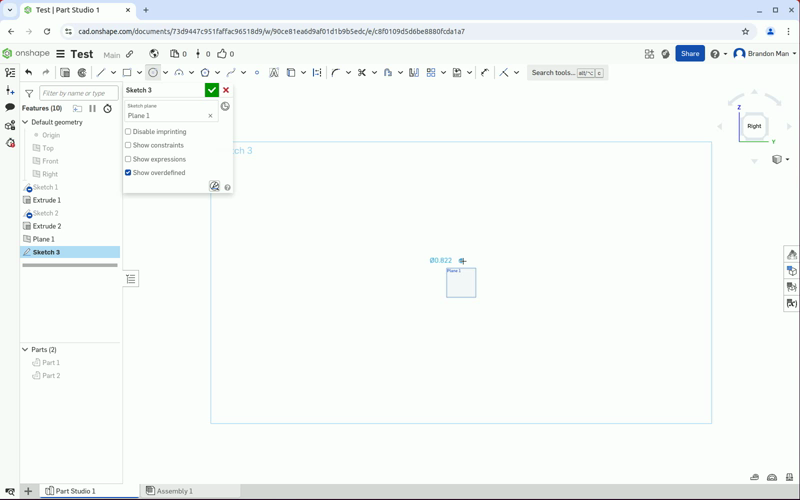
scroll(6)
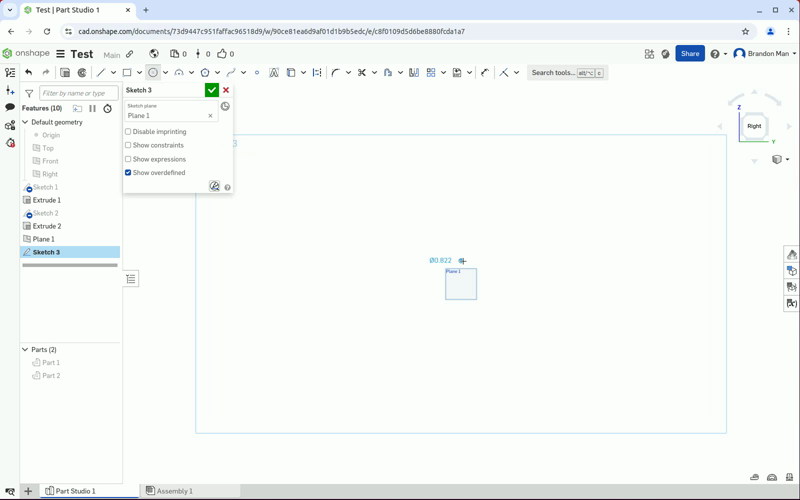
scroll(6)
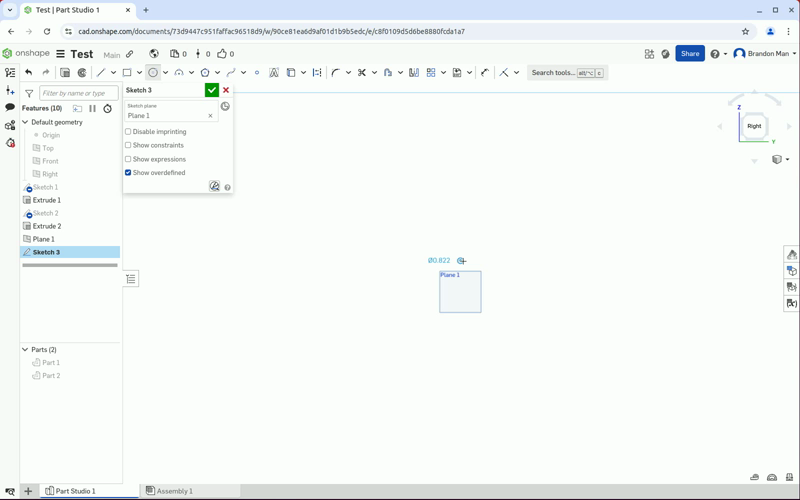
scroll(6)
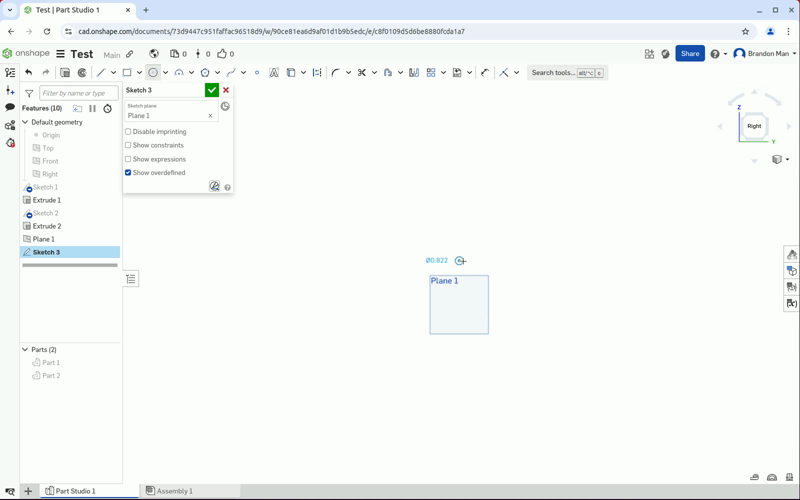
scroll(6)
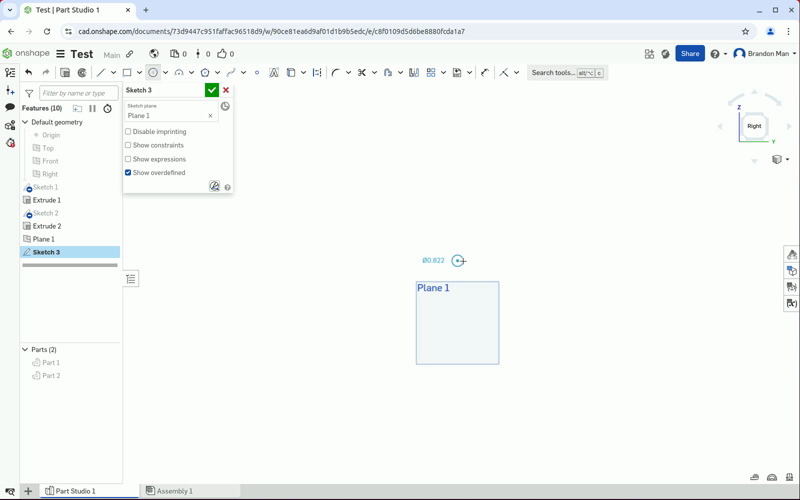
scroll(6)
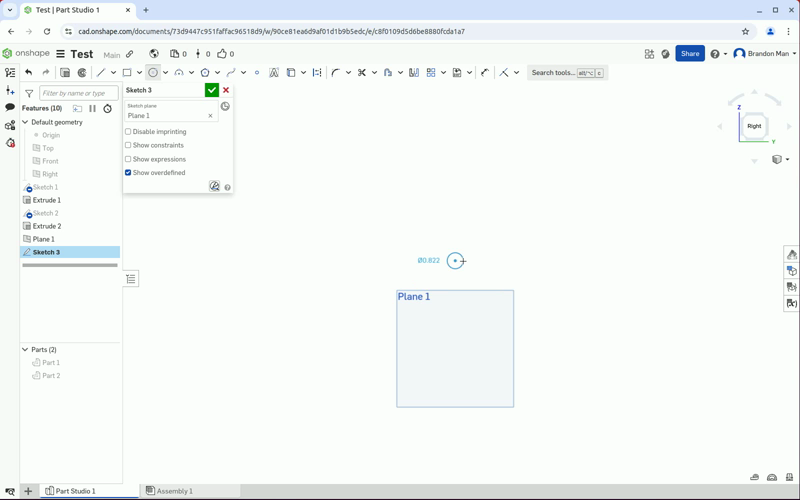
scroll(6)
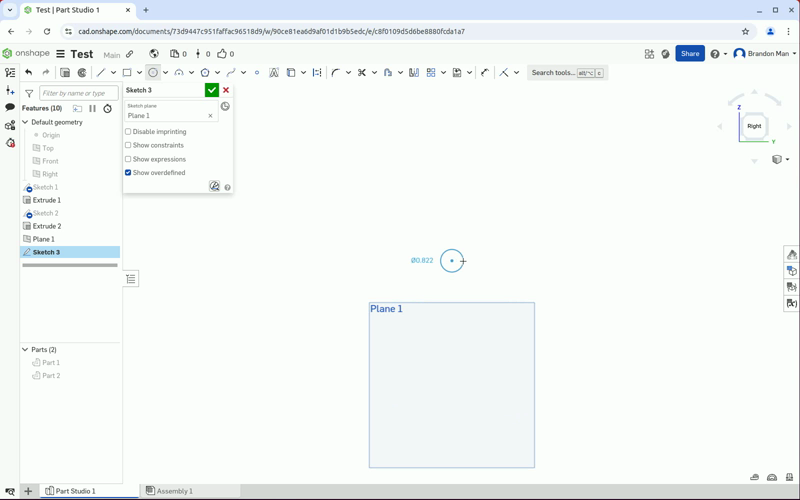
scroll(6)
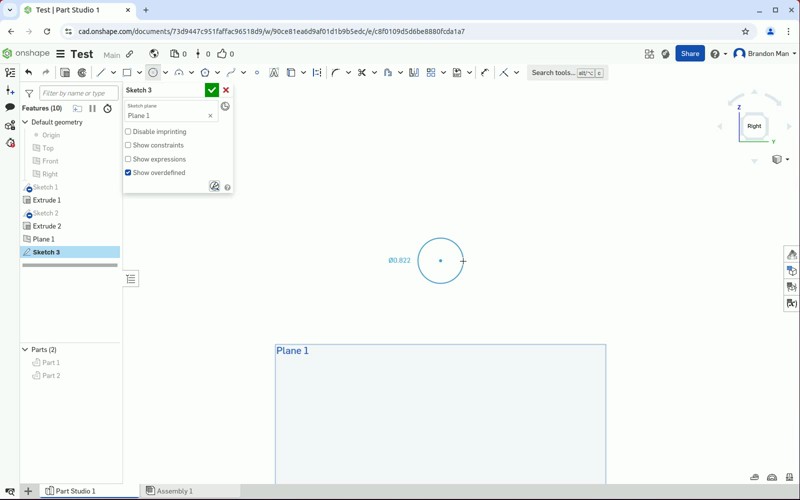
click(463, 260)
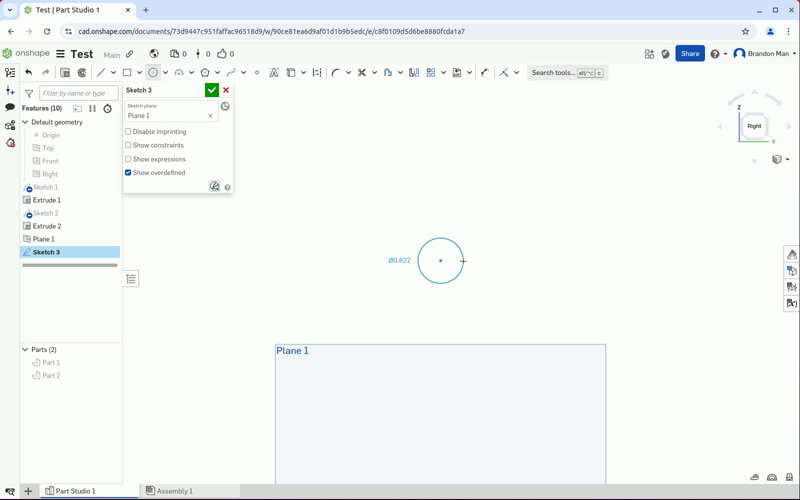
scroll(-6)
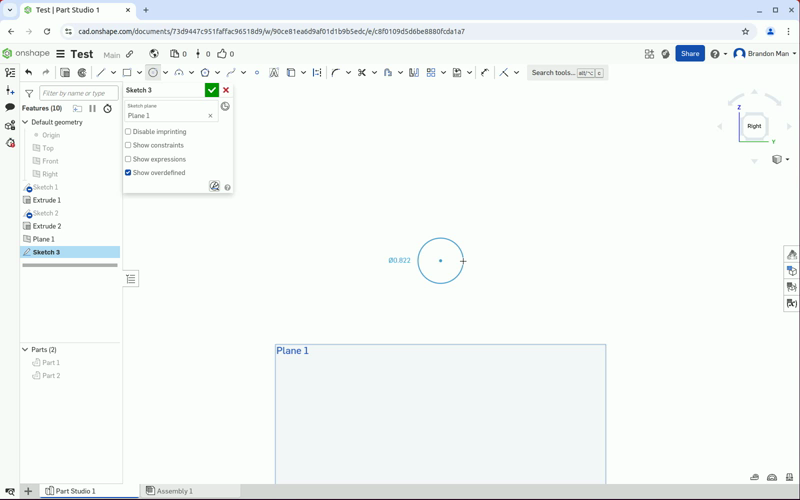
scroll(-6)
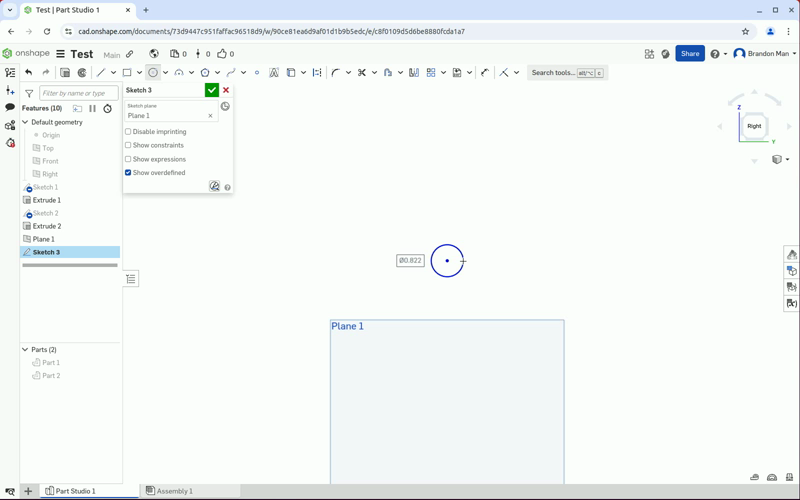
scroll(-6)
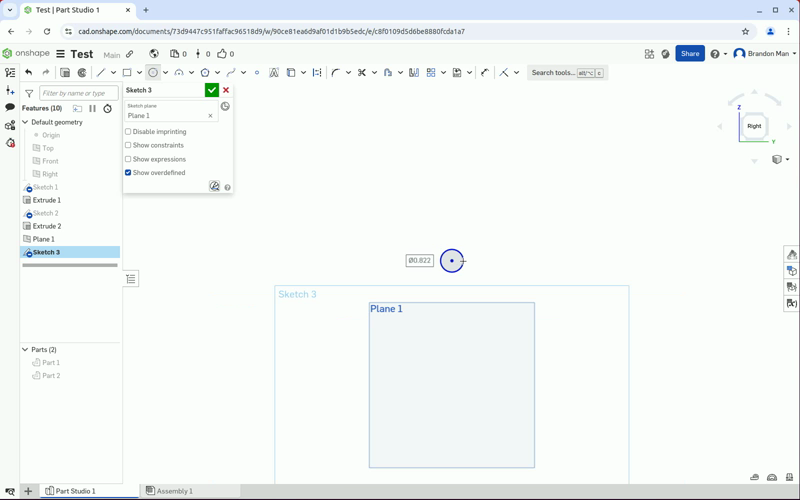
scroll(-6)
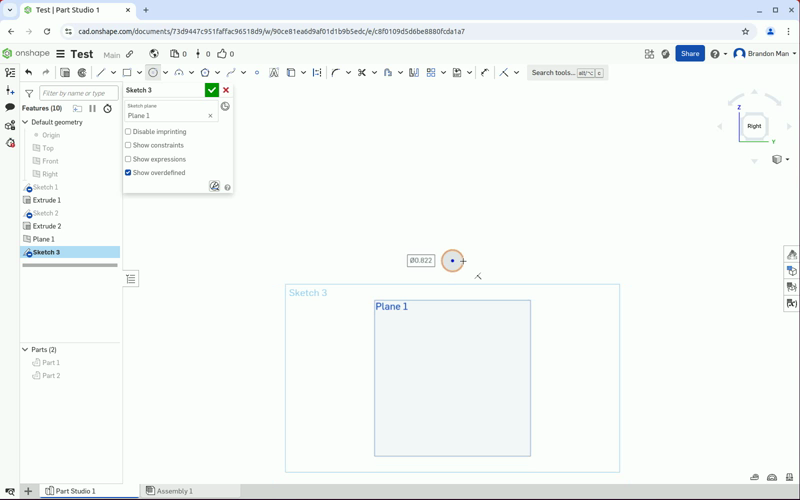
scroll(-6)
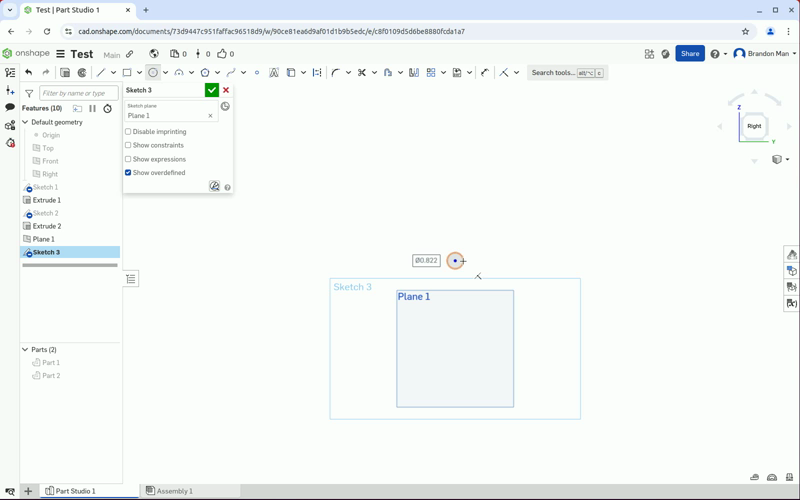
scroll(-6)
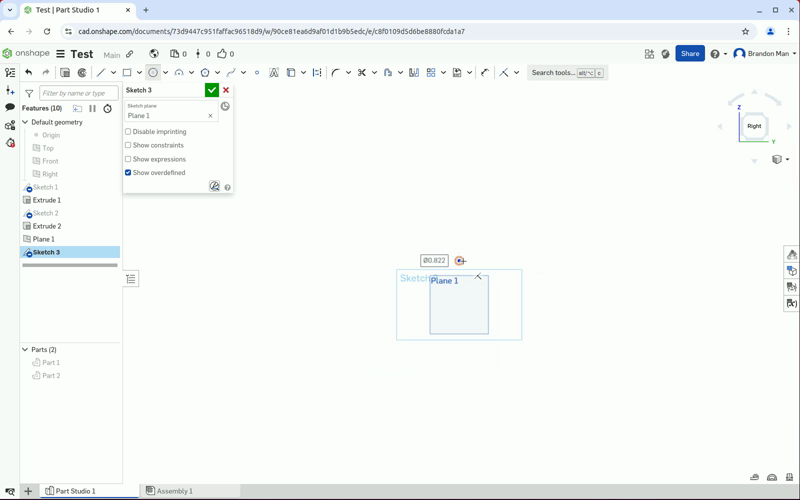
scroll(-6)
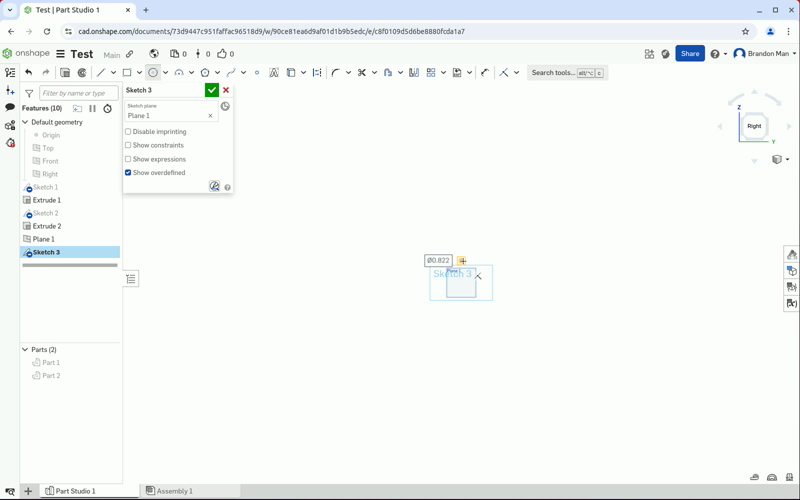
key(esc)
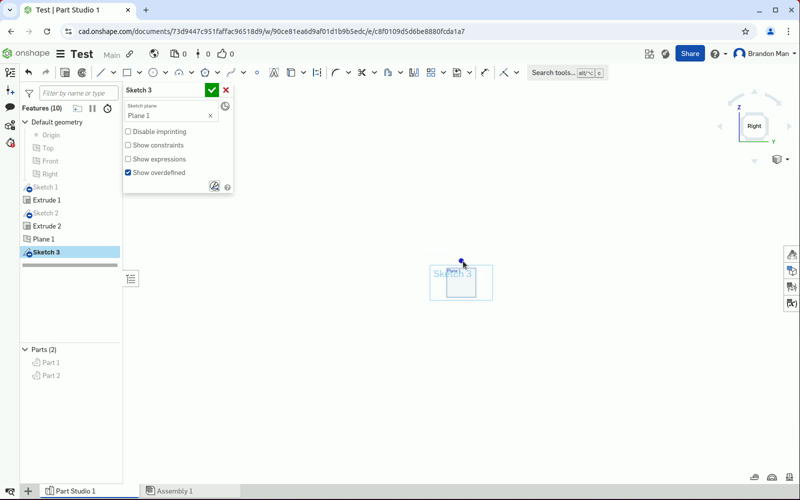
mouse_move(460, 259)
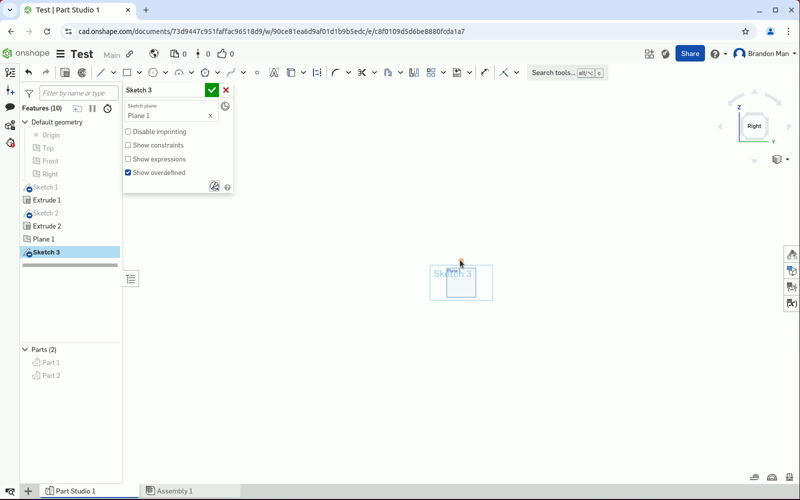
scroll(6)
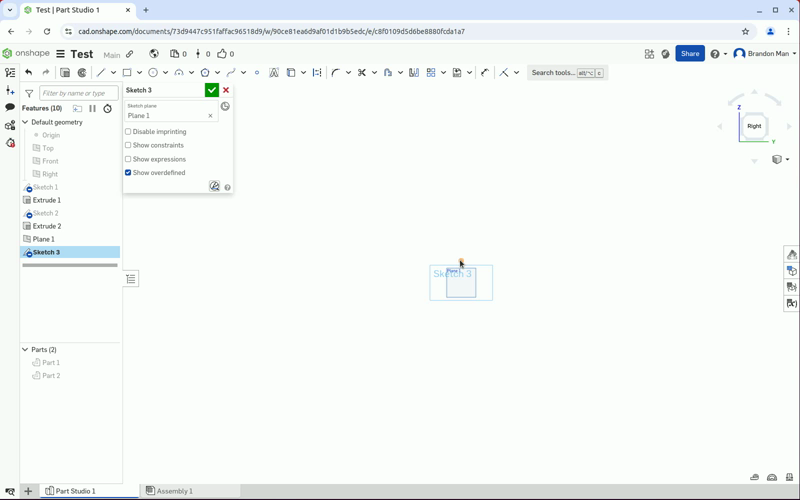
scroll(6)
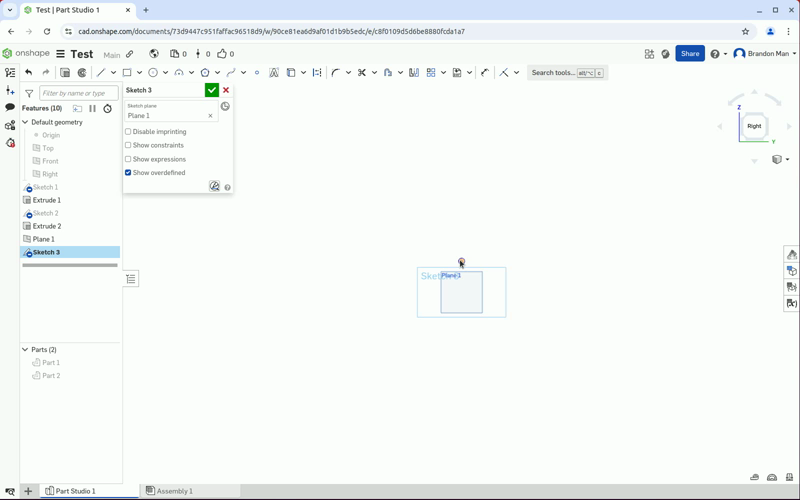
scroll(6)
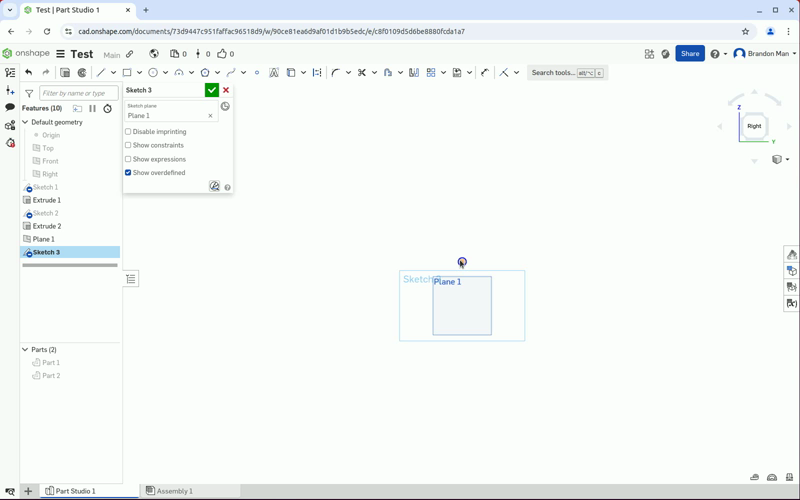
scroll(6)
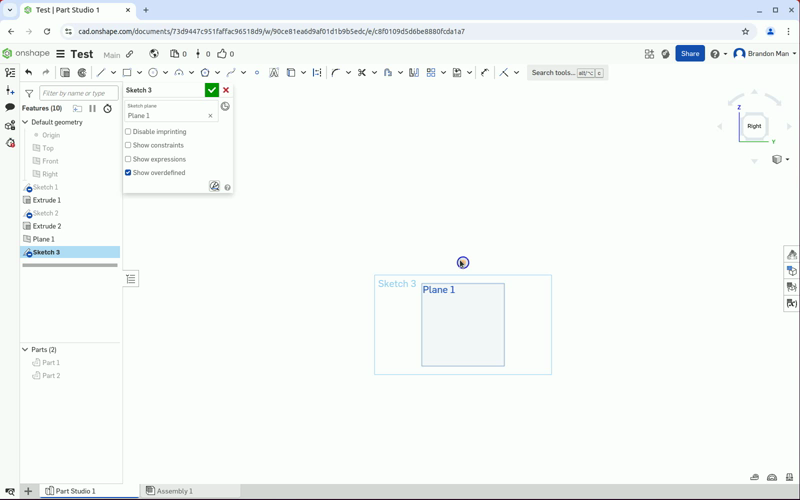
scroll(6)
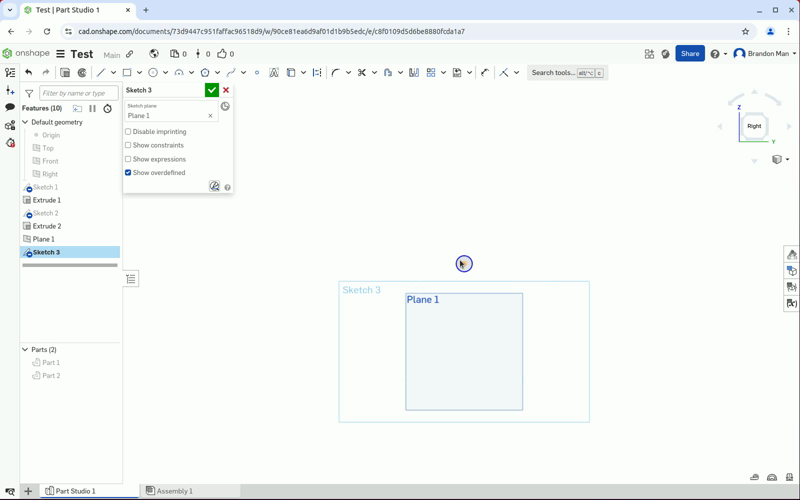
scroll(6)
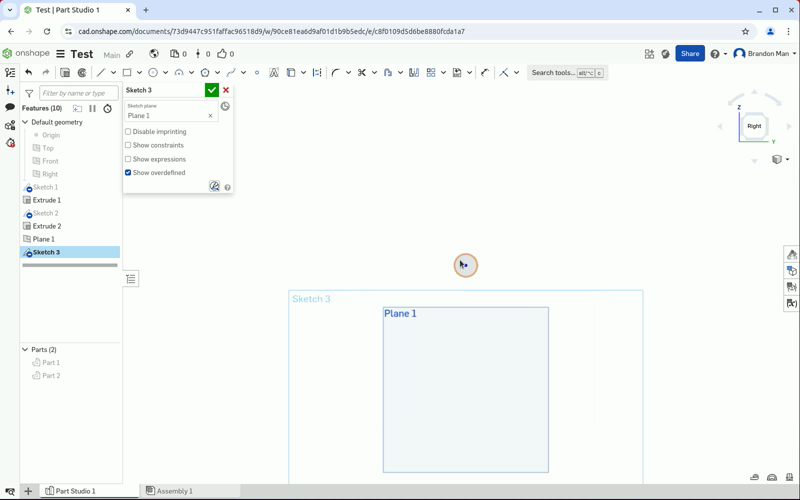
scroll(6)
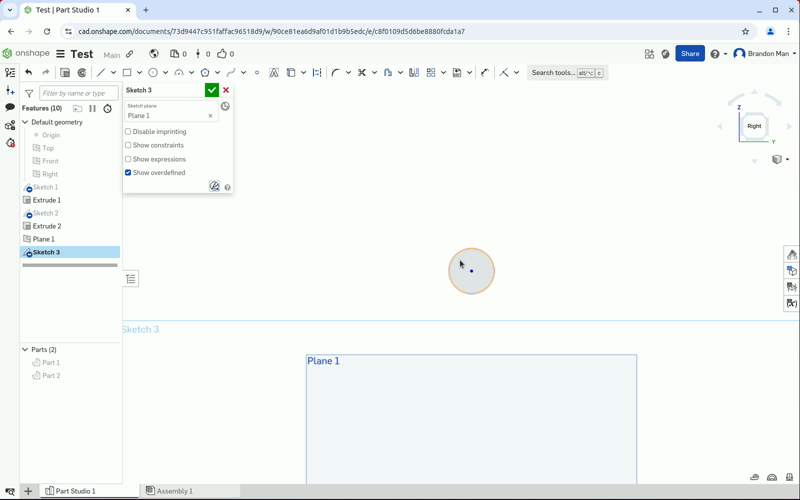
click(460, 259)
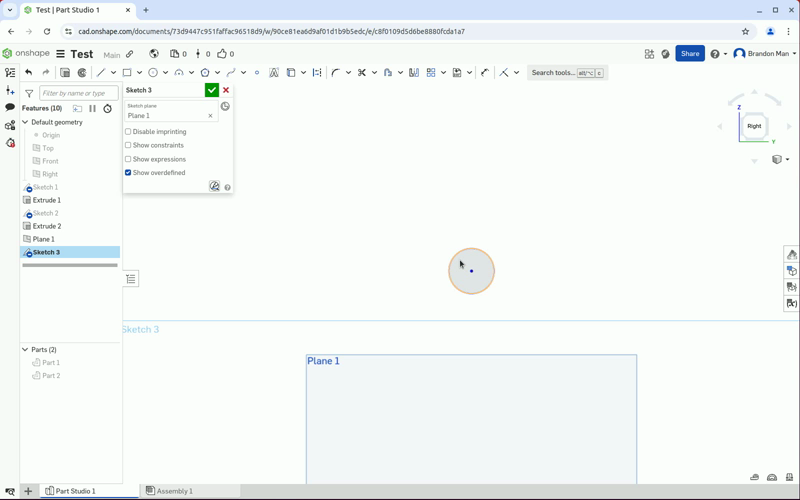
scroll(-6)
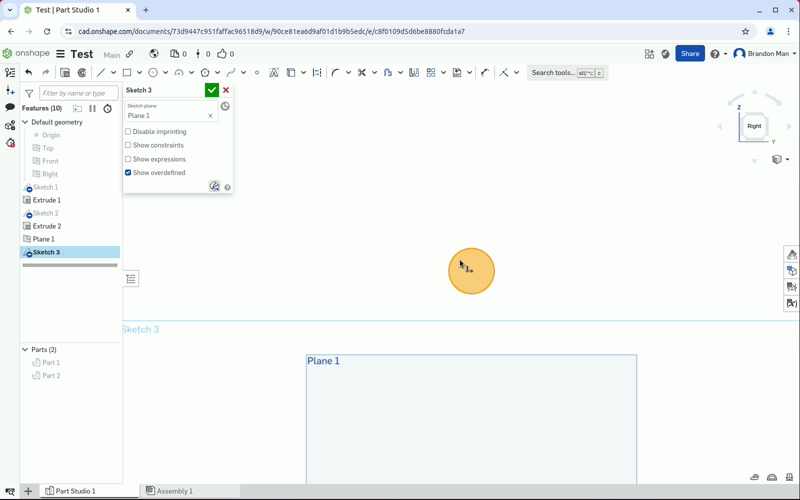
scroll(-6)
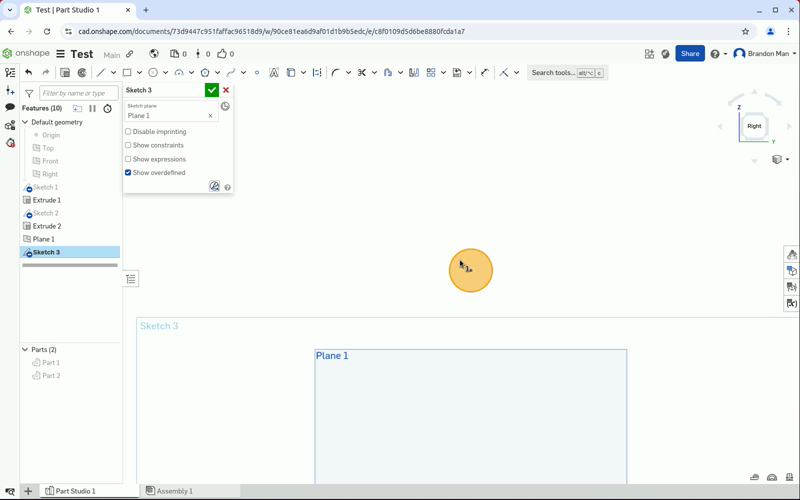
scroll(-6)
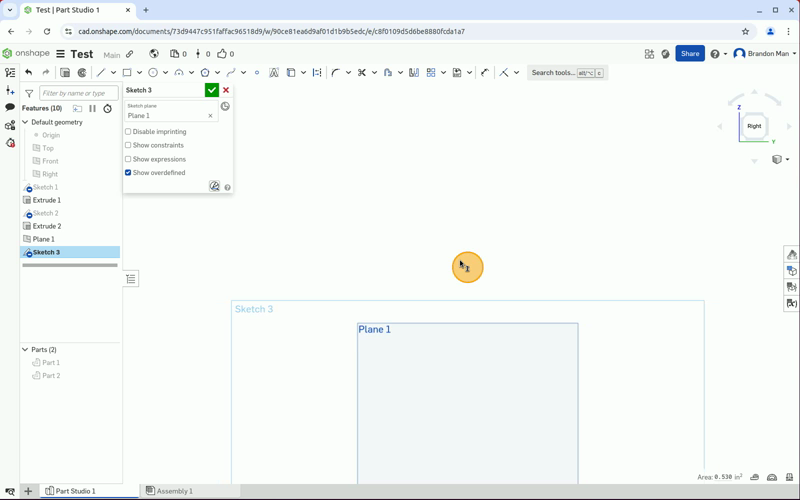
scroll(-6)
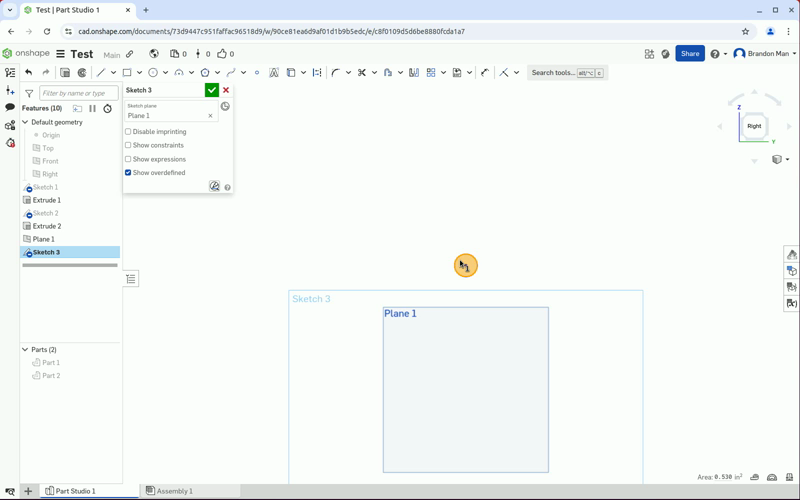
scroll(-6)
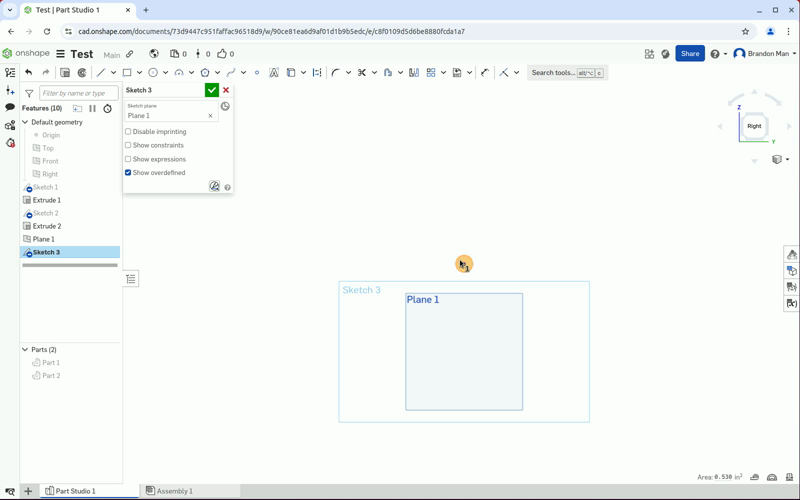
scroll(-6)
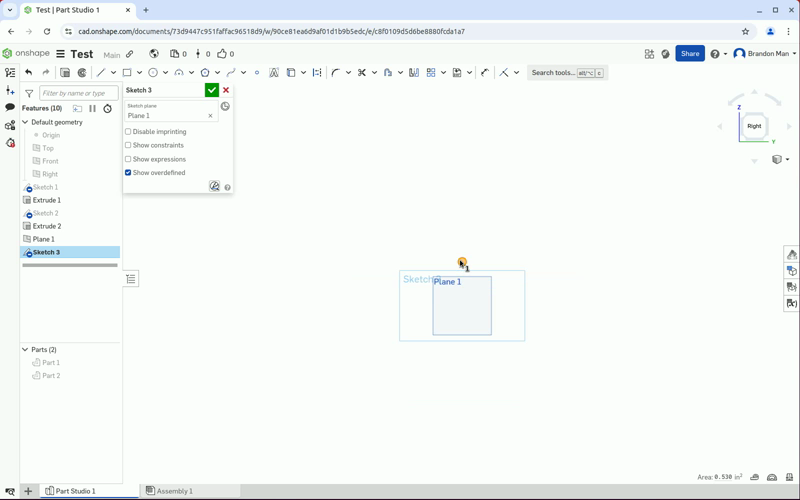
scroll(-6)
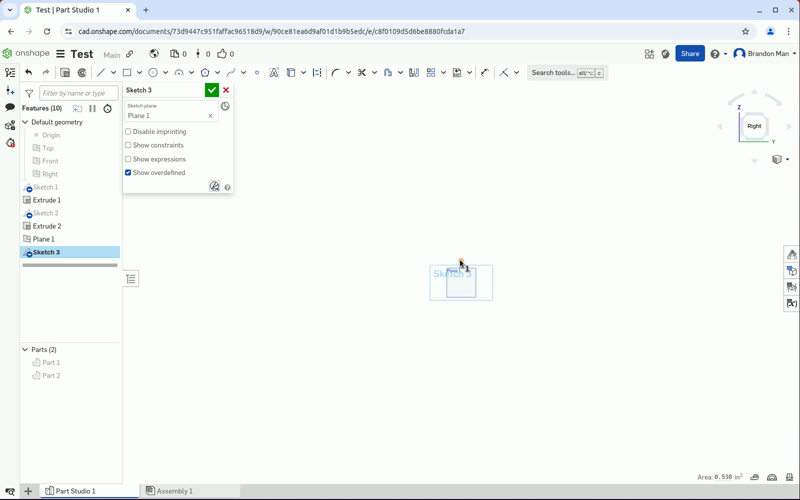
mouse_move(73, 352)
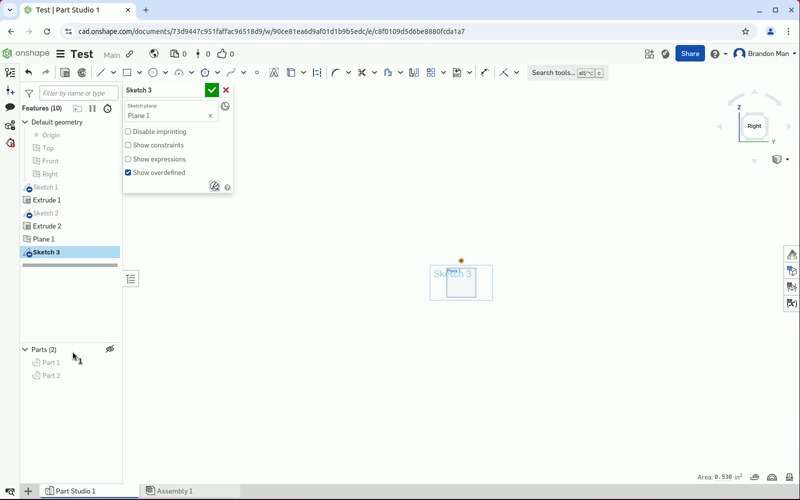
key(shift+y)
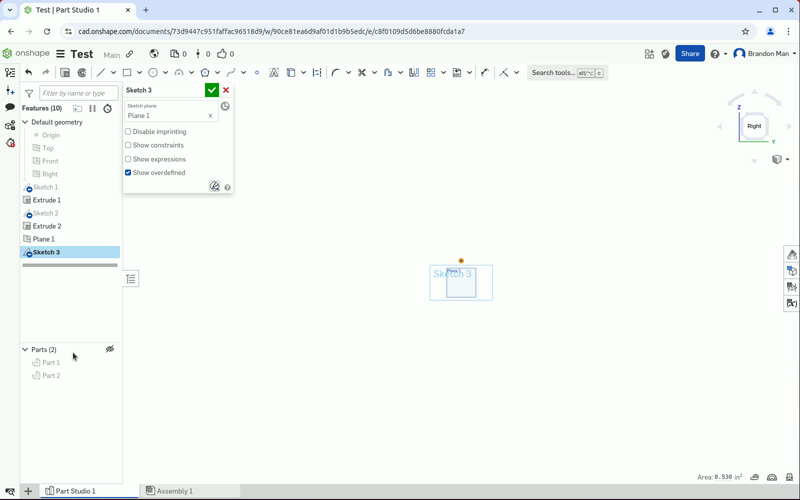
key(shift+e)
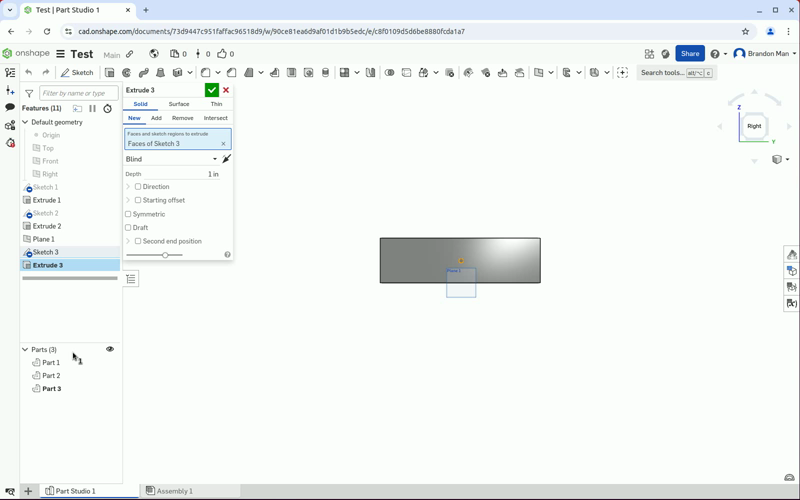
mouse_move(143, 106)
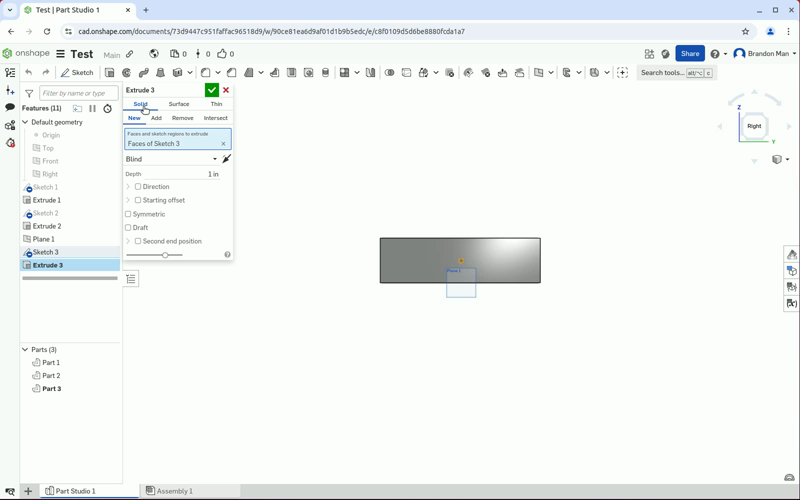
click(143, 106)
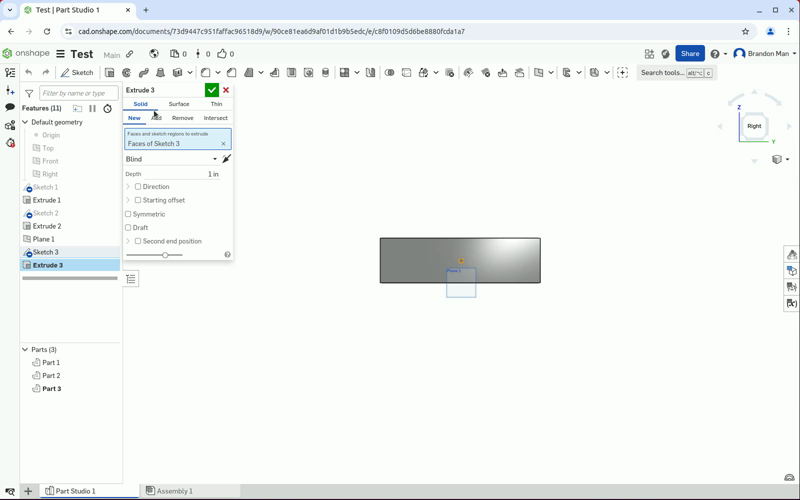
mouse_move(186, 120)
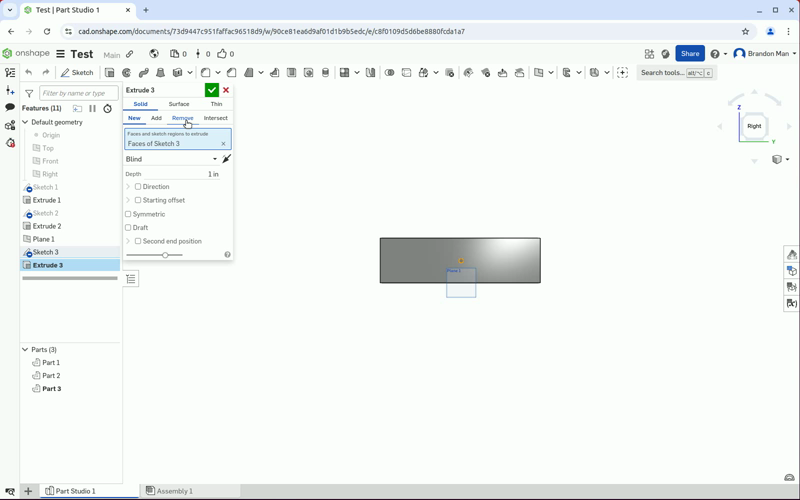
click(186, 120)
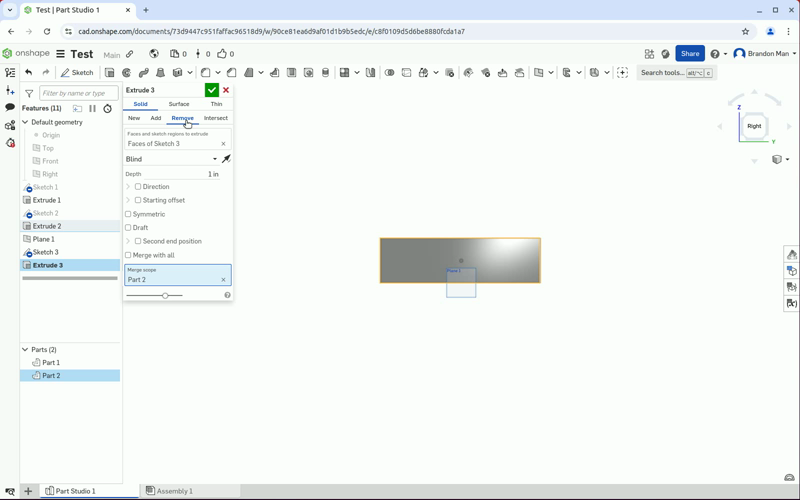
key(tab, 4)
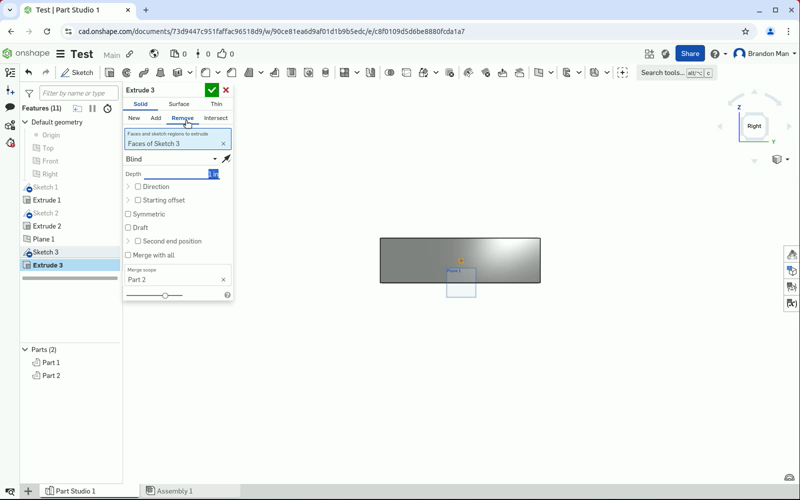
text(0.481)
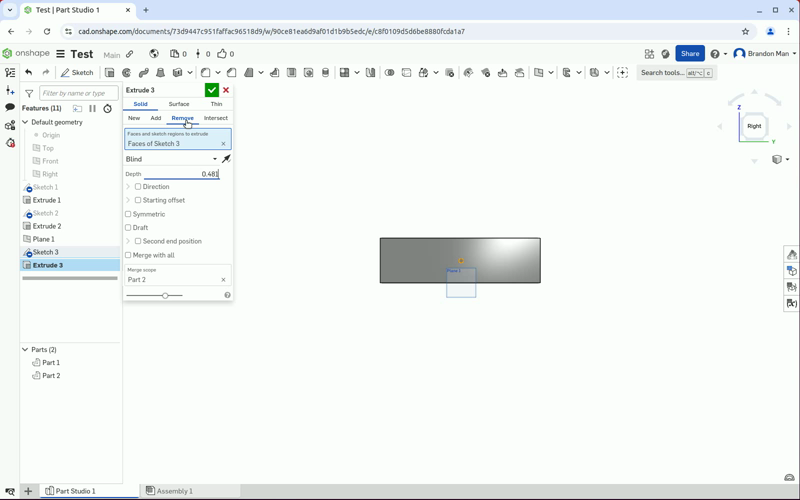
key(tab, 6)
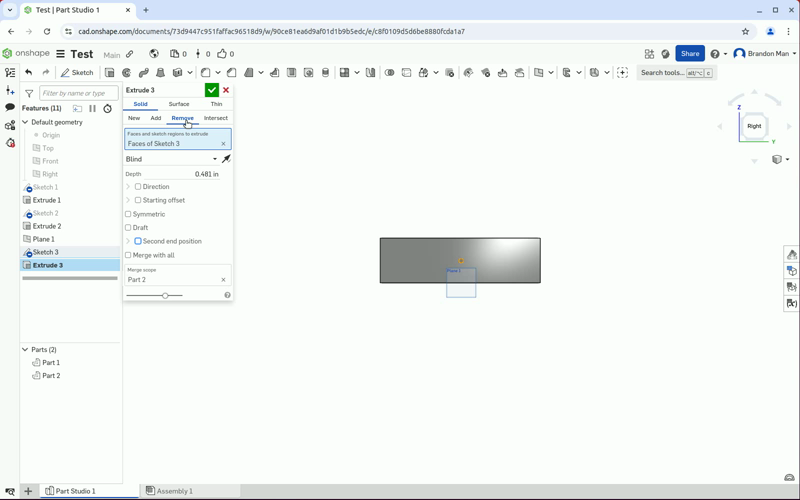
key(space)
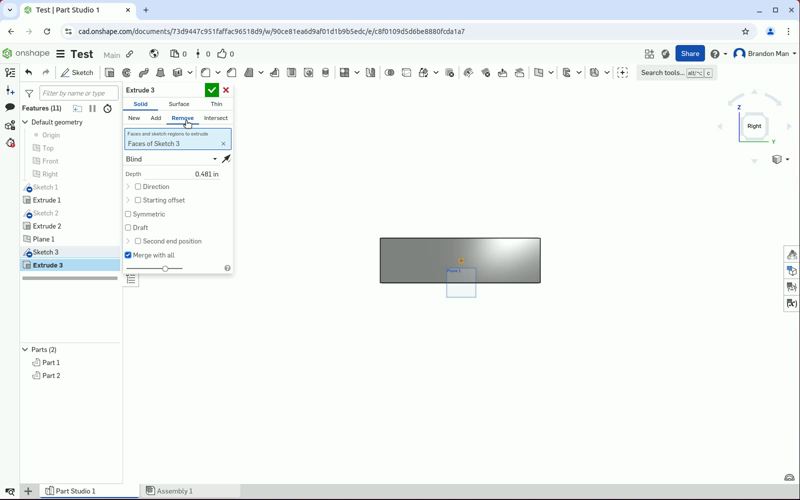
key(enter)
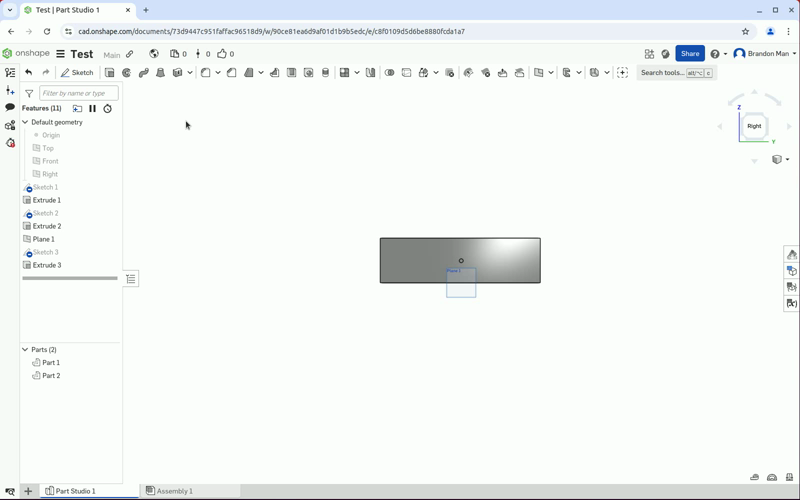
key(shift+h)
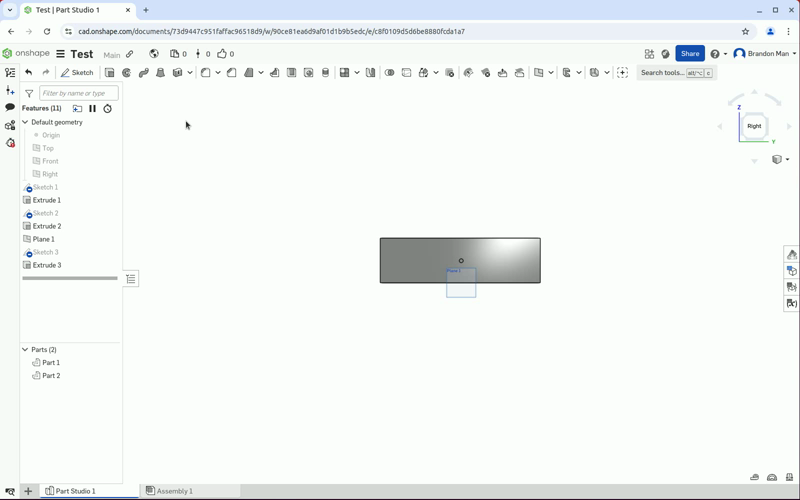
key(shift+h)
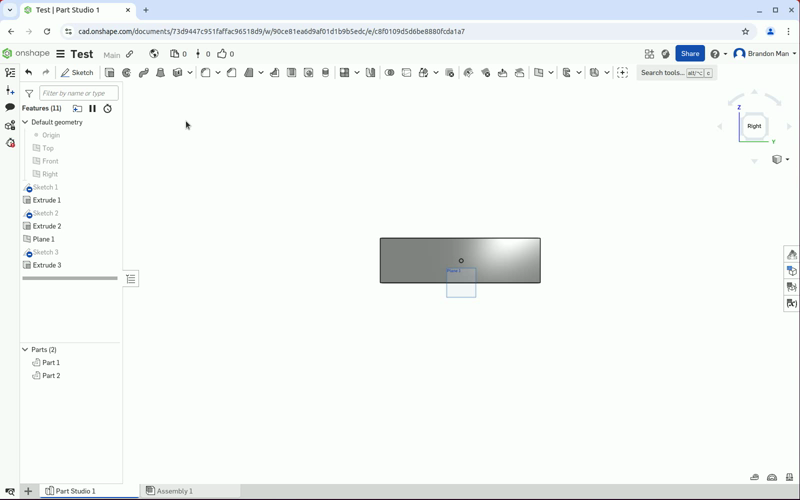
mouse_move(73, 189)
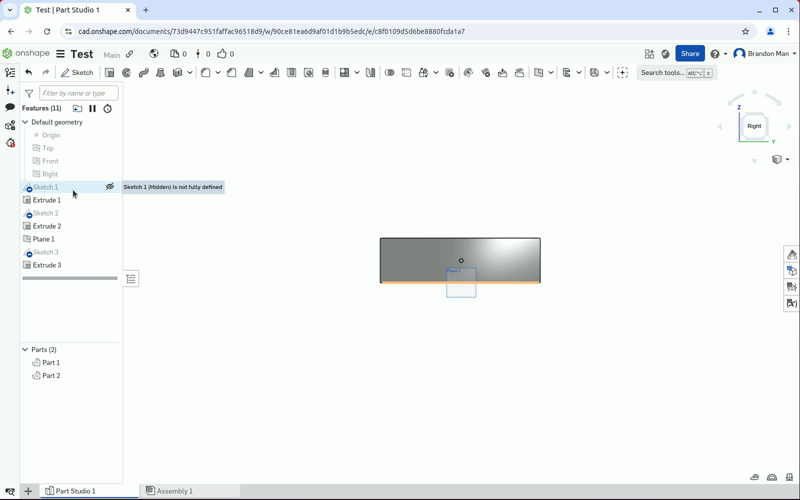
click(73, 189)
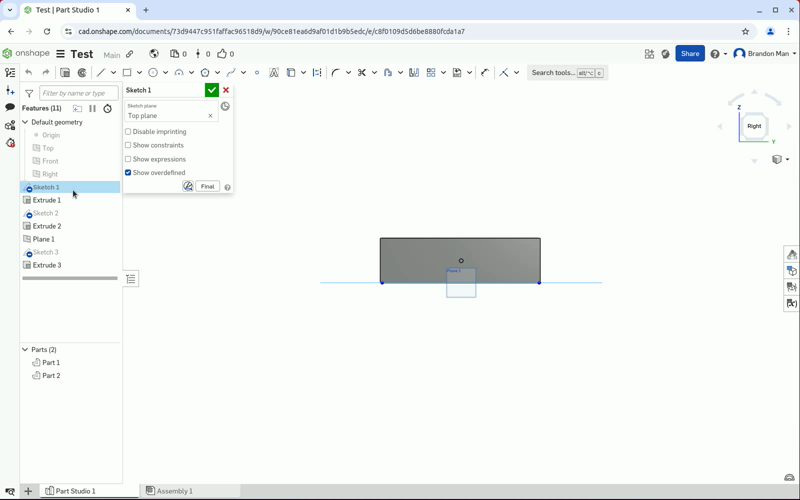
mouse_move(229, 92)
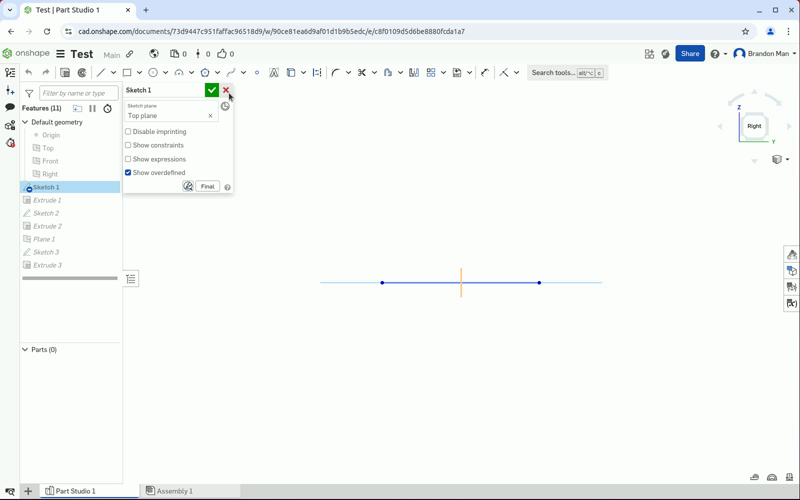
click(229, 92)
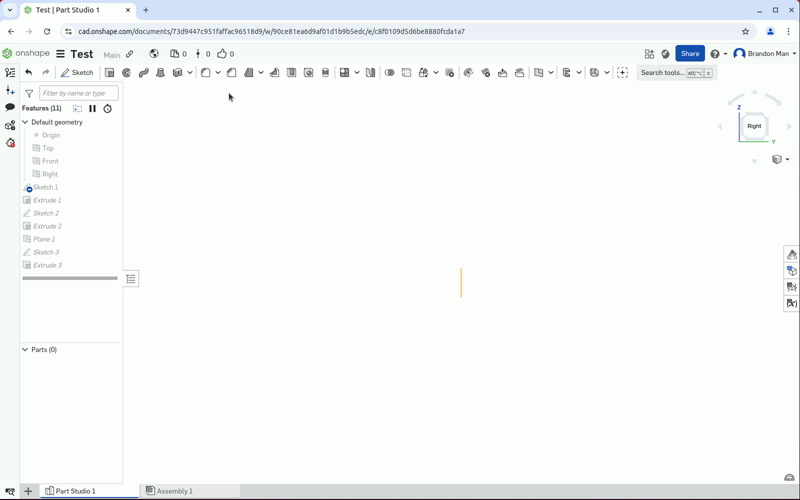
mouse_move(541, 75)
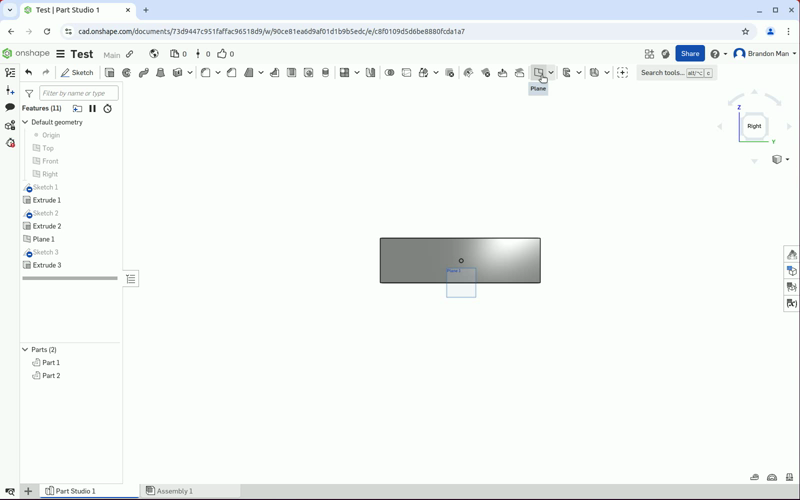
click(541, 75)
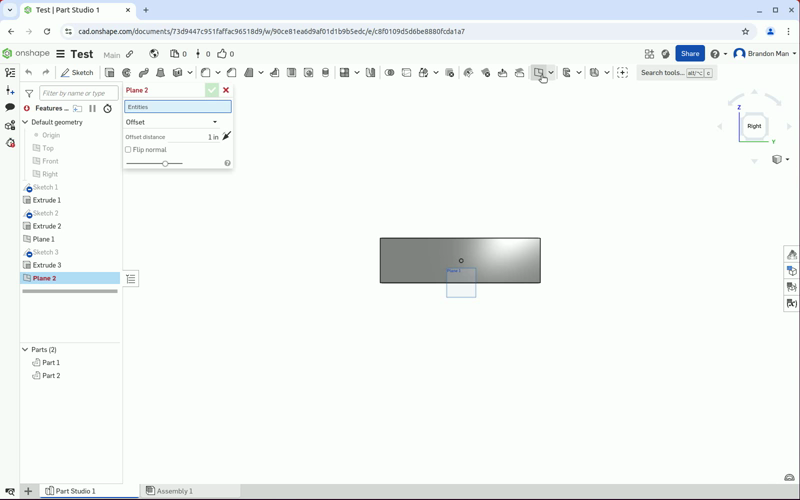
mouse_move(73, 176)
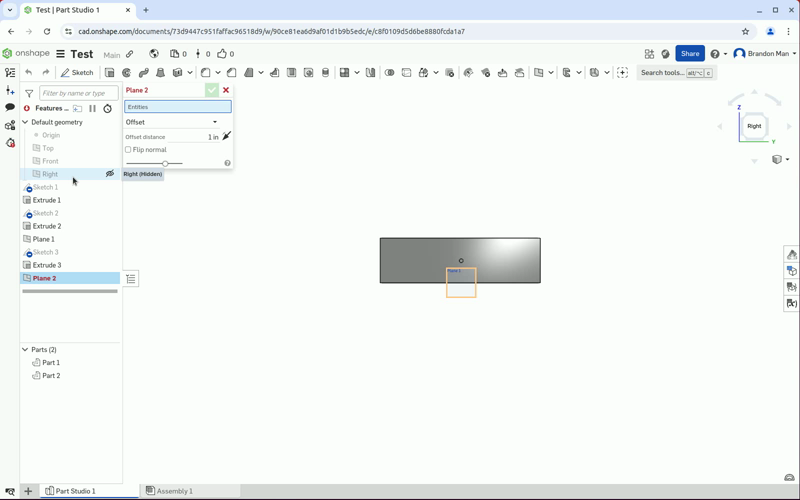
click(73, 176)
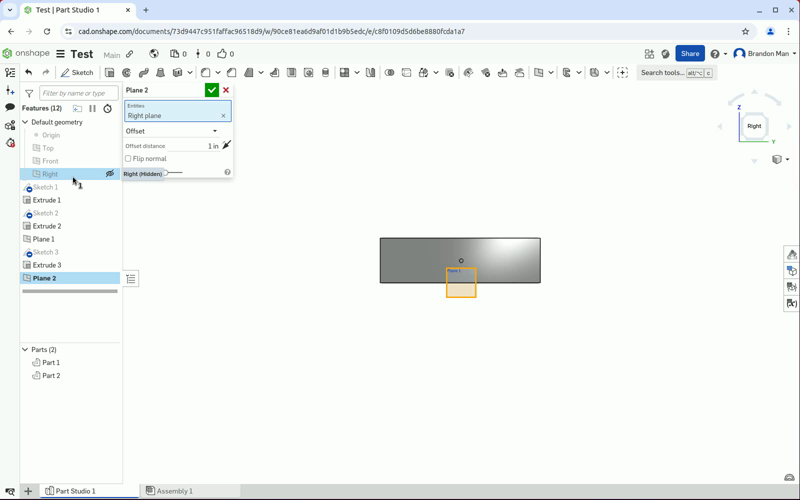
key(tab, 2)
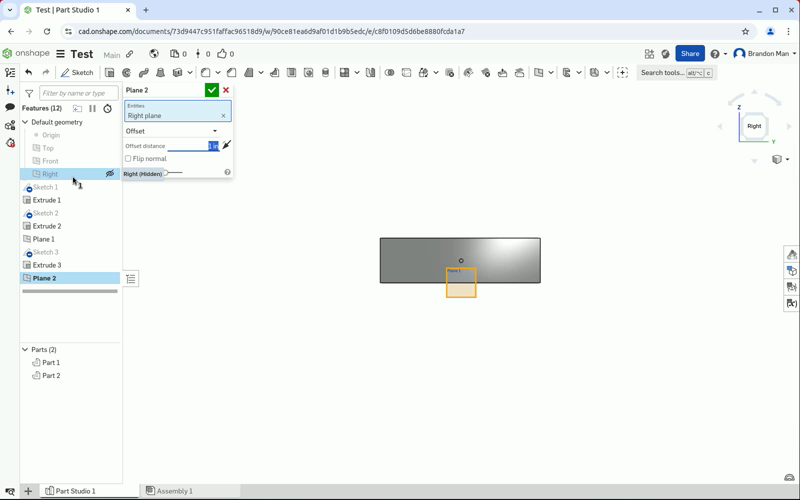
text(12.047)
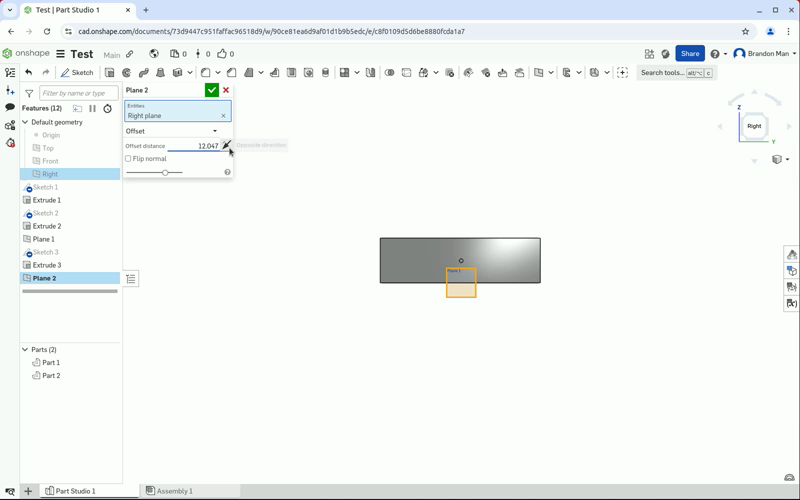
mouse_move(229, 147)
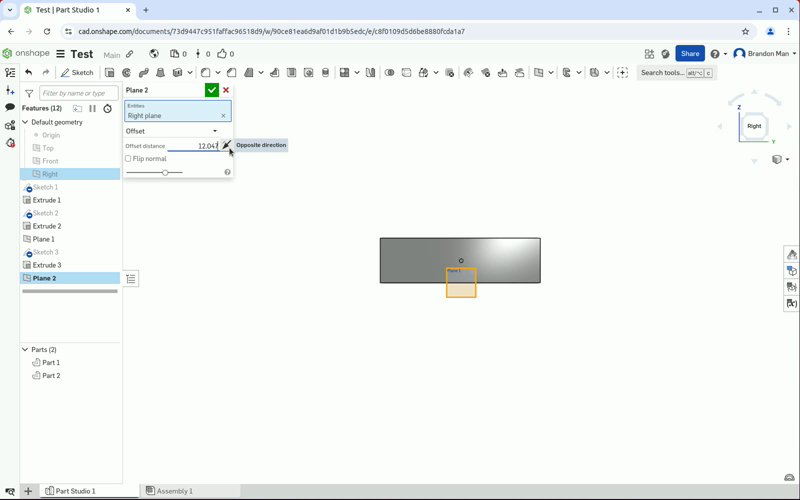
click(229, 147)
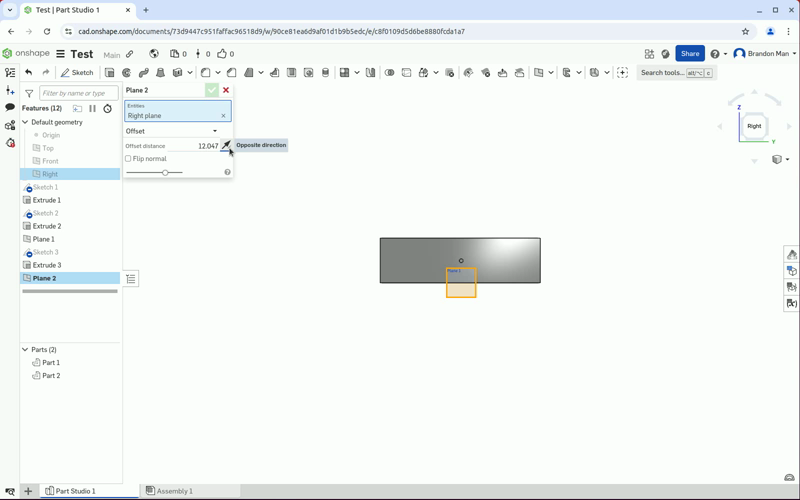
key(enter, 2)
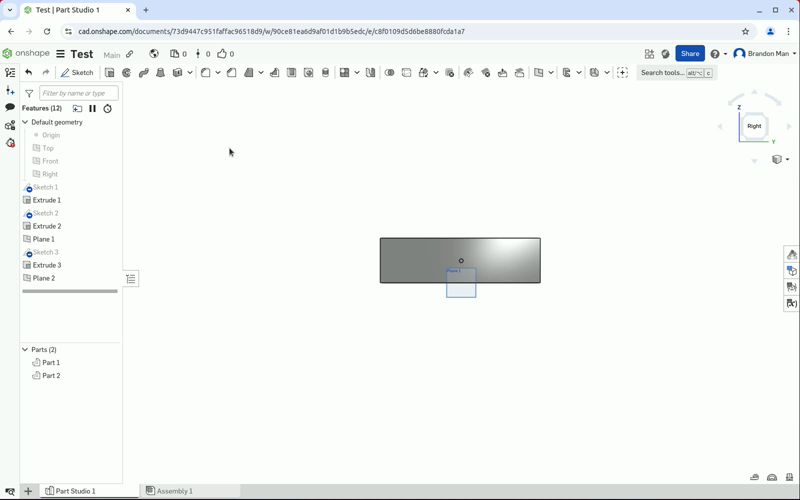
key(shift+s)
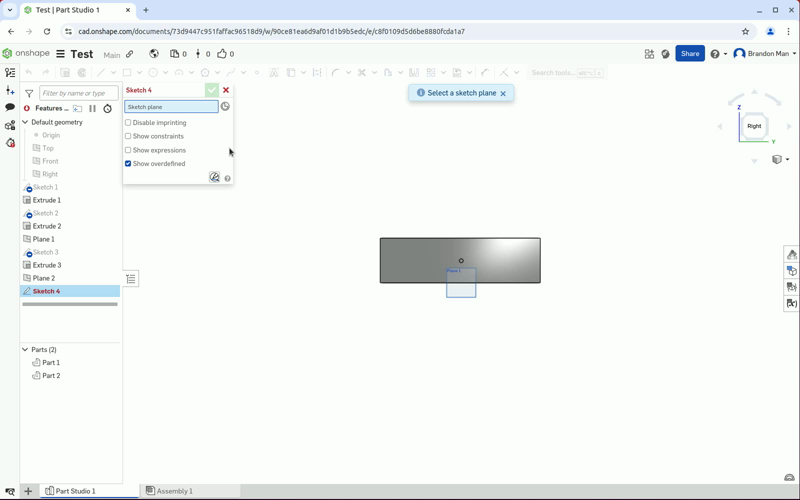
mouse_move(73, 280)
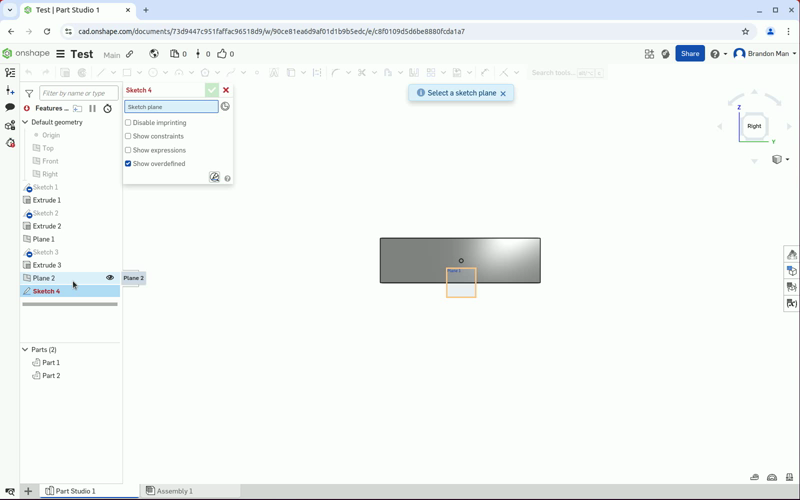
click(73, 280)
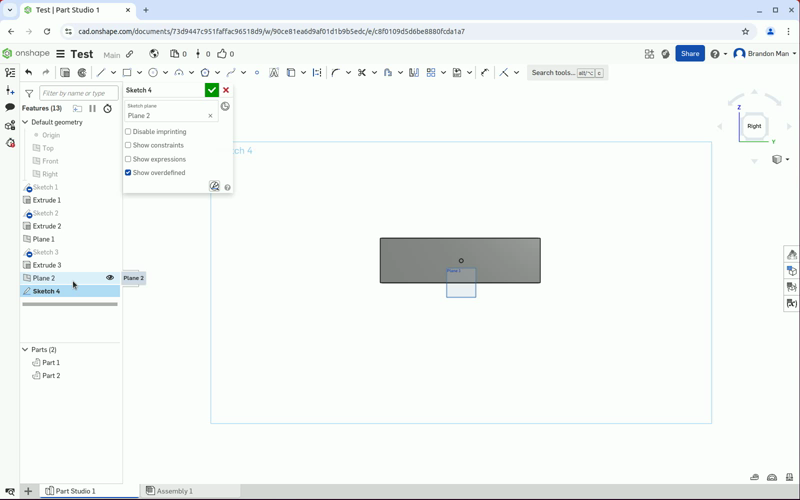
mouse_move(73, 352)
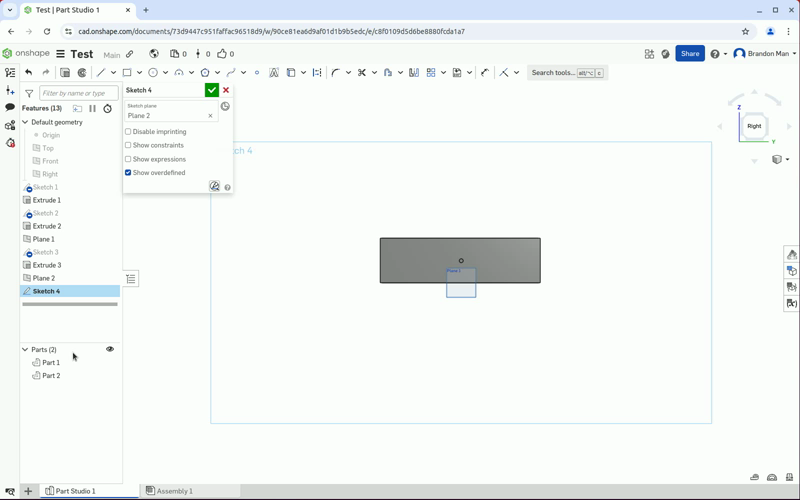
key(y)
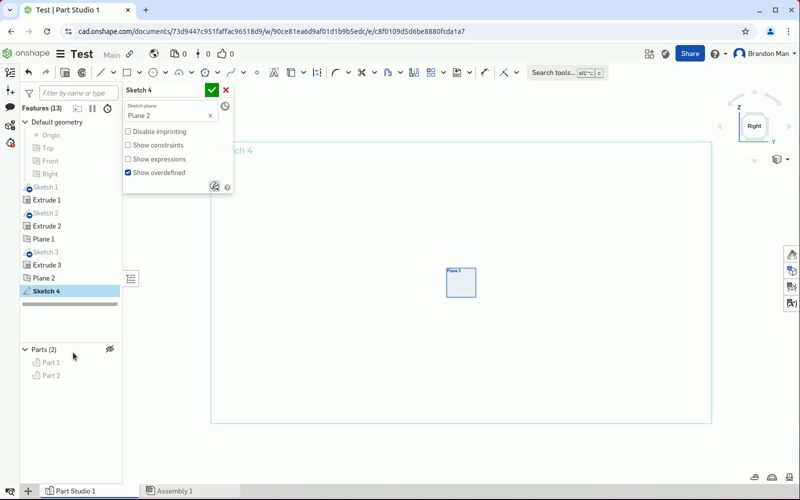
key(c)
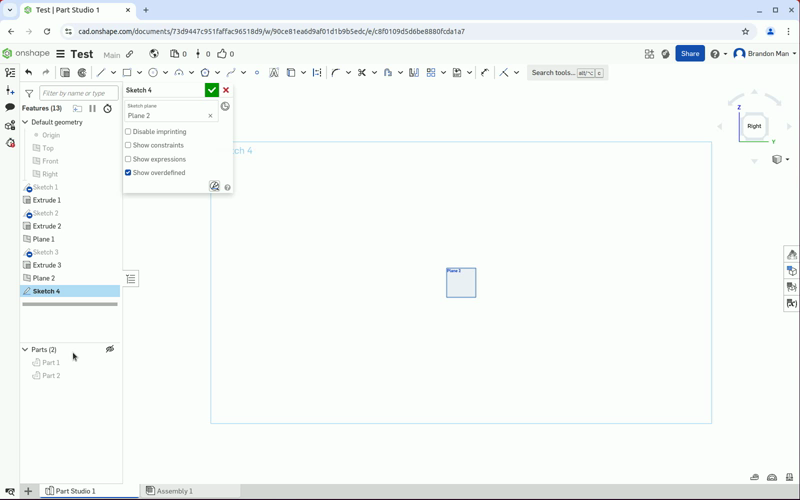
key_down(shift)
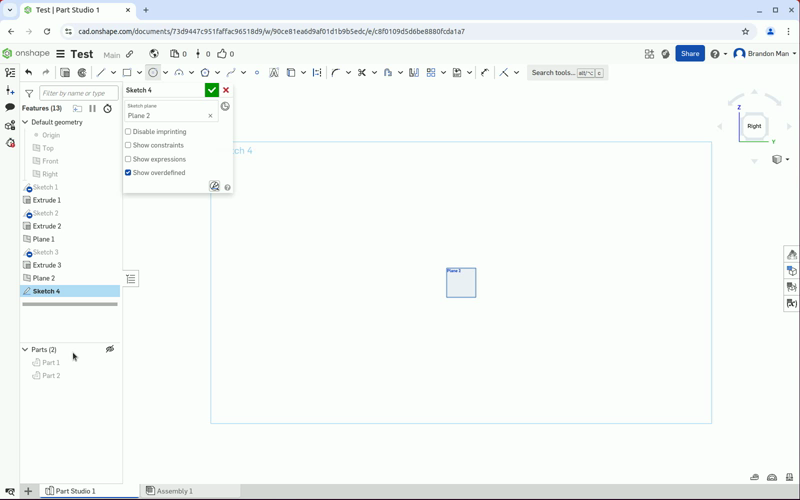
mouse_move(461, 260)
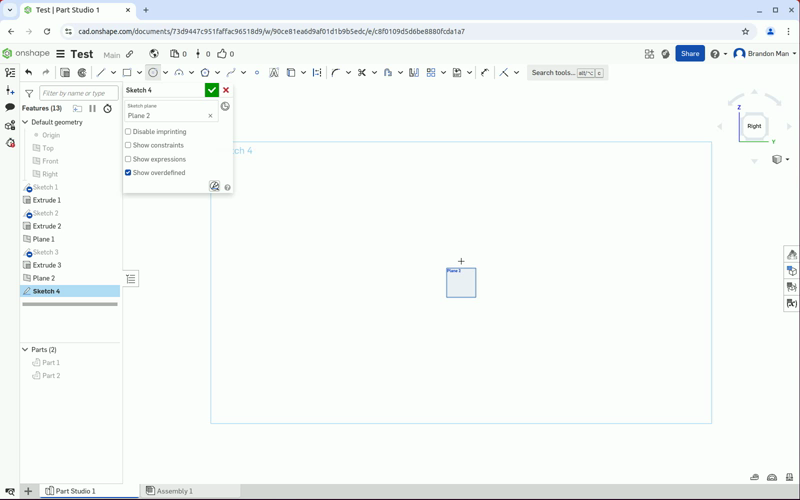
click(461, 260)
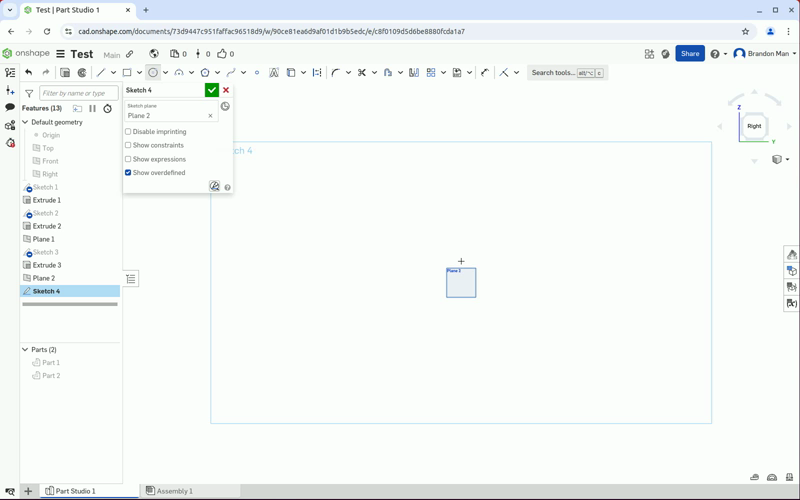
key_up(shift)
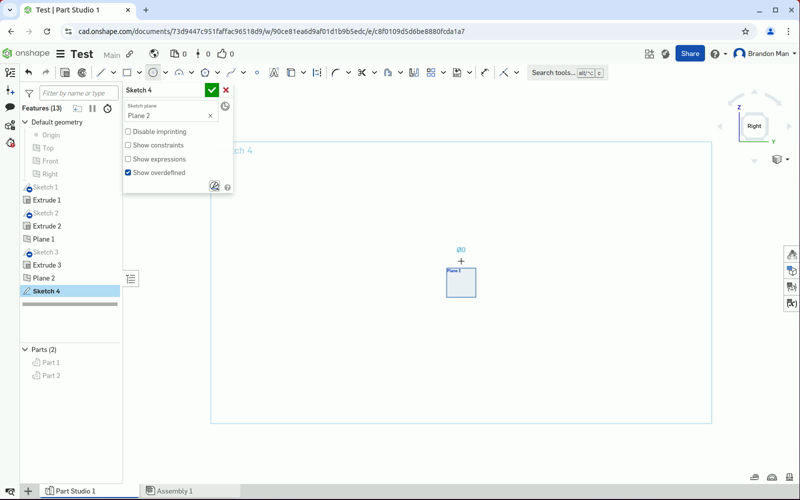
mouse_move(463, 260)
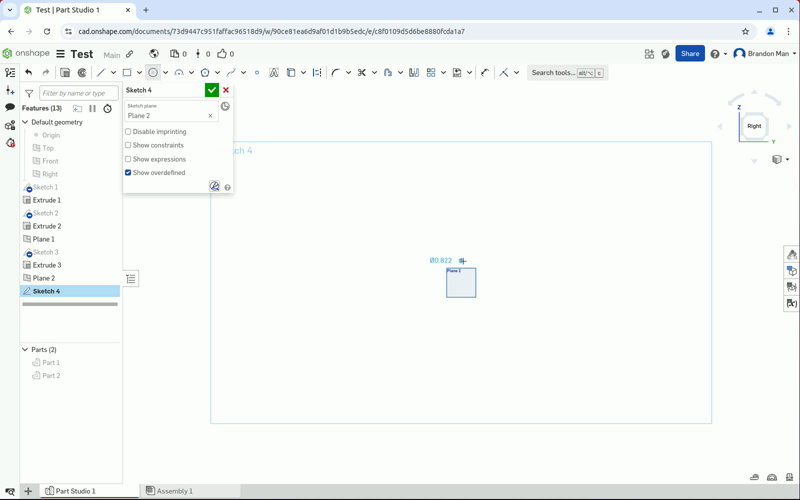
scroll(6)
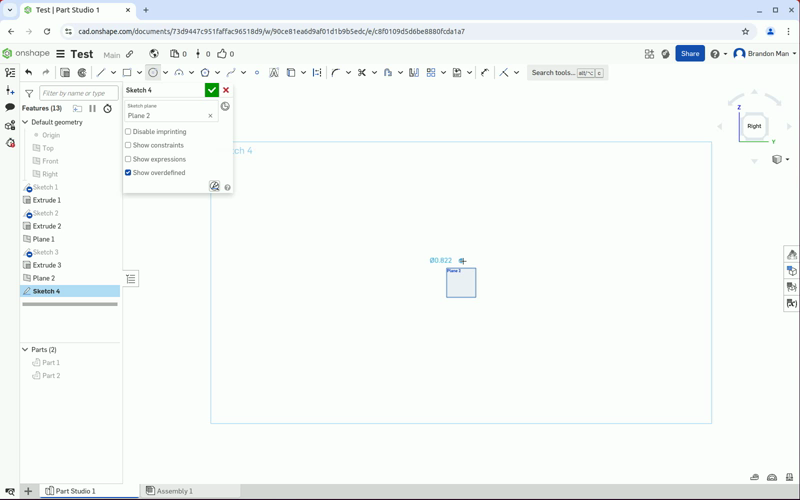
scroll(6)
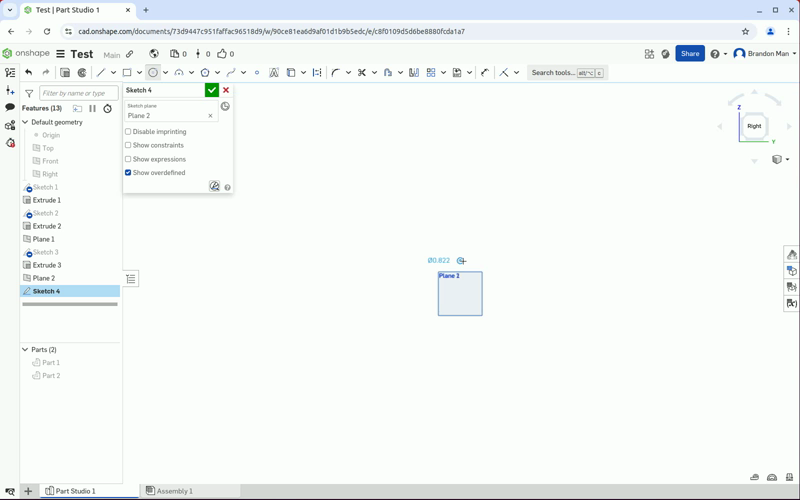
scroll(6)
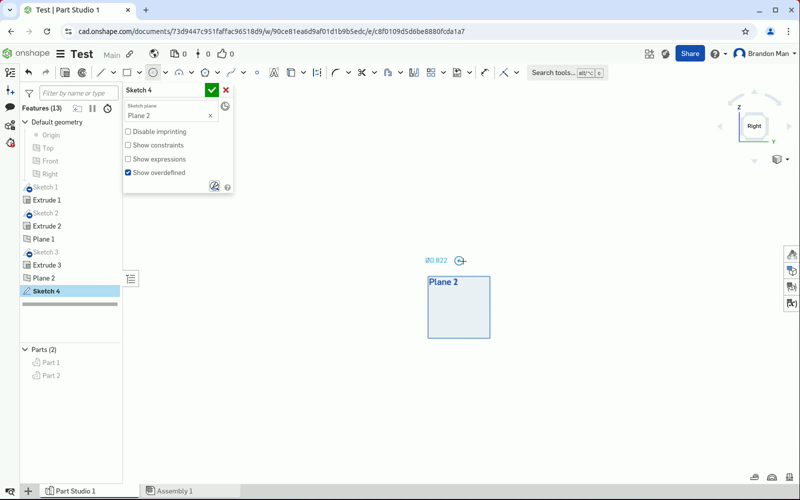
scroll(6)
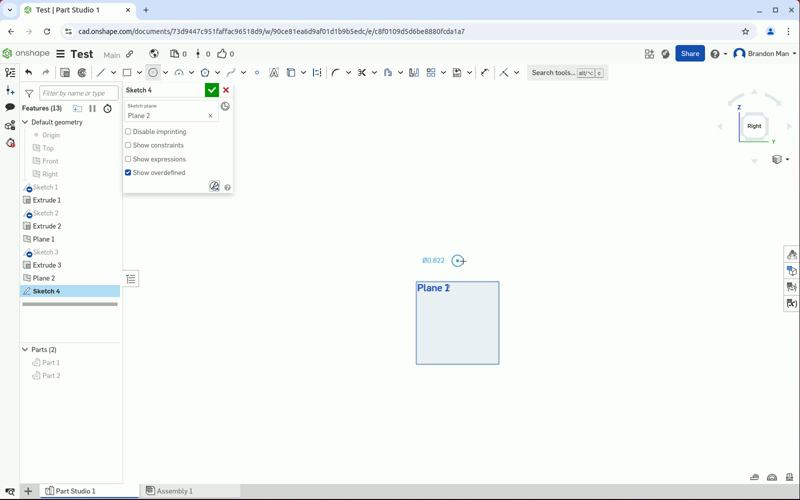
scroll(6)
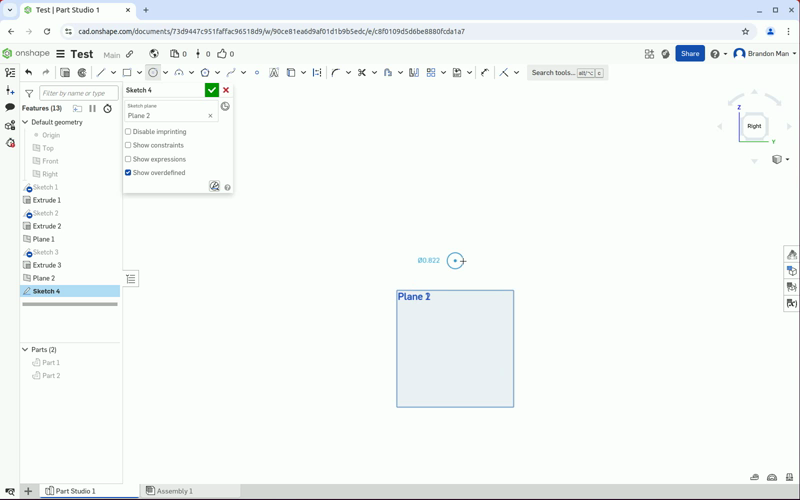
scroll(6)
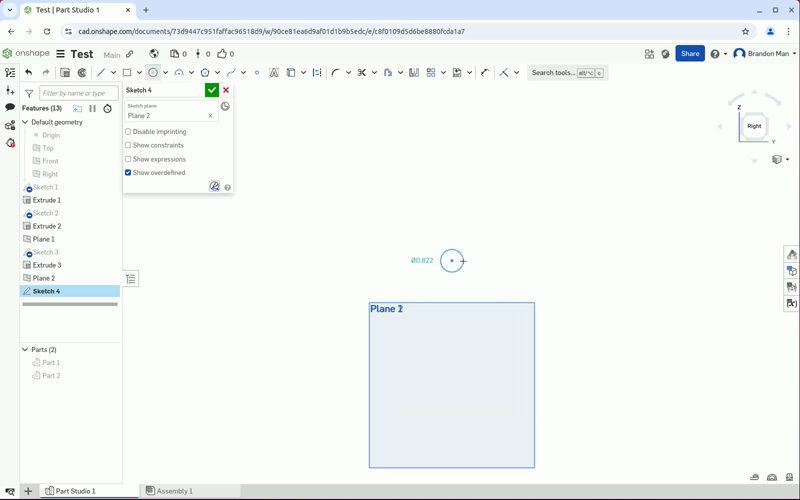
scroll(6)
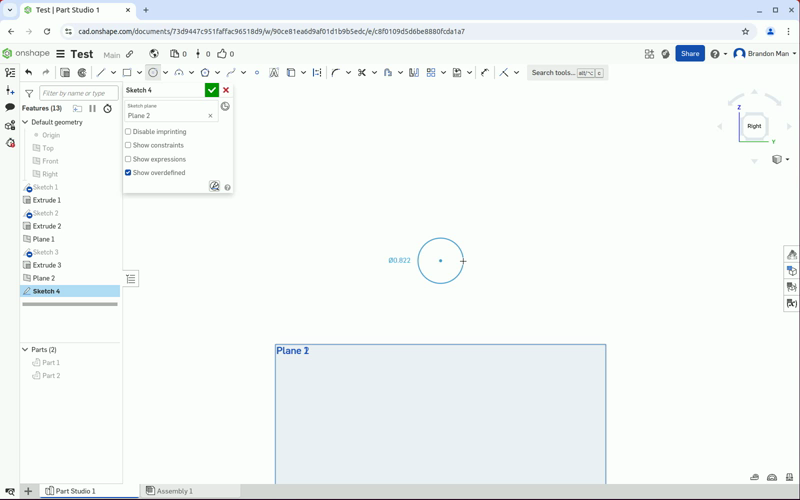
click(463, 260)
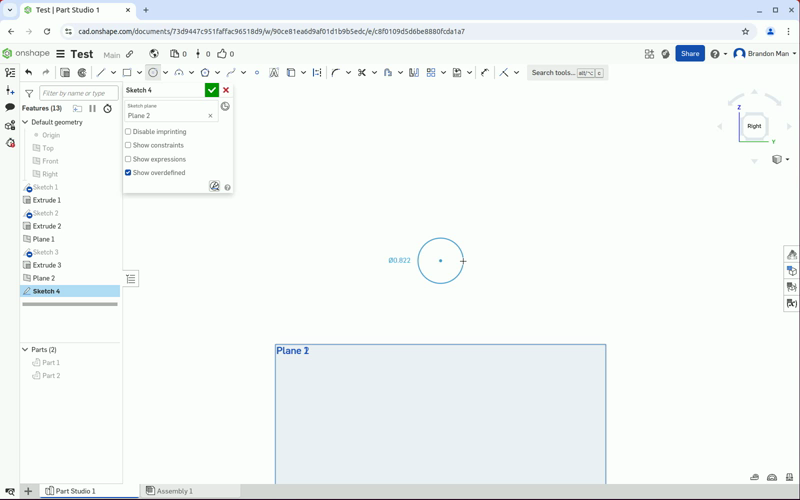
scroll(-6)
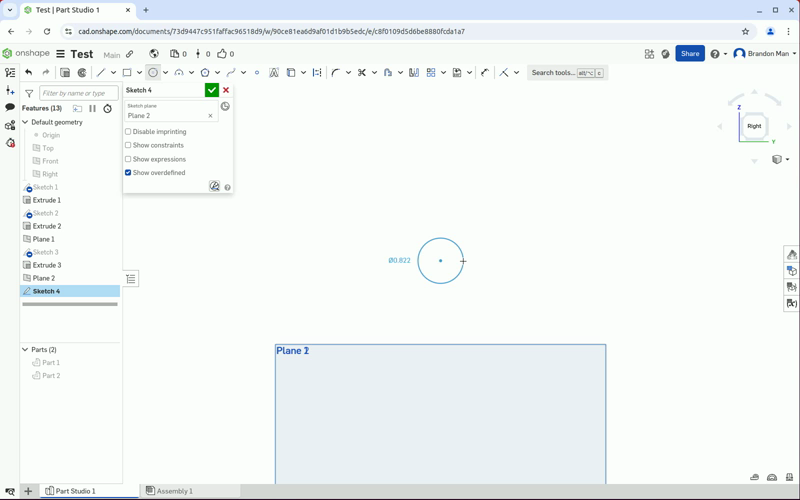
scroll(-6)
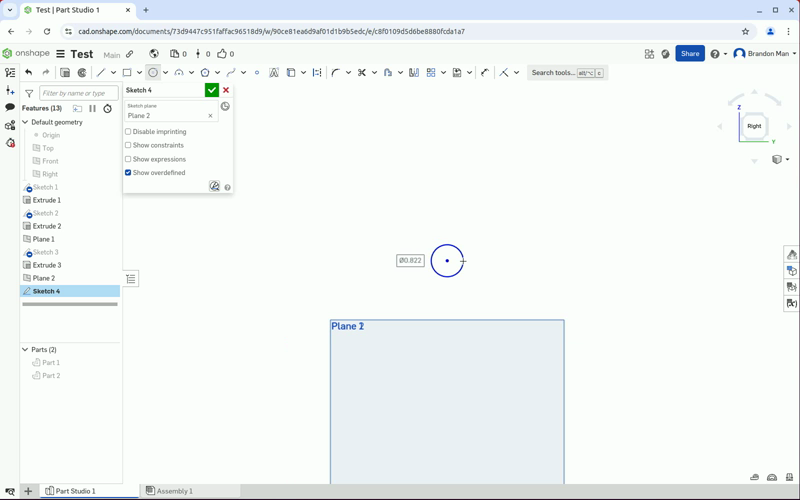
scroll(-6)
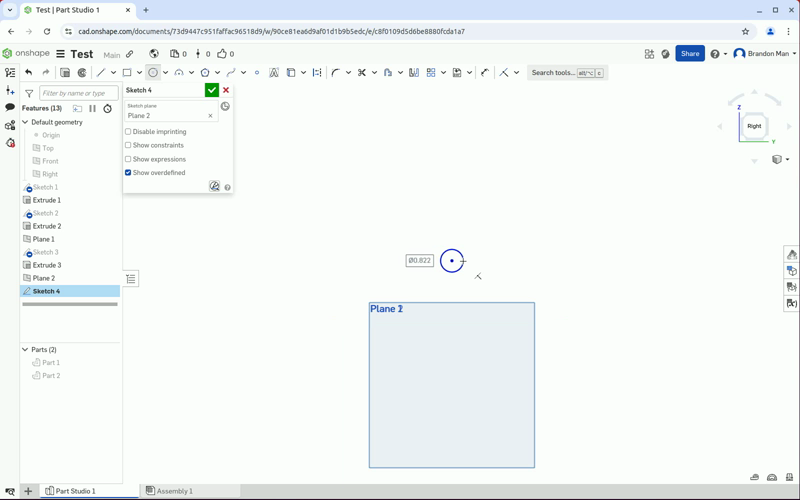
scroll(-6)
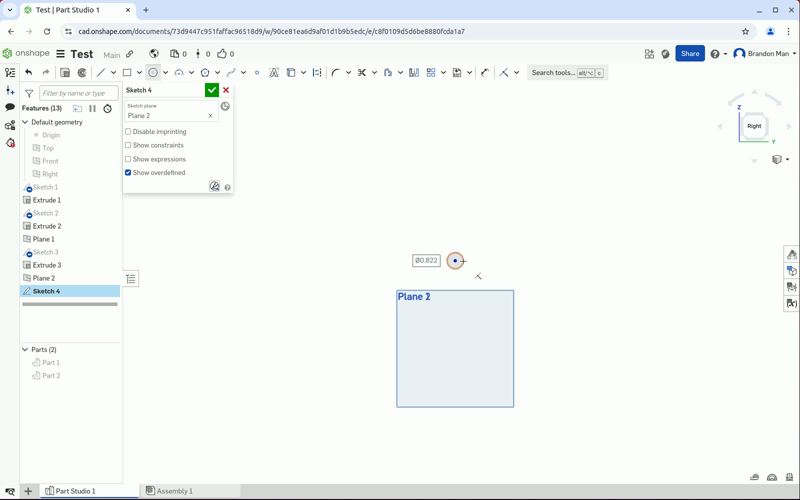
scroll(-6)
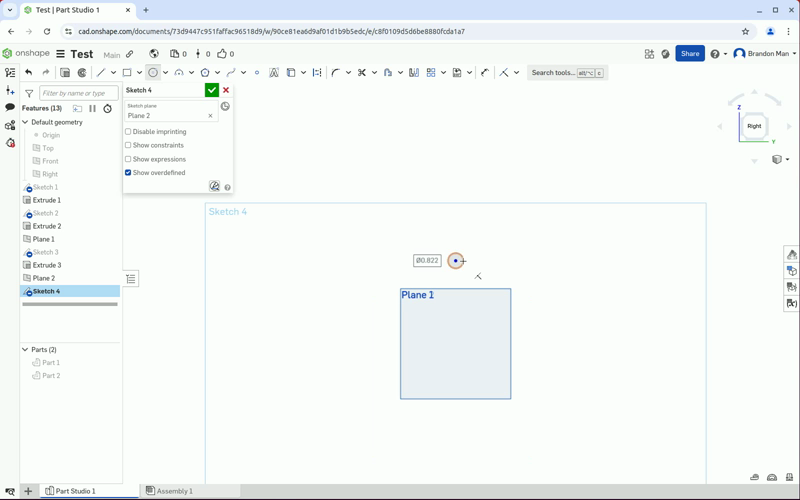
scroll(-6)
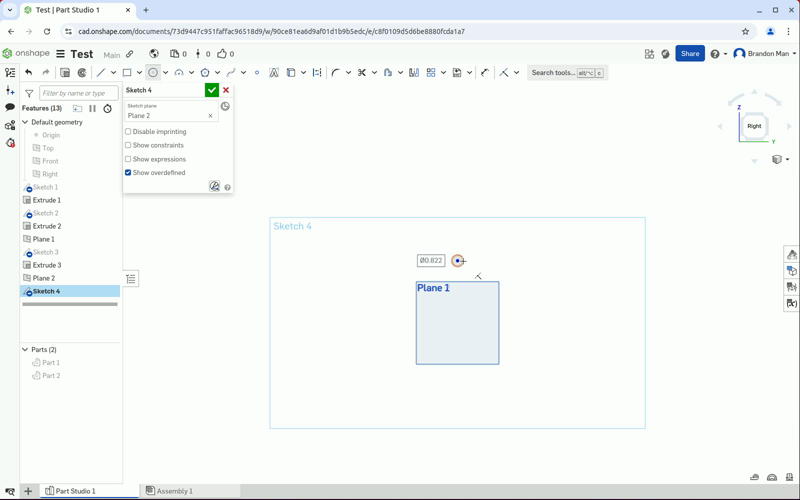
scroll(-6)
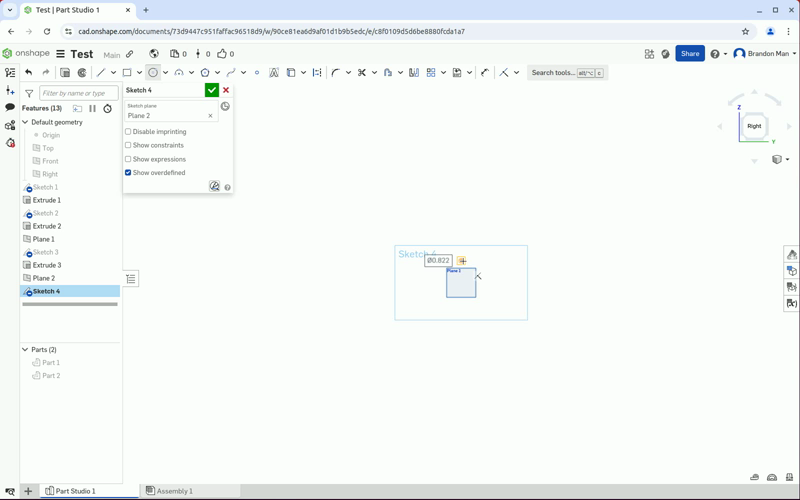
key(esc)
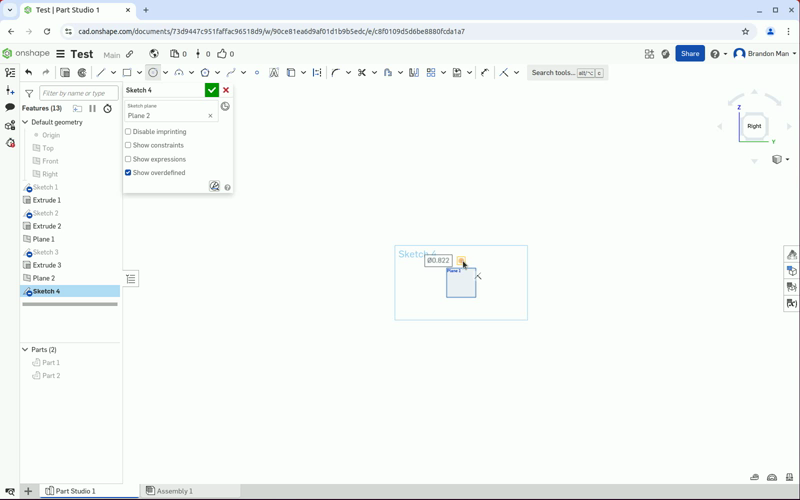
mouse_move(462, 259)
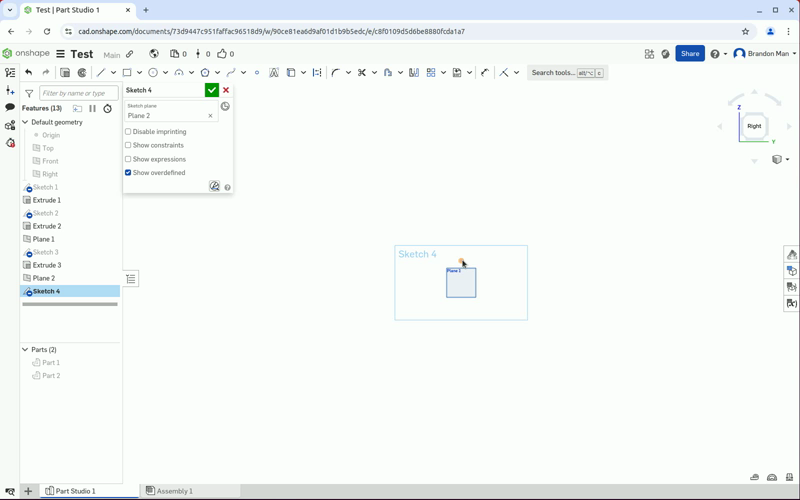
scroll(6)
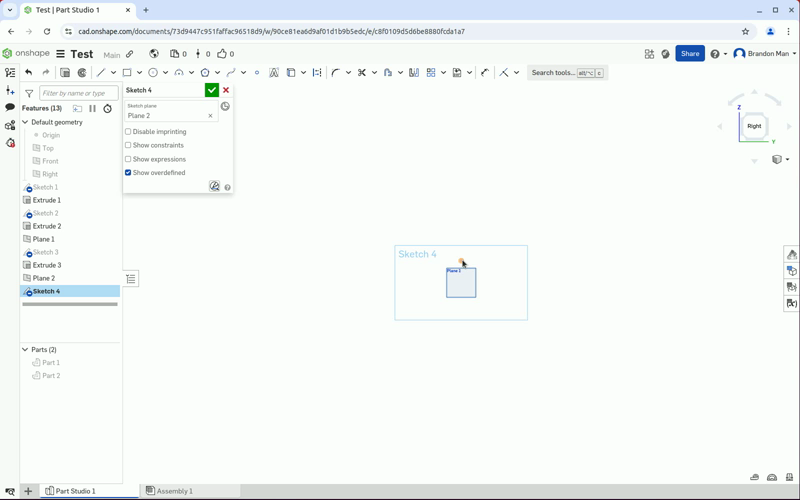
scroll(6)
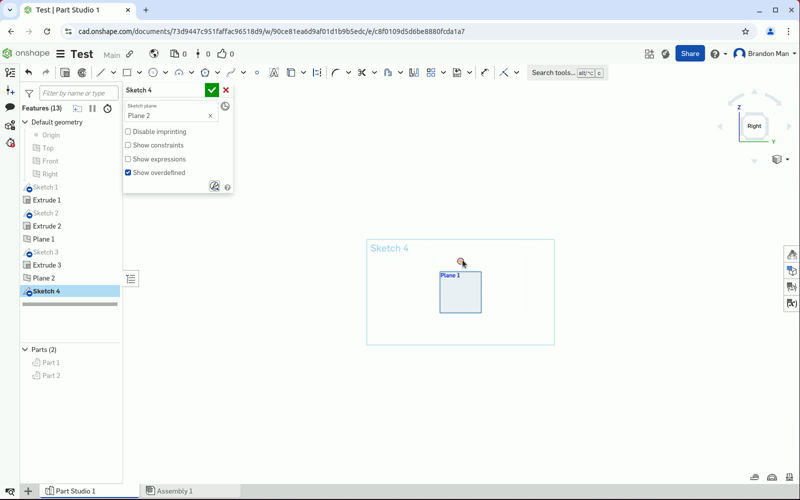
scroll(6)
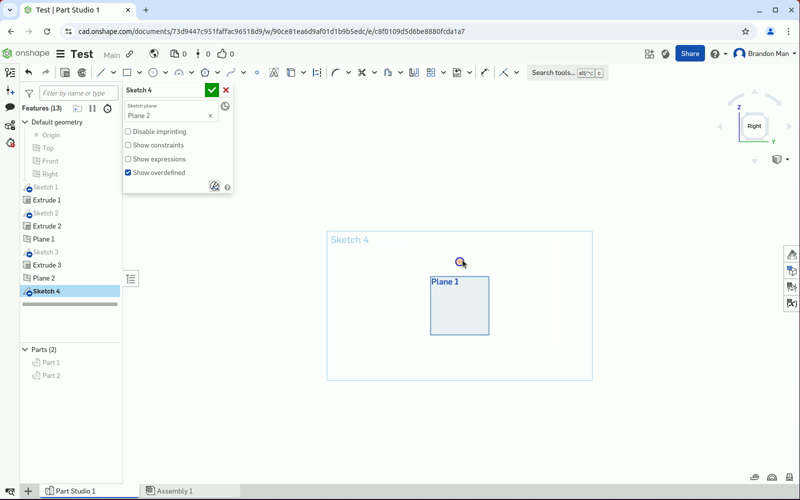
scroll(6)
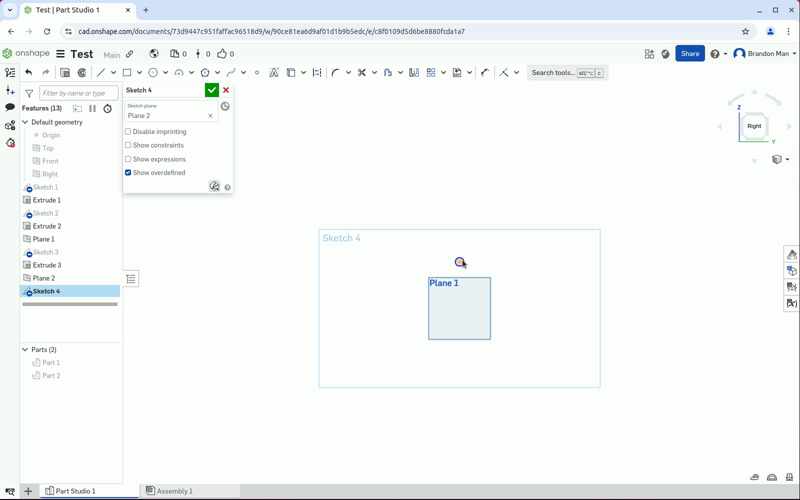
scroll(6)
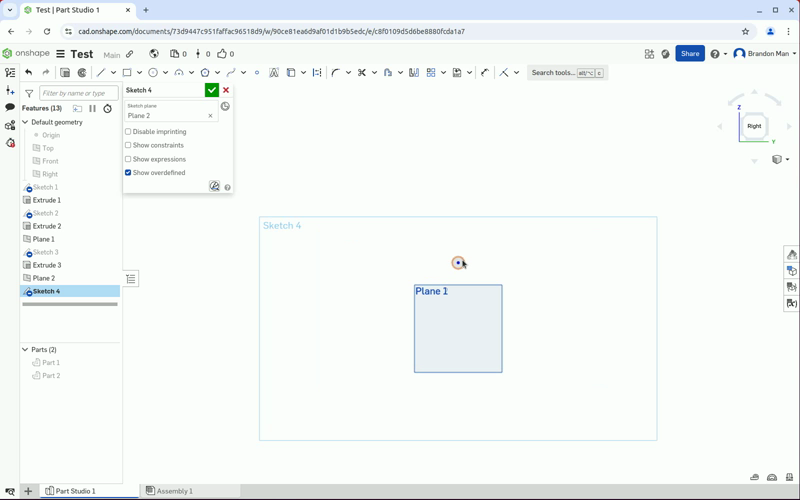
scroll(6)
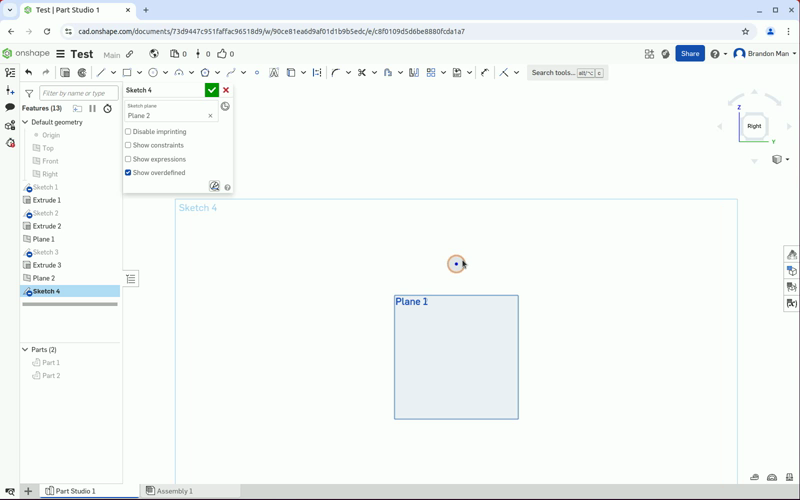
scroll(6)
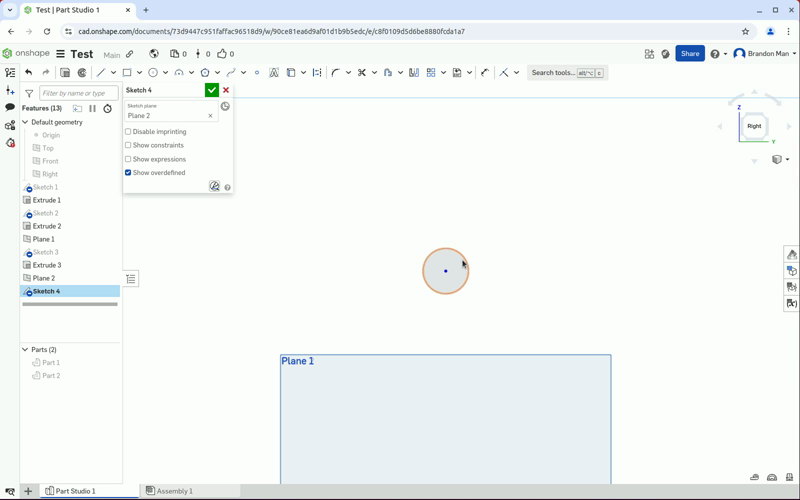
click(462, 259)
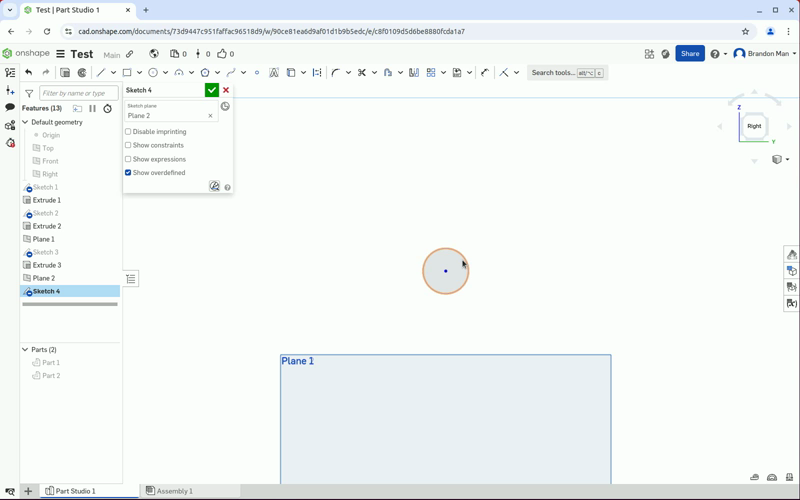
scroll(-6)
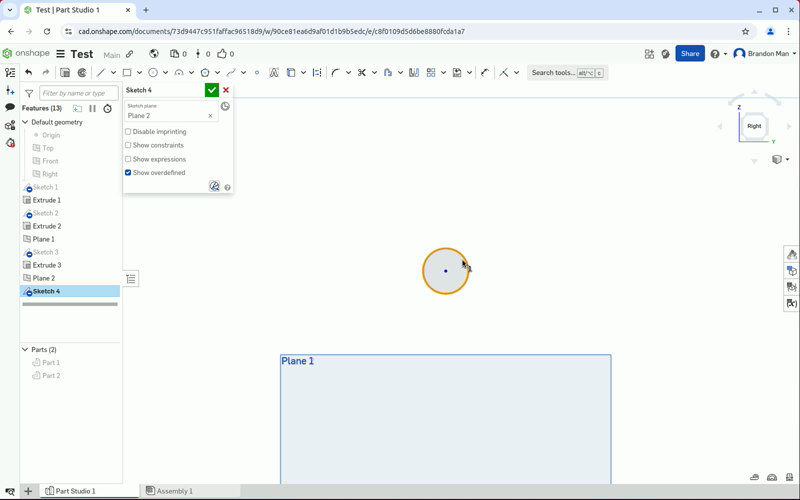
scroll(-6)
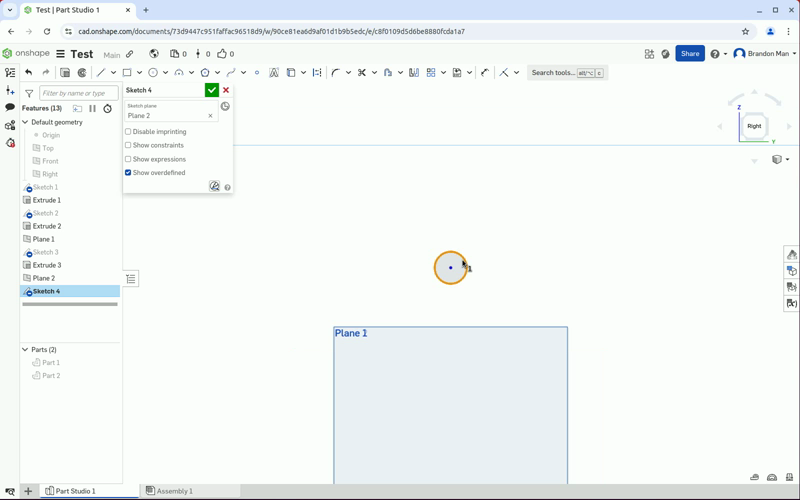
scroll(-6)
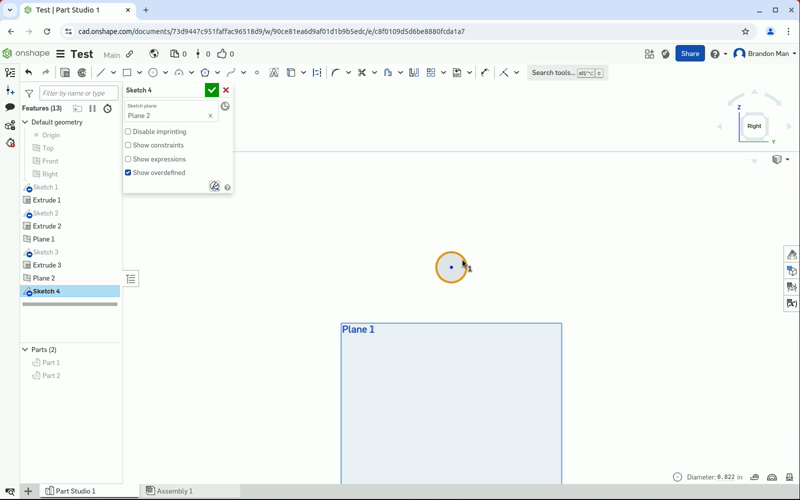
scroll(-6)
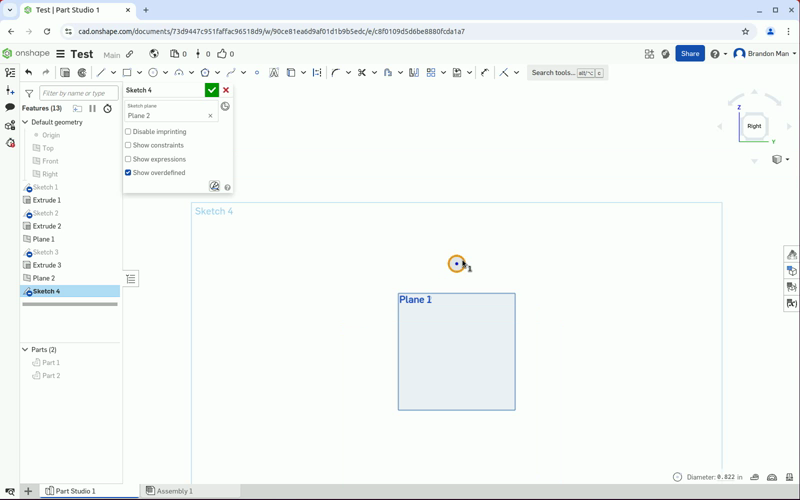
scroll(-6)
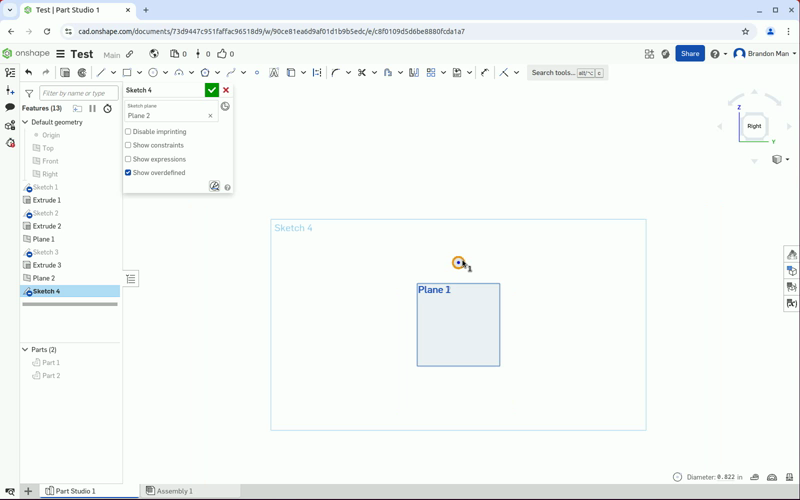
scroll(-6)
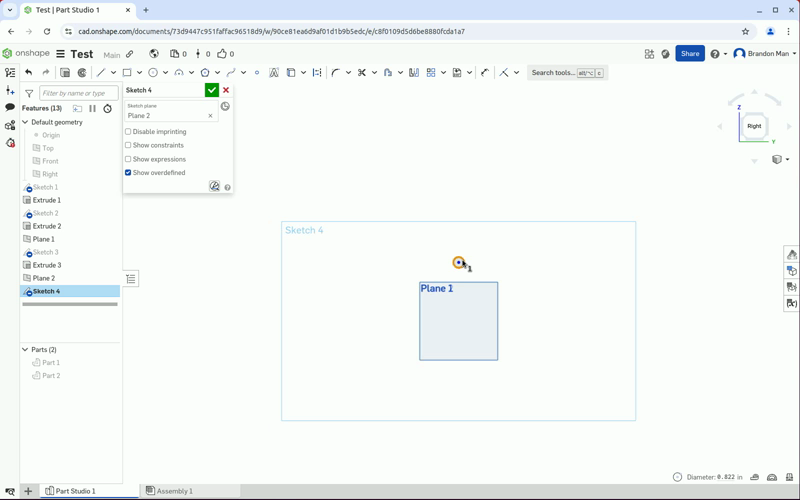
scroll(-6)
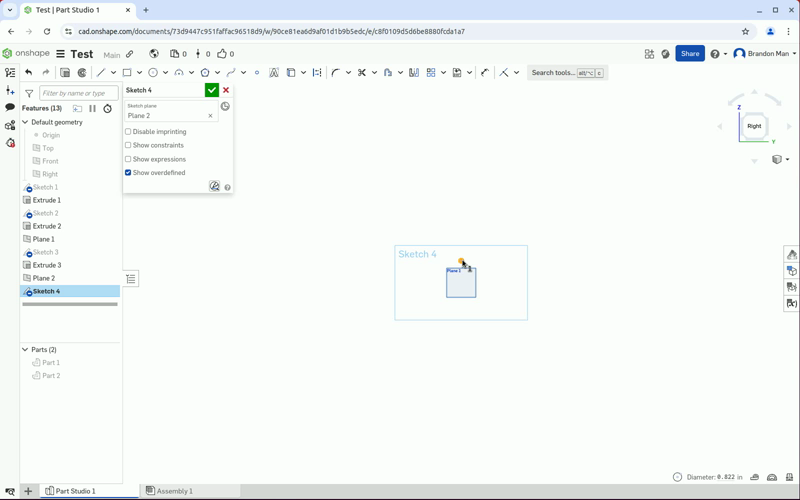
mouse_move(73, 352)
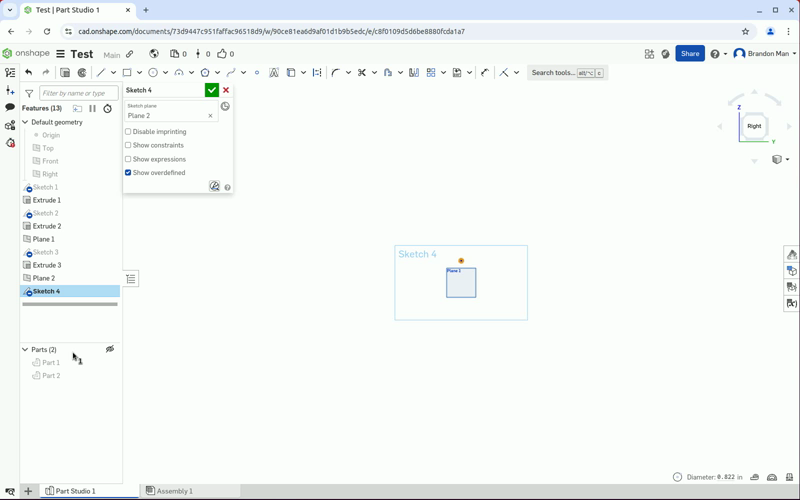
key(shift+y)
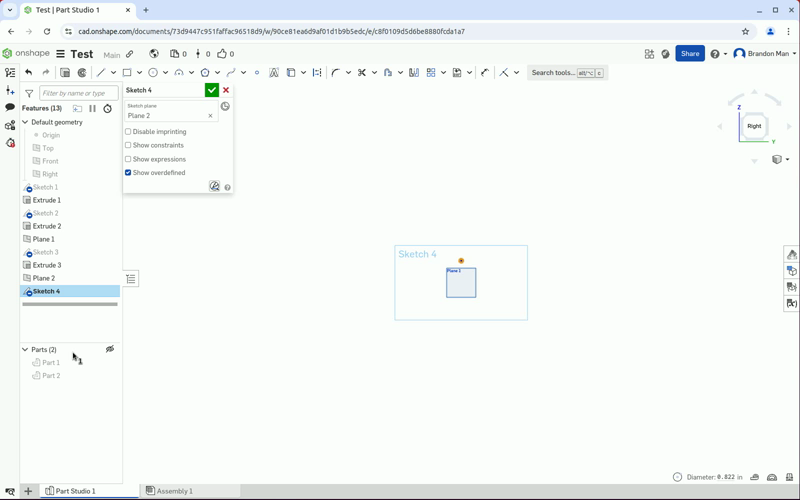
key(shift+e)
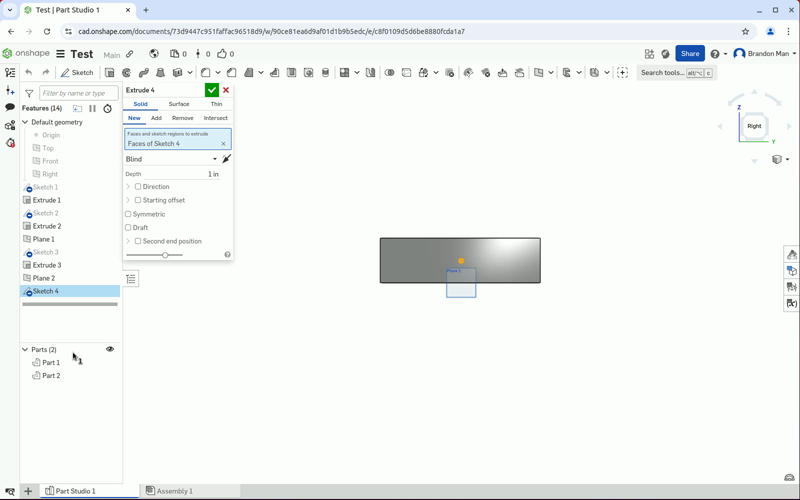
mouse_move(143, 106)
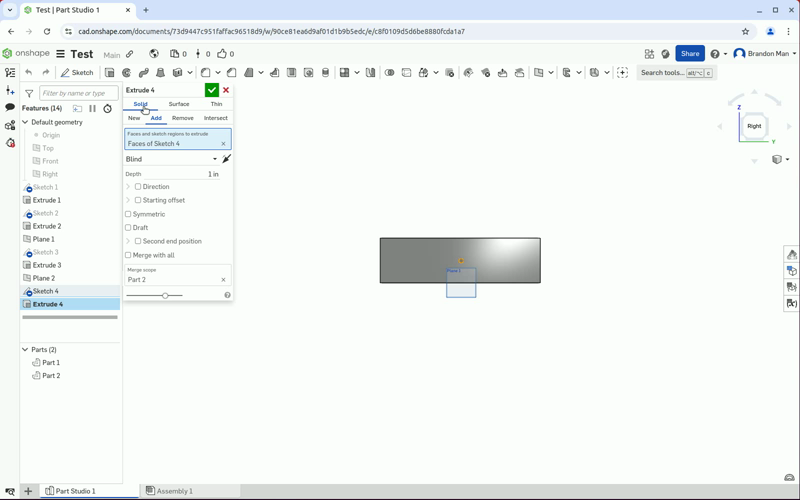
click(143, 106)
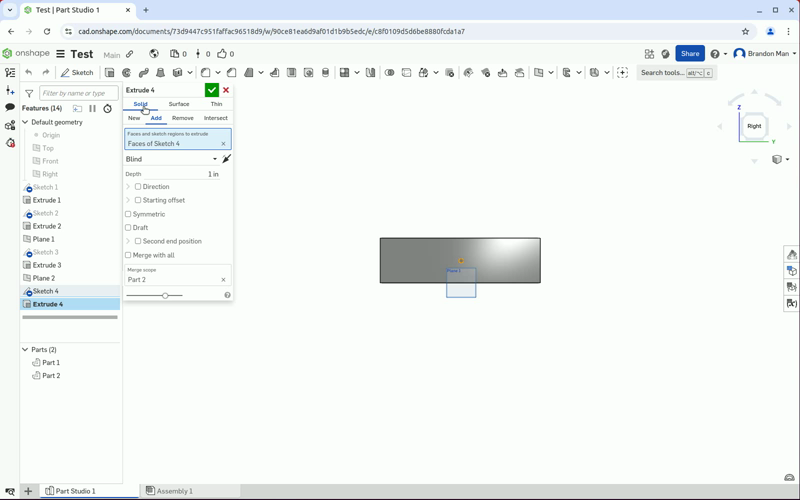
mouse_move(186, 120)
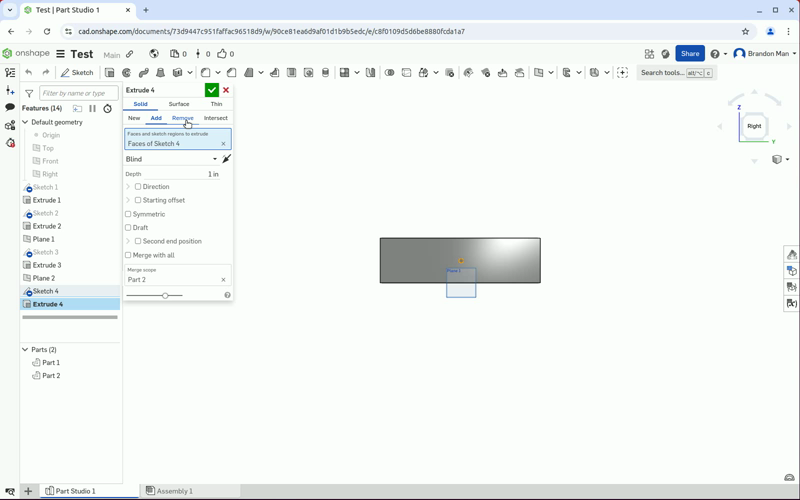
click(186, 120)
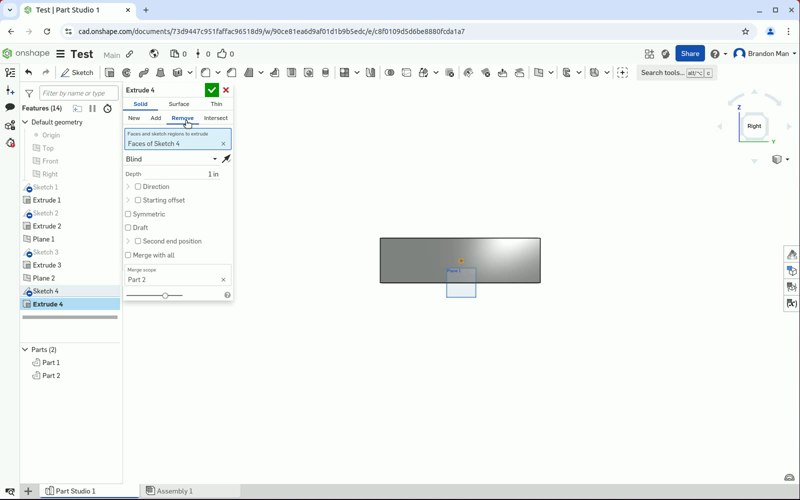
key(tab, 4)
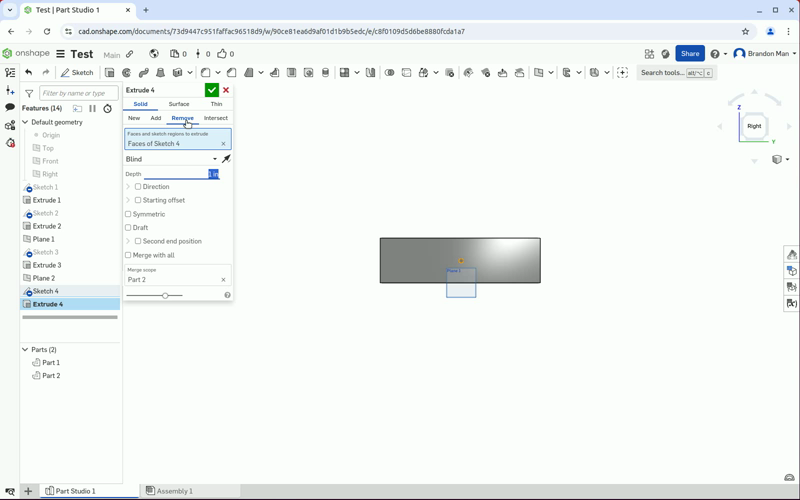
text(0.481)
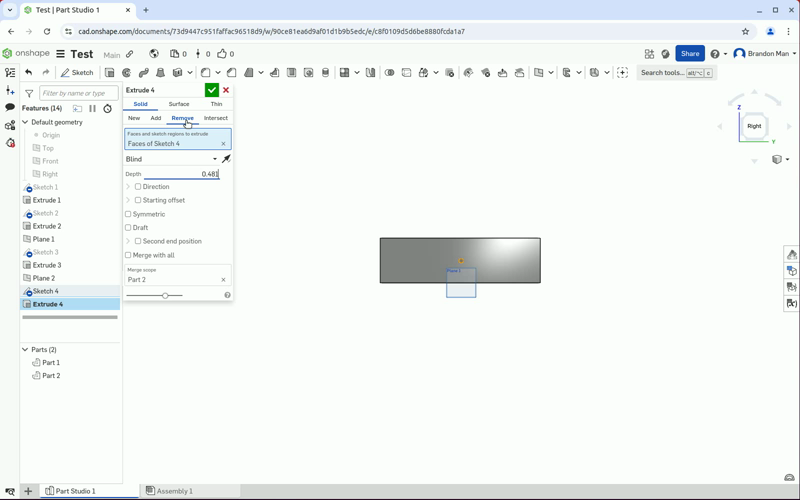
key(tab, 6)
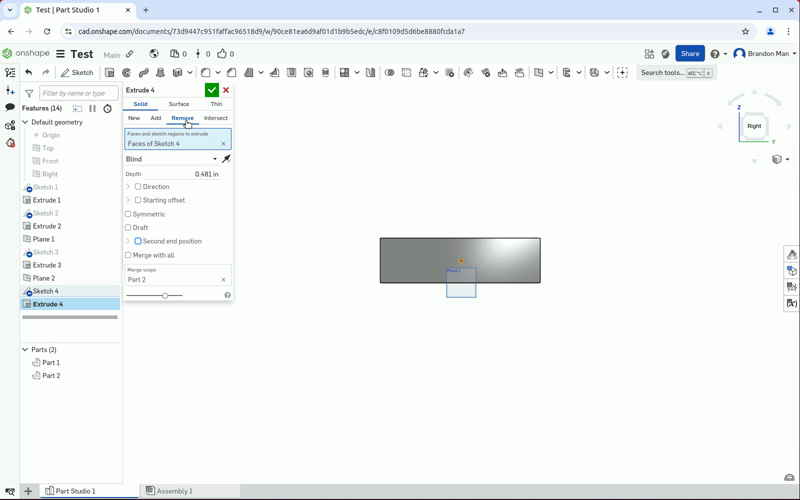
key(space)
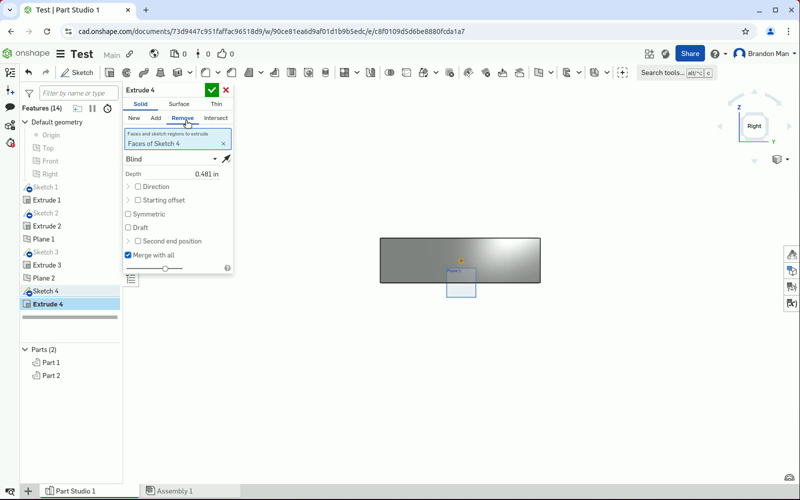
key(enter)
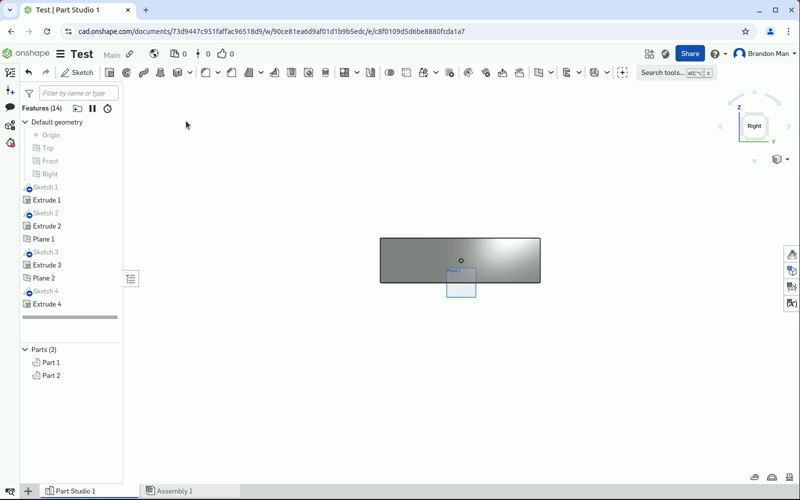
key(shift+h)
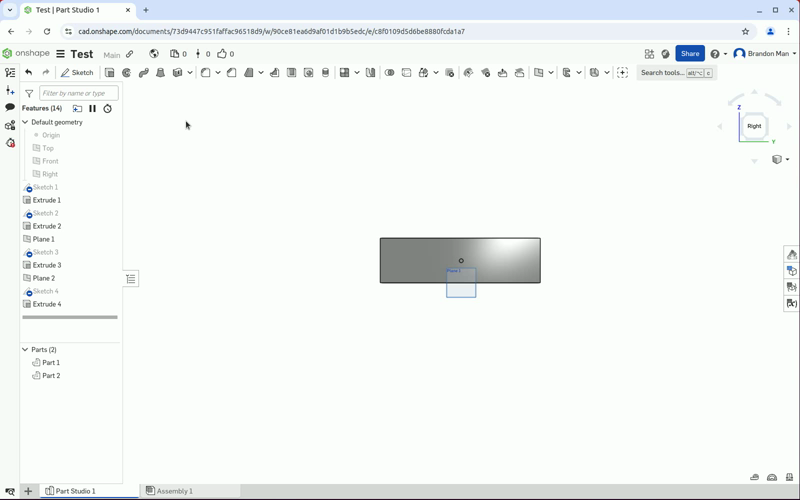
key(shift+h)
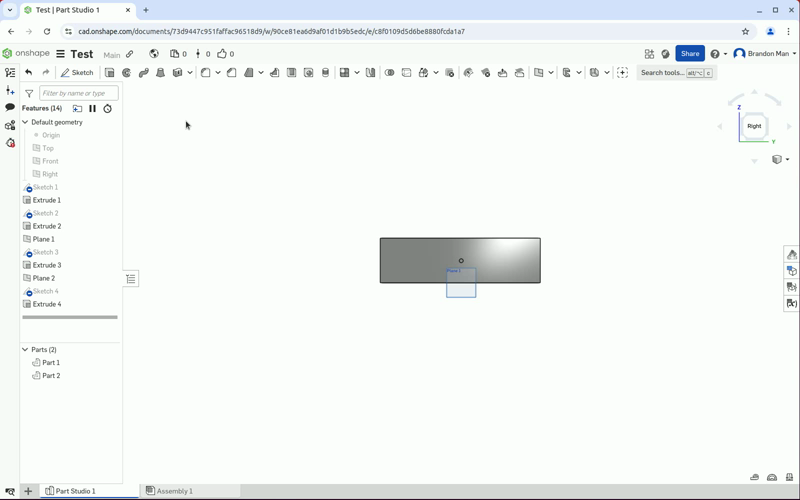
mouse_move(73, 189)
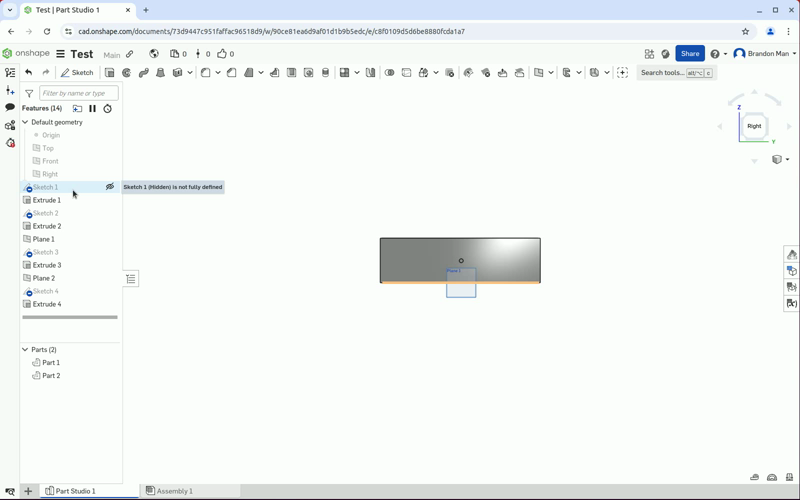
click(73, 189)
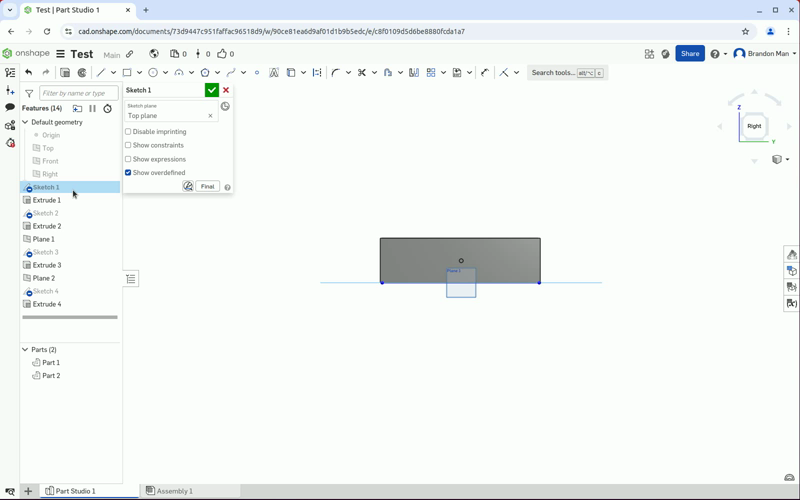
mouse_move(229, 92)
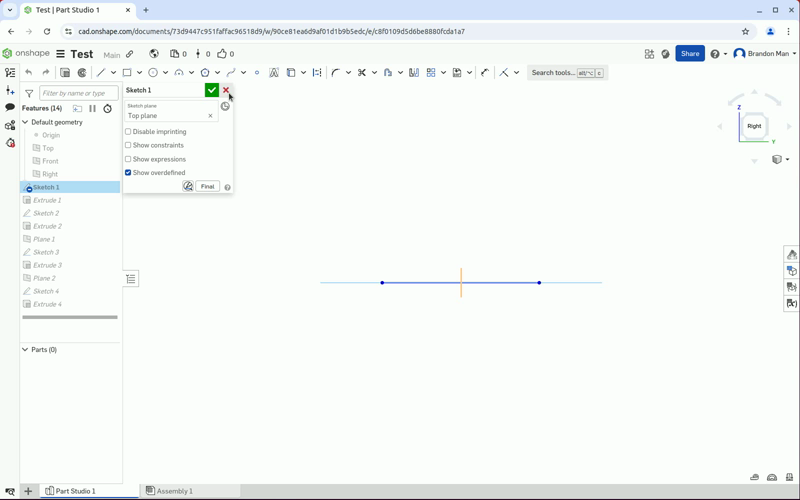
click(229, 92)
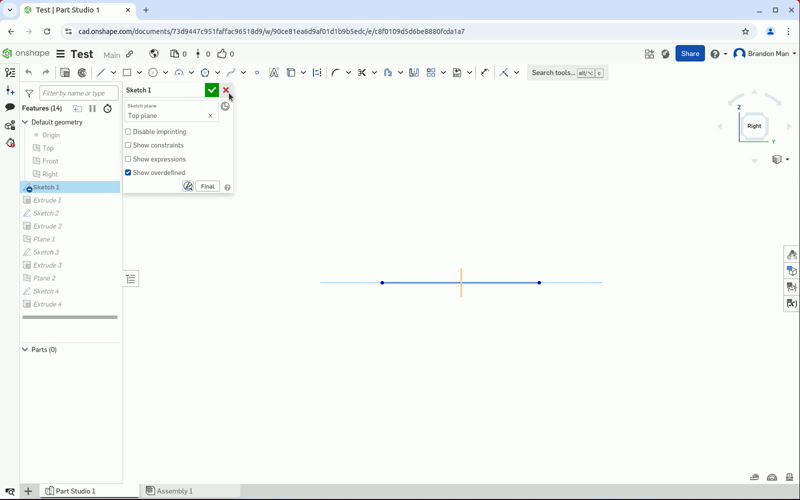
key(shift+s)
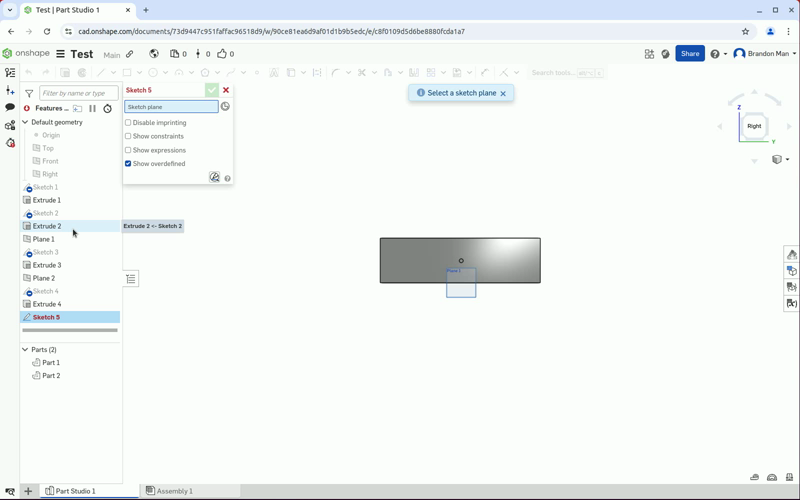
scroll(3)
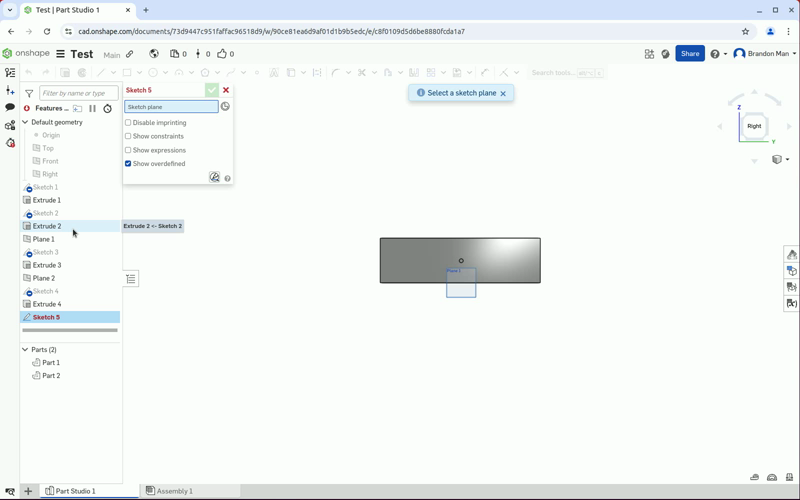
mouse_move(73, 176)
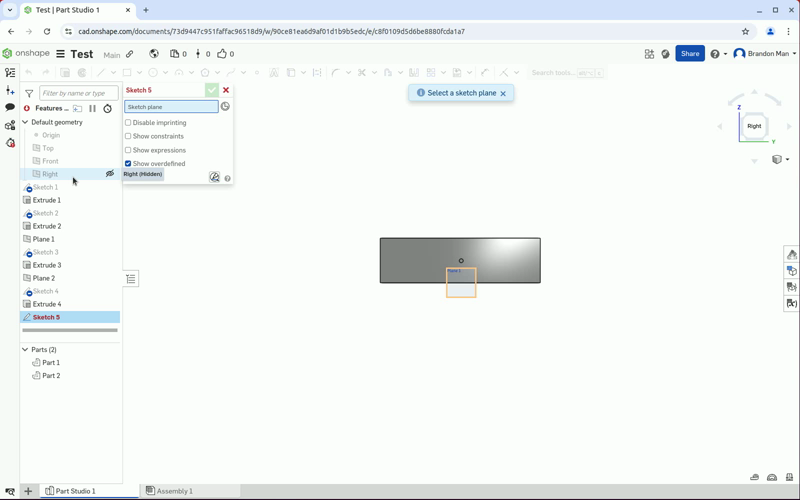
click(73, 176)
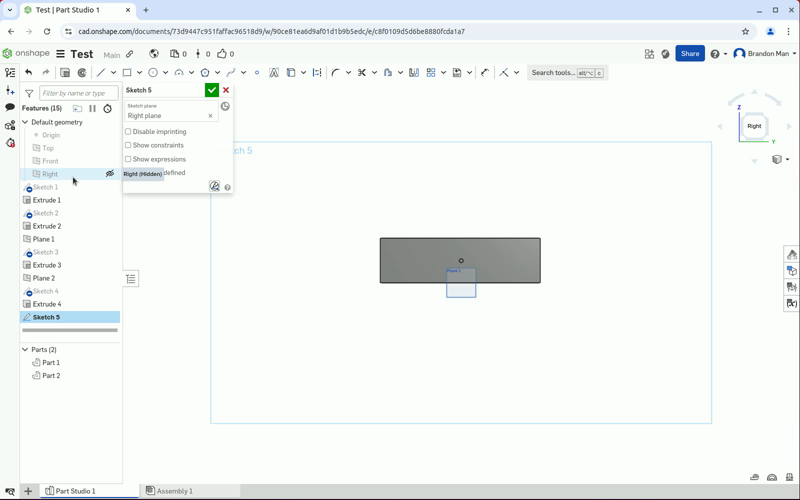
mouse_move(73, 352)
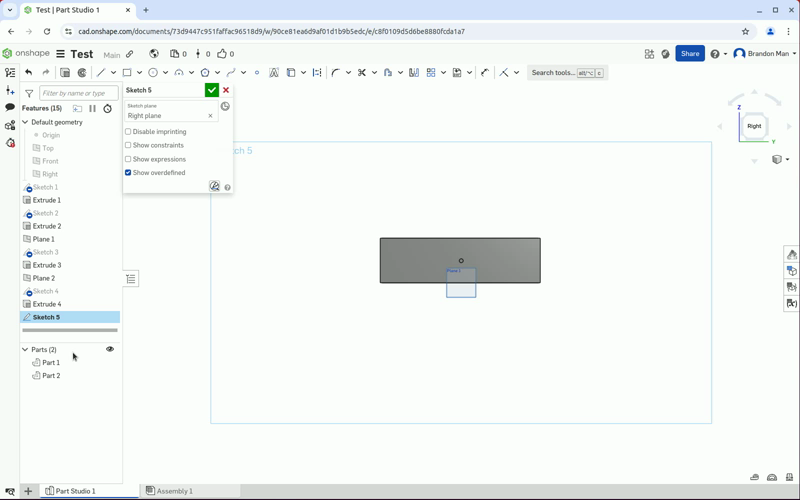
key(y)
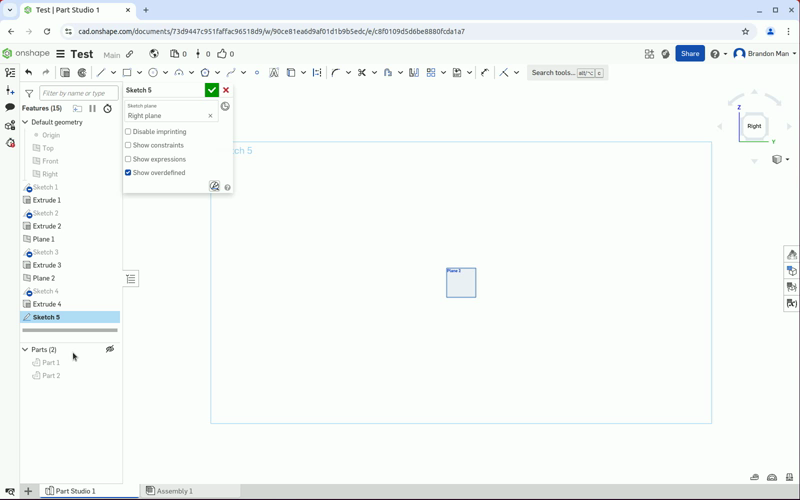
key(c)
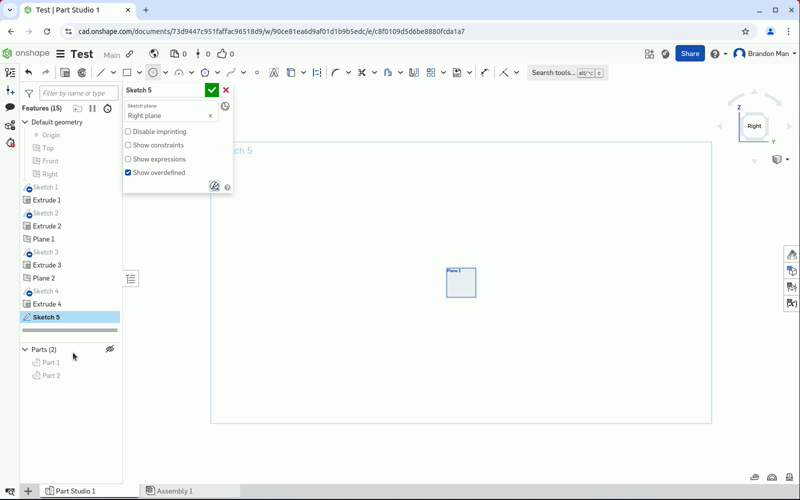
key_down(shift)
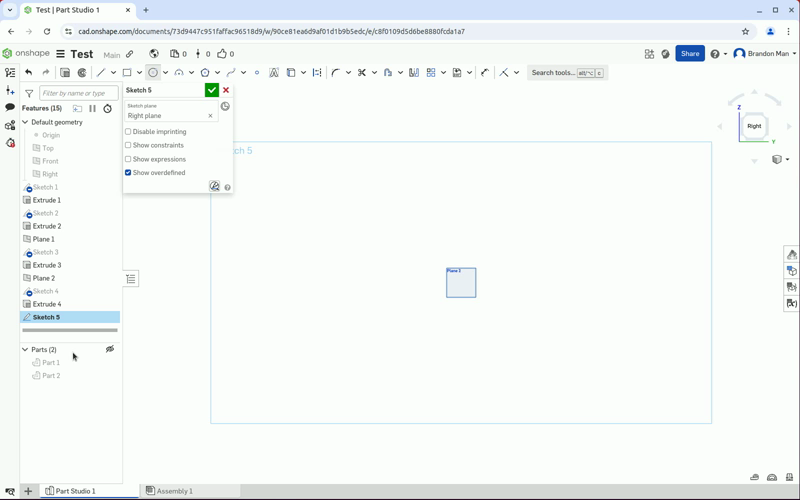
mouse_move(461, 287)
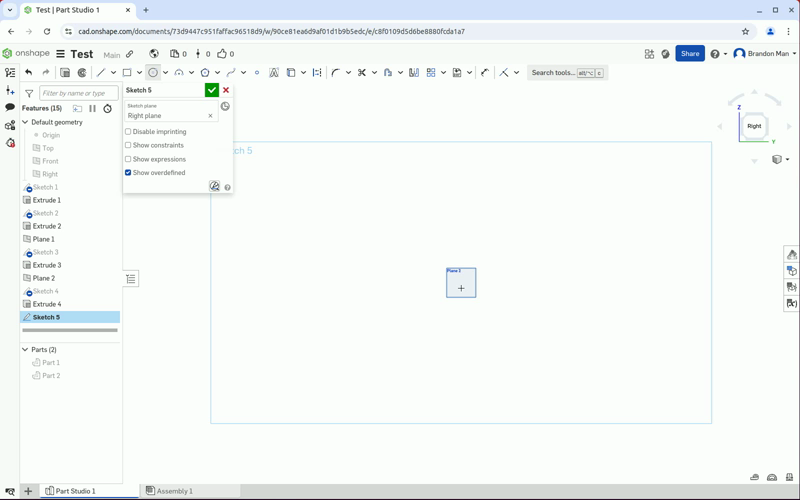
click(461, 287)
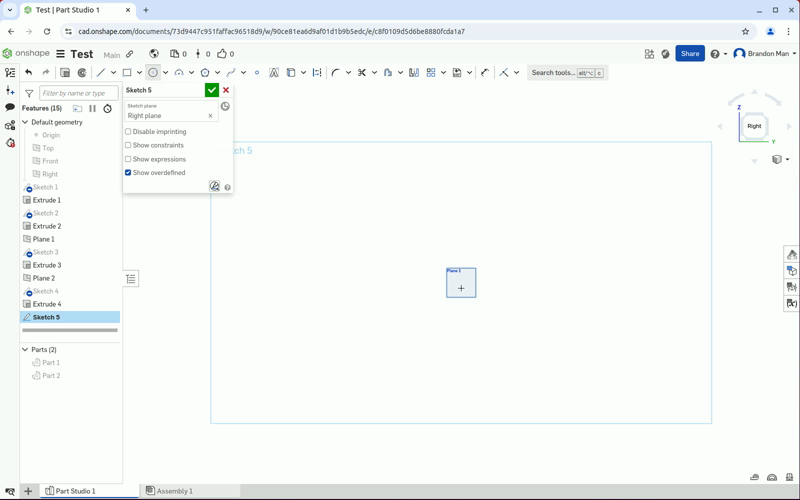
key_up(shift)
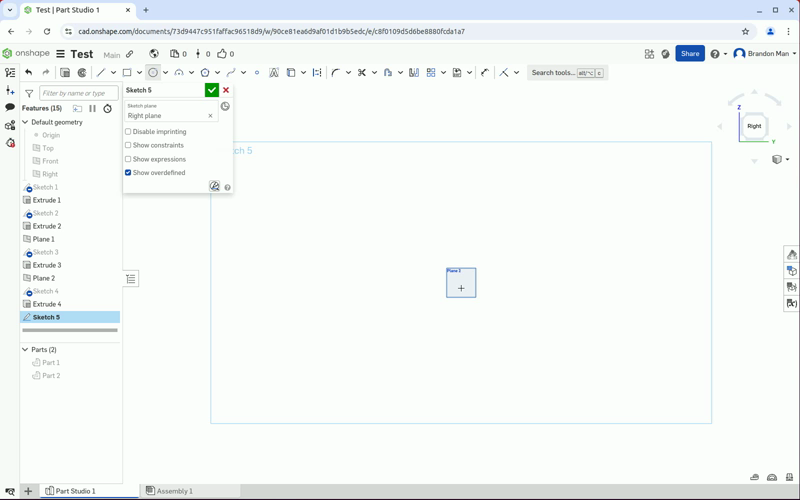
mouse_move(463, 287)
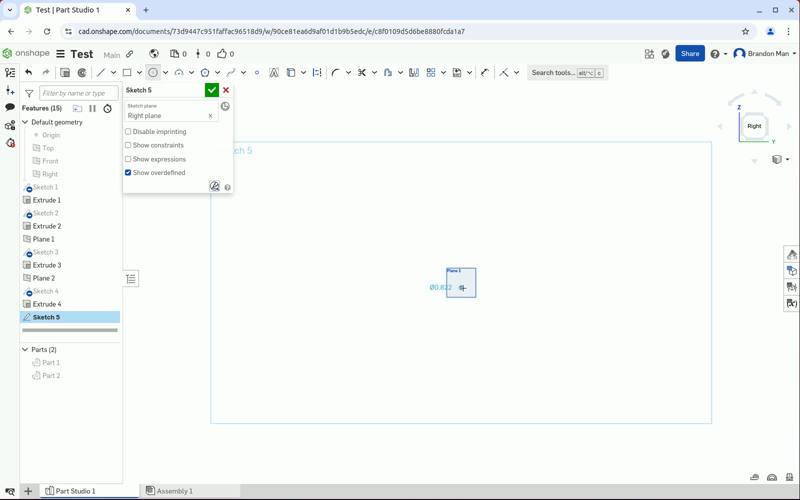
scroll(6)
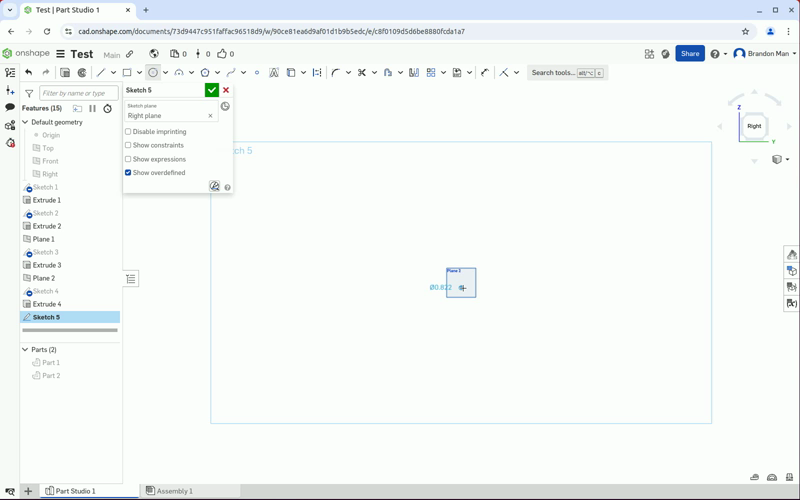
scroll(6)
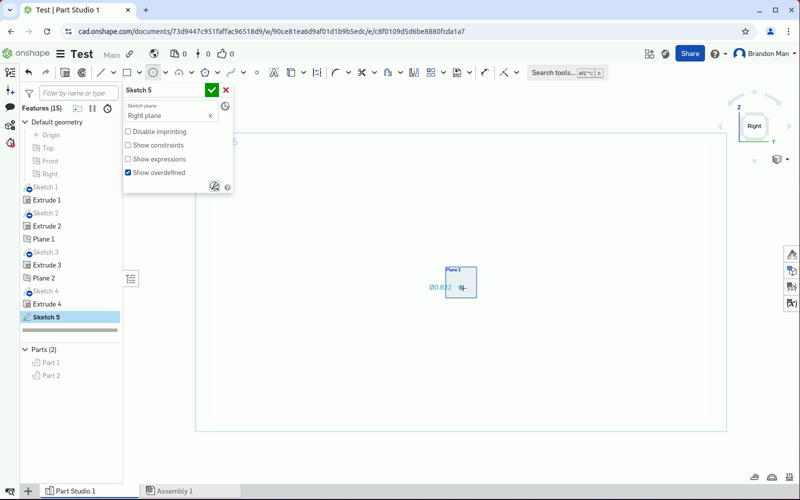
scroll(6)
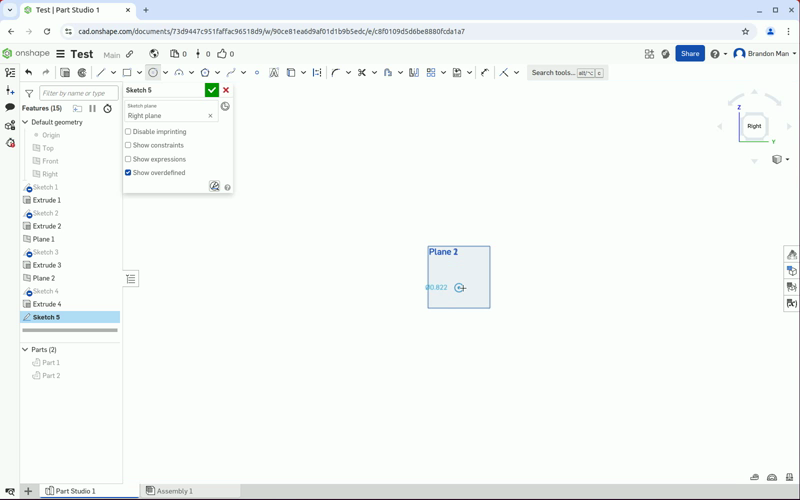
scroll(6)
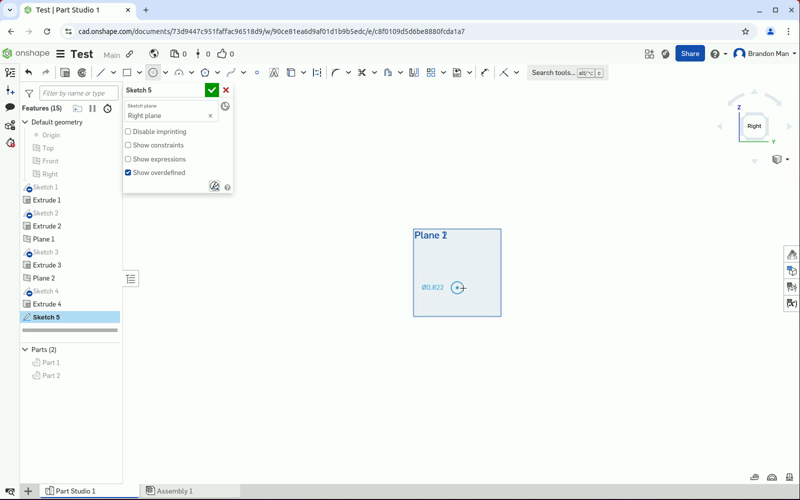
scroll(6)
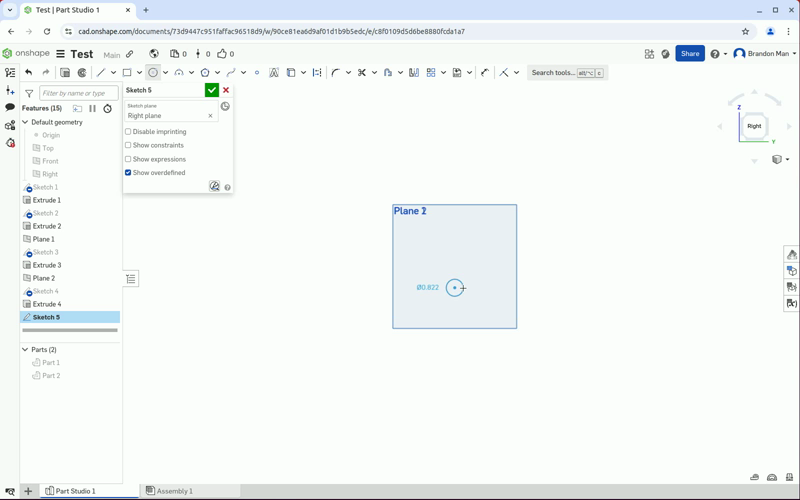
scroll(6)
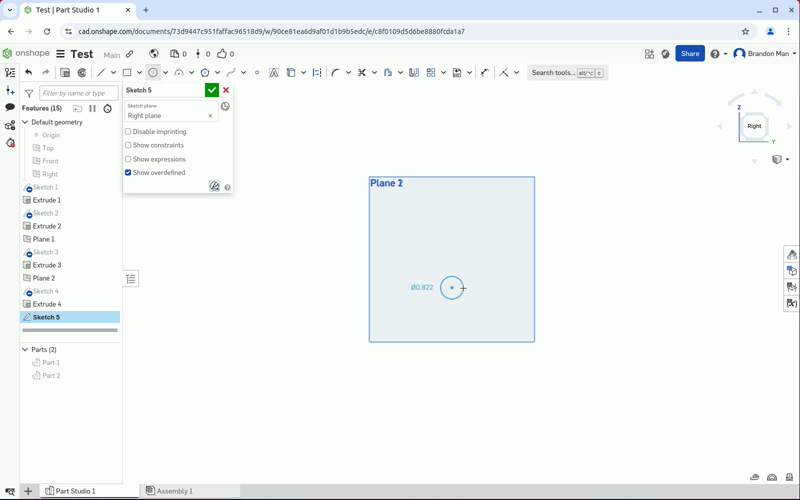
scroll(6)
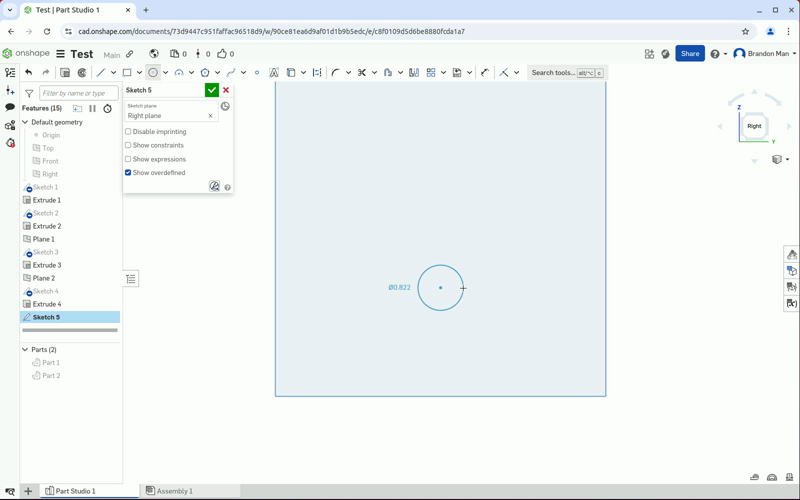
click(463, 287)
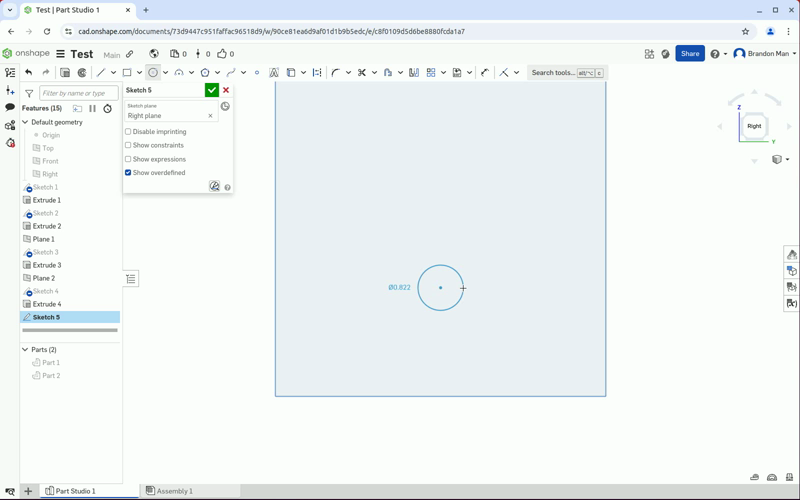
scroll(-6)
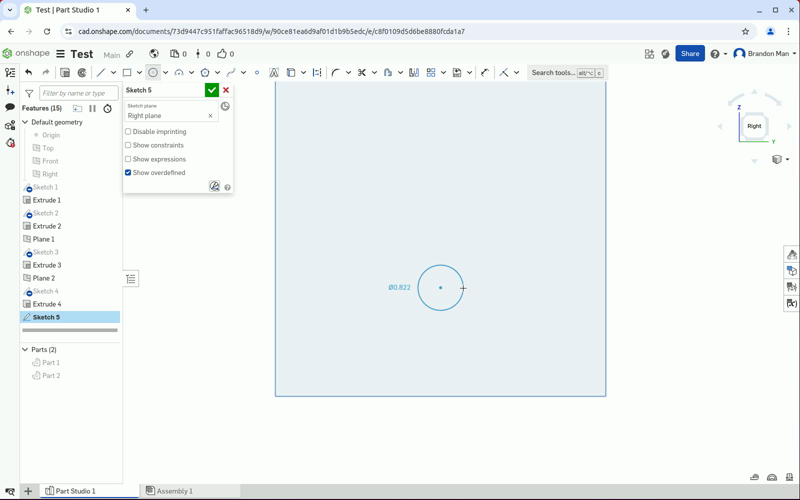
scroll(-6)
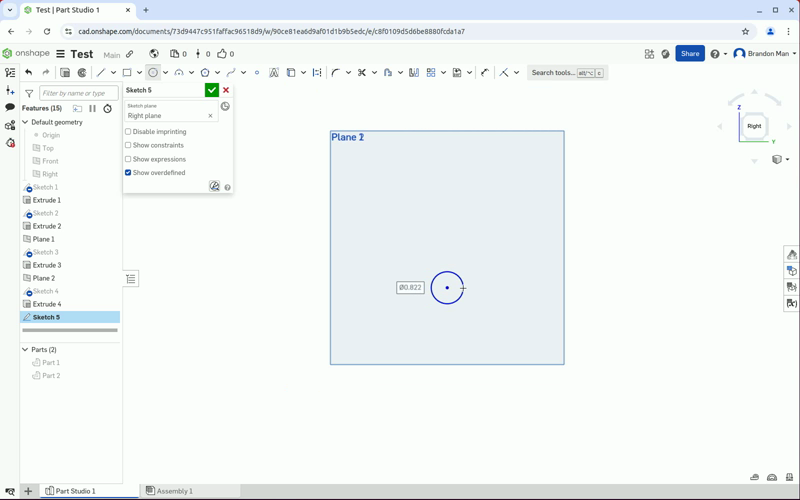
scroll(-6)
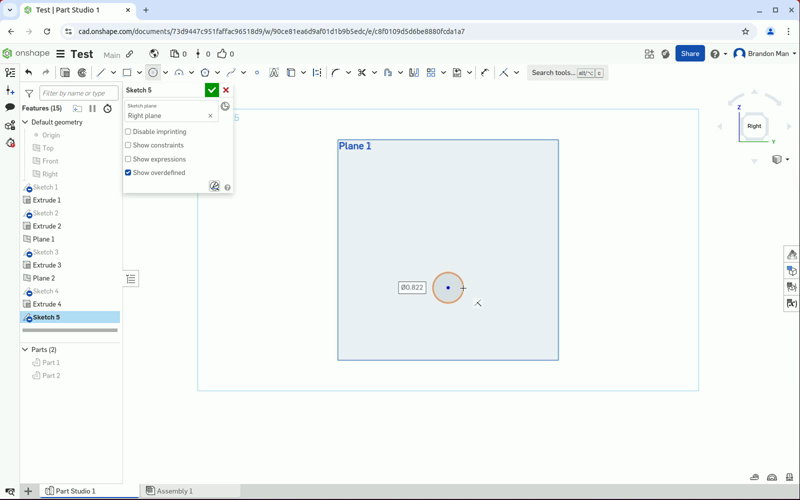
scroll(-6)
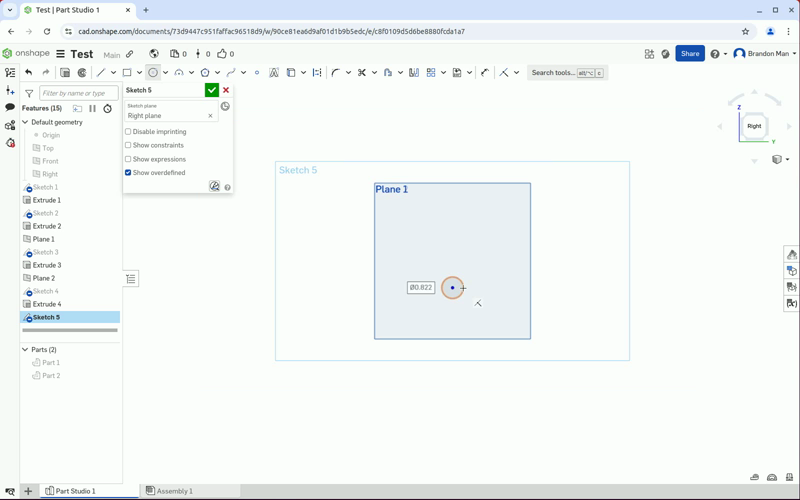
scroll(-6)
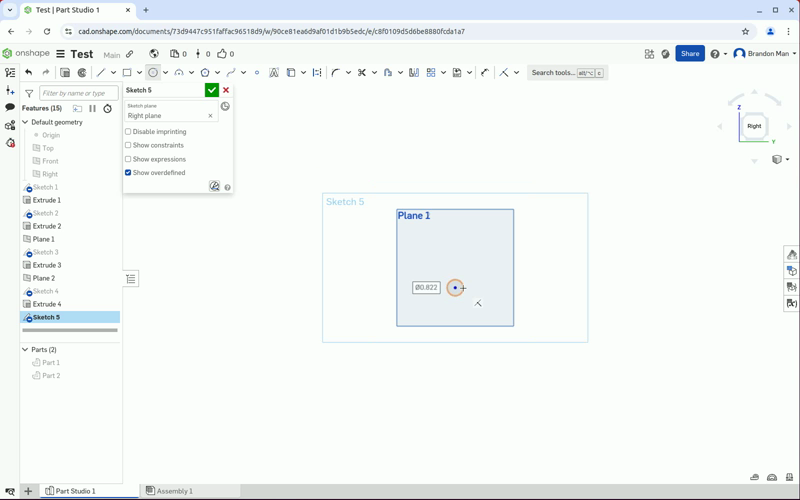
scroll(-6)
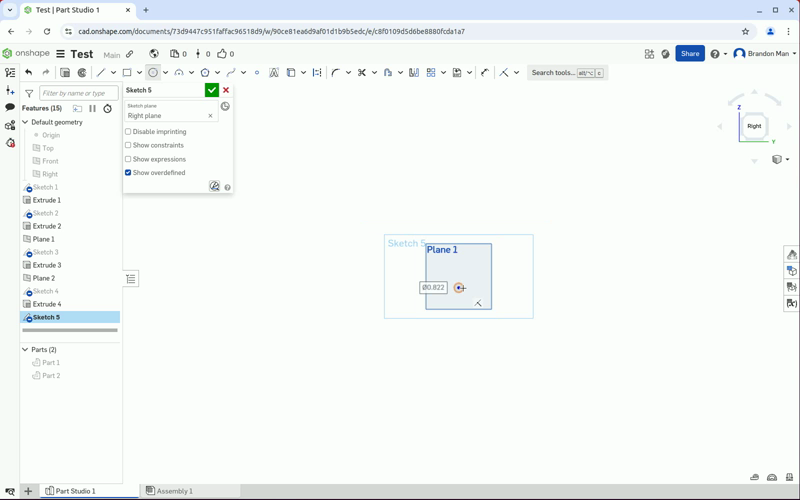
scroll(-6)
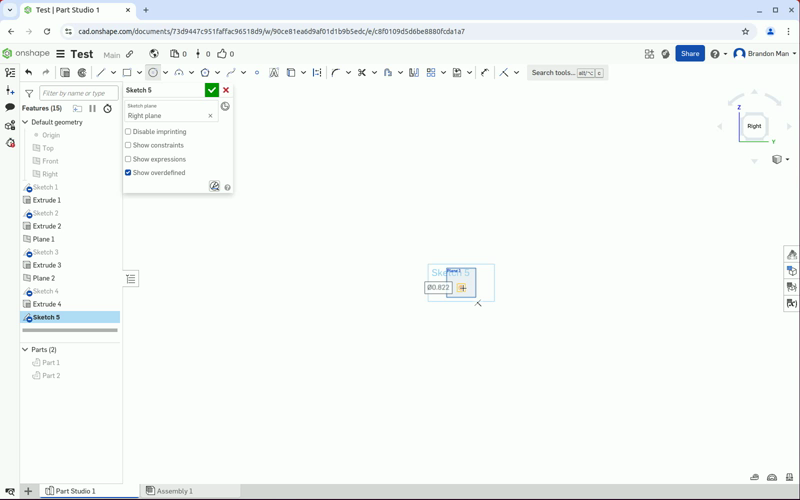
key(esc)
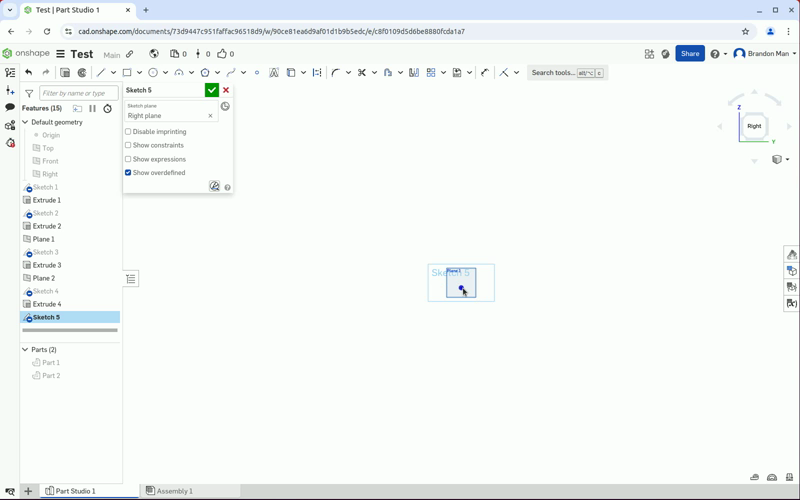
mouse_move(461, 288)
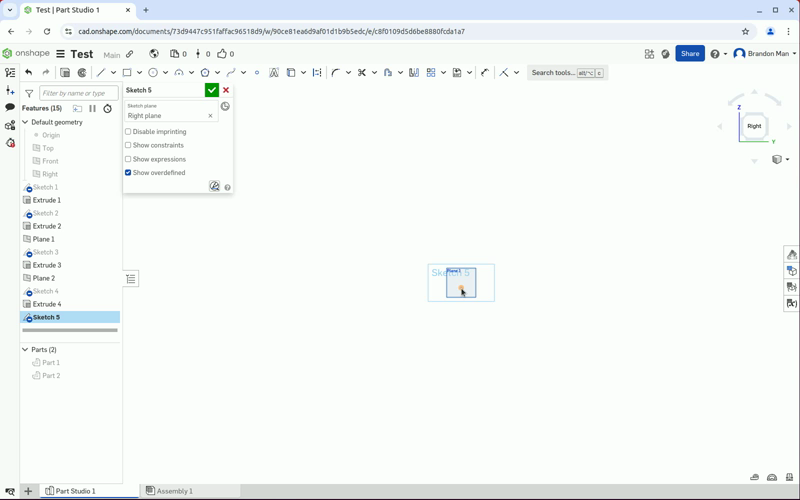
scroll(6)
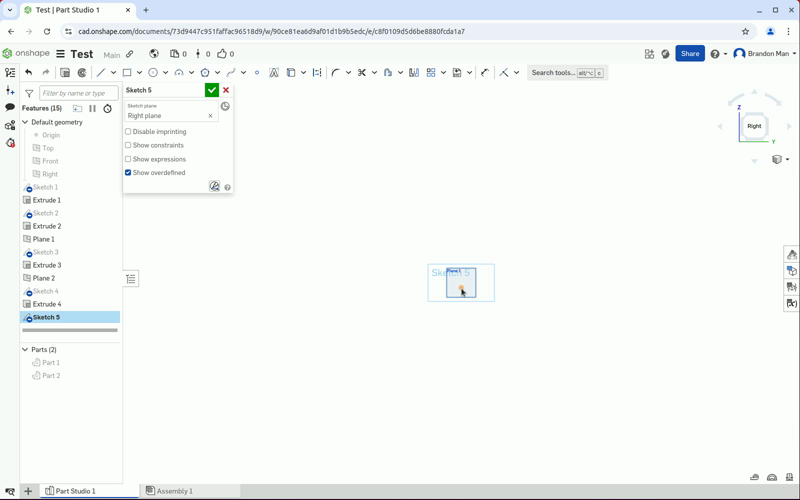
scroll(6)
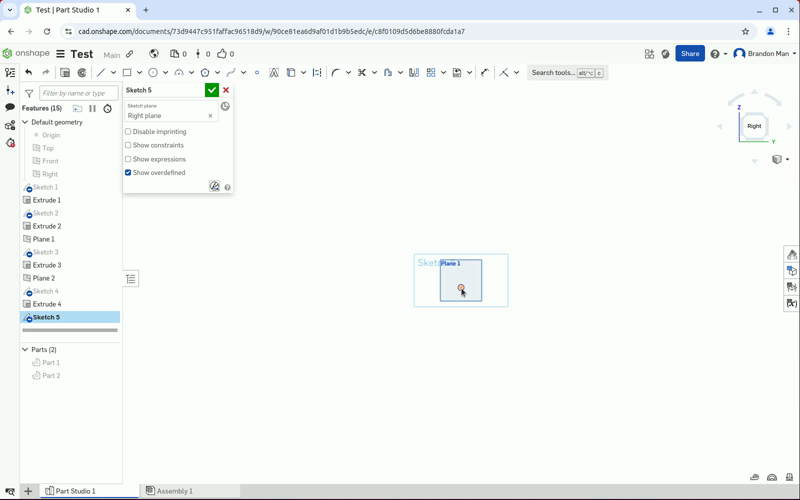
scroll(6)
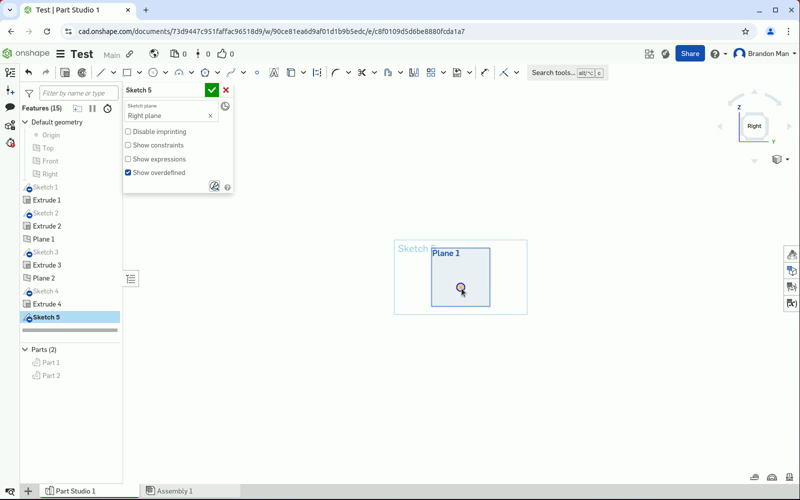
scroll(6)
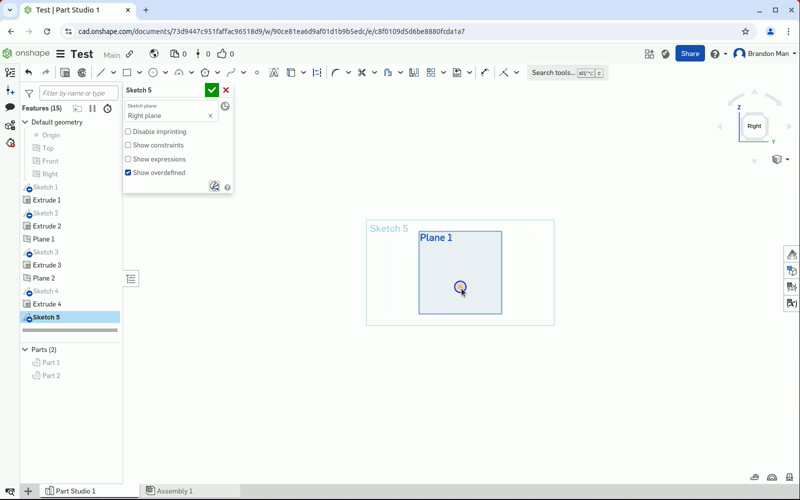
scroll(6)
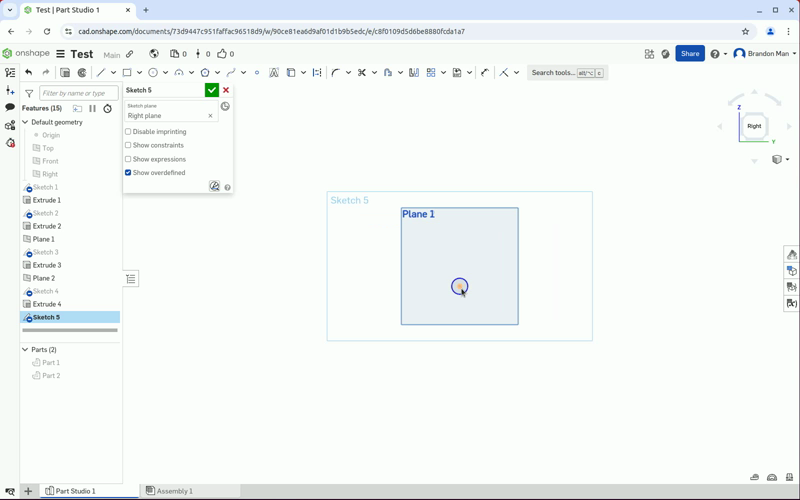
scroll(6)
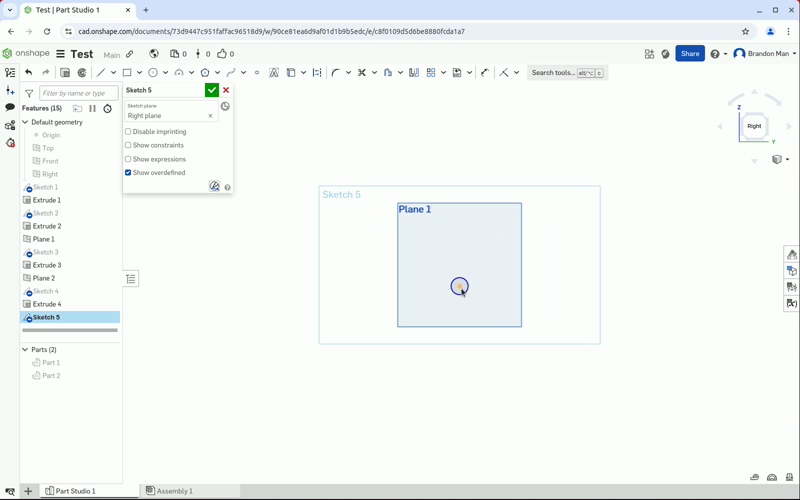
scroll(6)
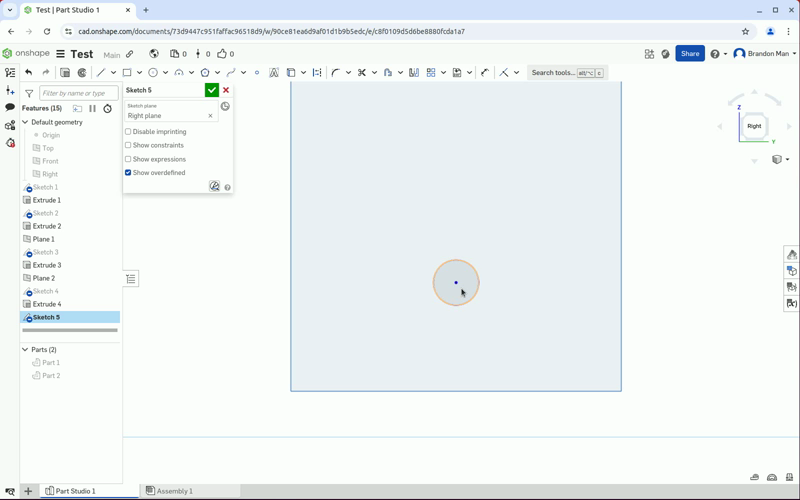
click(461, 288)
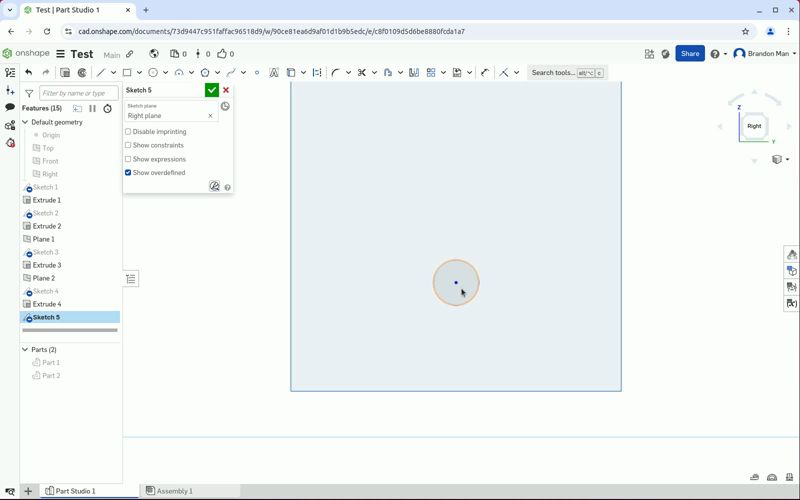
scroll(-6)
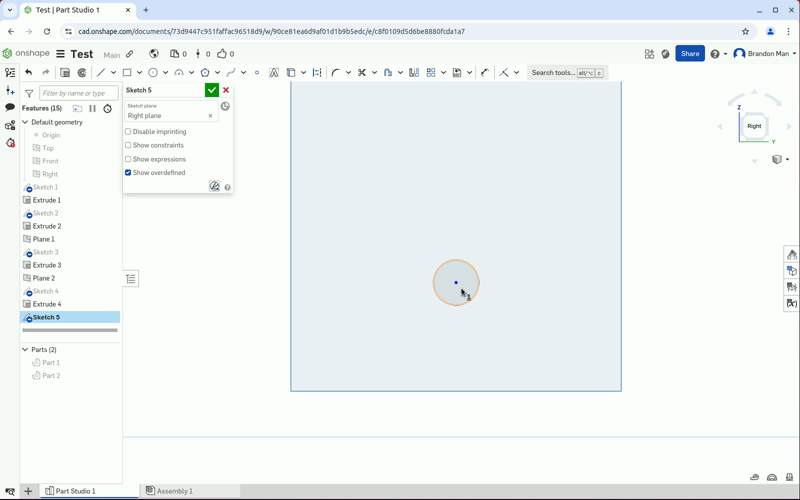
scroll(-6)
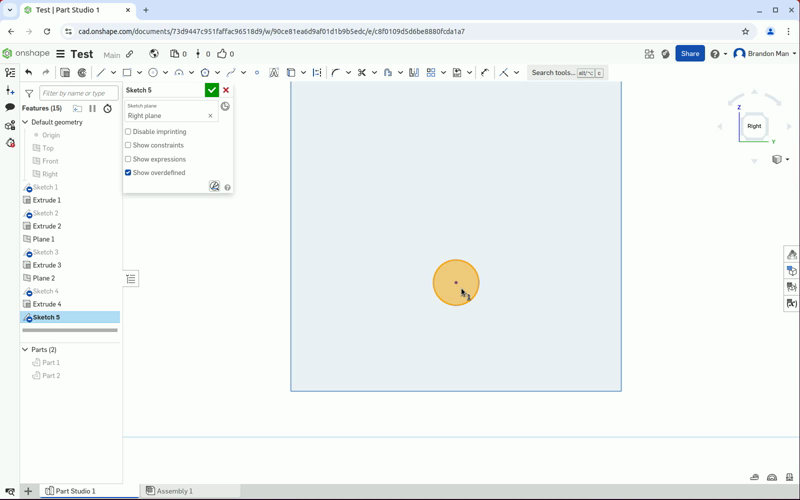
scroll(-6)
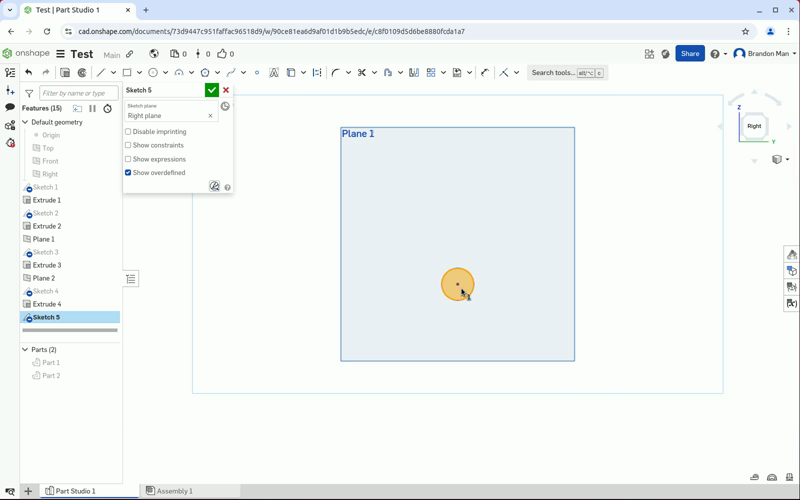
scroll(-6)
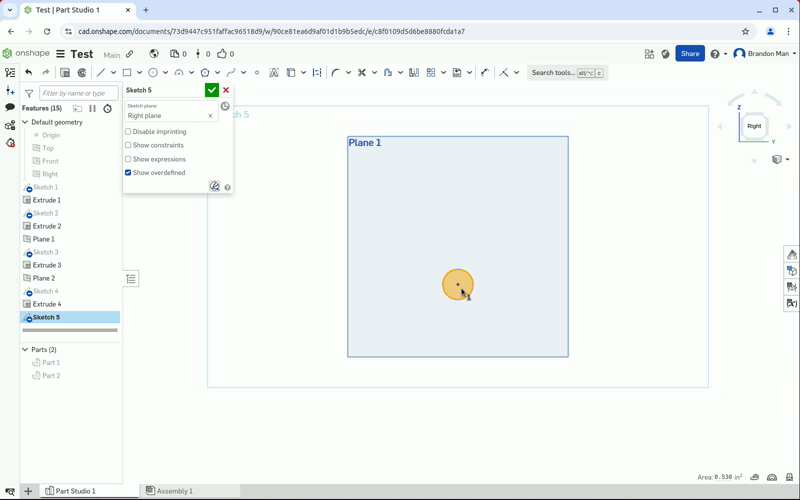
scroll(-6)
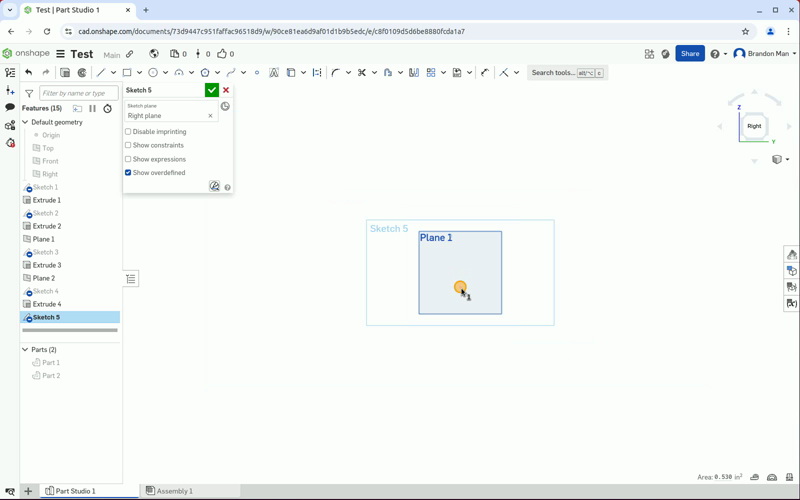
scroll(-6)
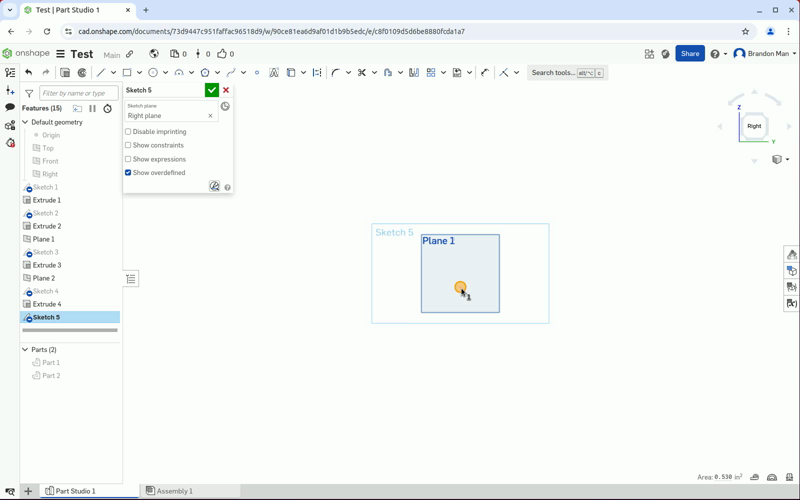
scroll(-6)
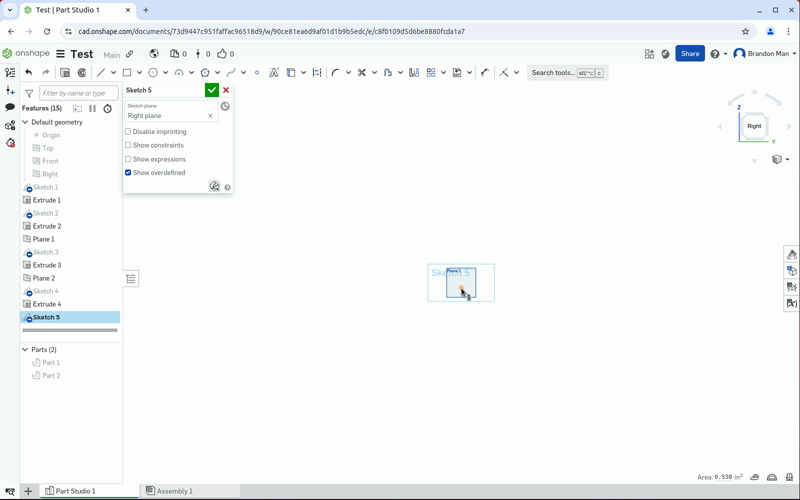
mouse_move(73, 352)
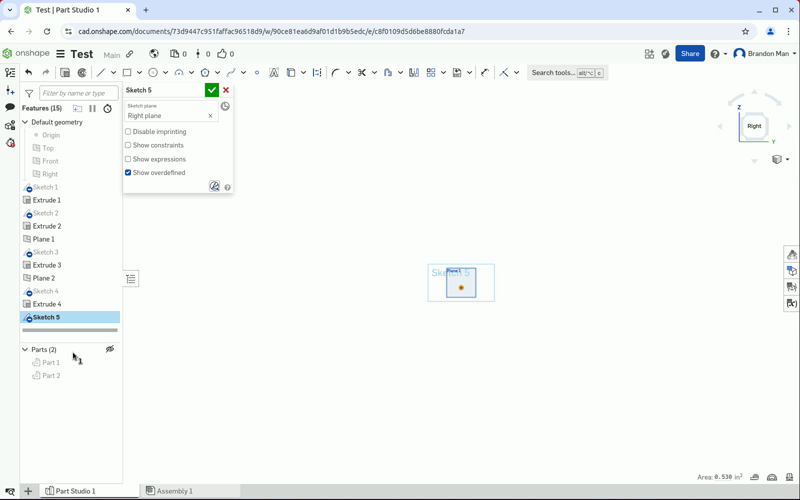
key(shift+y)
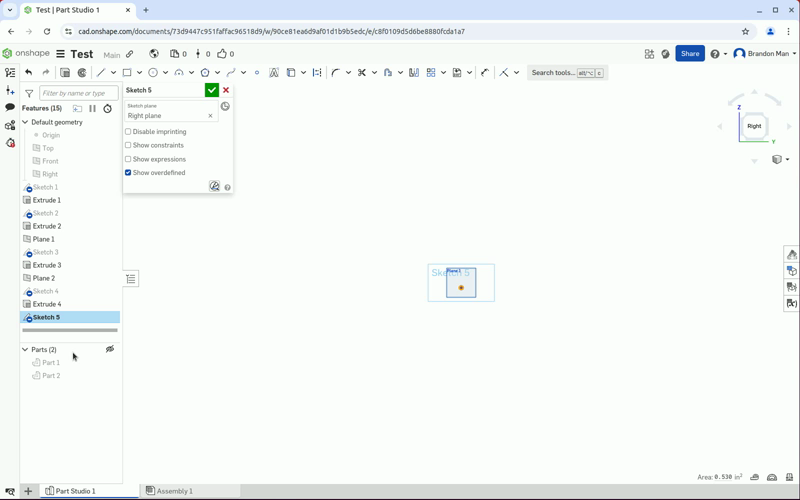
key(shift+e)
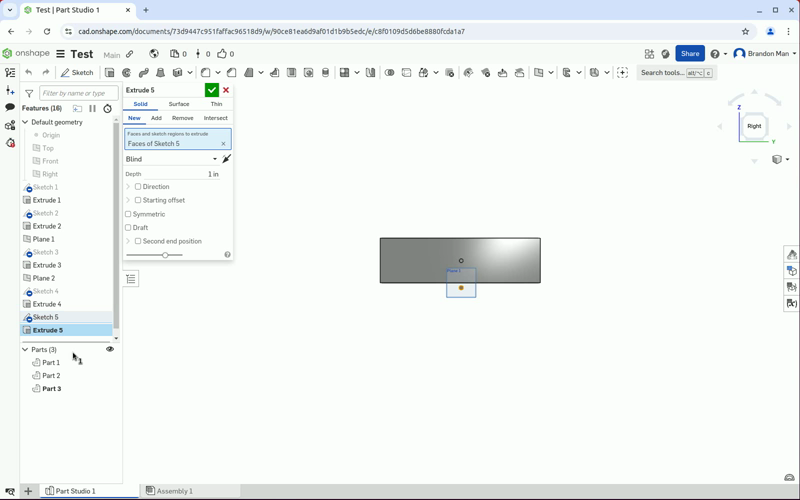
mouse_move(143, 106)
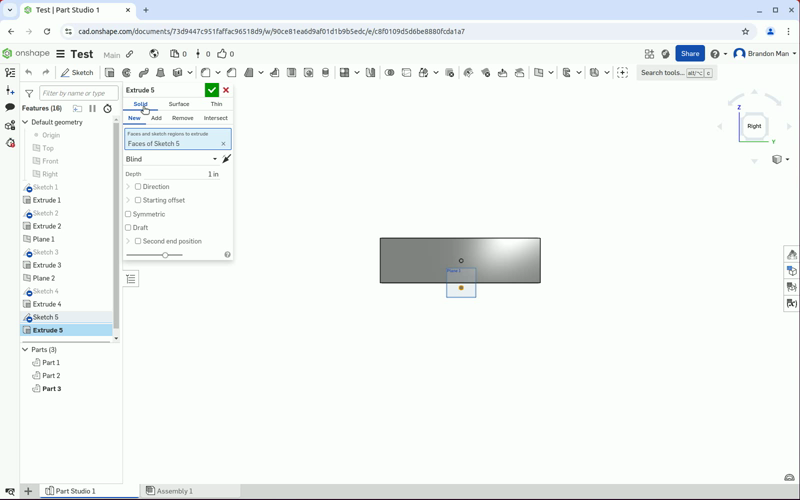
click(143, 106)
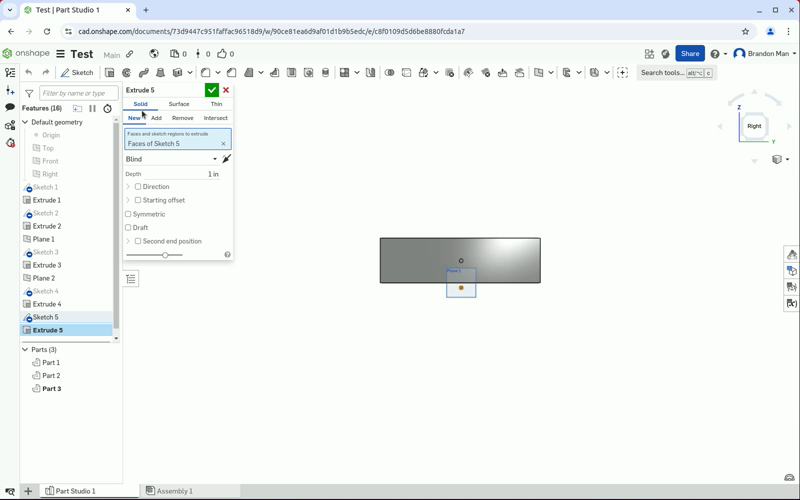
mouse_move(137, 120)
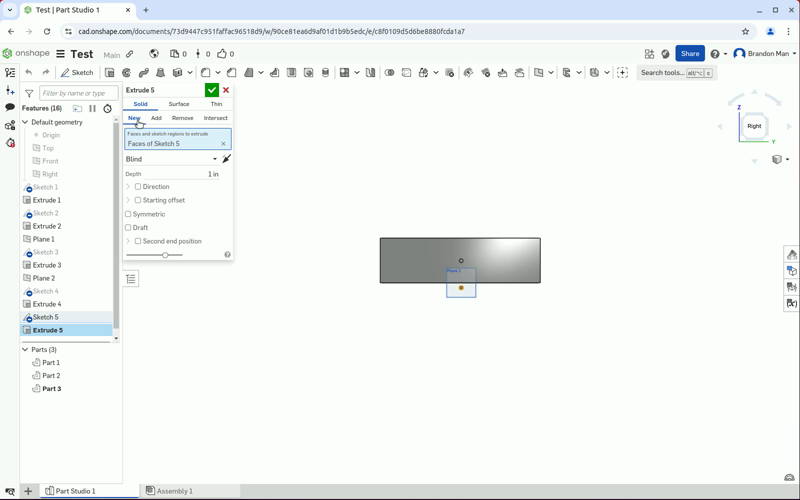
click(137, 120)
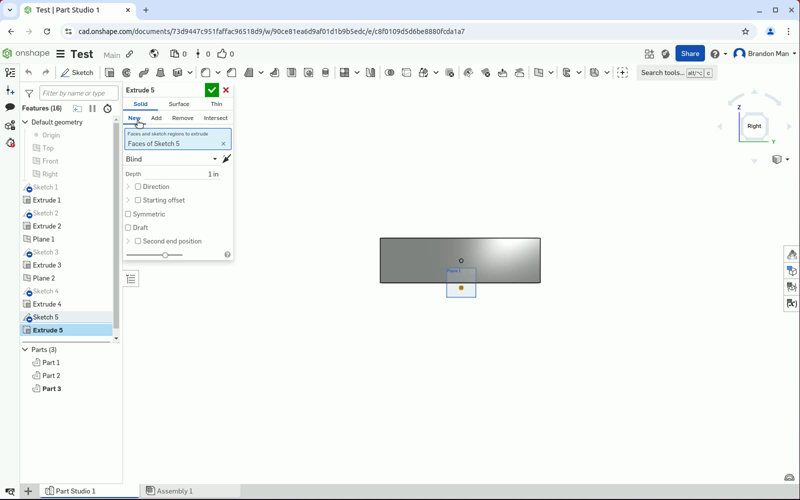
key(tab, 4)
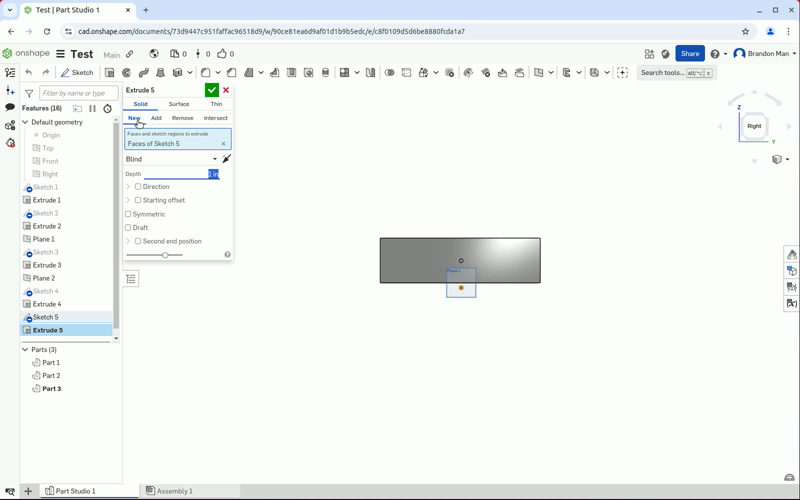
text(-29.848)
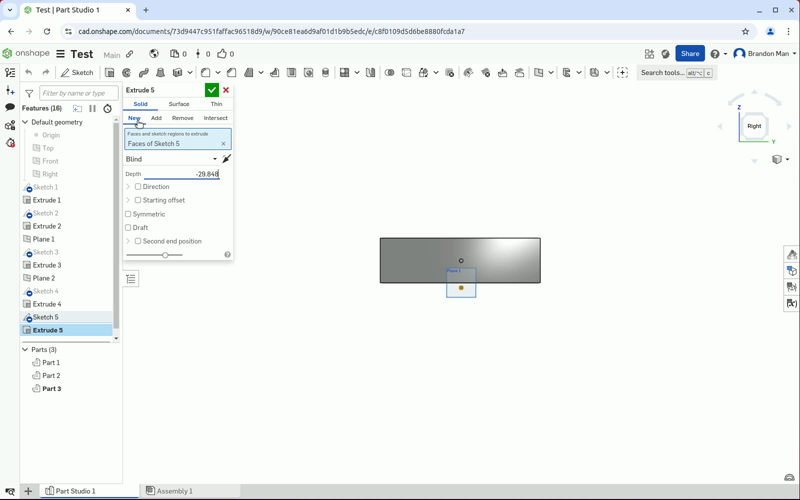
key(tab, 3)
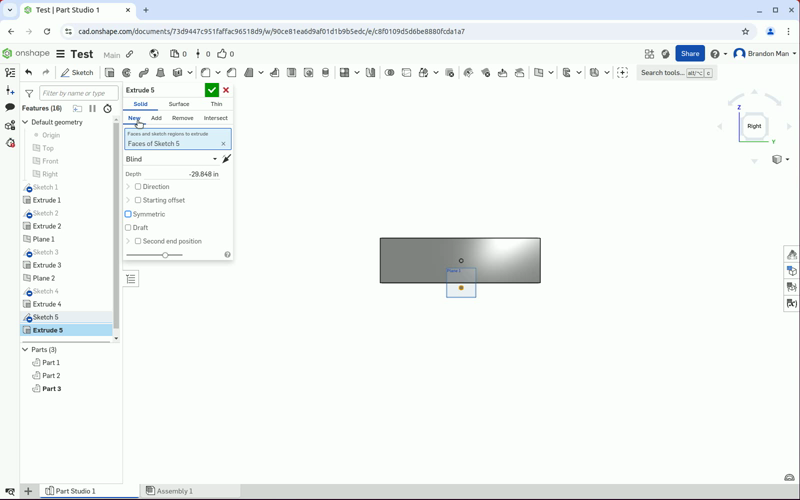
key(space)
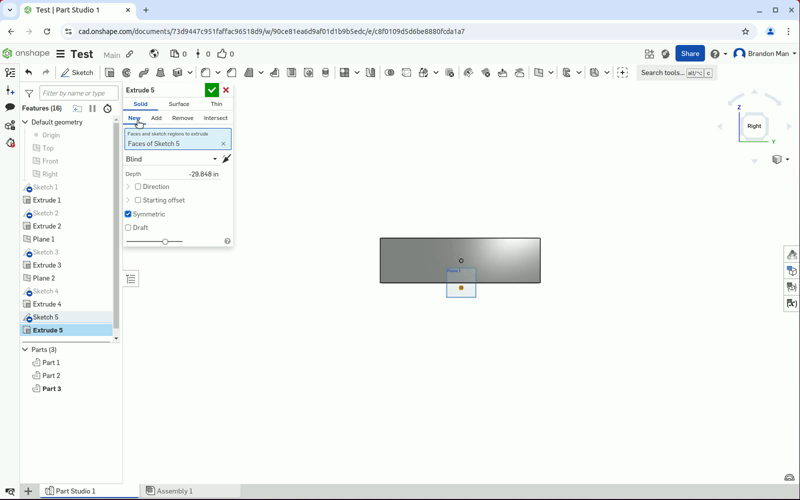
key(enter)
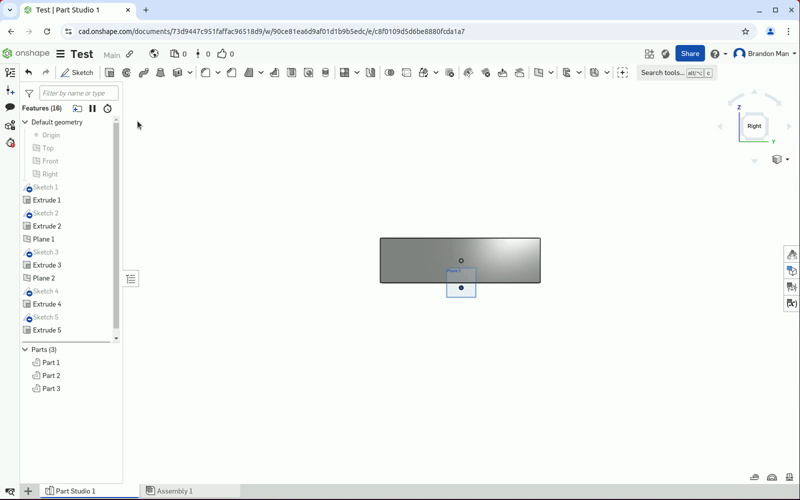
key(shift+h)
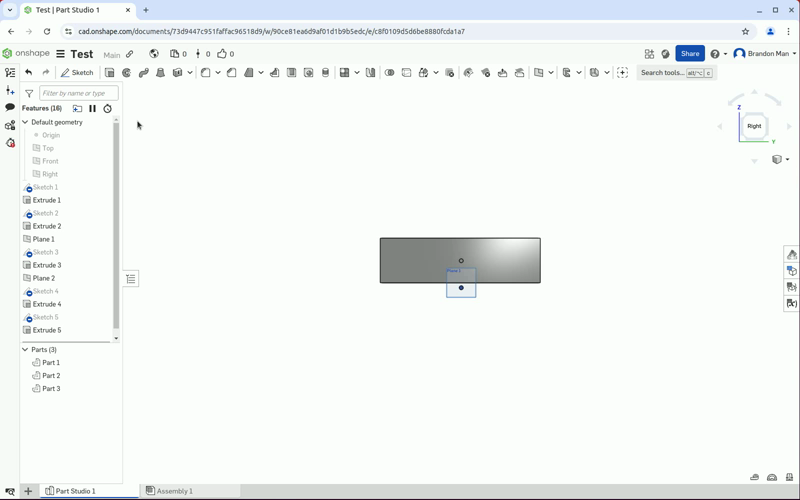
key(shift+h)
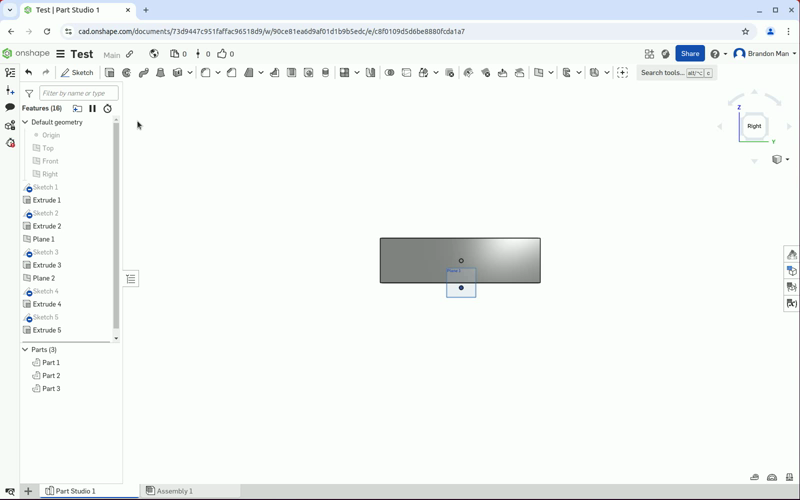
mouse_move(69, 189)
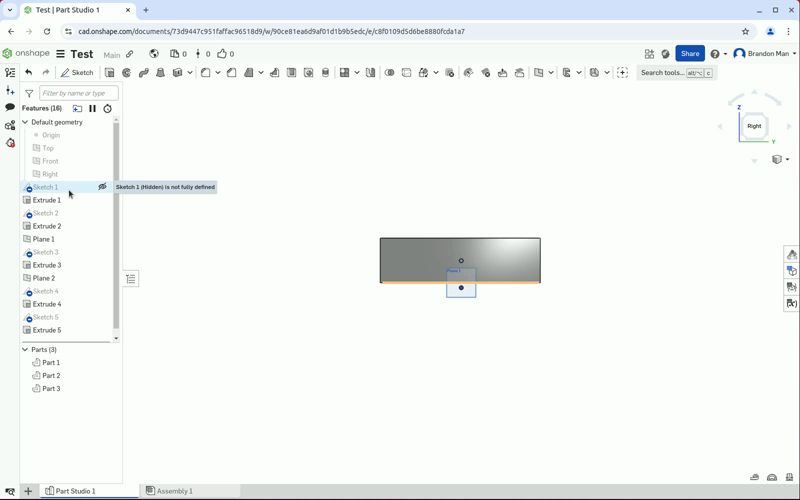
click(69, 189)
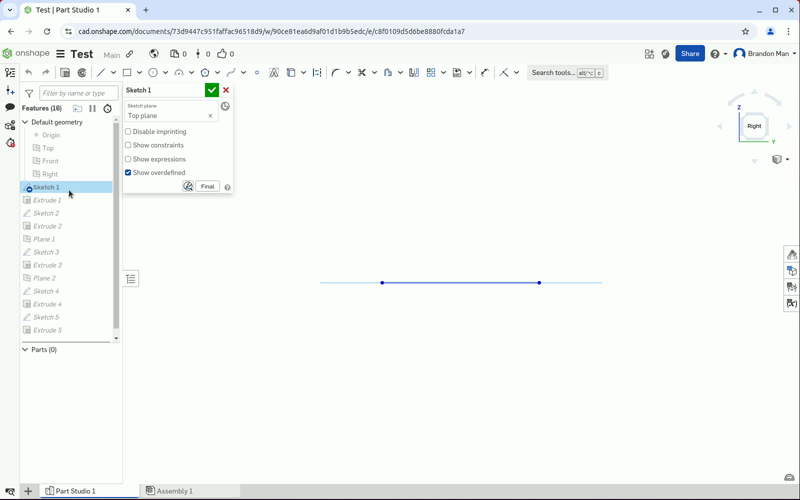
mouse_move(229, 92)
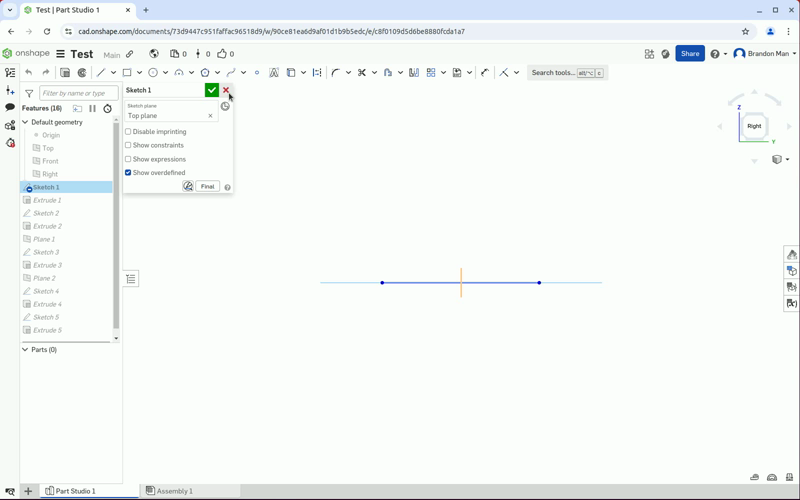
click(229, 92)
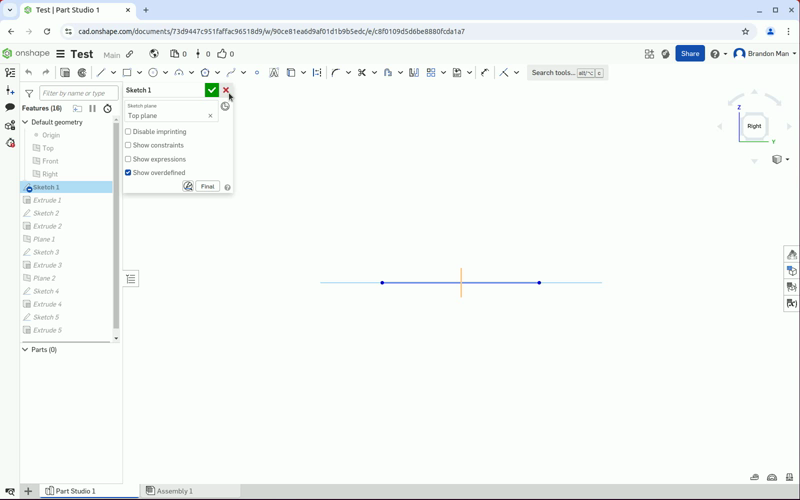
key(shift+s)
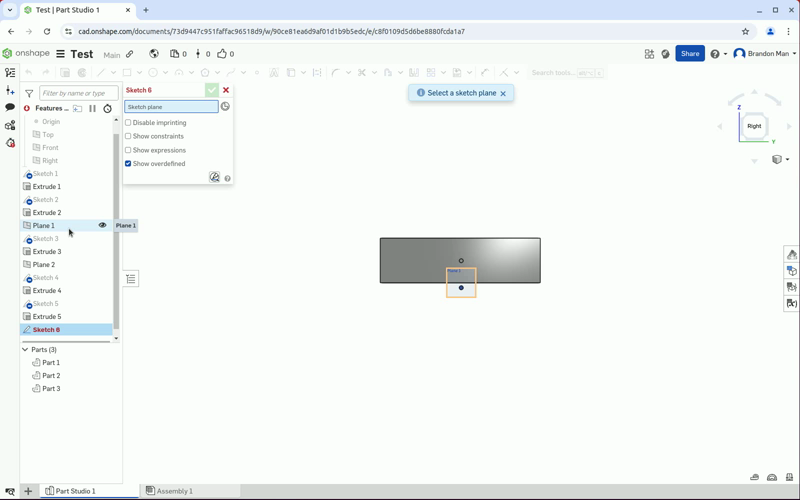
scroll(3)
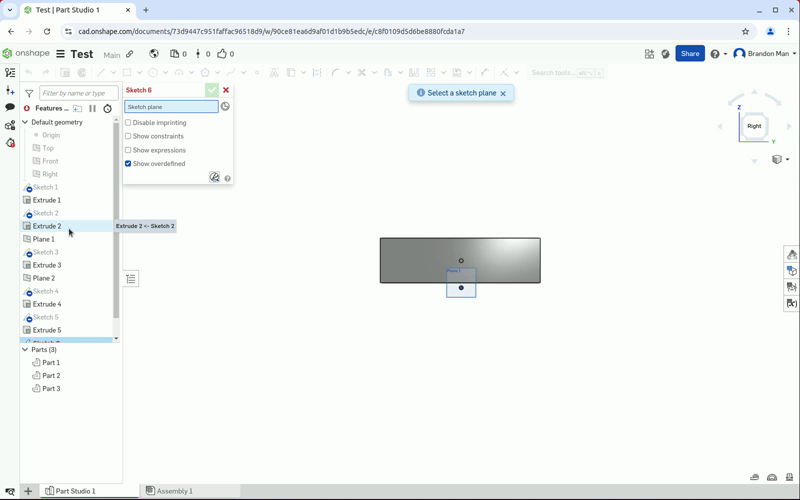
mouse_move(69, 176)
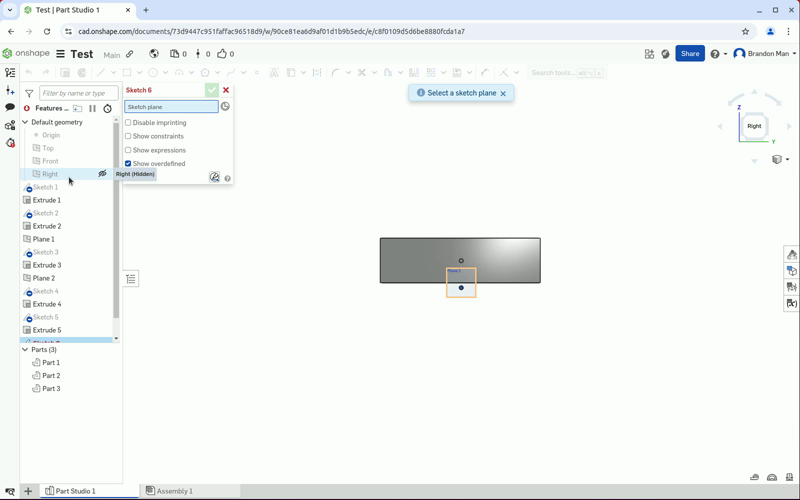
click(69, 176)
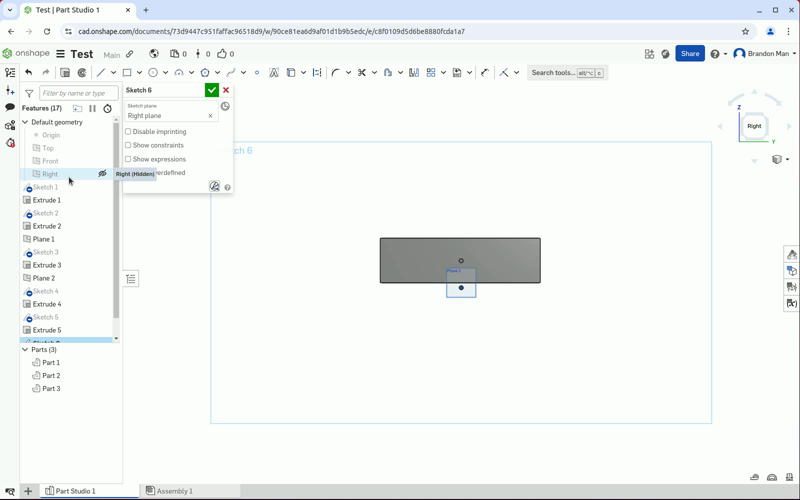
mouse_move(73, 352)
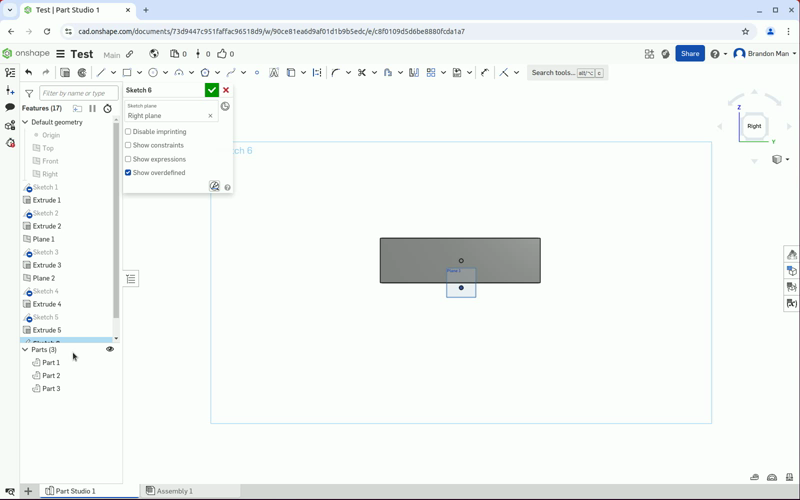
key(y)
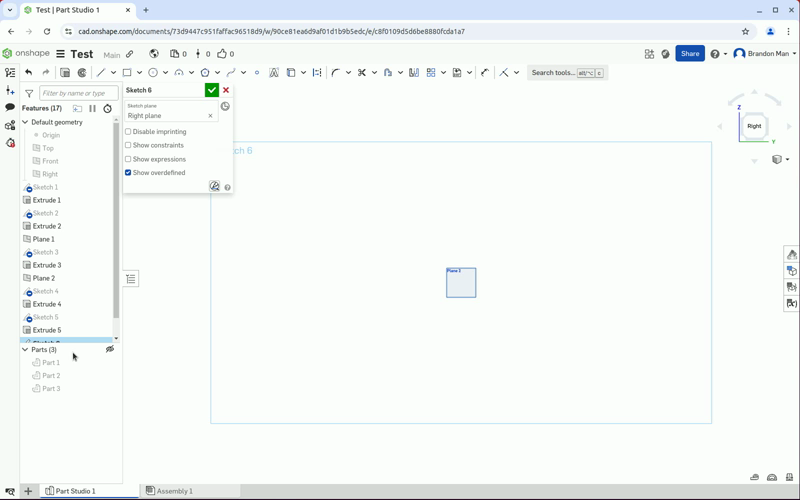
key(c)
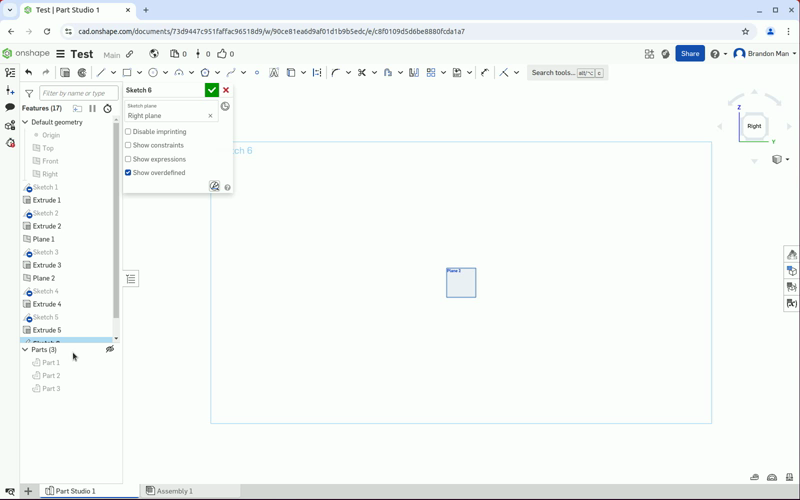
key_down(shift)
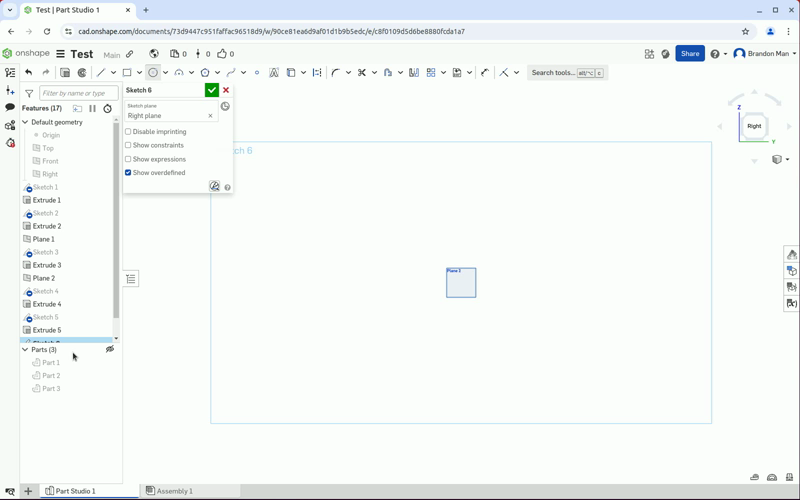
mouse_move(461, 351)
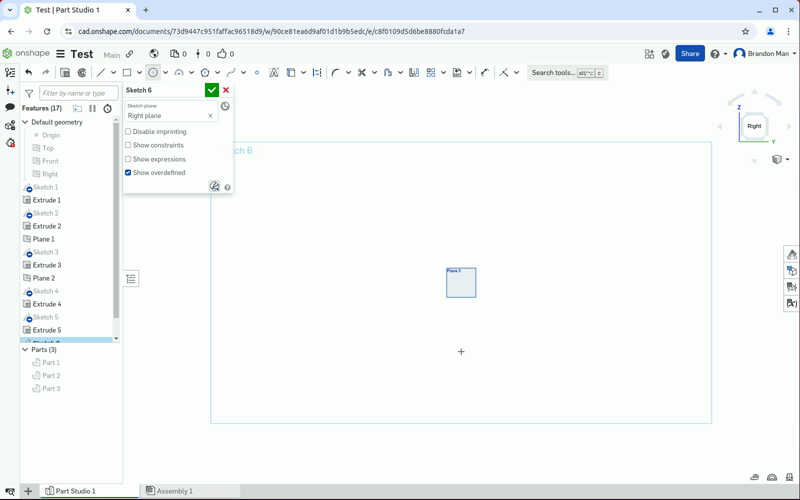
click(461, 351)
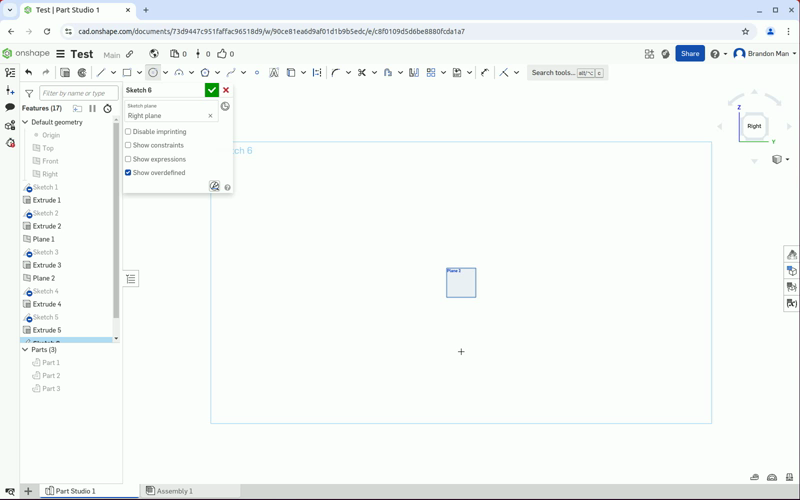
key_up(shift)
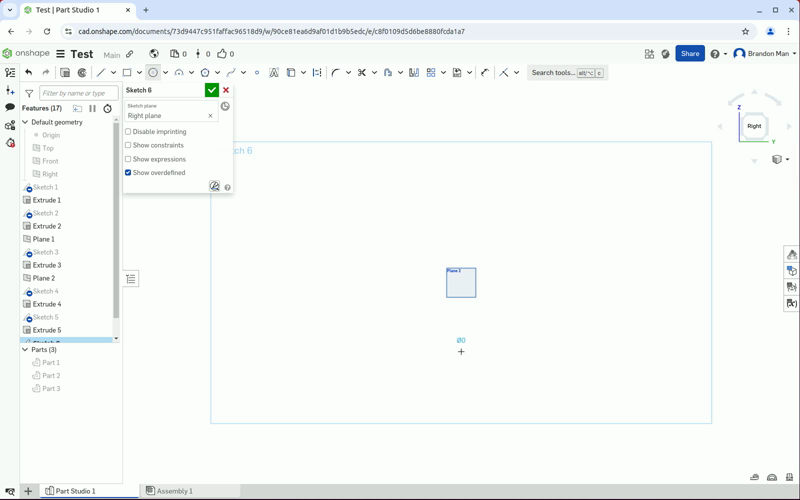
mouse_move(506, 351)
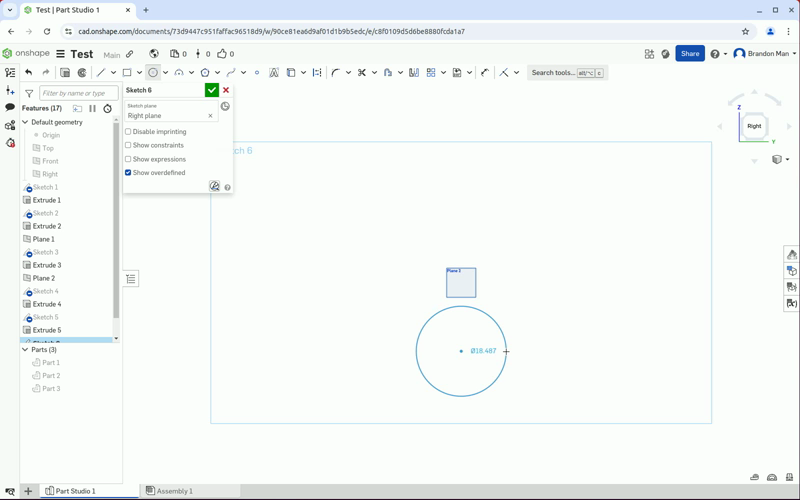
click(506, 351)
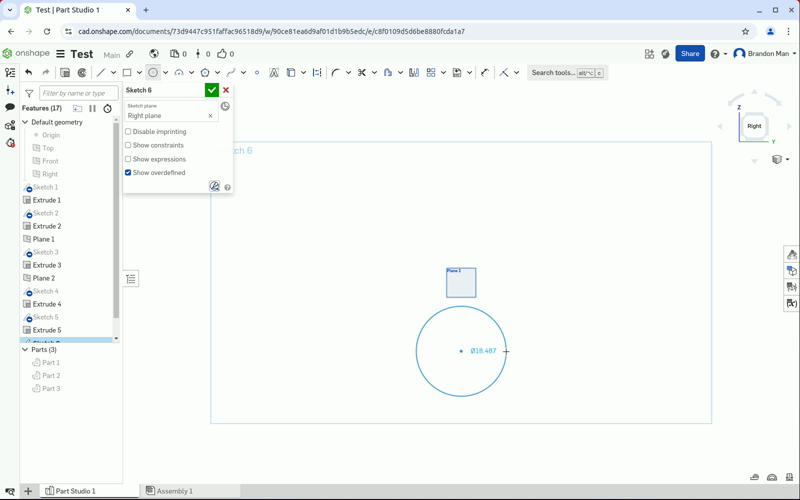
key(esc)
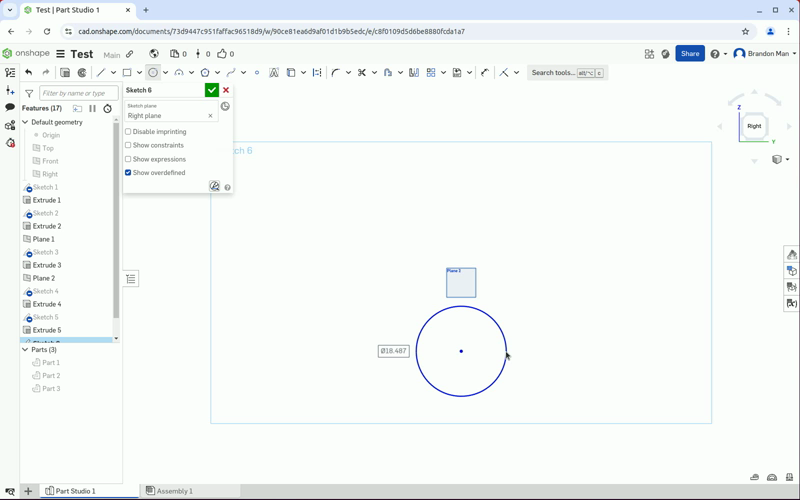
key(c)
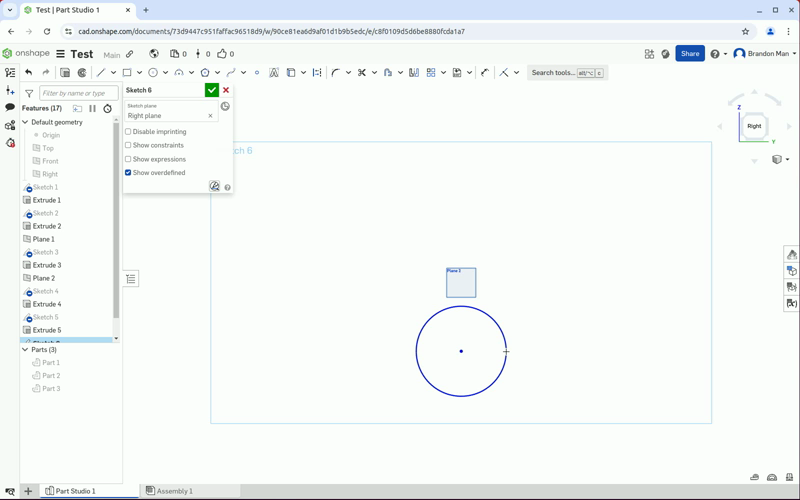
key_down(shift)
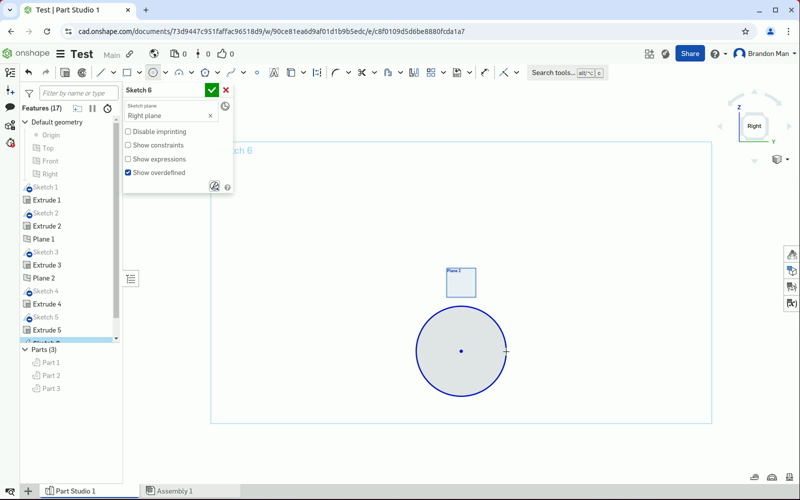
mouse_move(461, 351)
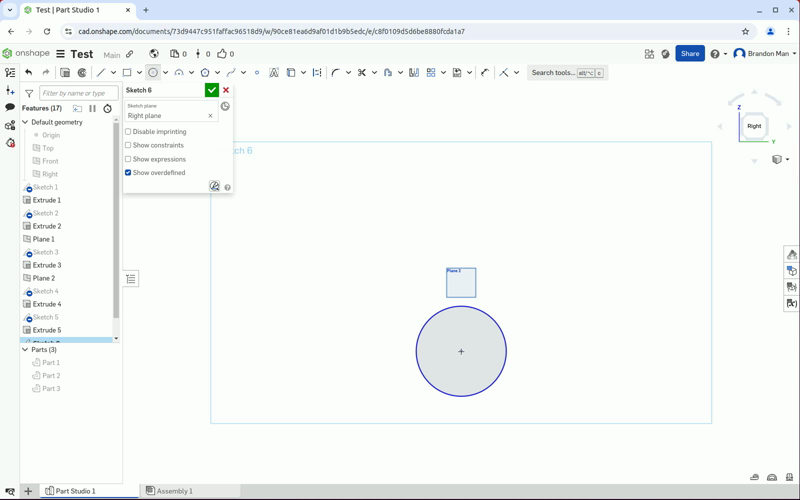
click(461, 351)
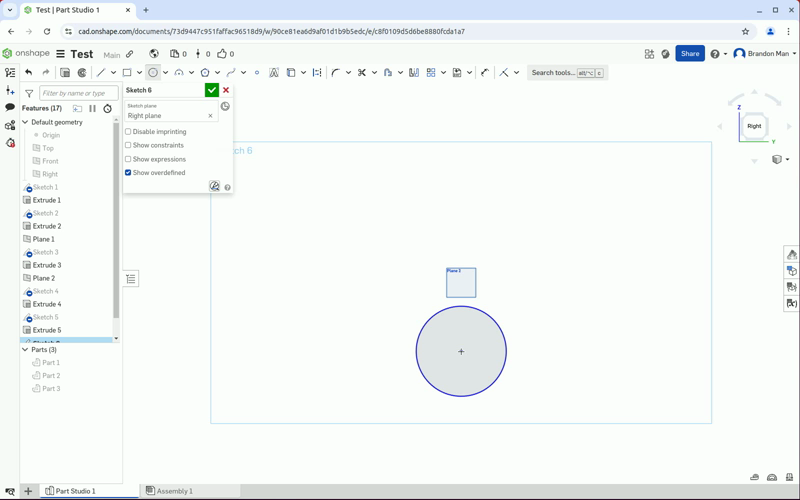
key_up(shift)
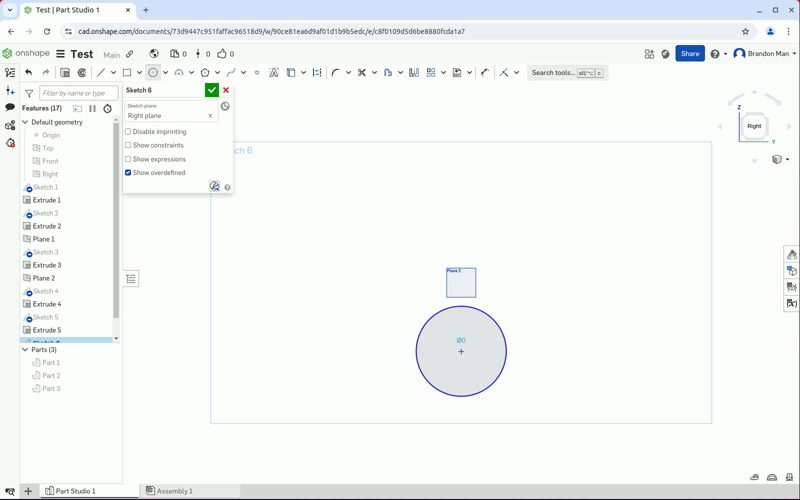
mouse_move(462, 351)
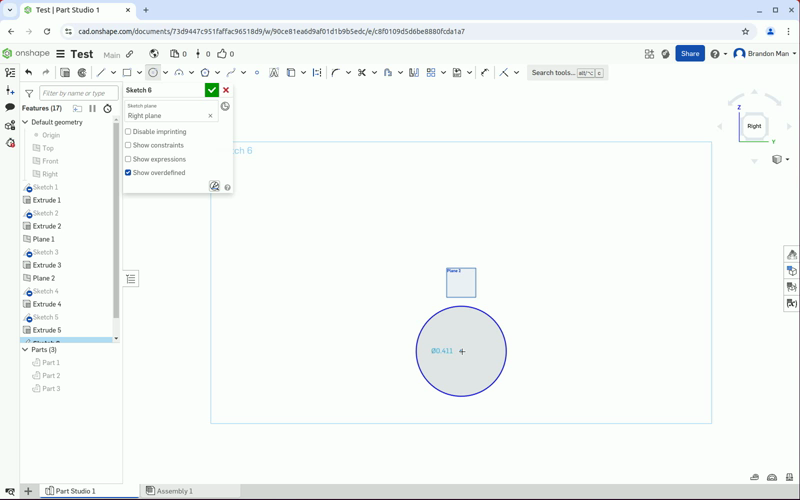
scroll(6)
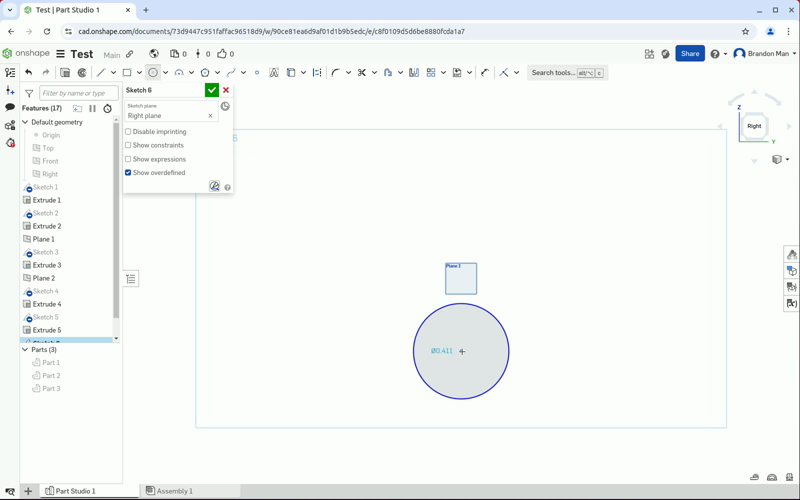
scroll(6)
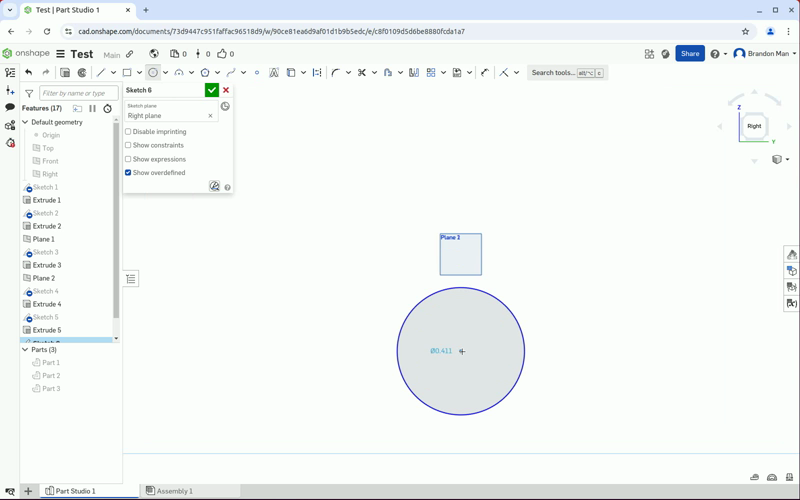
scroll(6)
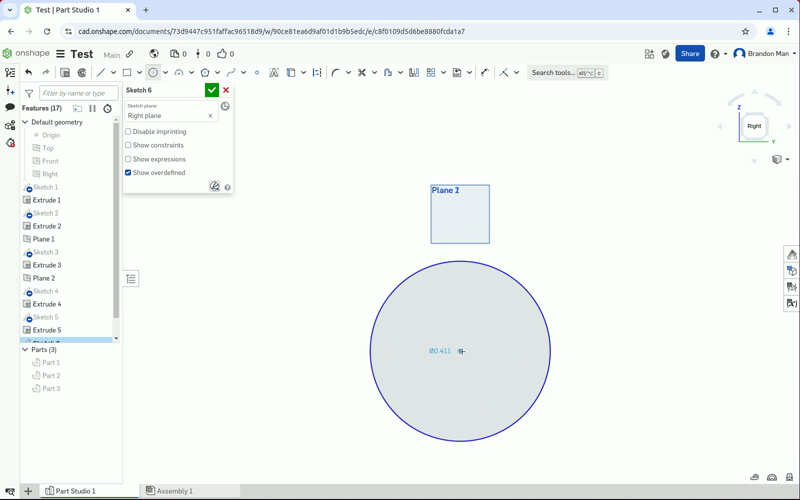
scroll(6)
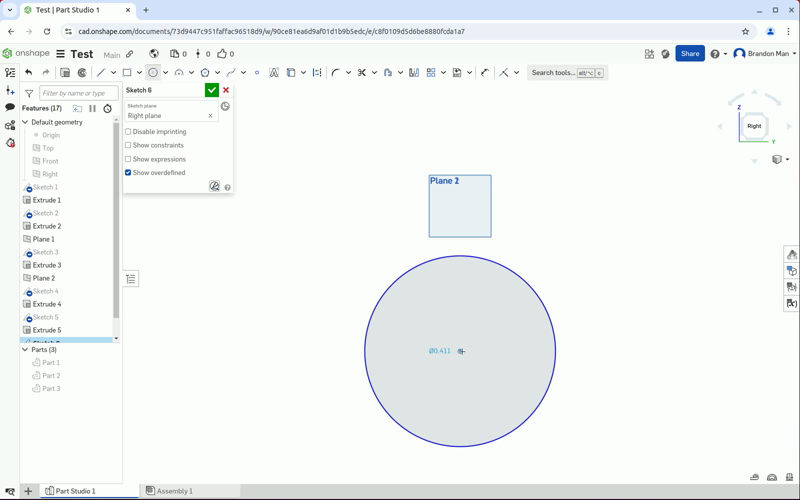
scroll(6)
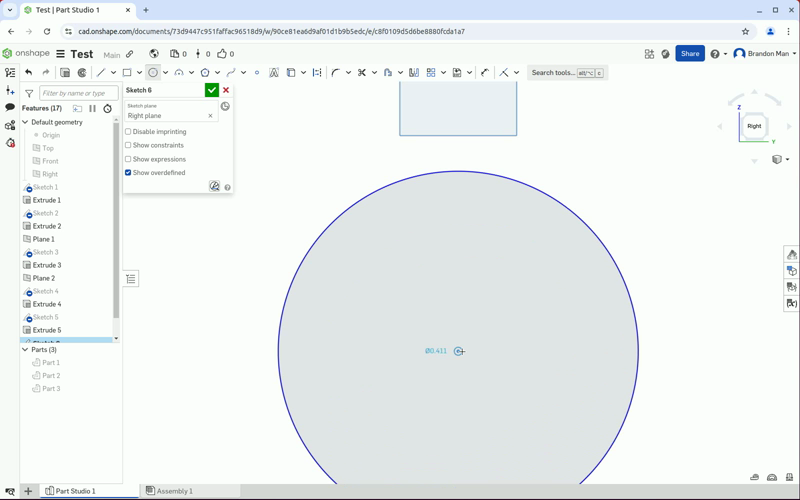
scroll(6)
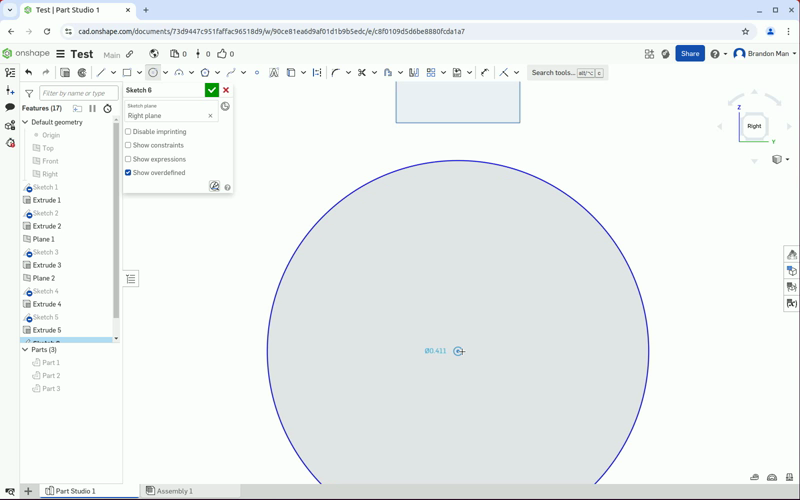
scroll(6)
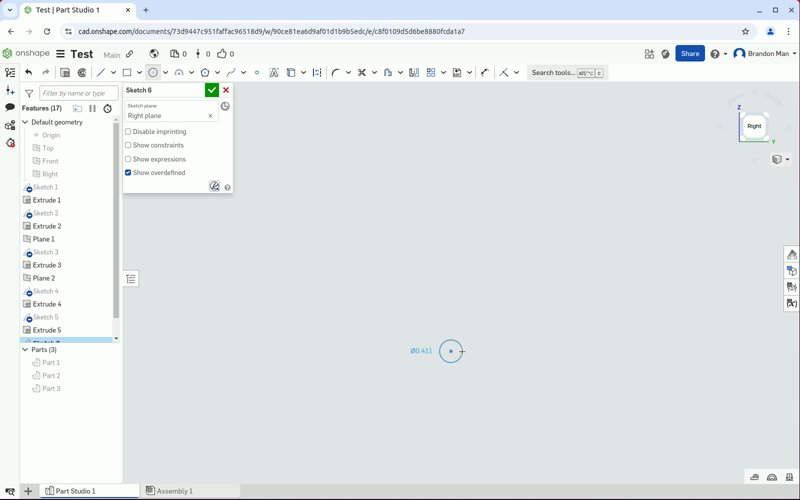
click(462, 351)
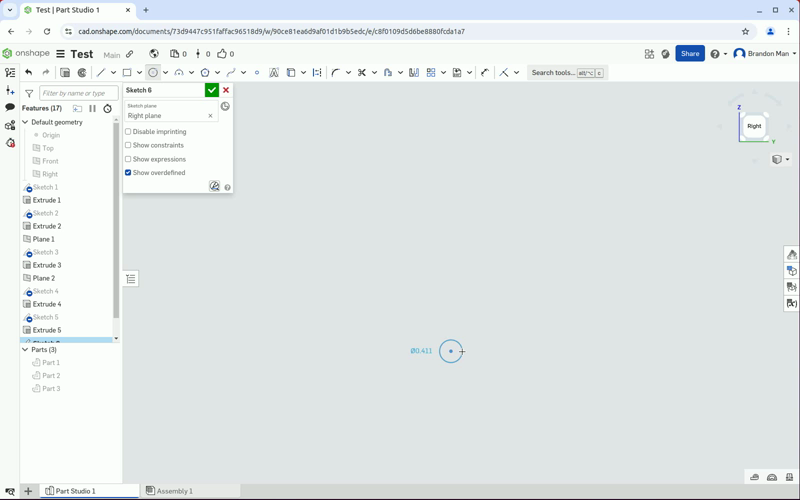
scroll(-6)
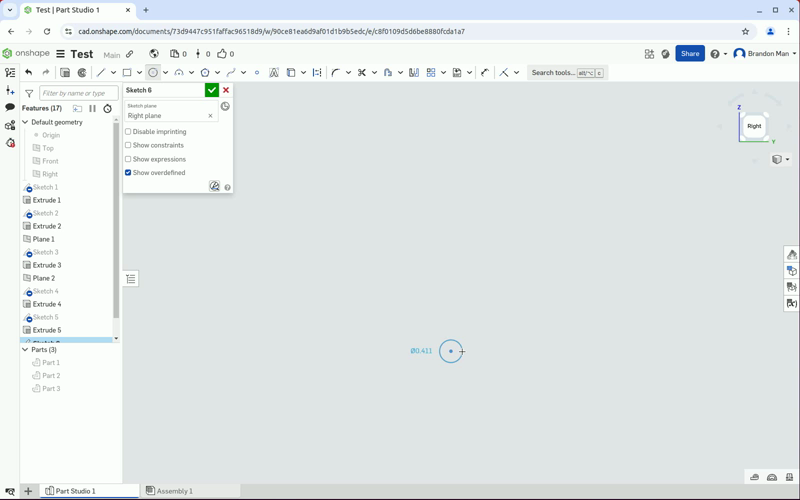
scroll(-6)
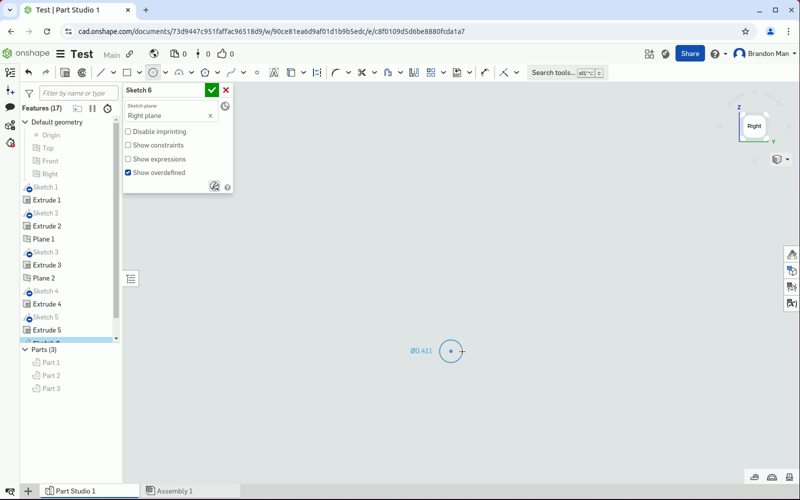
scroll(-6)
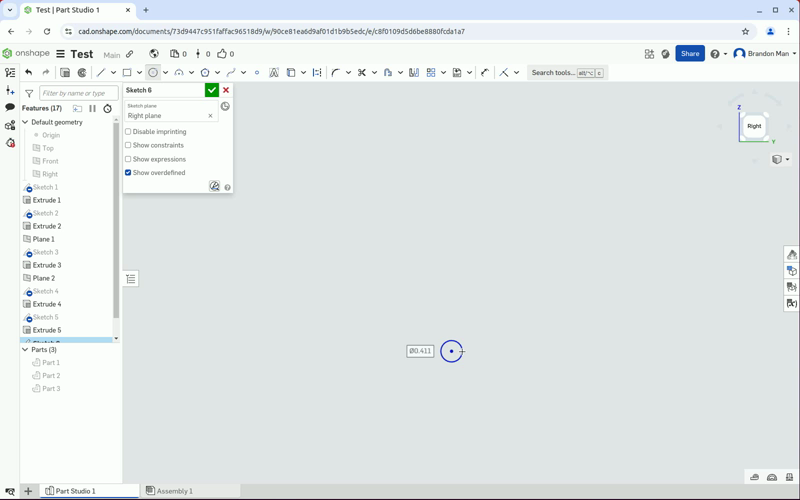
scroll(-6)
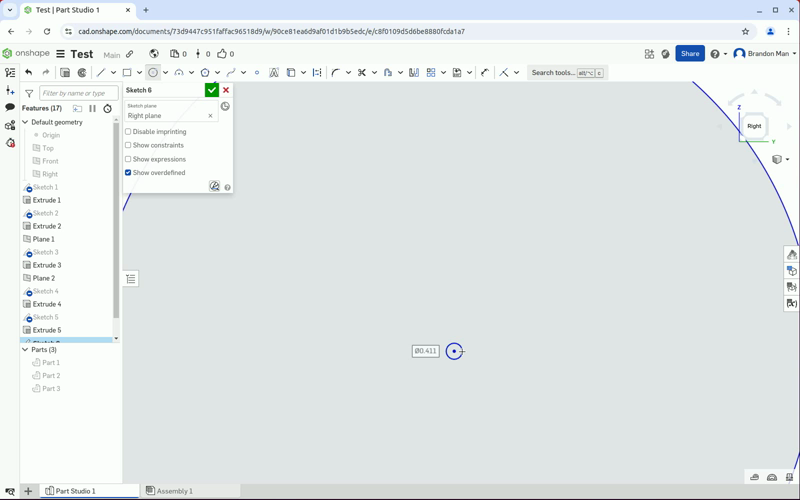
scroll(-6)
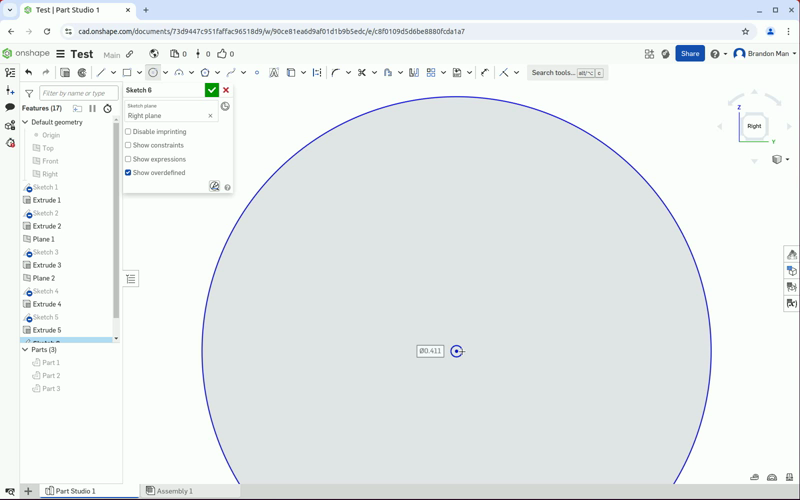
scroll(-6)
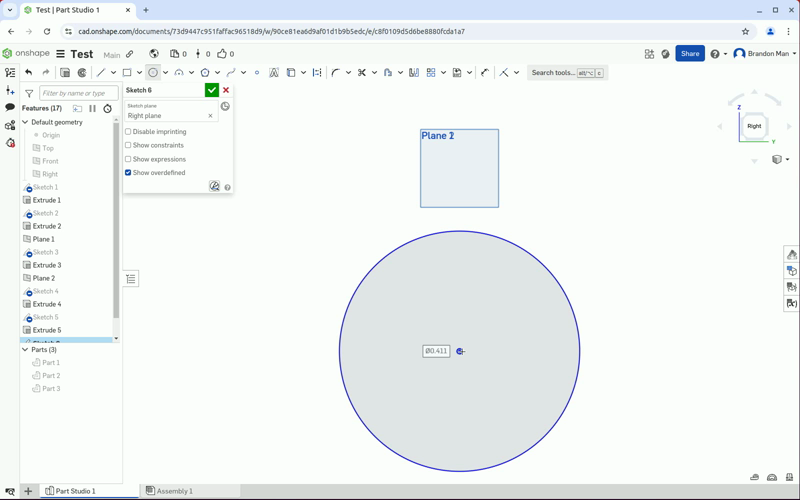
scroll(-6)
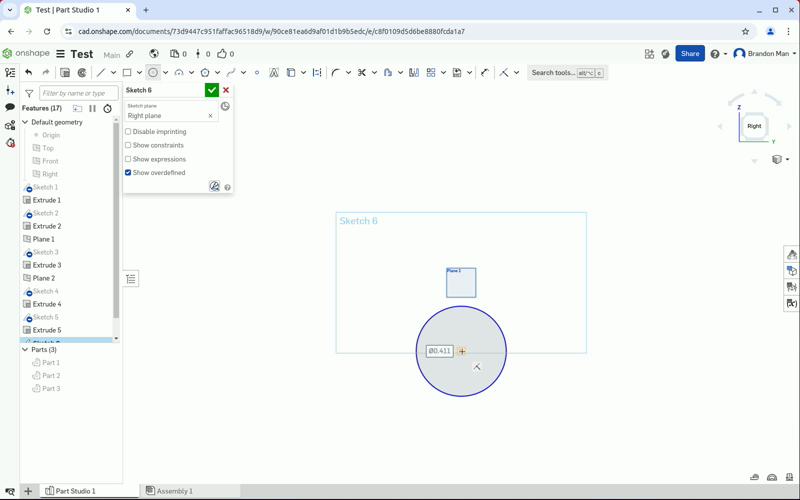
key(esc)
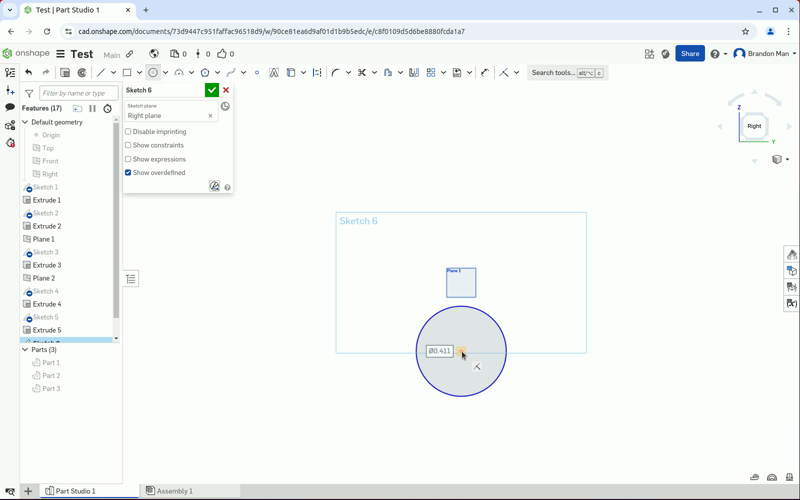
mouse_move(486, 354)
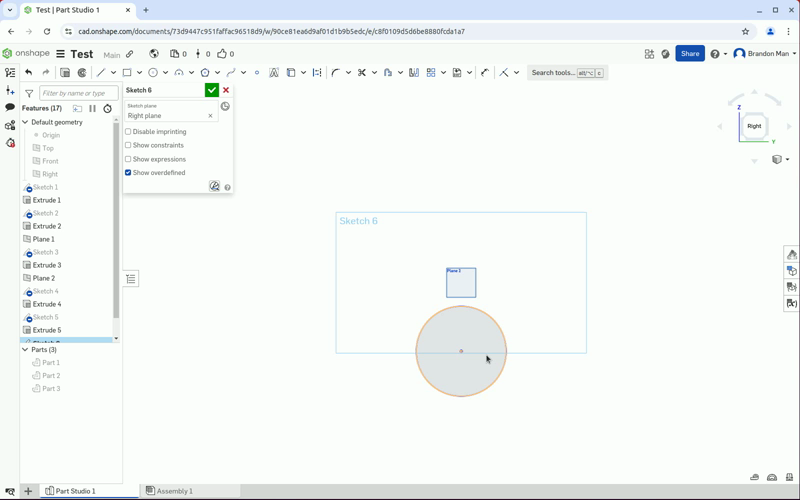
click(486, 354)
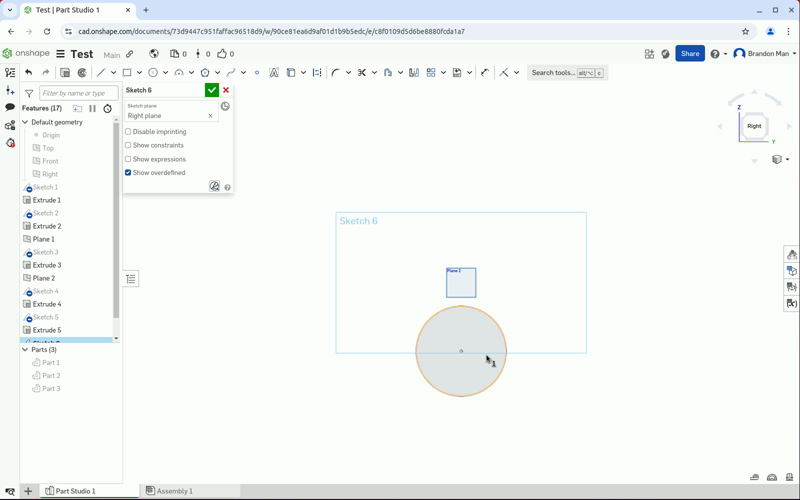
mouse_move(73, 352)
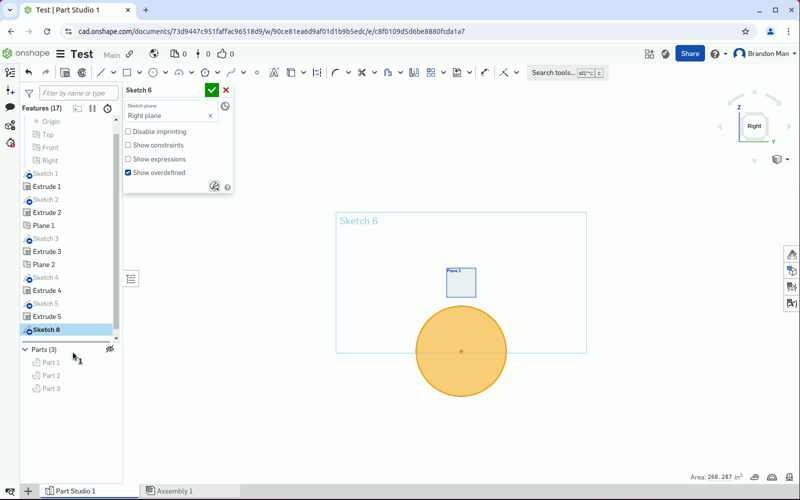
key(shift+y)
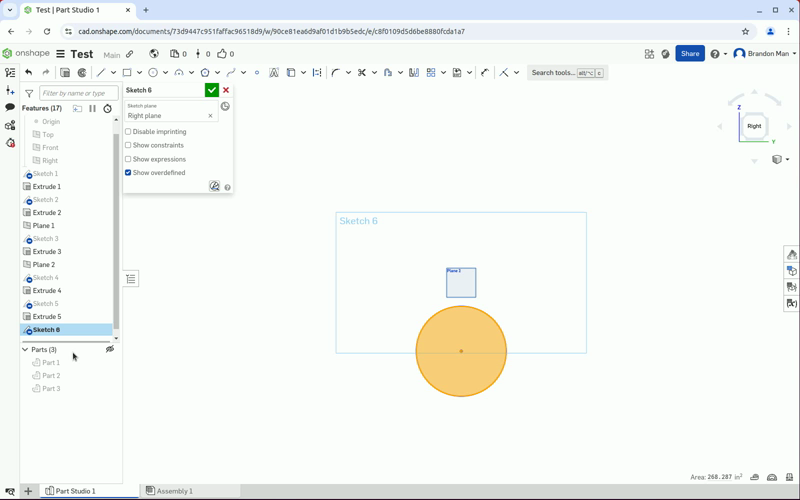
key(shift+e)
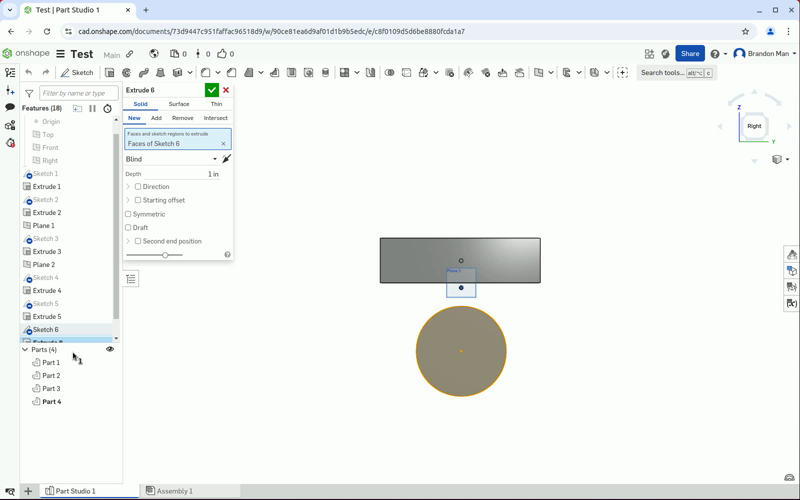
mouse_move(143, 106)
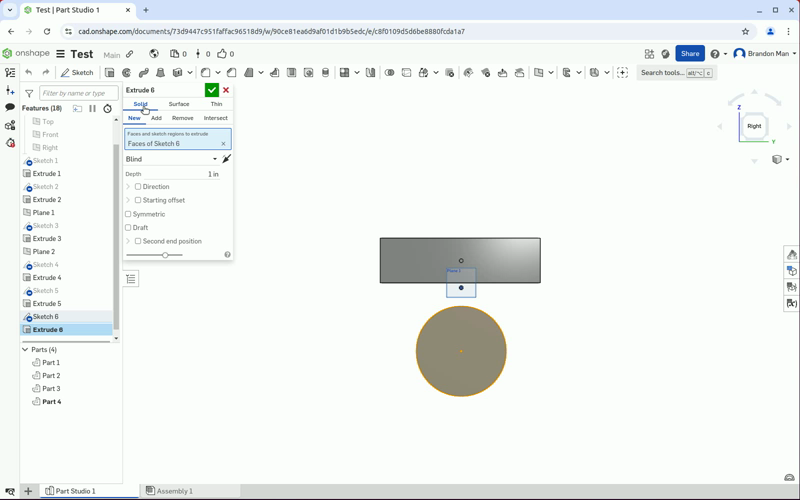
click(143, 106)
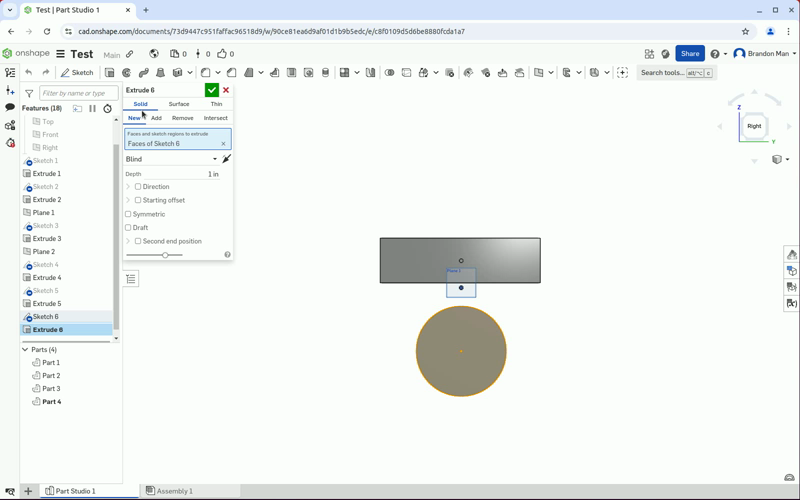
mouse_move(137, 120)
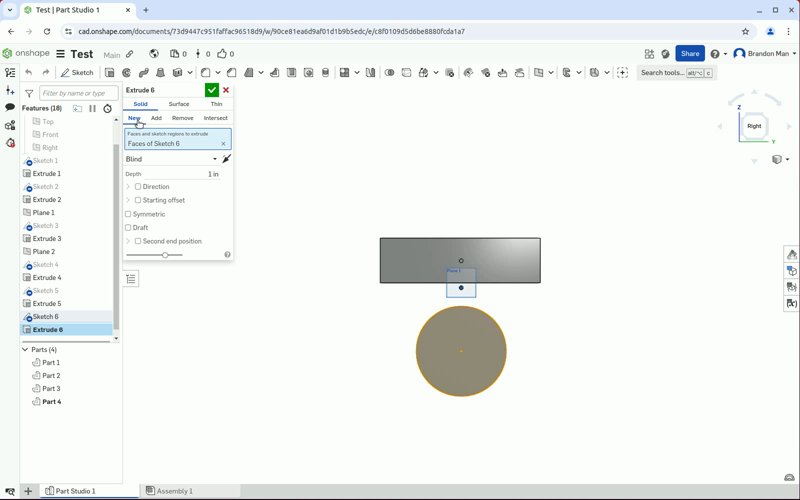
click(137, 120)
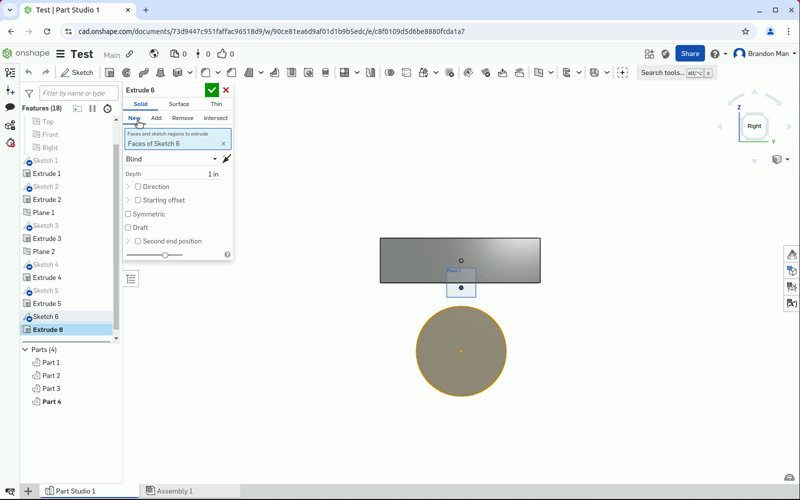
key(tab, 4)
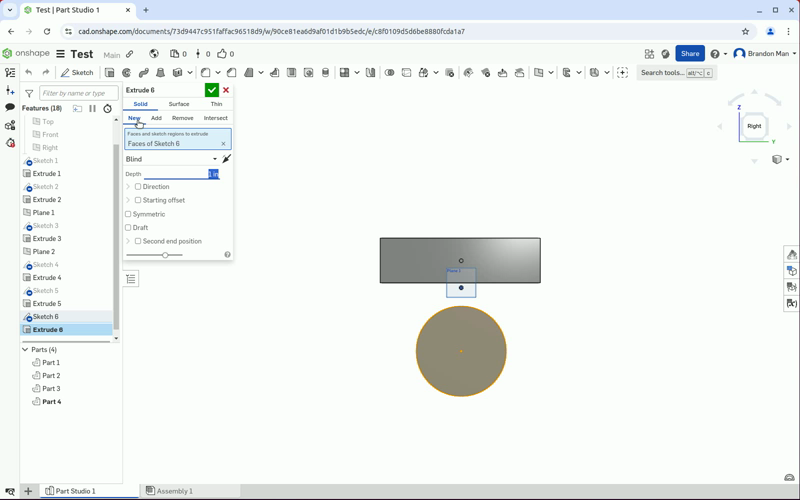
text(0.482)
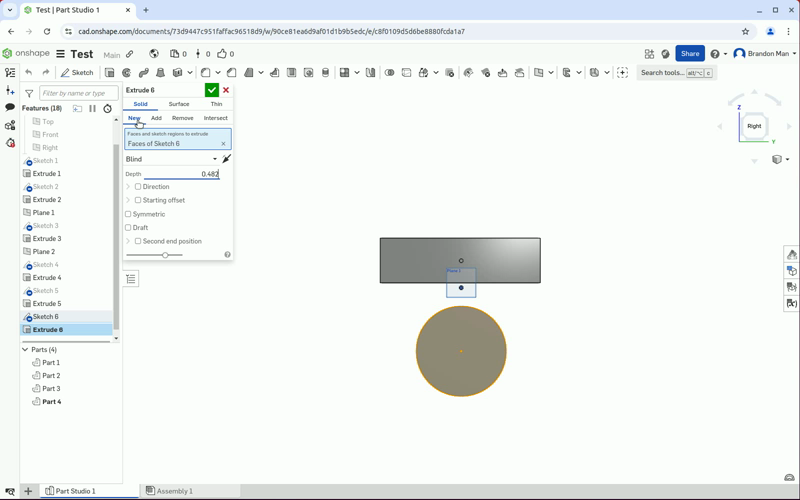
key(tab, 3)
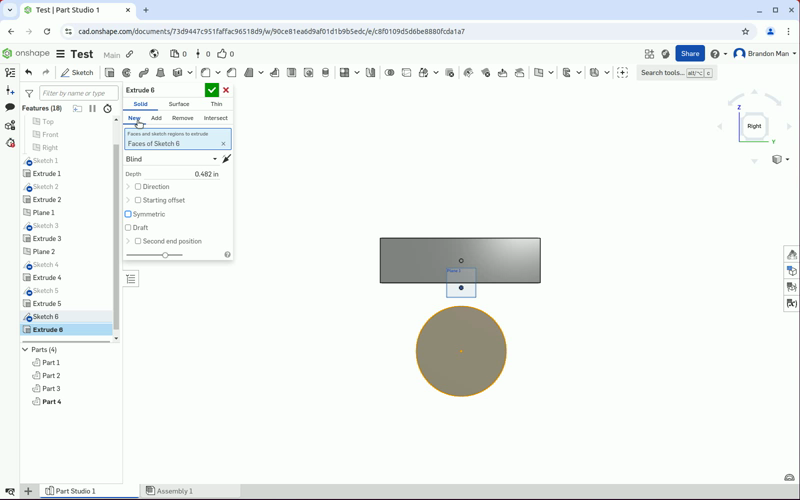
key(space)
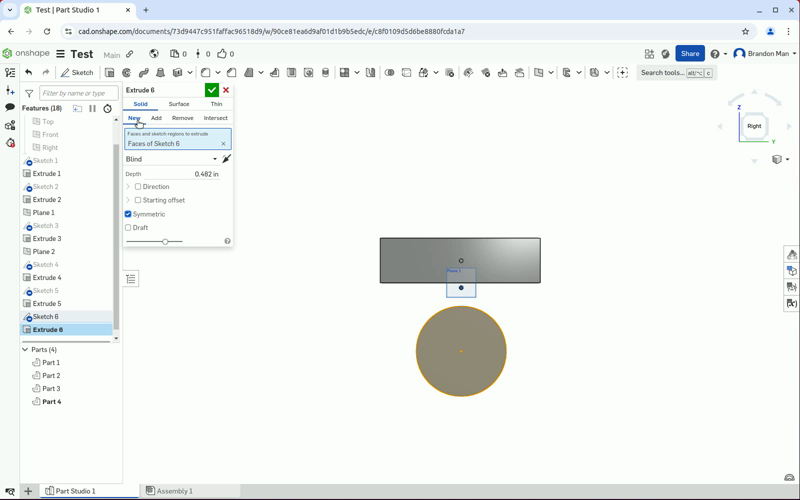
key(enter)
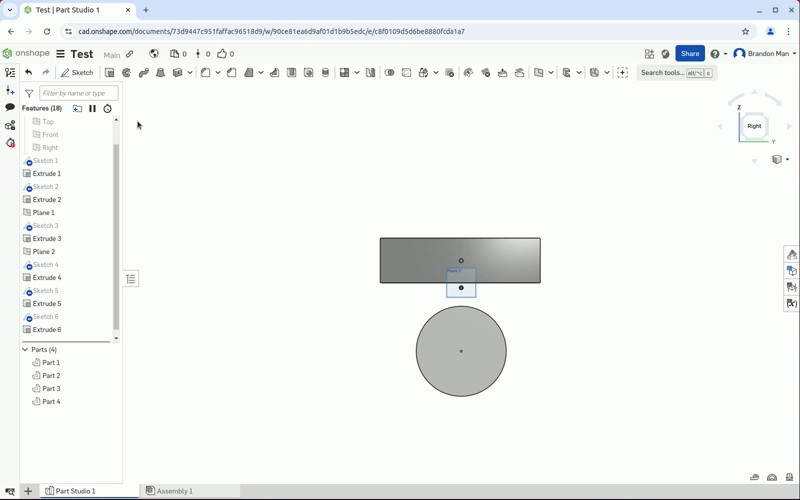
key(shift+h)
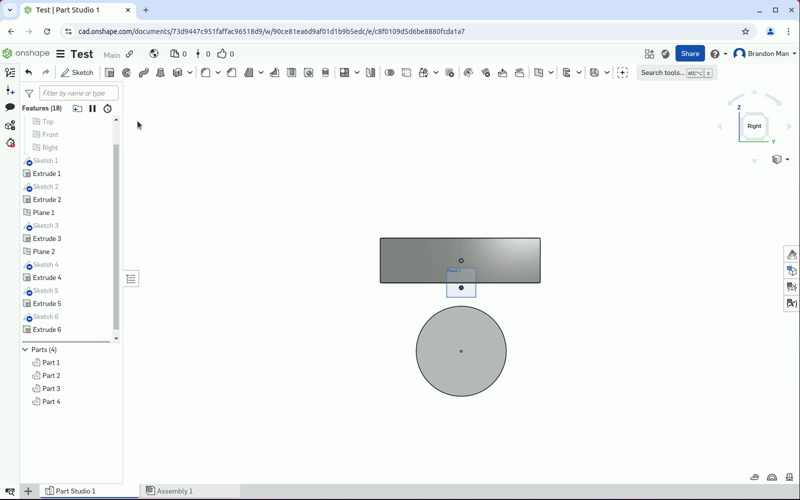
key(shift+h)
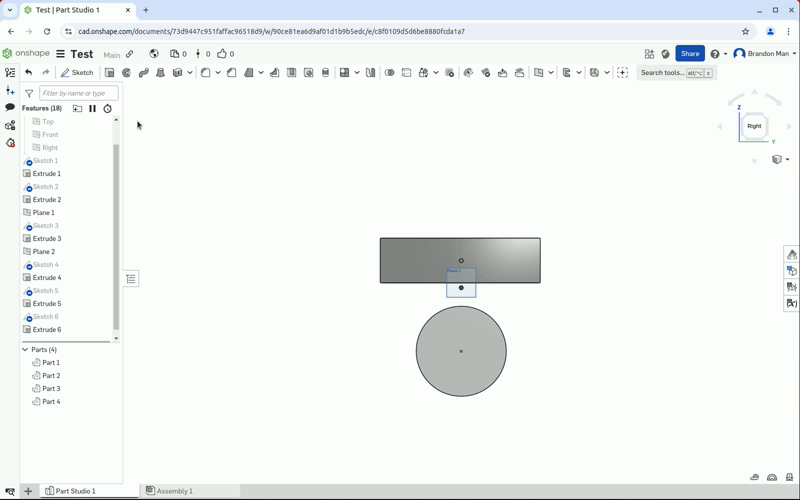
mouse_move(69, 163)
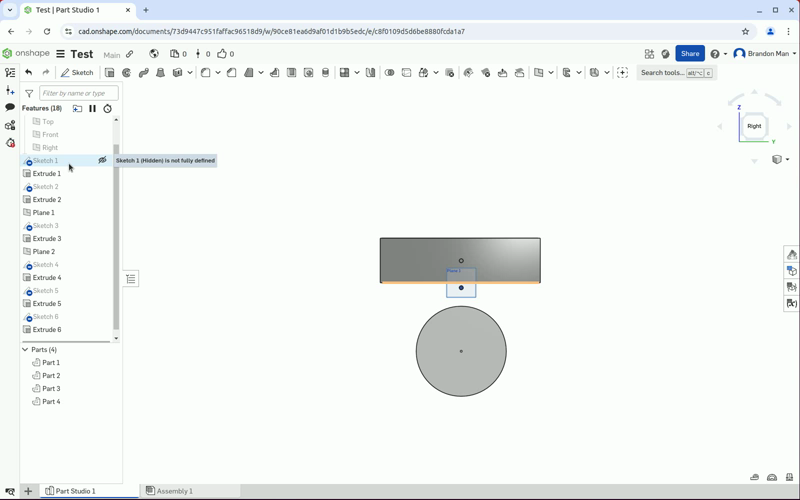
click(69, 163)
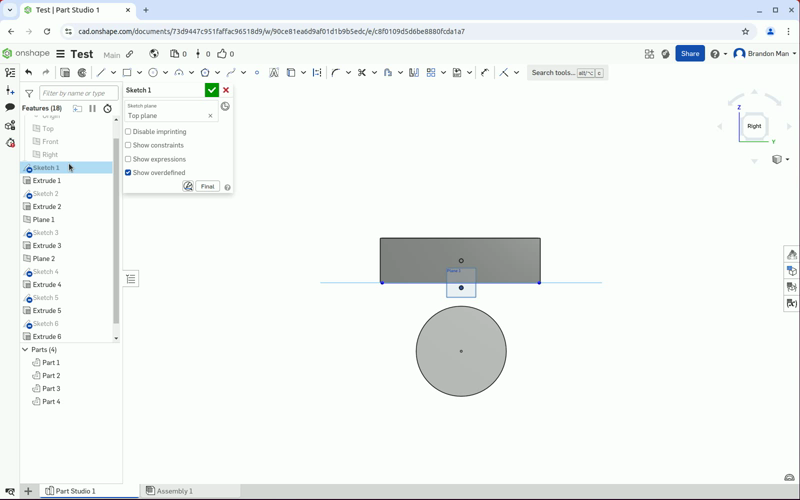
mouse_move(229, 92)
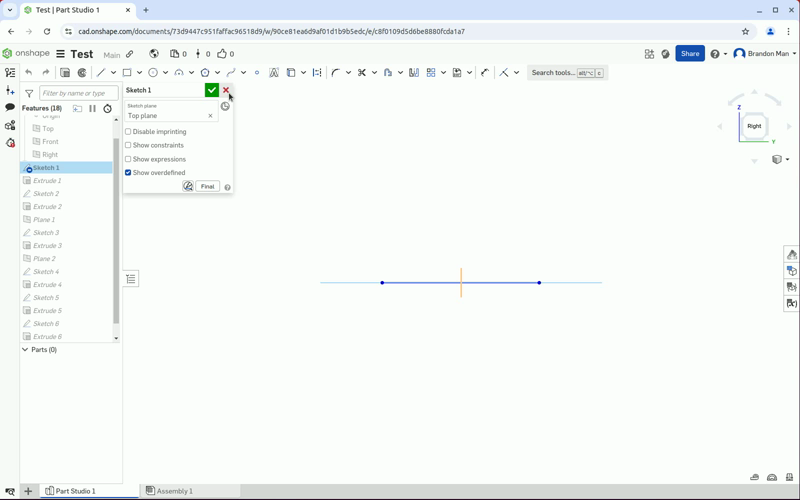
click(229, 92)
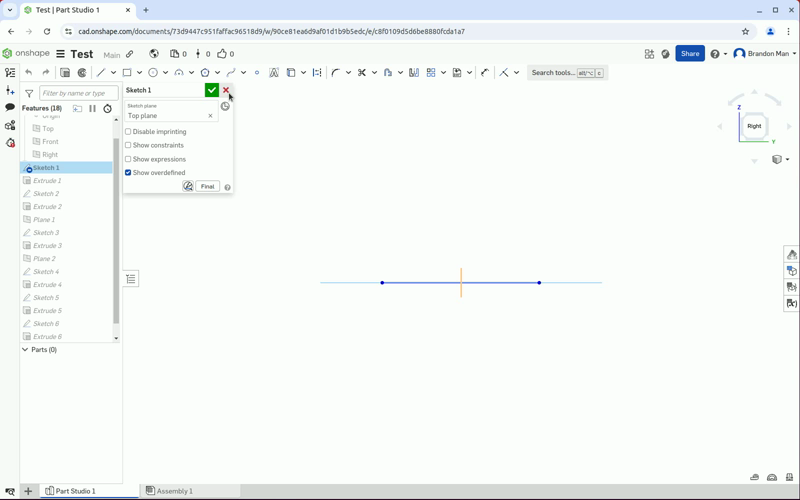
key(shift+s)
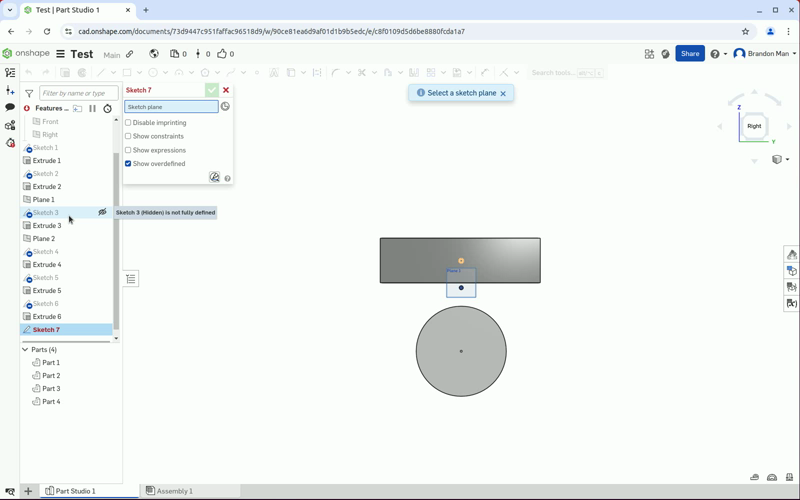
scroll(3)
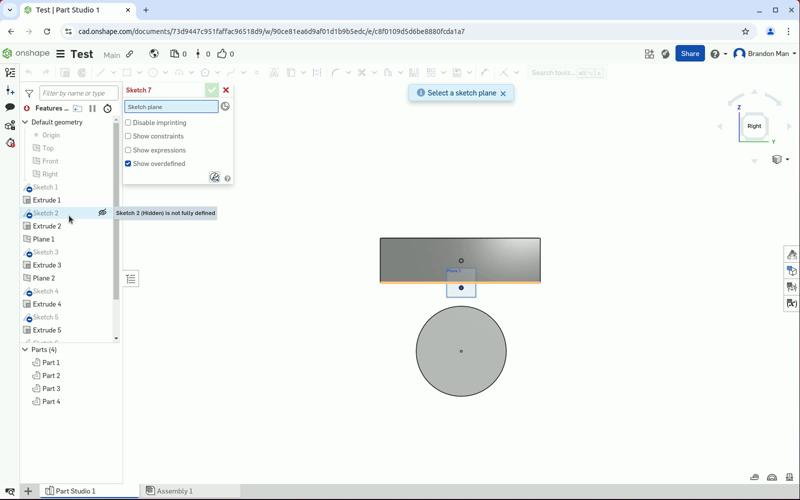
mouse_move(69, 176)
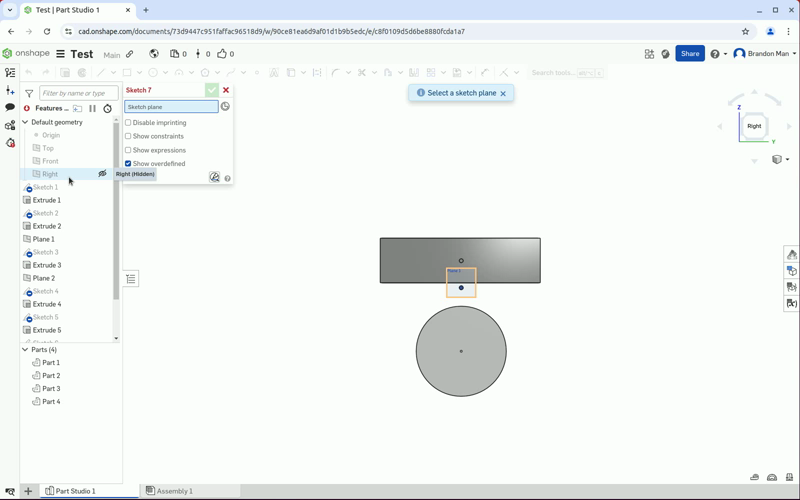
click(69, 176)
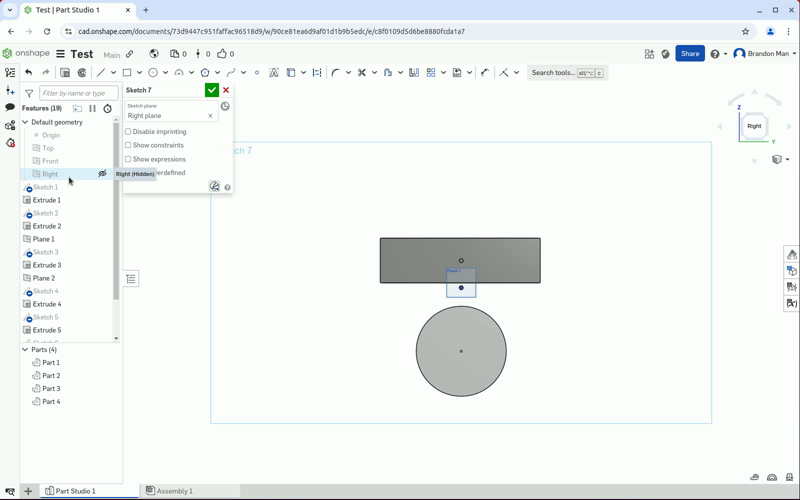
mouse_move(73, 352)
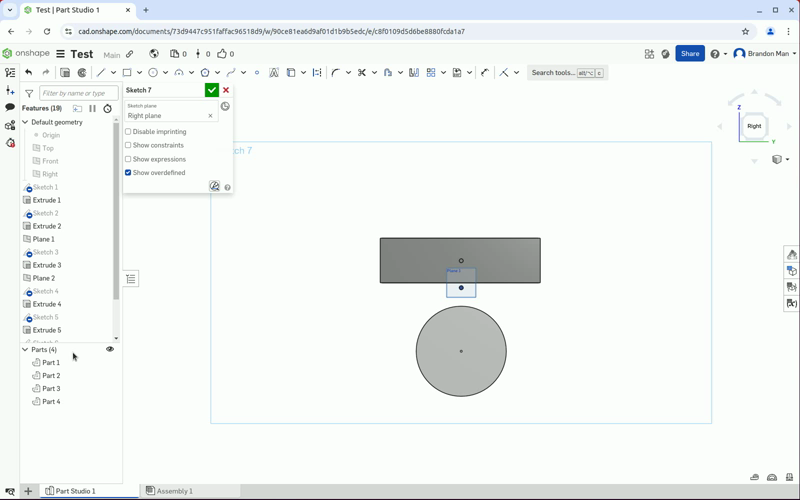
key(y)
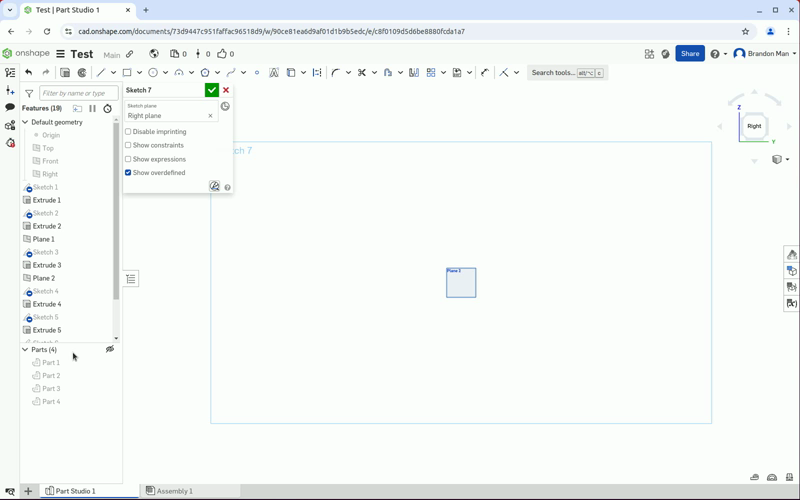
key(l)
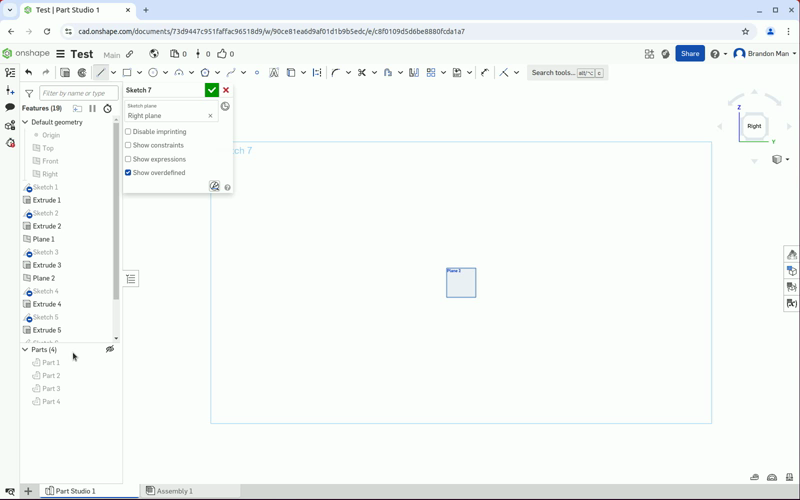
key_down(shift)
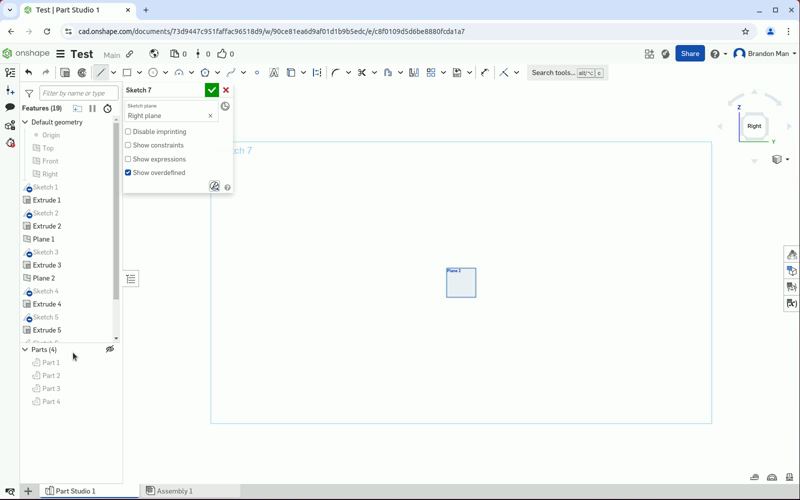
mouse_move(440, 223)
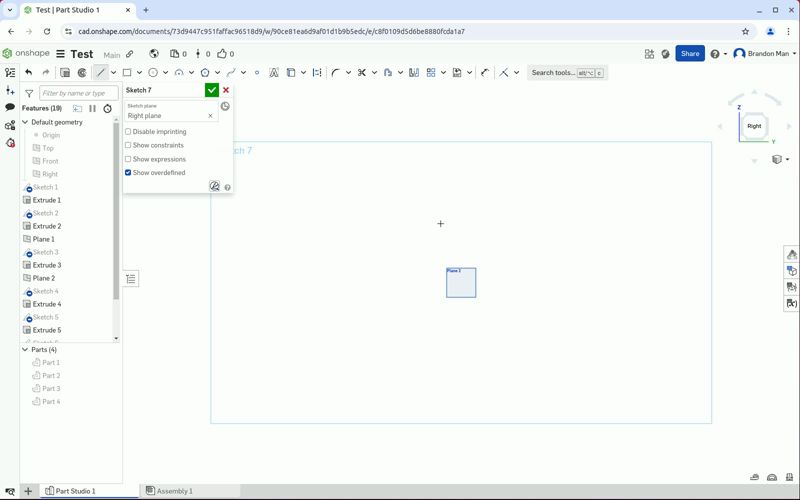
click(440, 223)
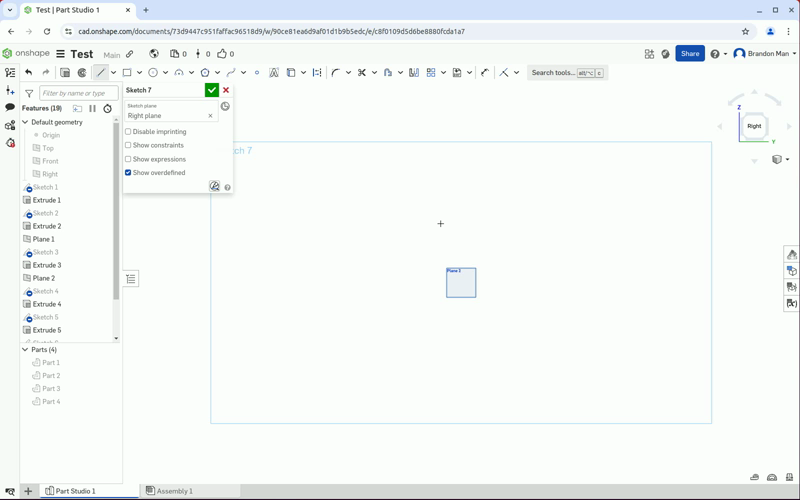
key_up(shift)
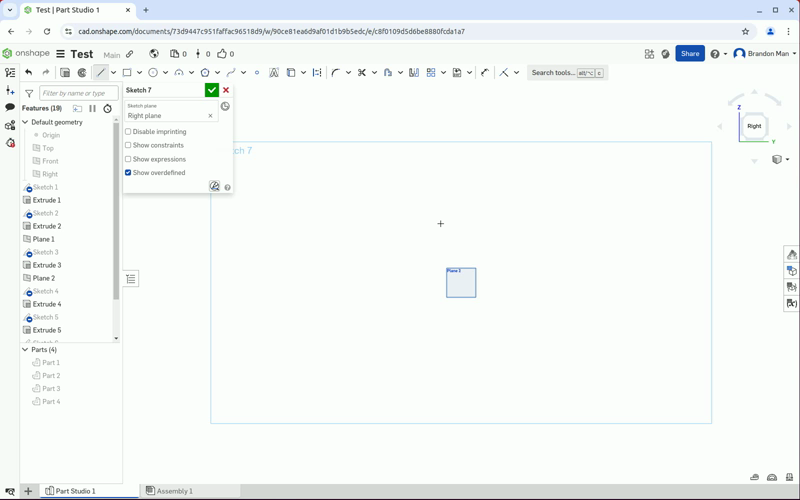
key_down(shift)
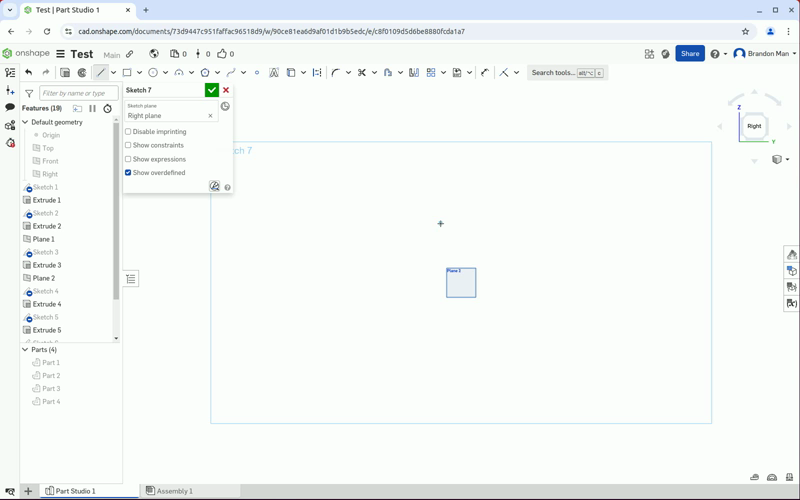
mouse_move(470, 223)
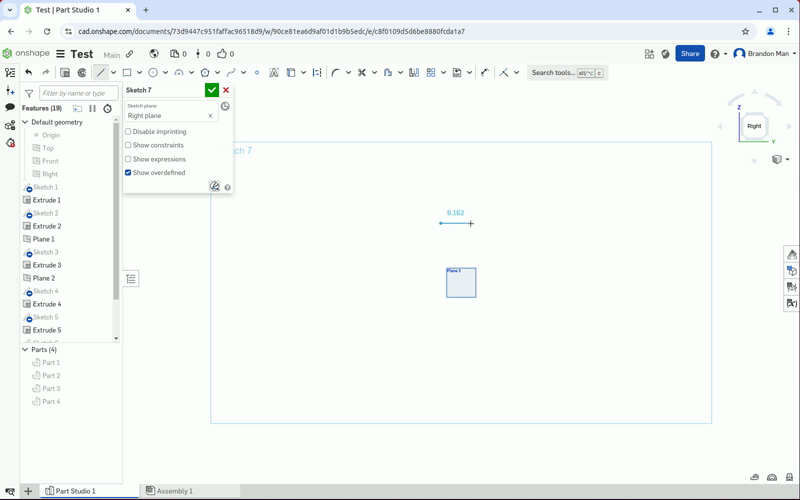
mouse_move(470, 223)
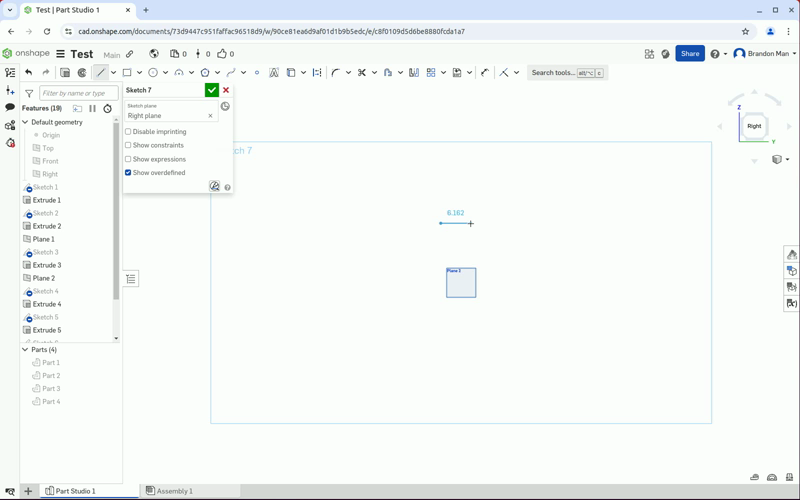
click(470, 223)
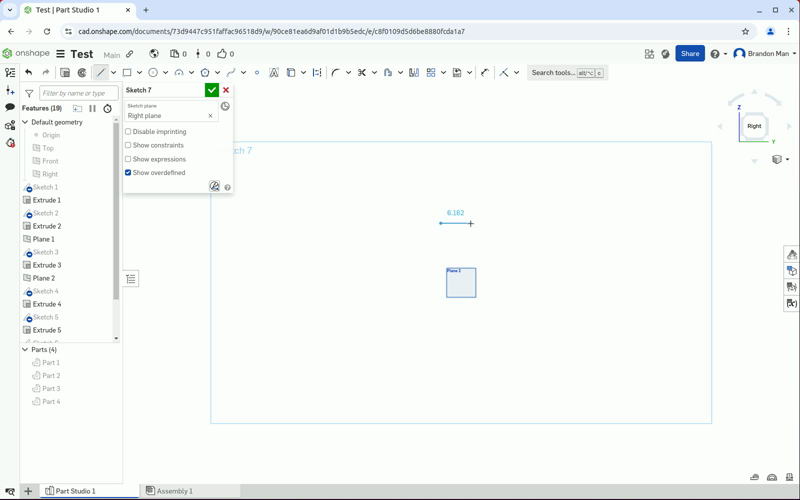
key_up(shift)
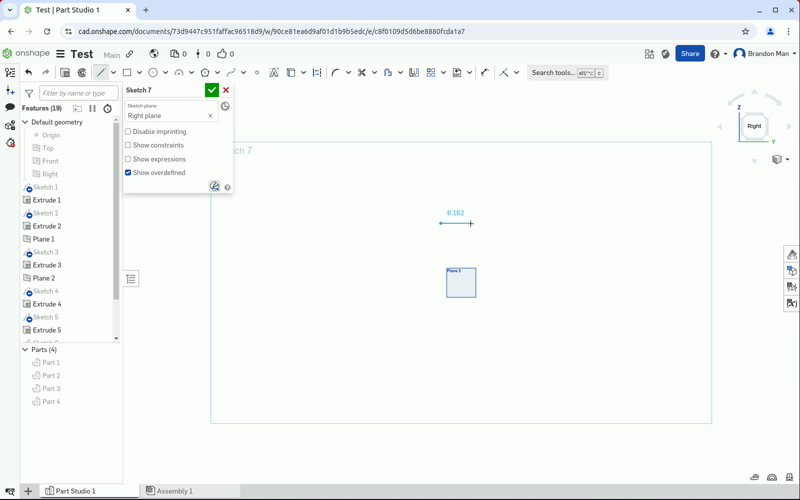
key_down(shift)
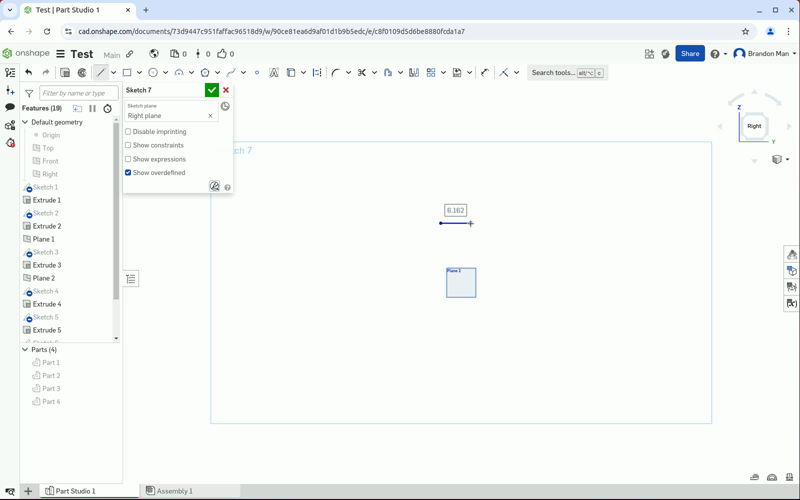
mouse_move(501, 223)
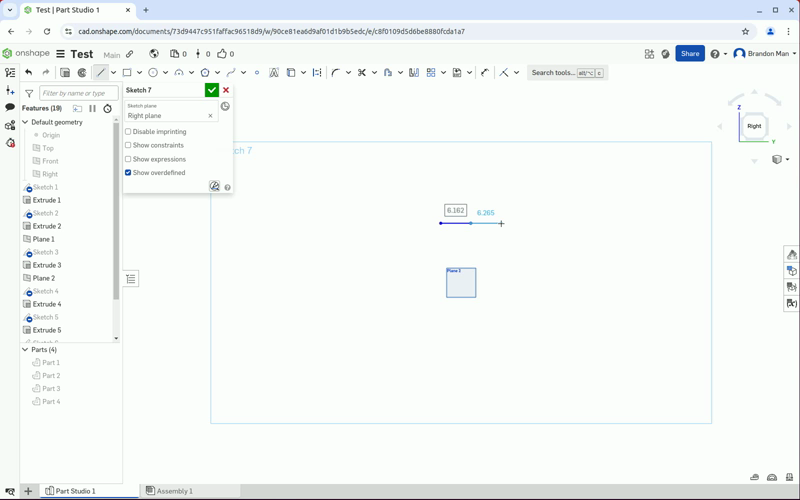
mouse_move(470, 211)
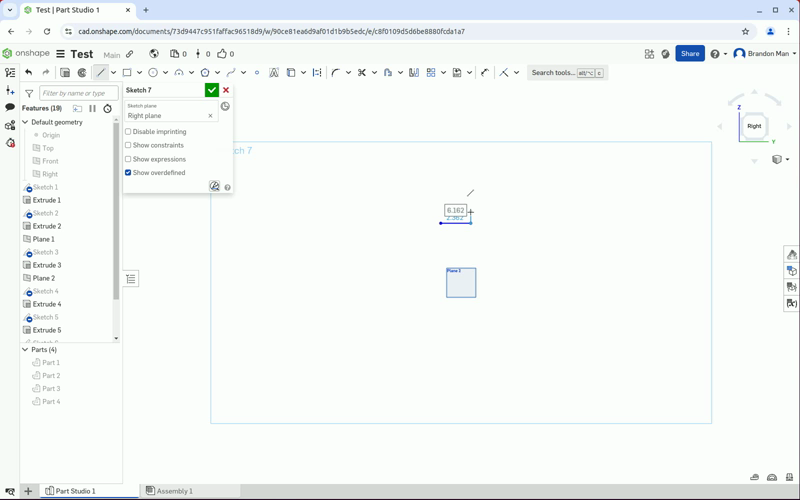
click(470, 211)
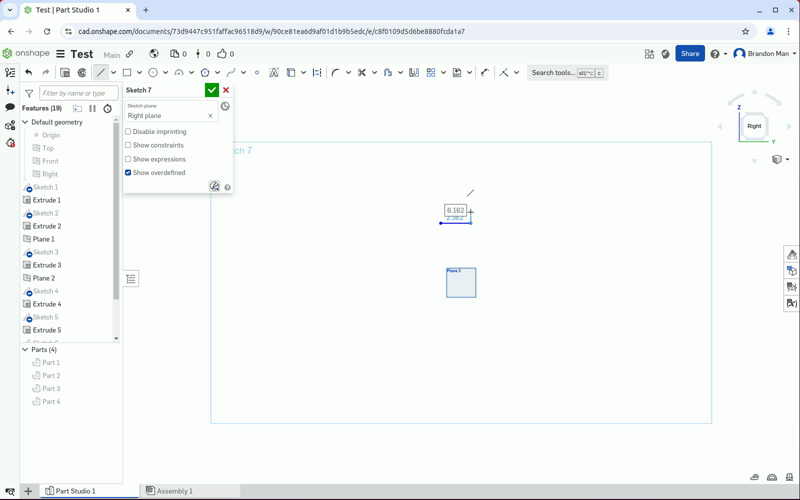
key_up(shift)
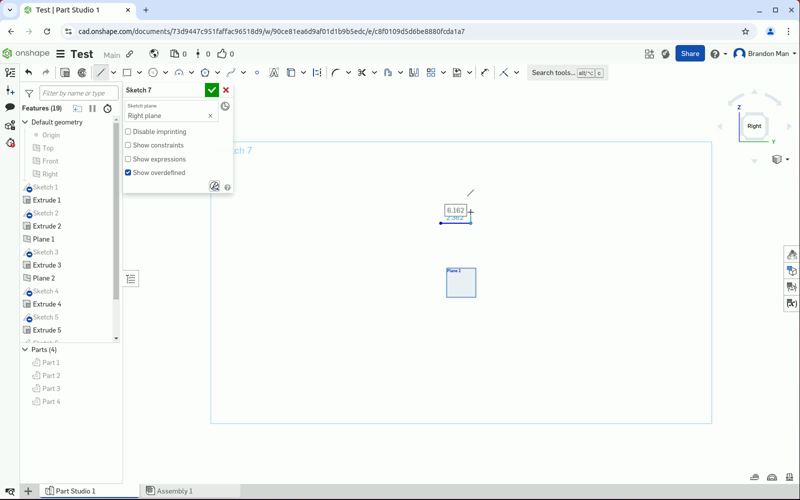
key_down(shift)
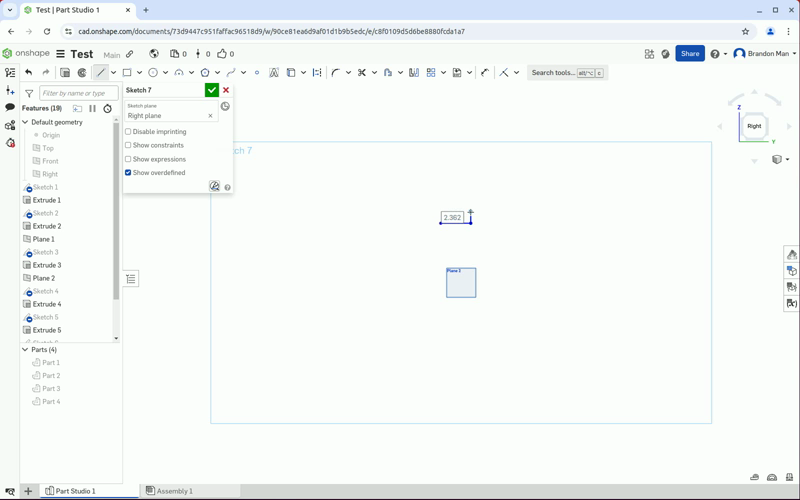
mouse_move(501, 211)
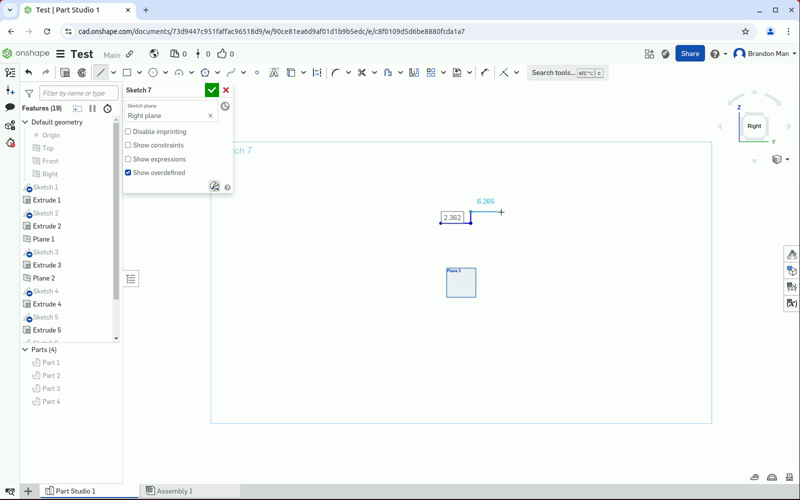
mouse_move(440, 211)
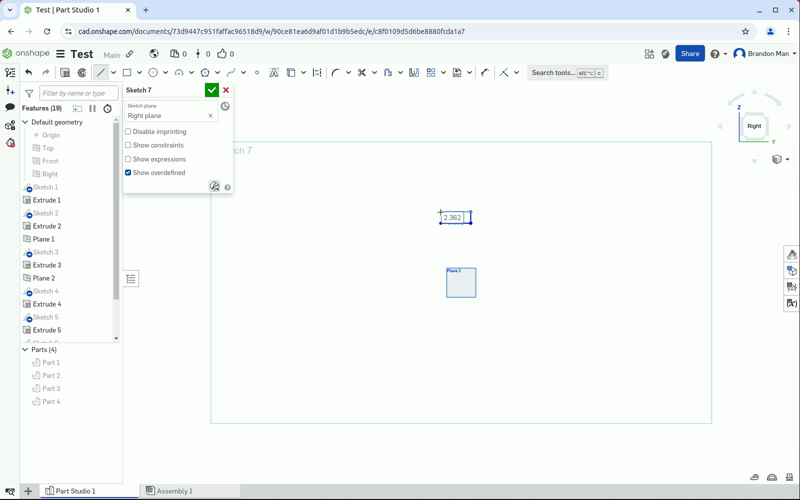
click(440, 211)
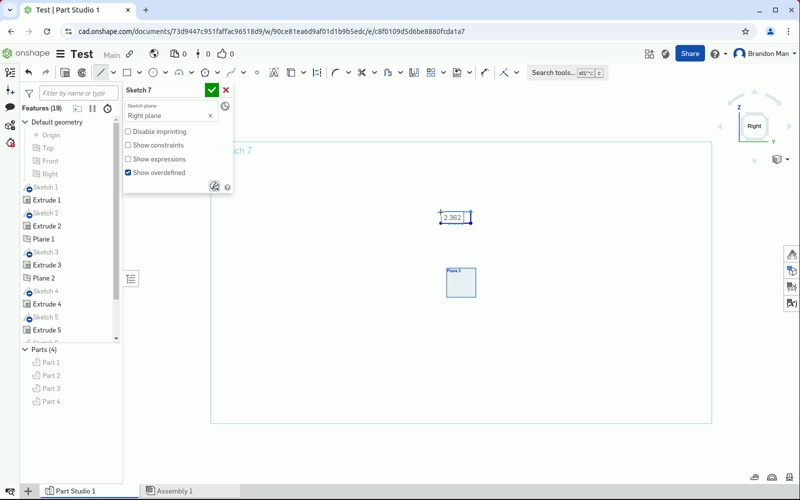
key_up(shift)
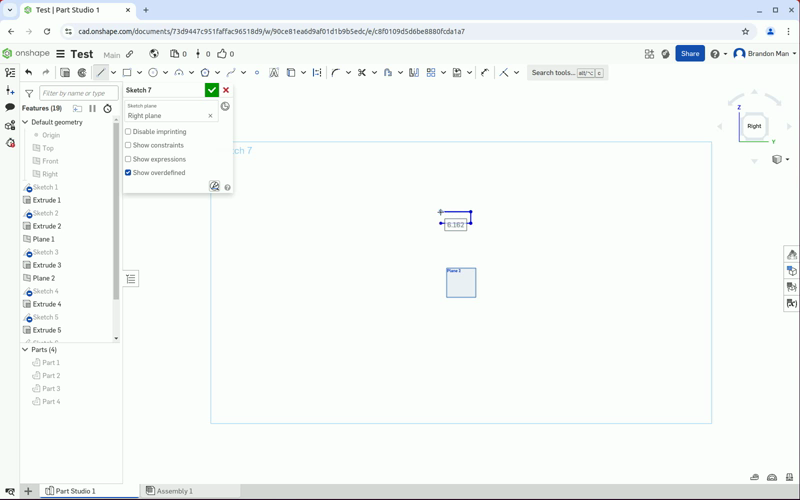
mouse_move(470, 211)
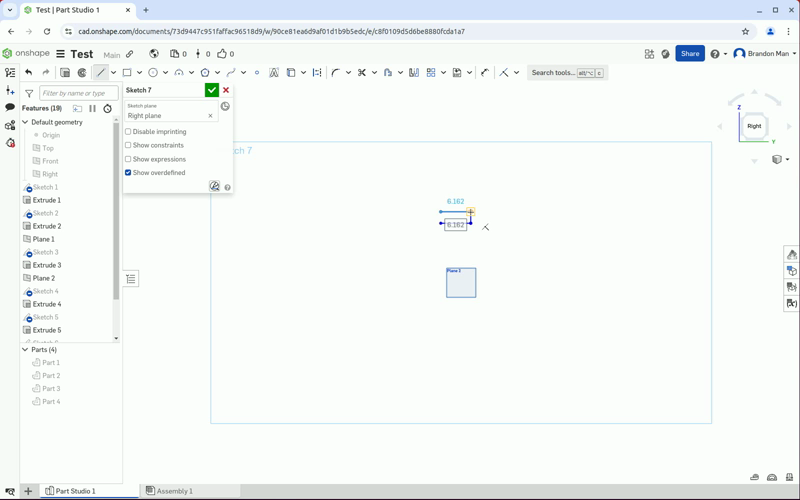
key_down(shift)
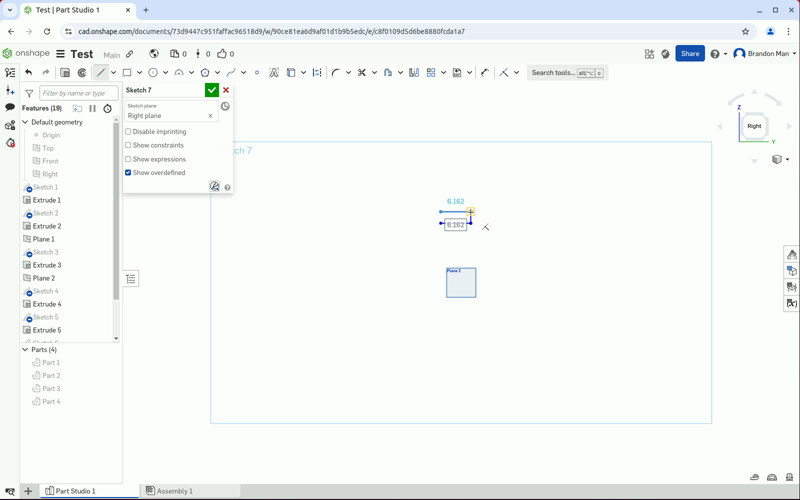
mouse_move(440, 223)
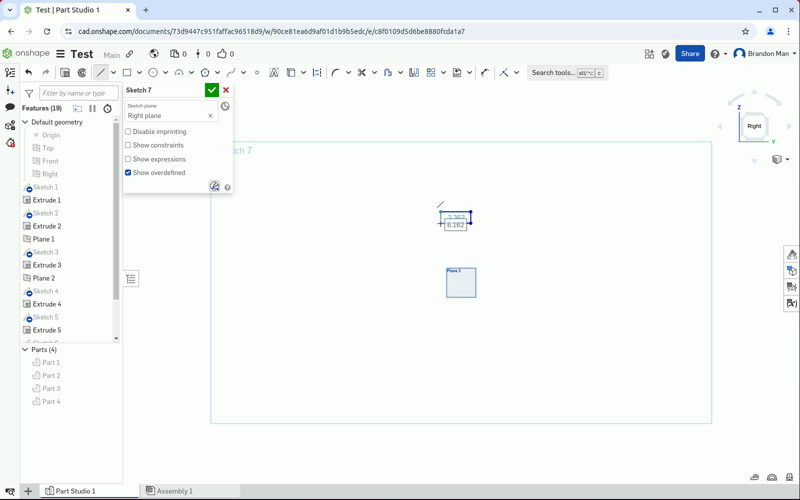
key_up(shift)
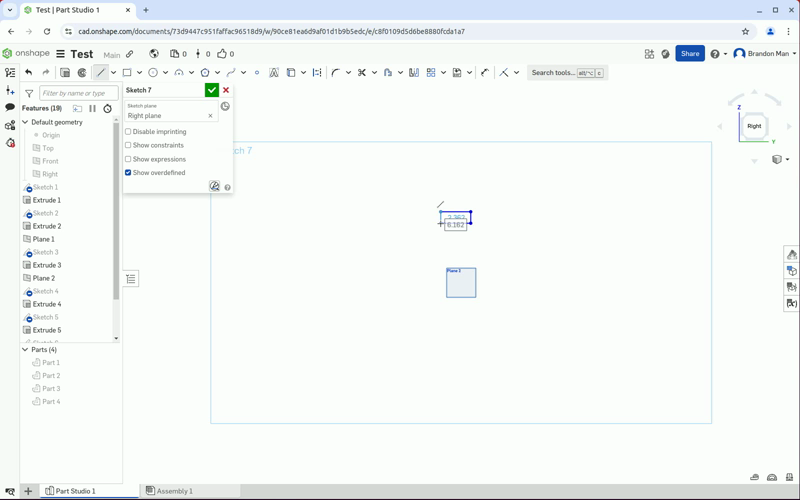
click(440, 223)
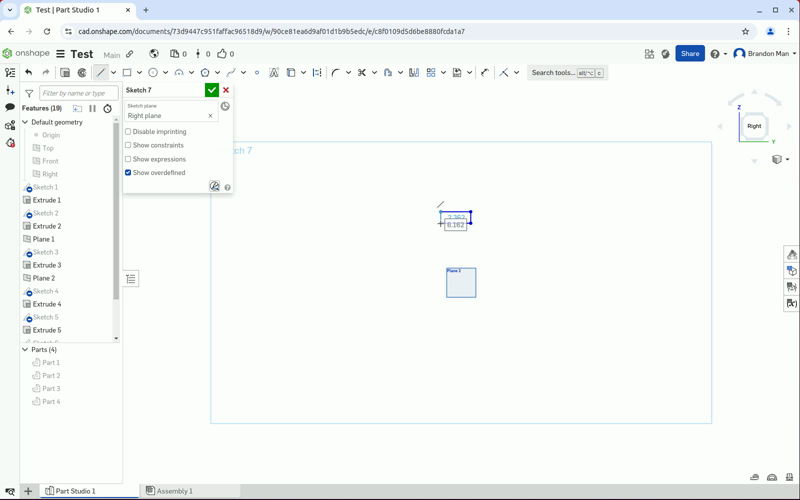
key(esc)
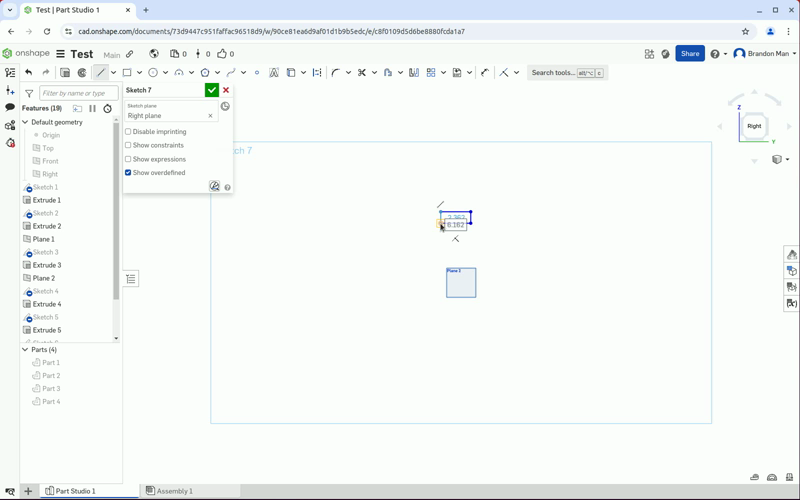
mouse_move(441, 214)
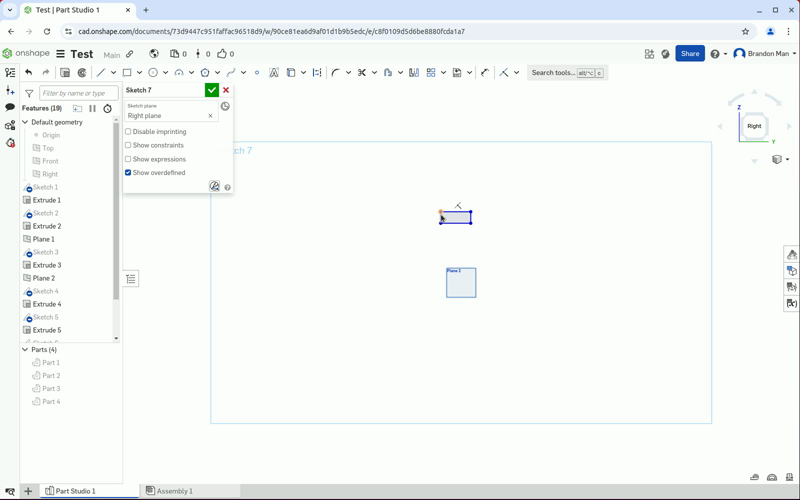
scroll(6)
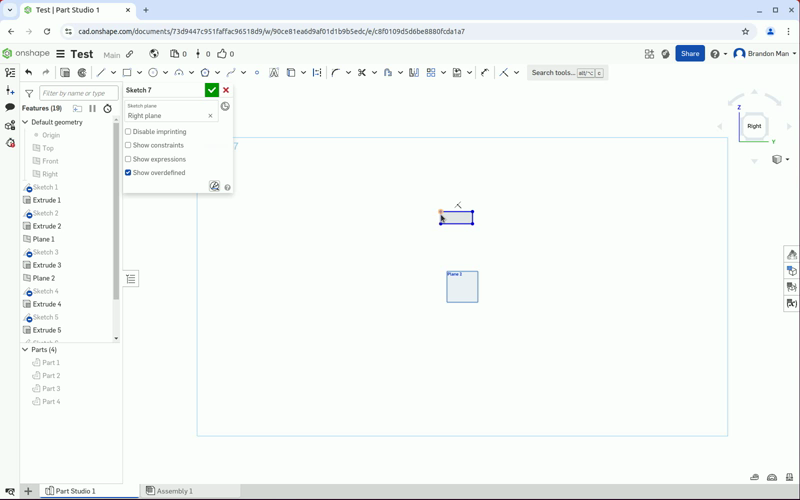
scroll(6)
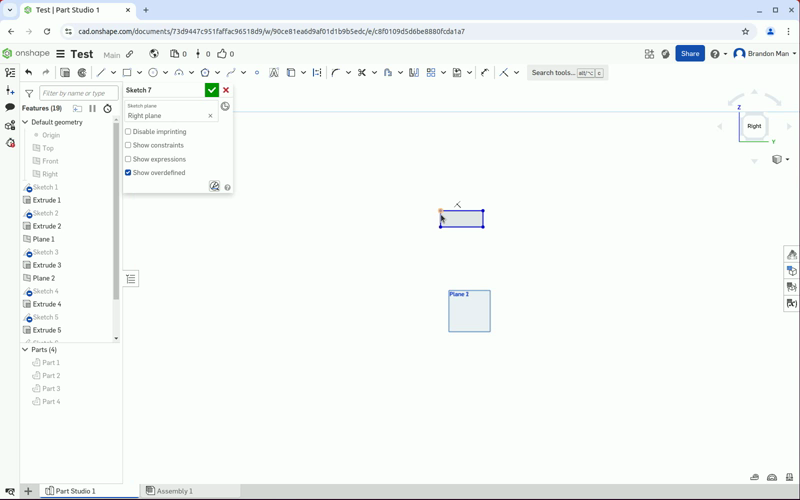
scroll(6)
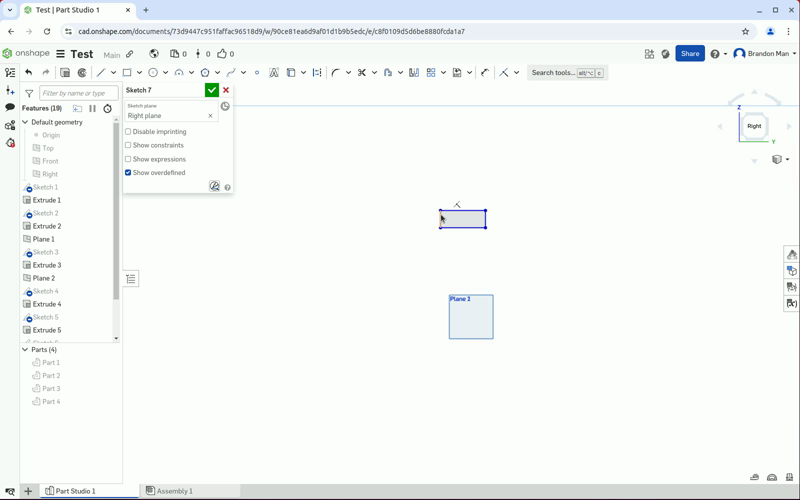
scroll(6)
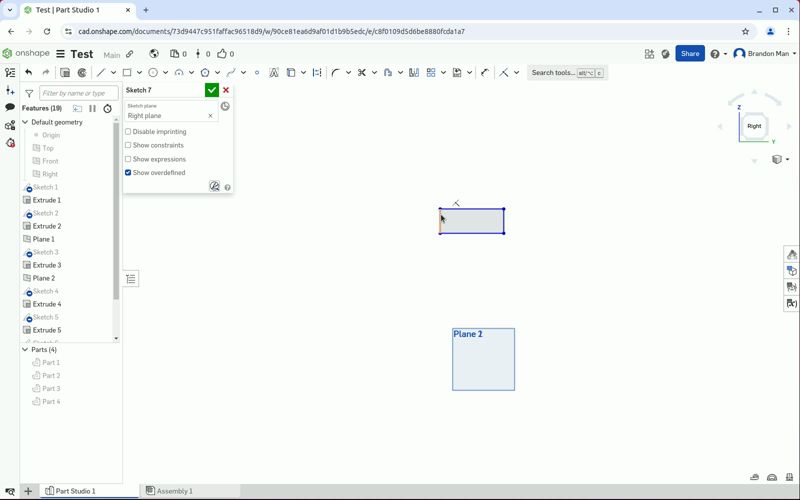
scroll(6)
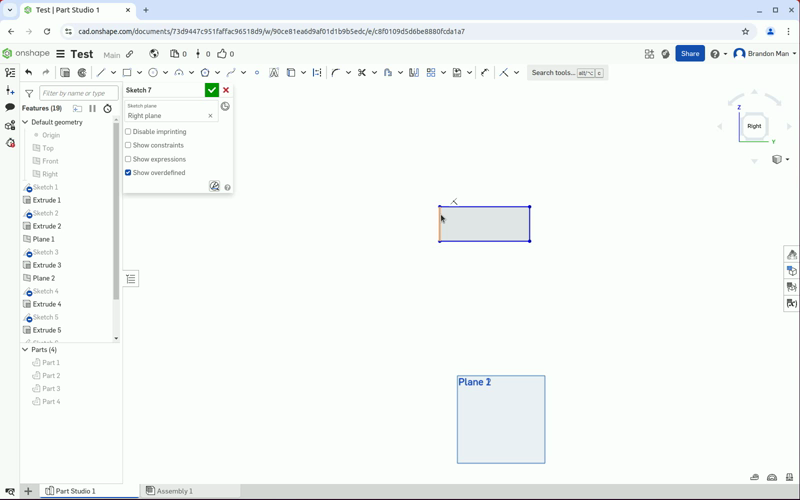
scroll(6)
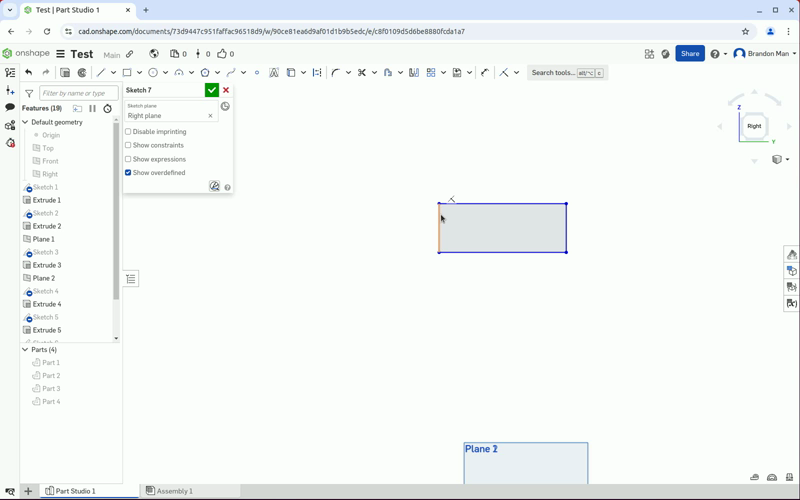
scroll(6)
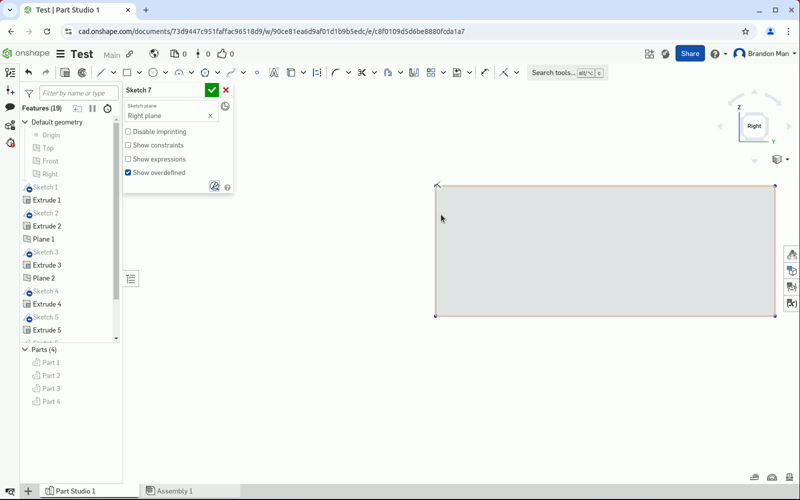
click(441, 214)
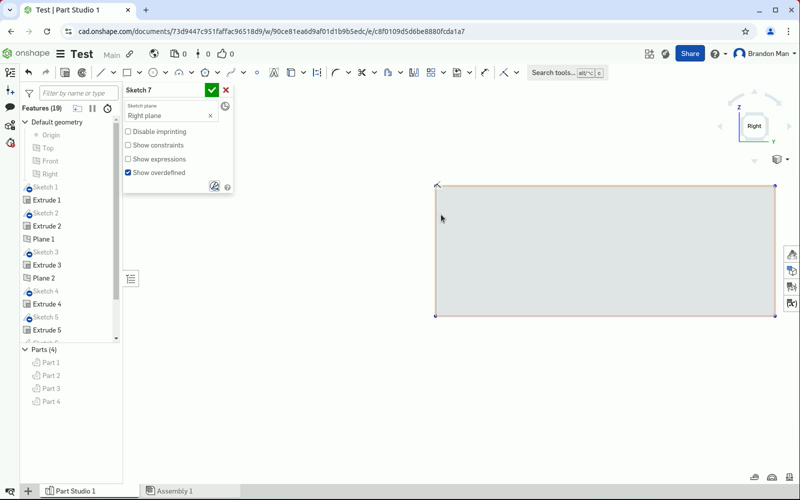
scroll(-6)
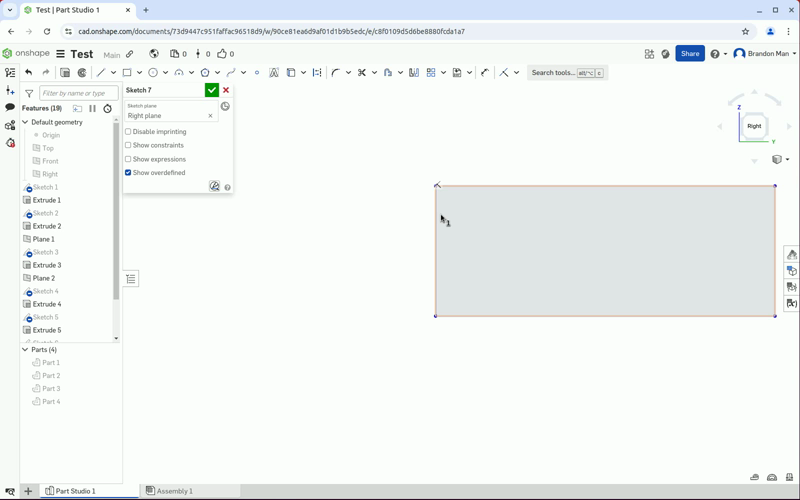
scroll(-6)
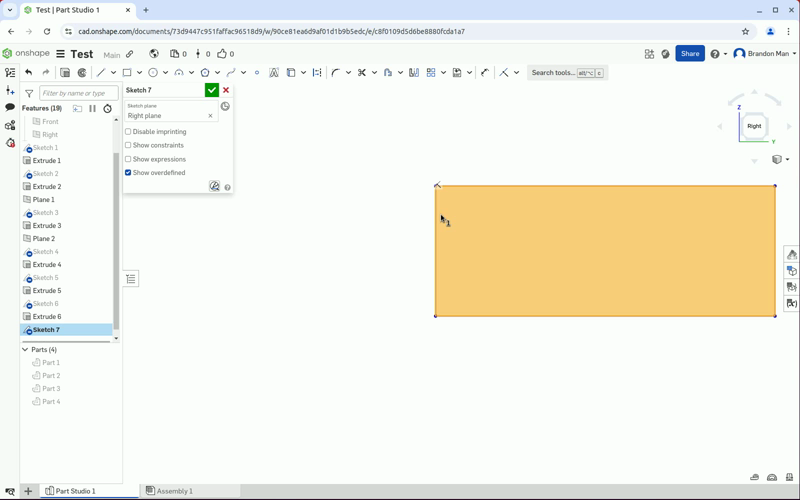
scroll(-6)
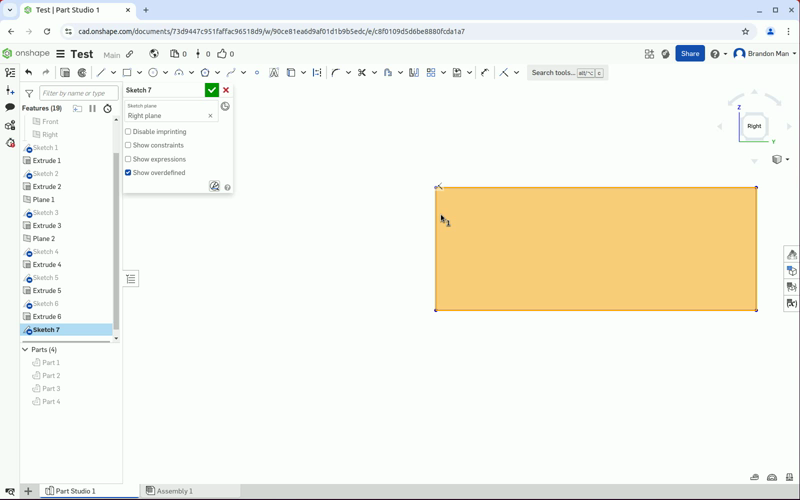
scroll(-6)
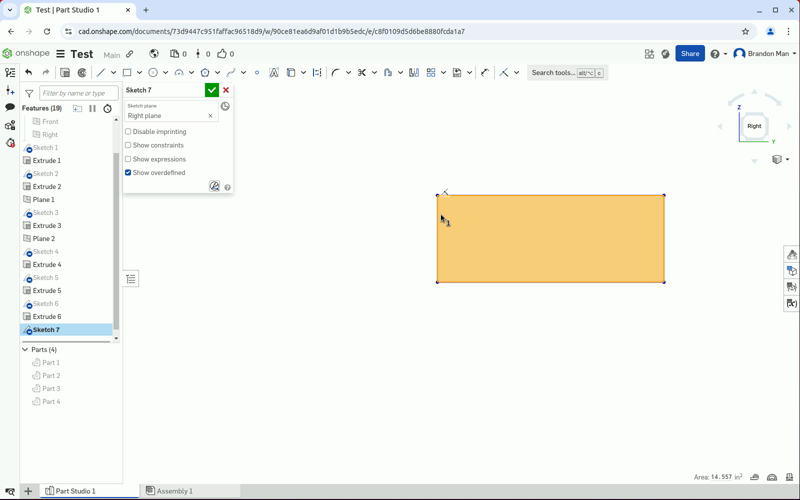
scroll(-6)
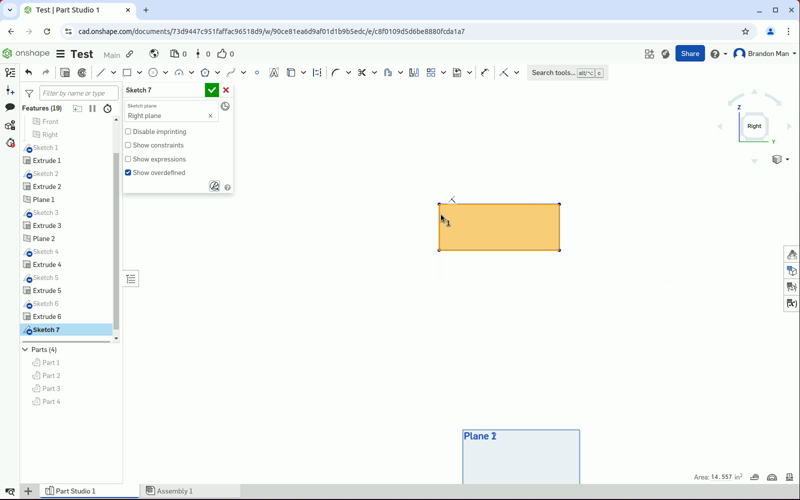
scroll(-6)
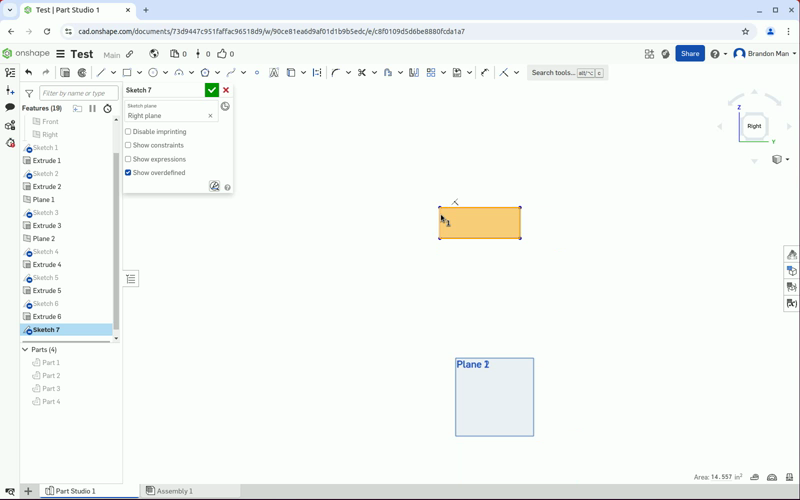
scroll(-6)
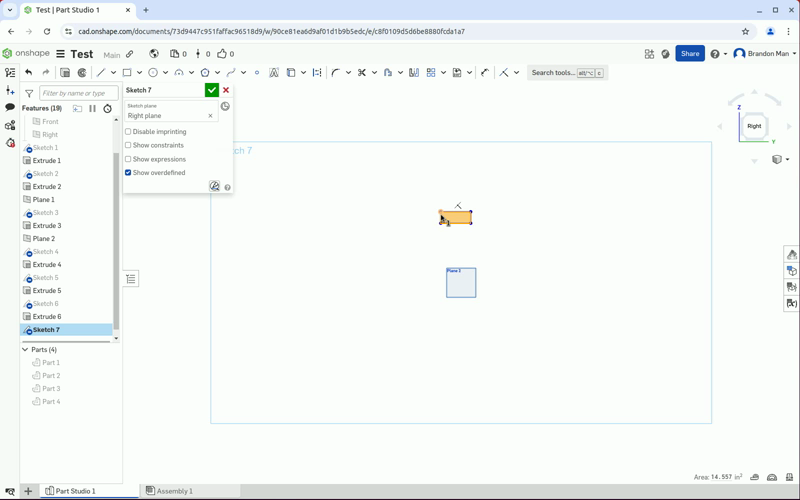
mouse_move(73, 352)
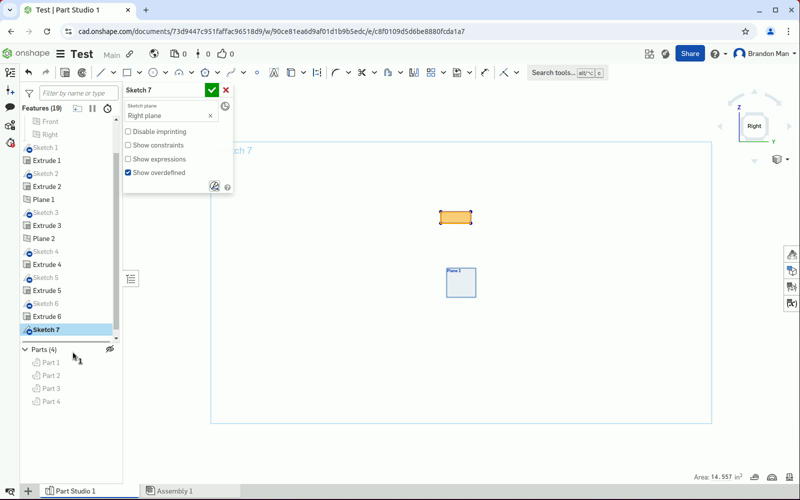
key(shift+y)
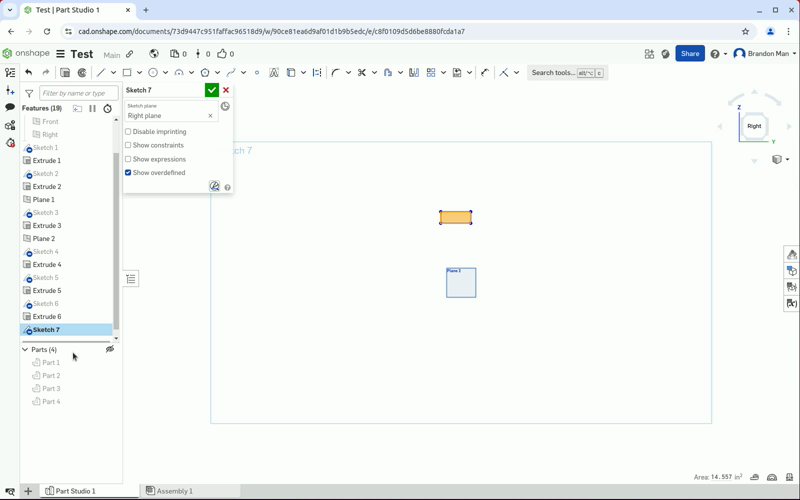
key(shift+e)
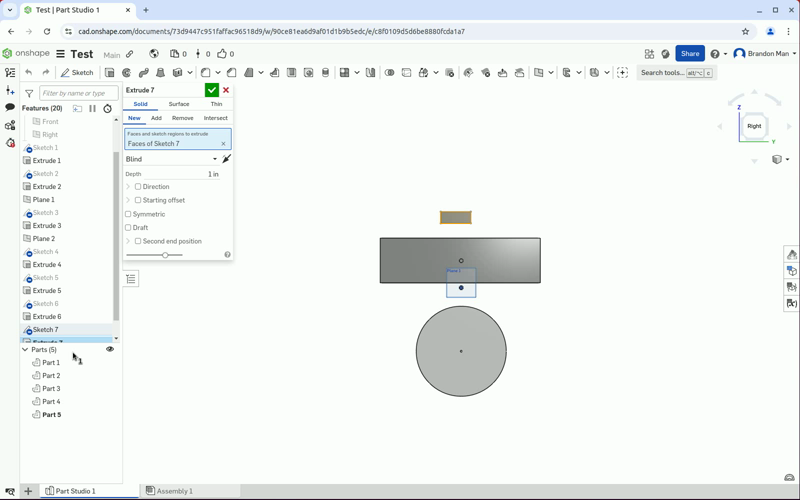
mouse_move(143, 106)
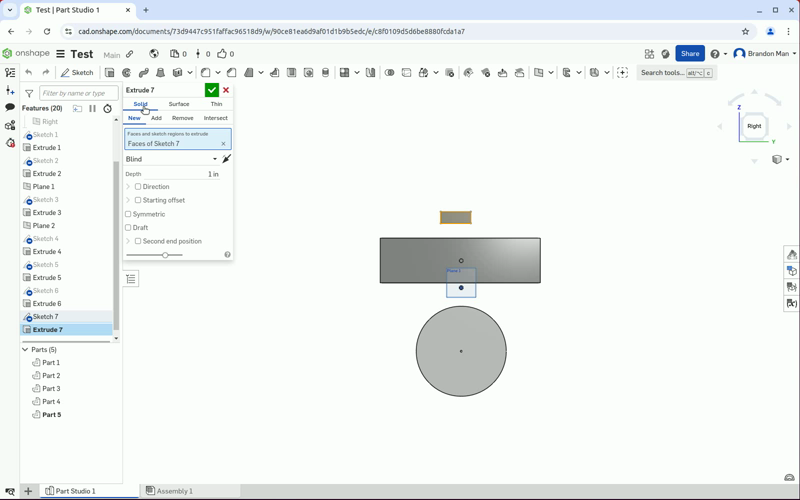
click(143, 106)
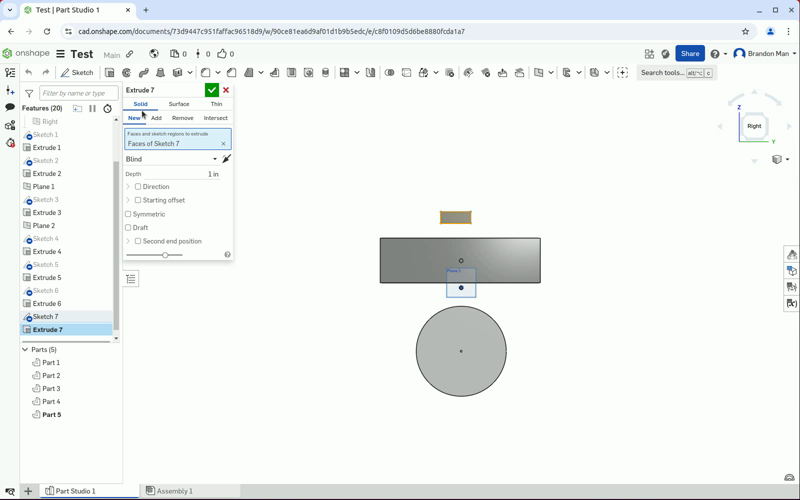
mouse_move(137, 120)
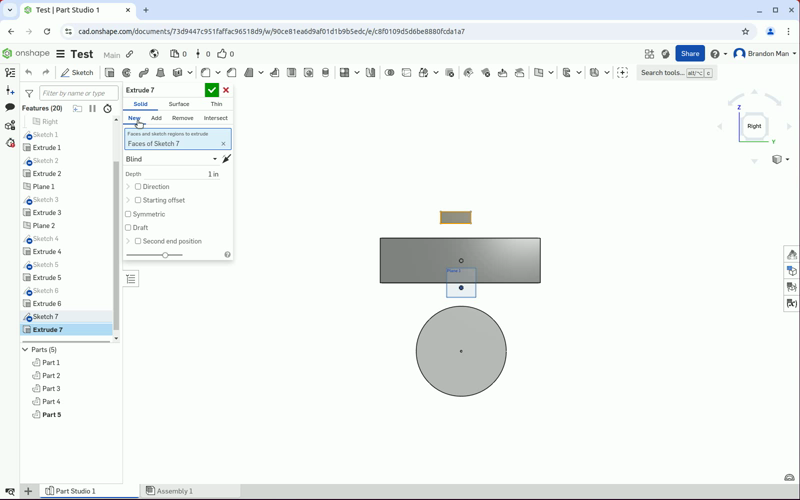
click(137, 120)
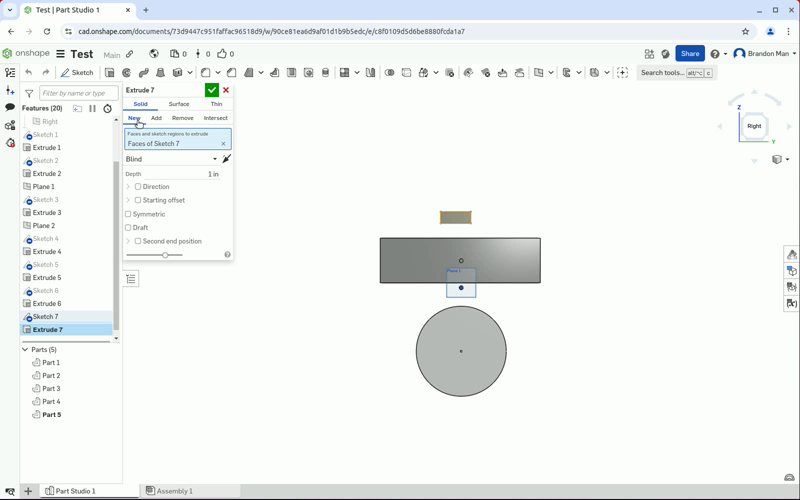
key(tab, 4)
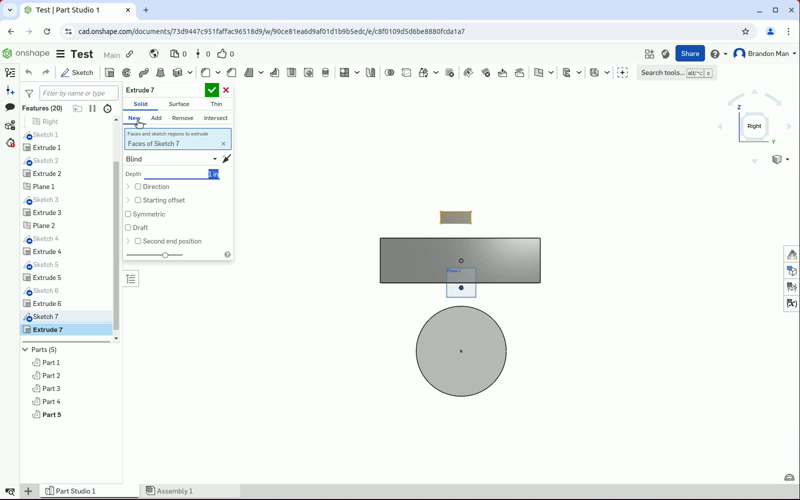
text(6.258)
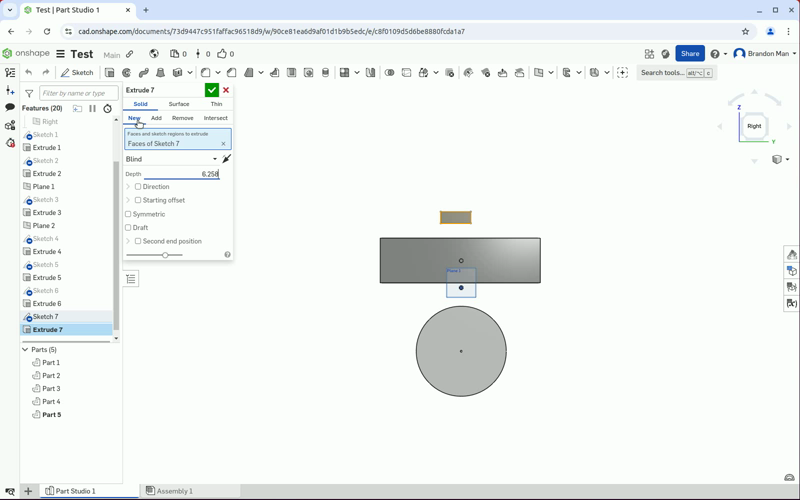
key(tab, 3)
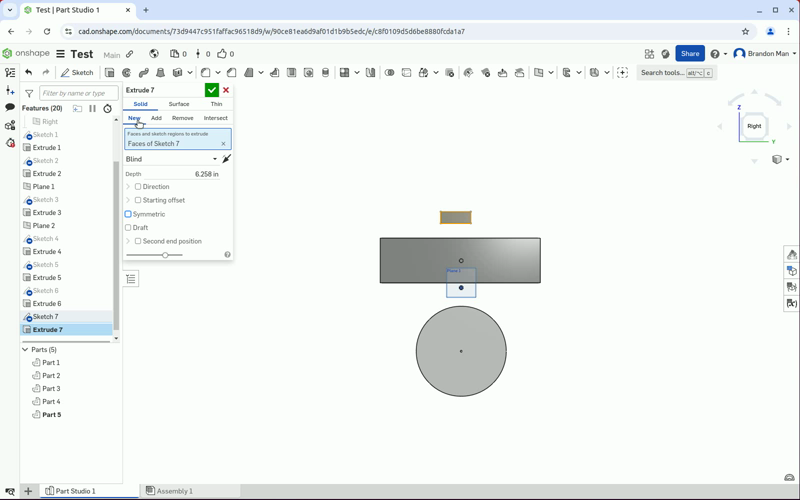
key(space)
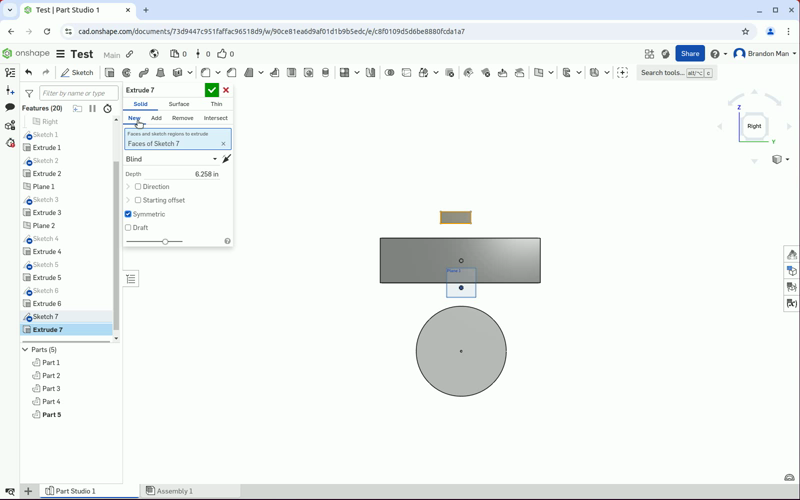
key(enter)
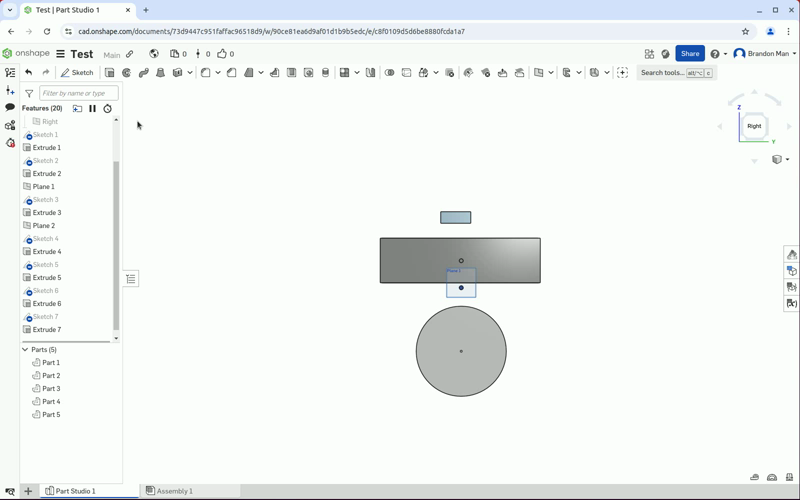
key(shift+h)
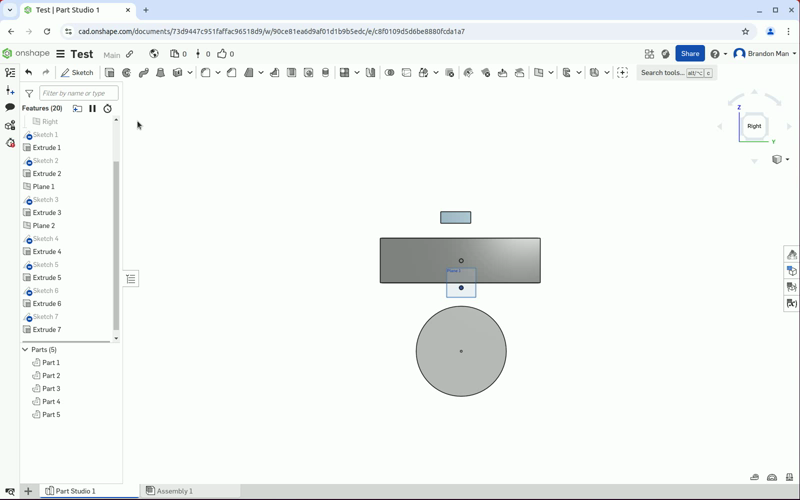
key(shift+h)
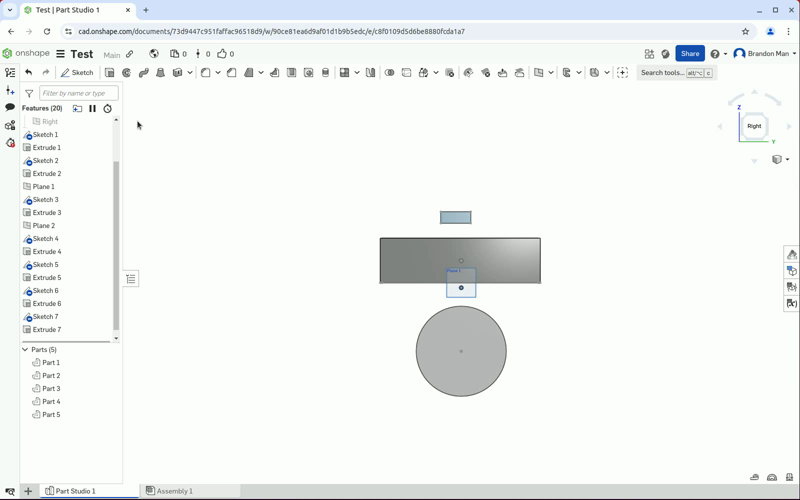
key(shift+7)
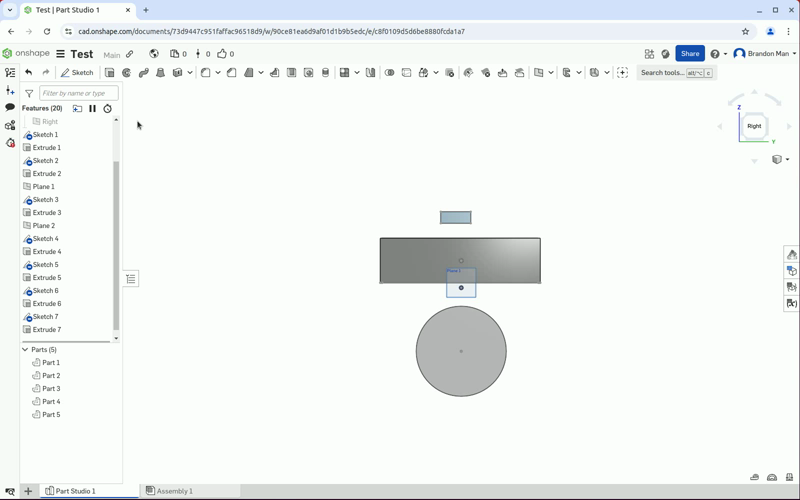
key(right, 2)
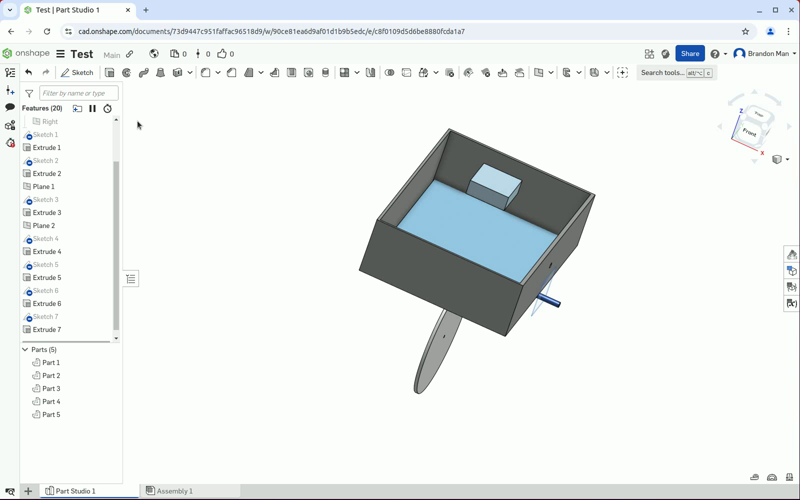
key(down, 2)
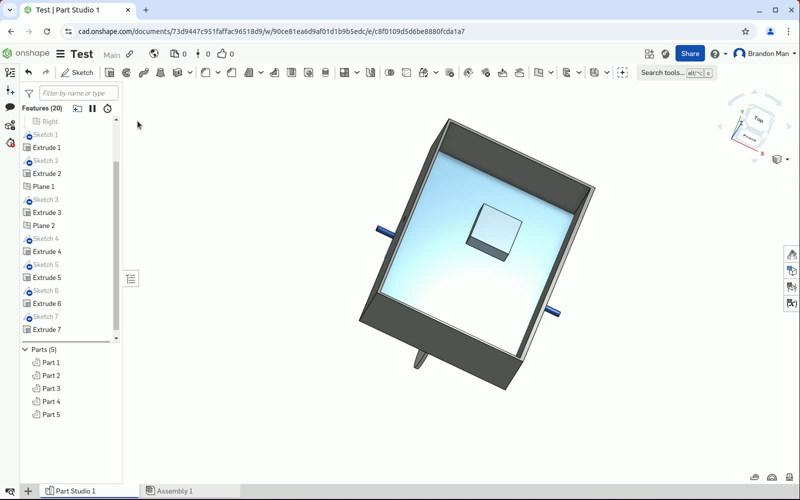
key(up, 2)
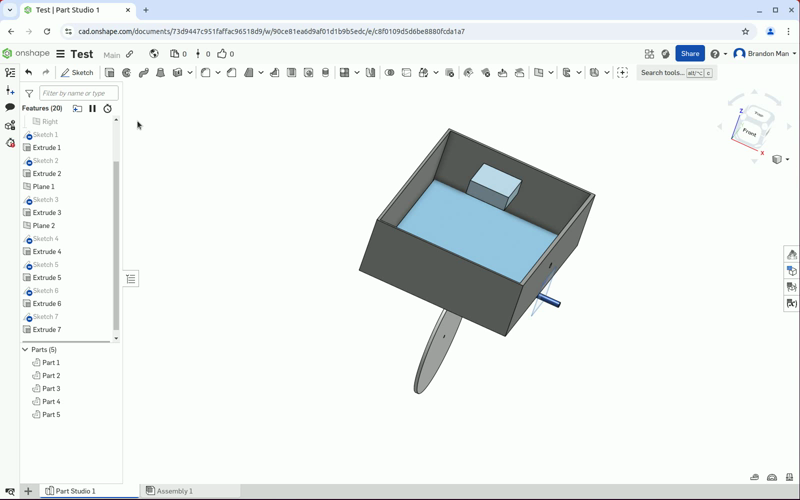
key(left, 2)
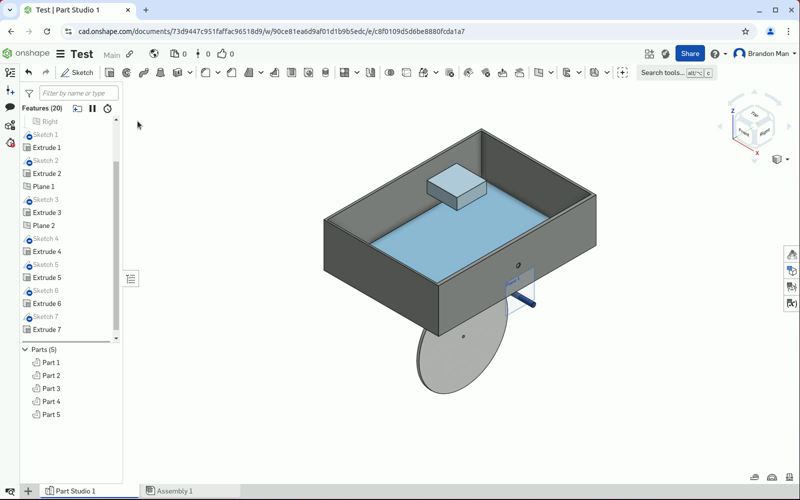
mouse_move(69, 137)
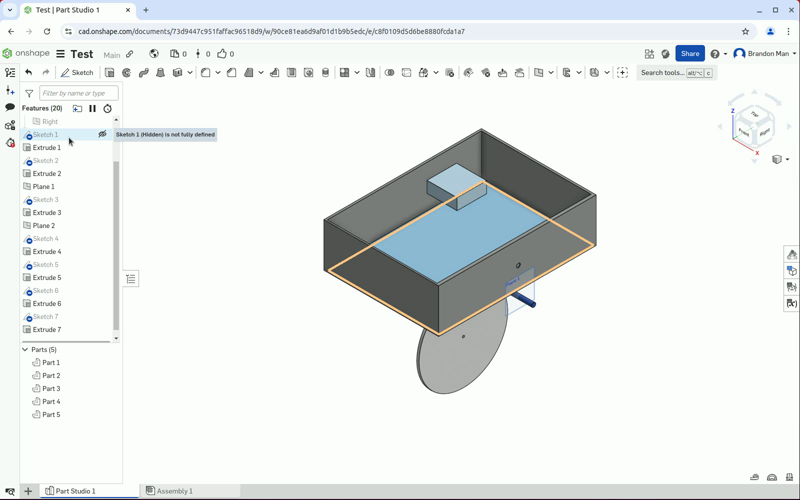
click(69, 137)